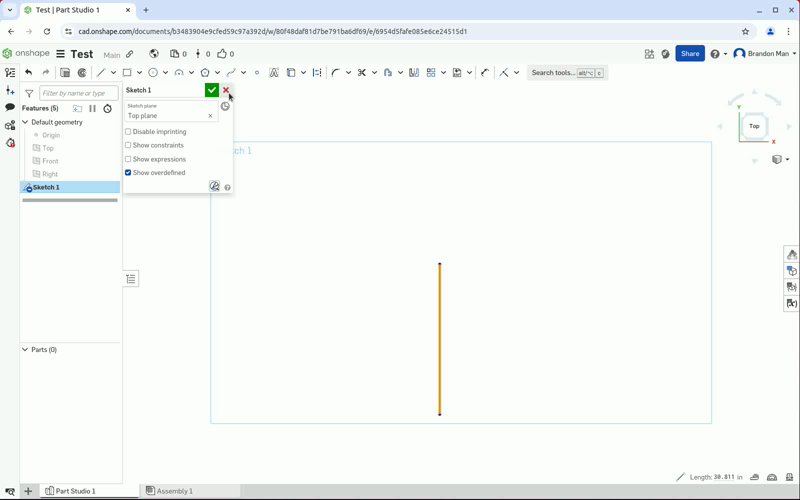
key(shift+h)
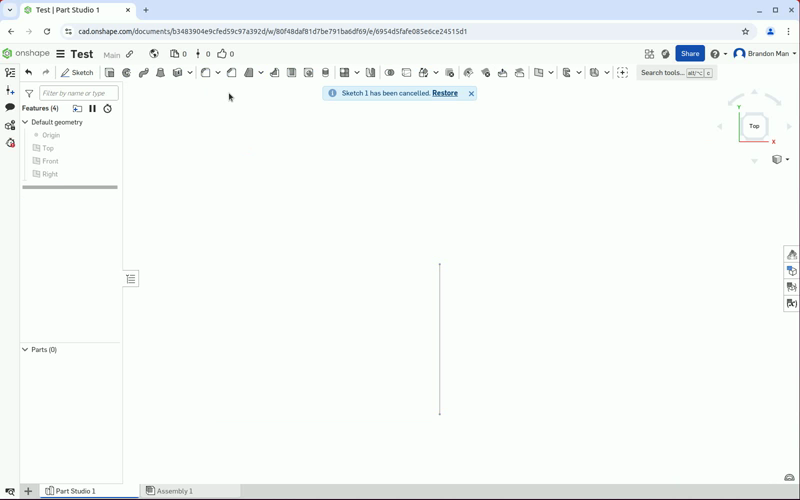
key(shift+s)
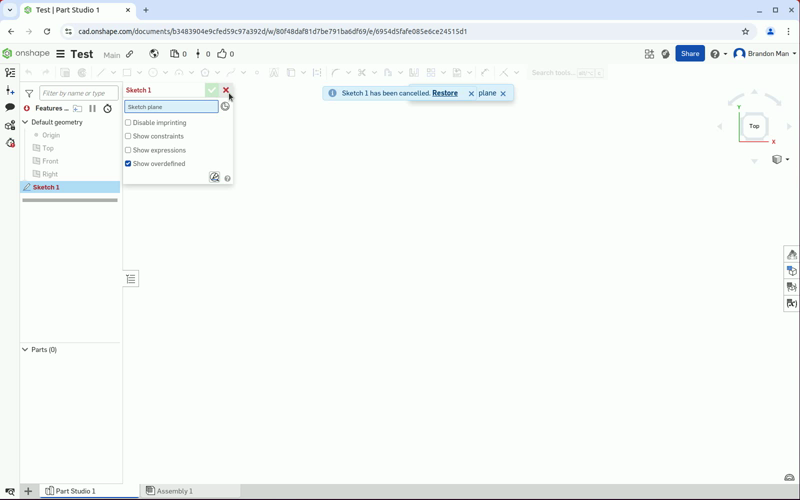
mouse_move(73, 150)
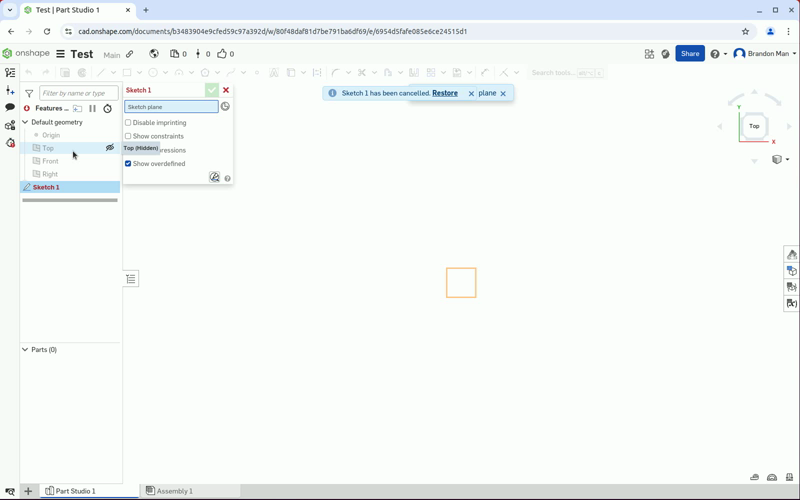
click(73, 150)
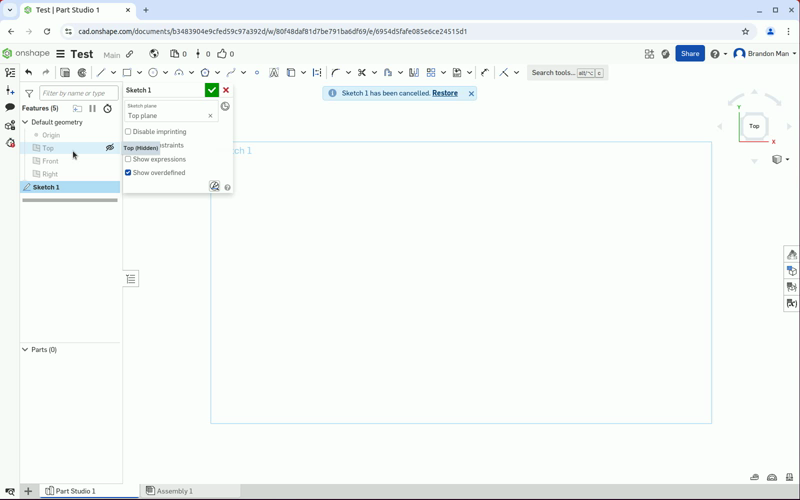
mouse_move(73, 352)
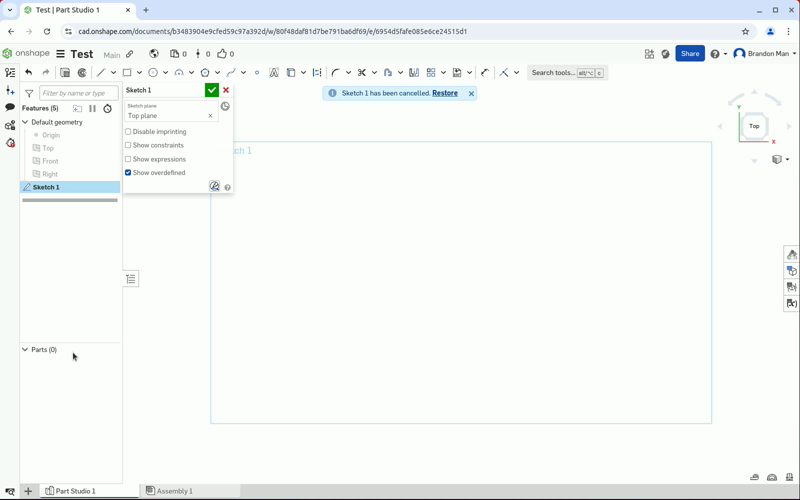
key(y)
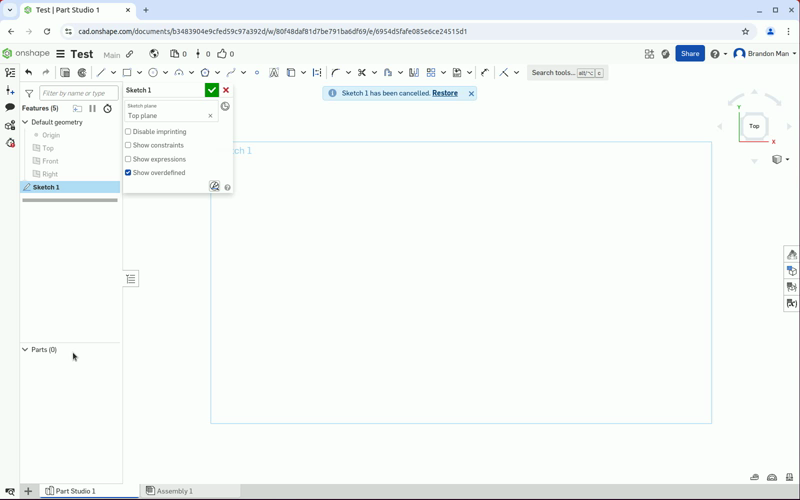
key(c)
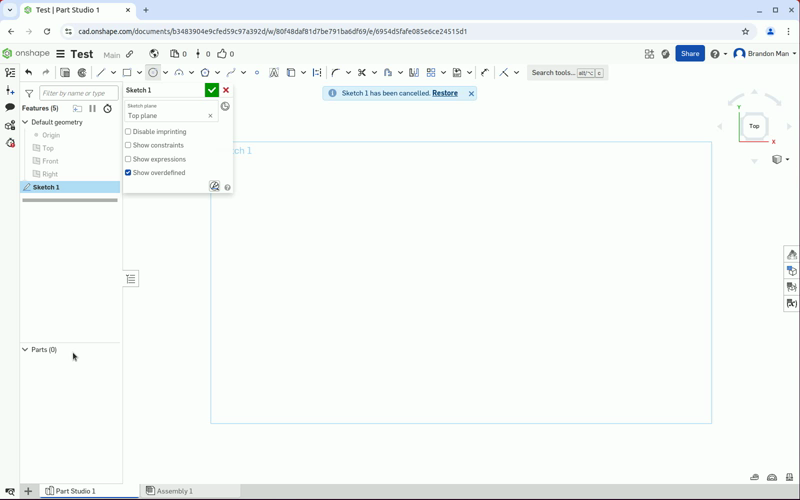
key_down(shift)
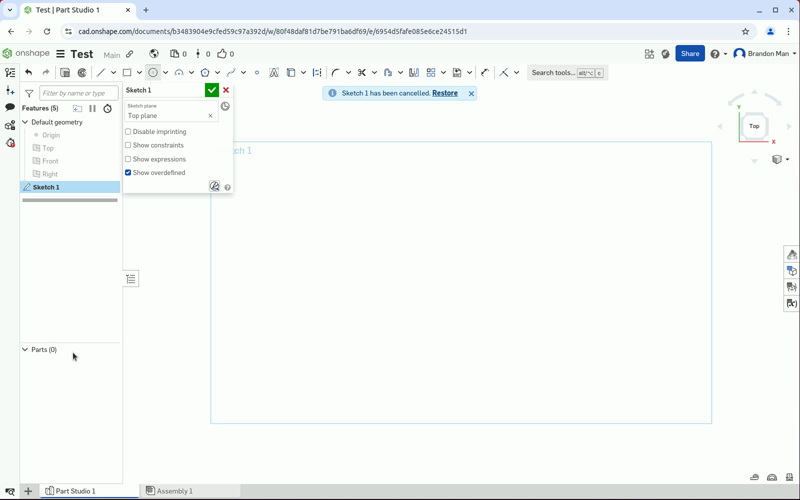
mouse_move(455, 245)
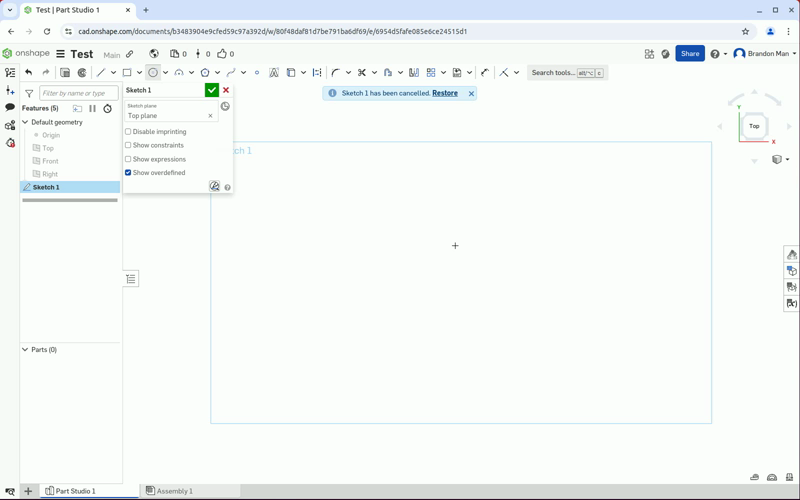
click(455, 245)
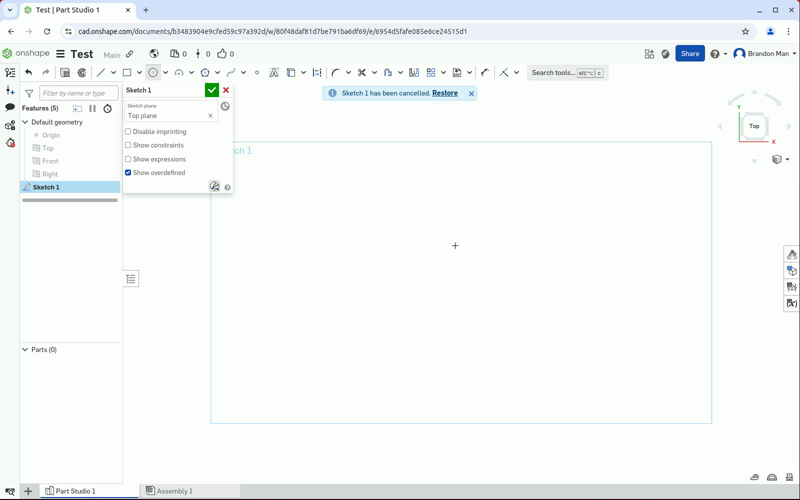
key_up(shift)
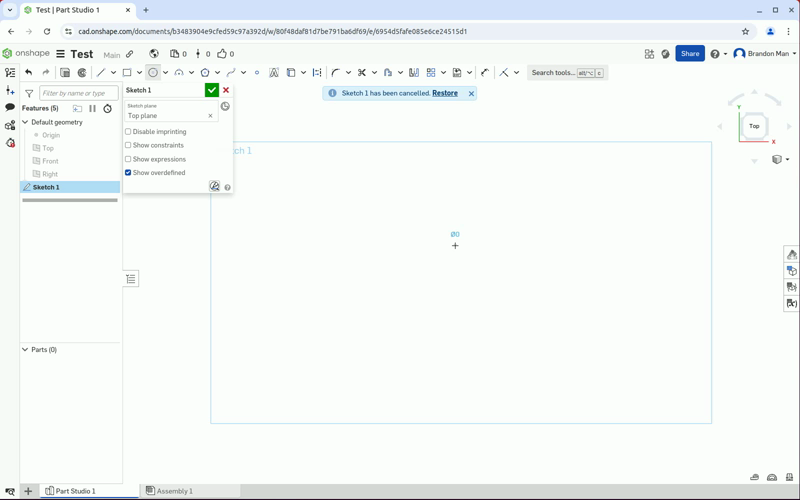
mouse_move(462, 245)
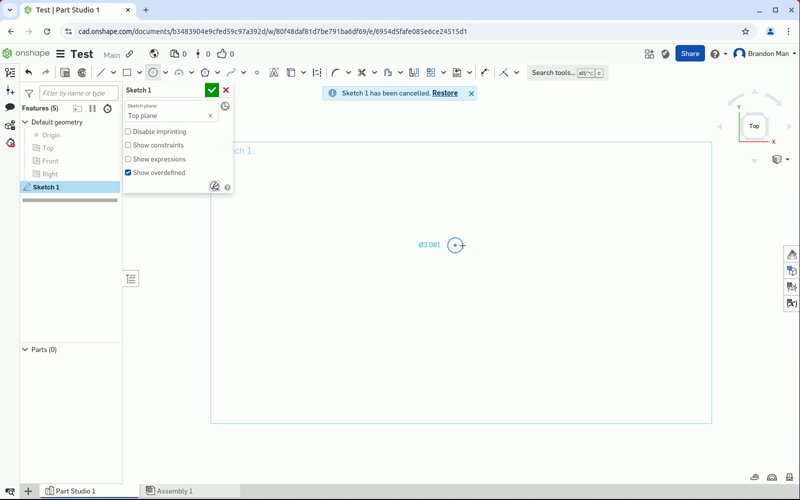
click(462, 245)
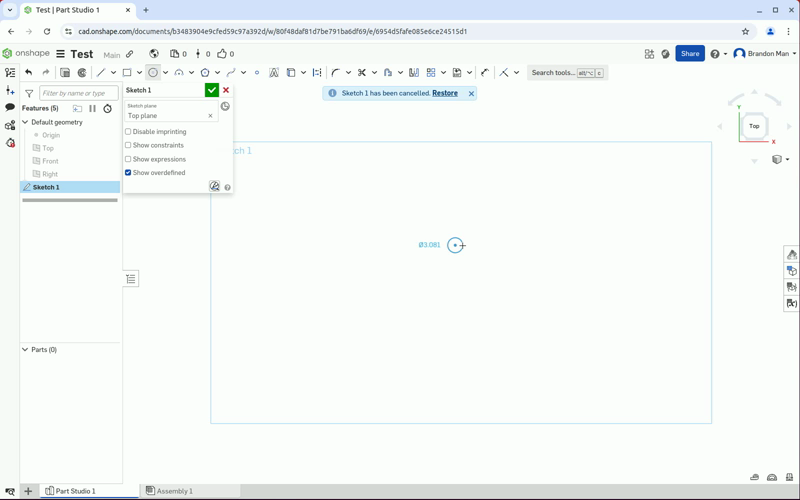
key(esc)
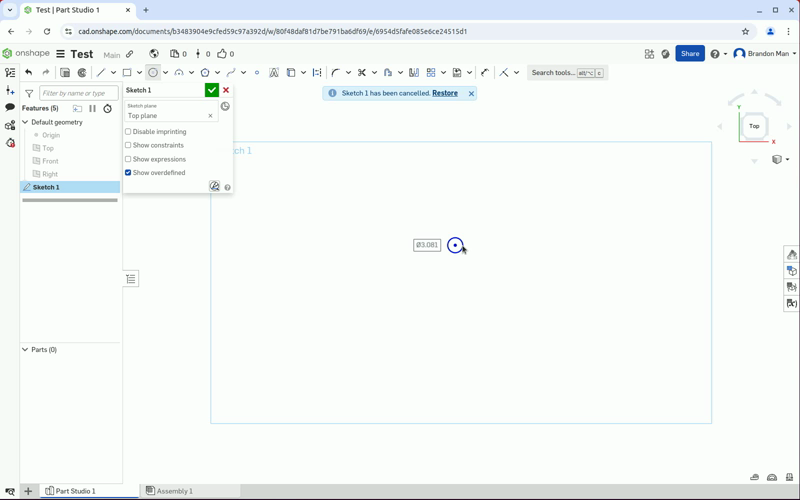
key(c)
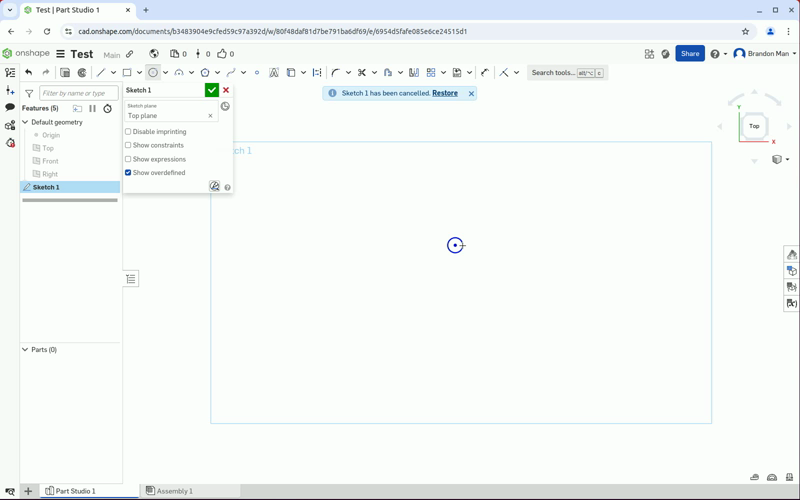
key_down(shift)
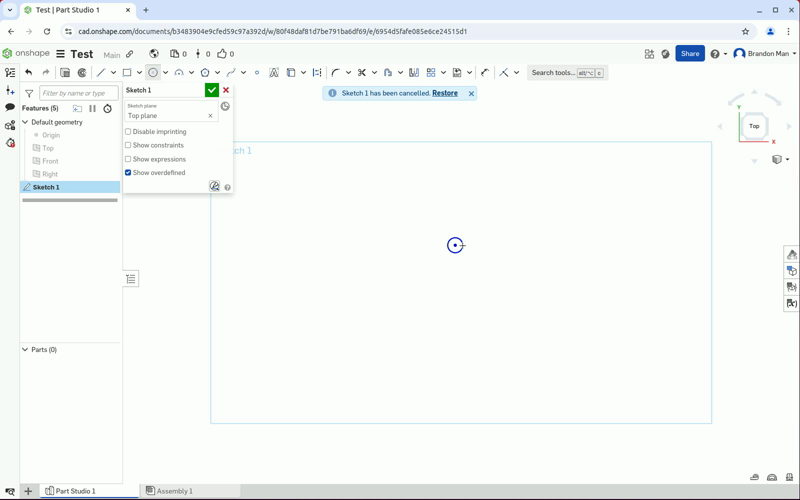
mouse_move(455, 245)
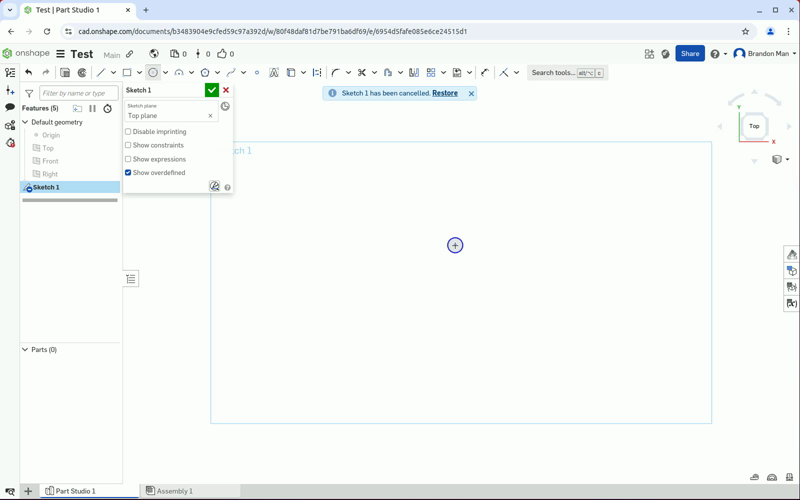
click(455, 245)
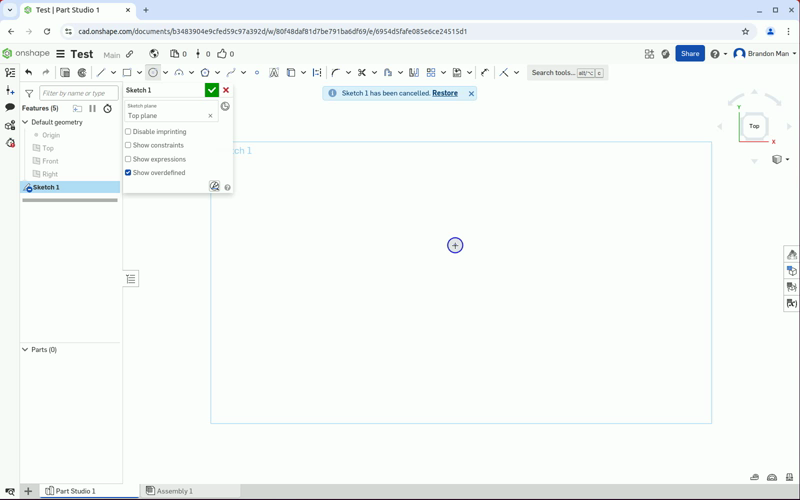
key_up(shift)
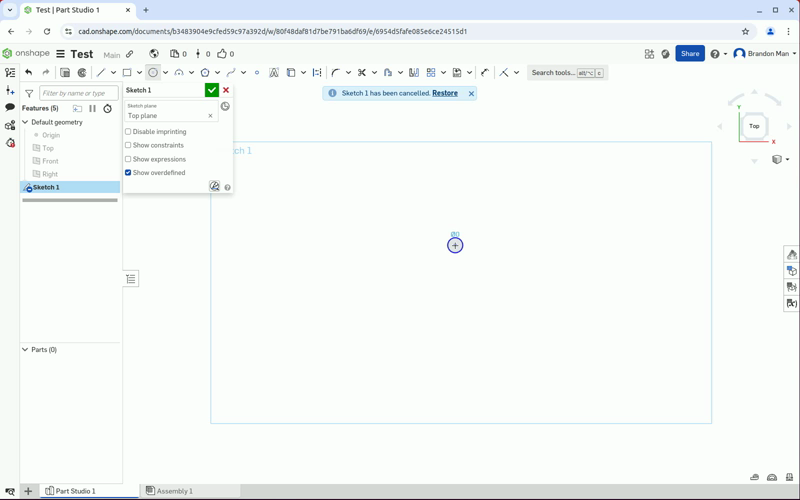
mouse_move(456, 245)
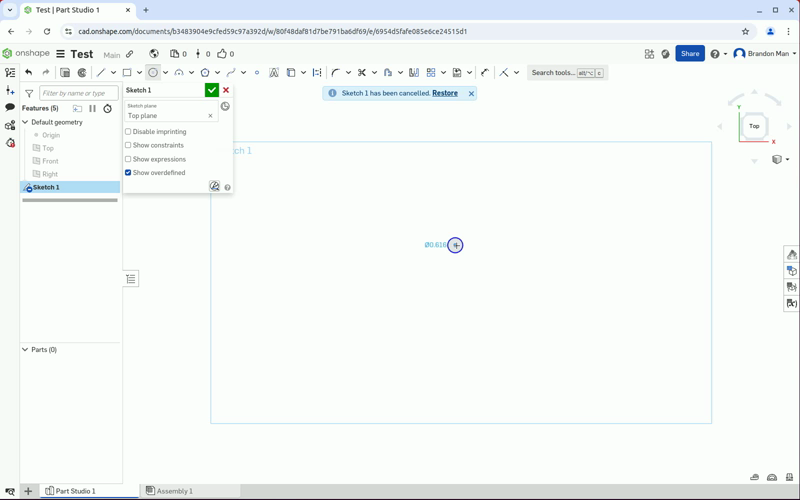
scroll(6)
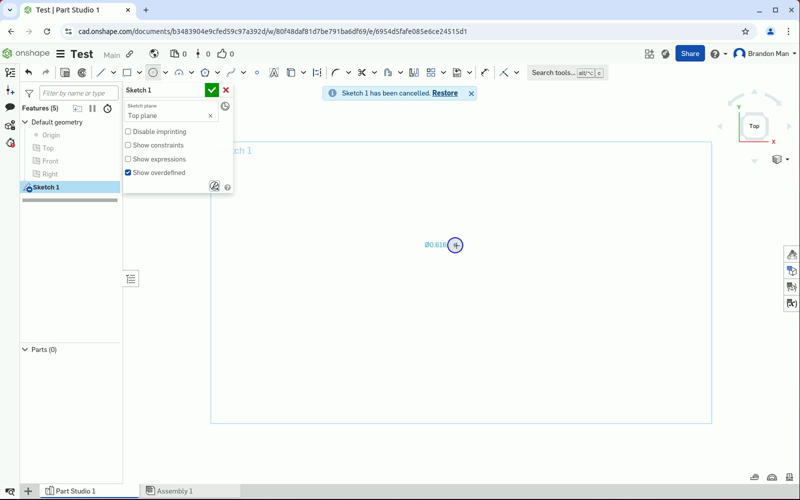
scroll(6)
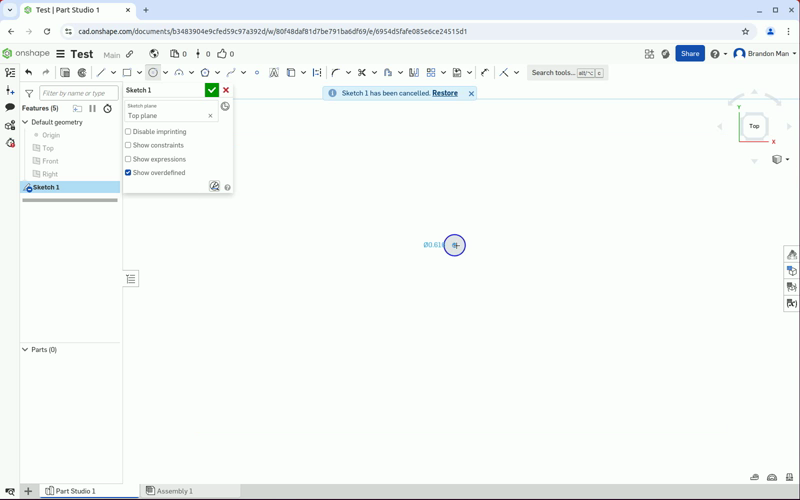
scroll(6)
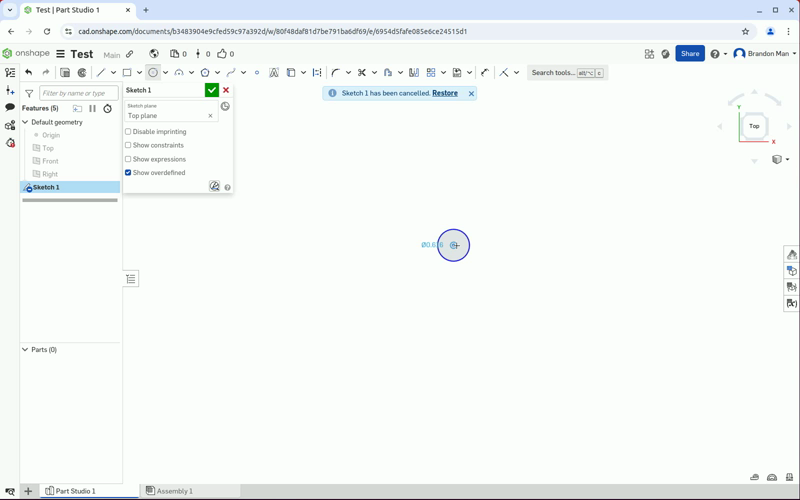
scroll(6)
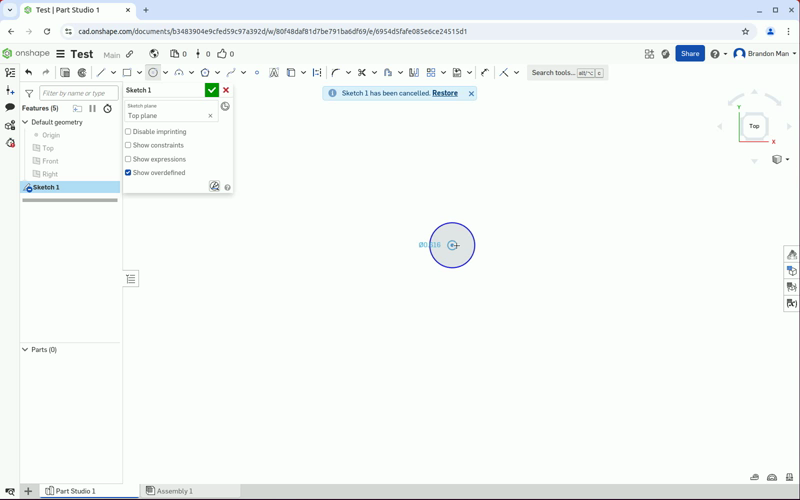
scroll(6)
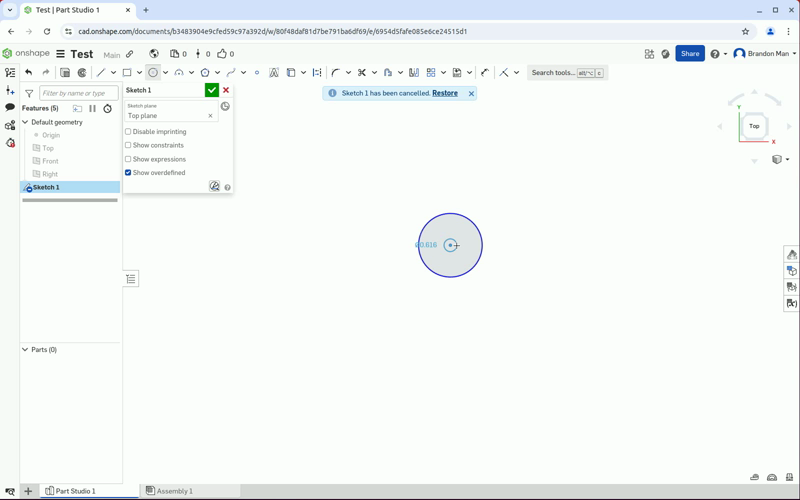
scroll(6)
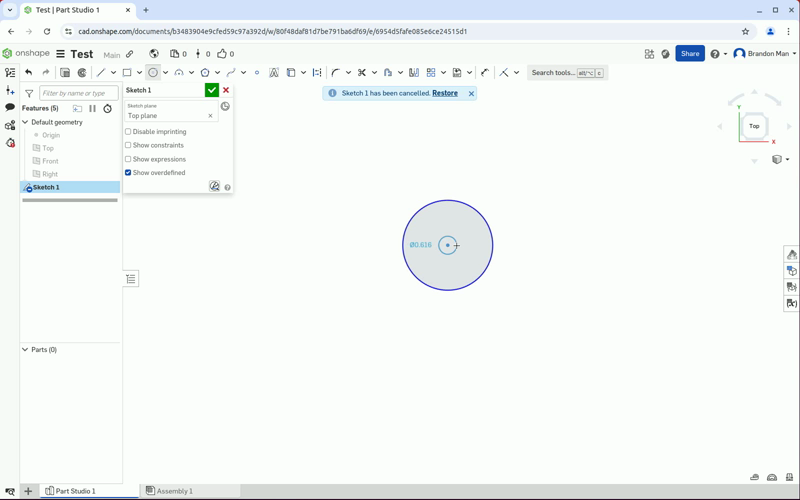
scroll(6)
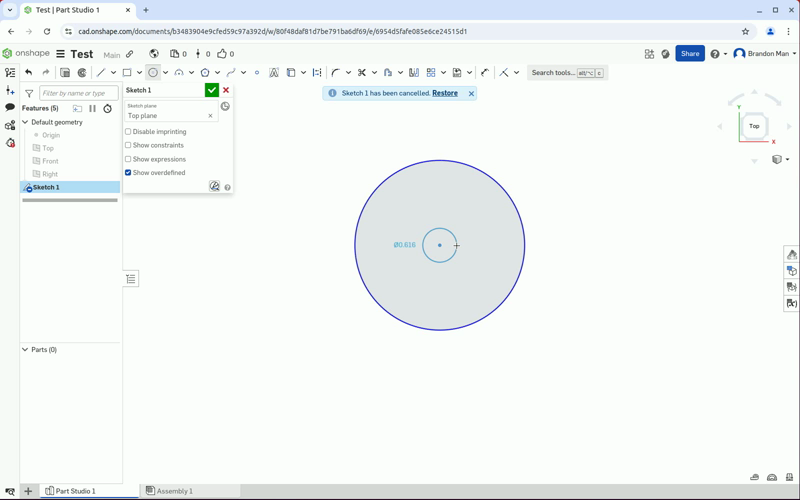
click(456, 245)
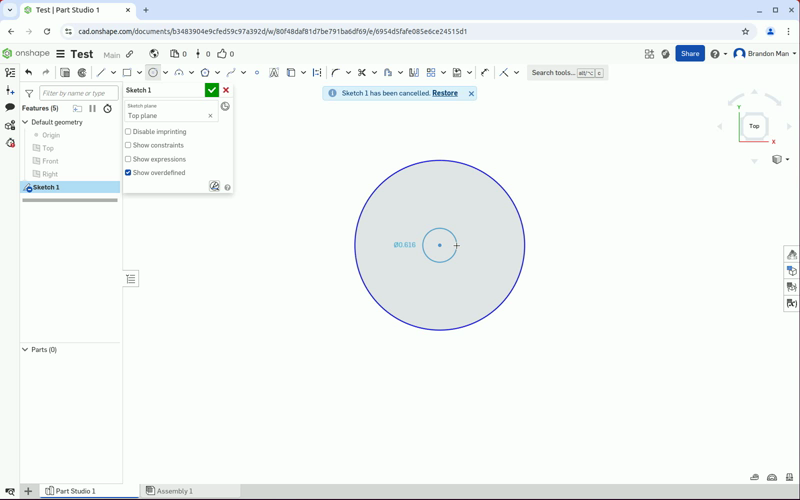
scroll(-6)
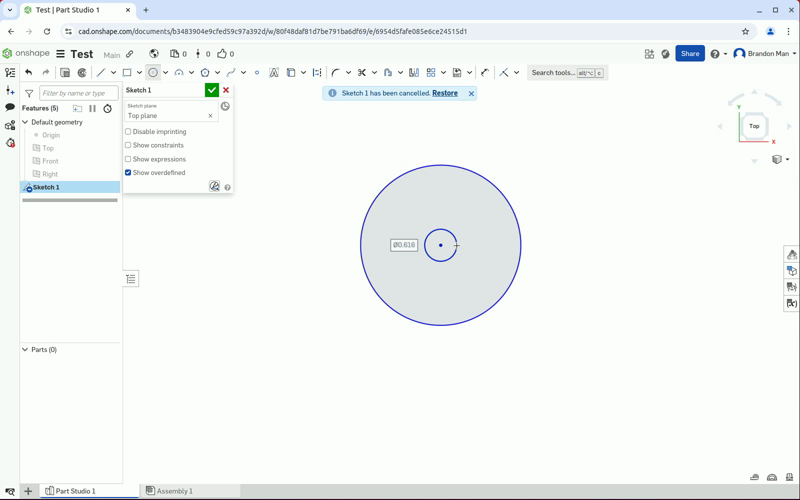
scroll(-6)
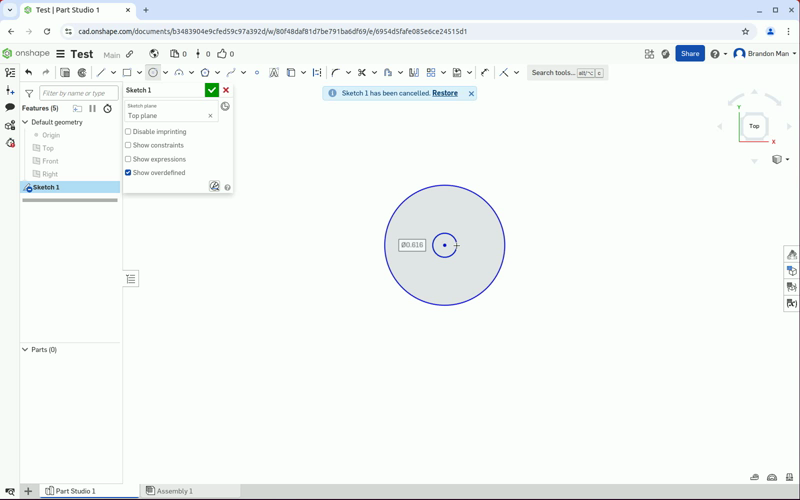
scroll(-6)
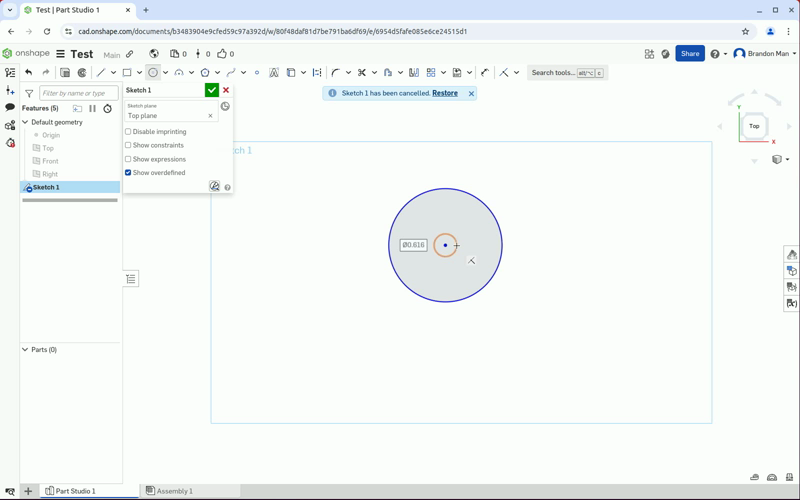
scroll(-6)
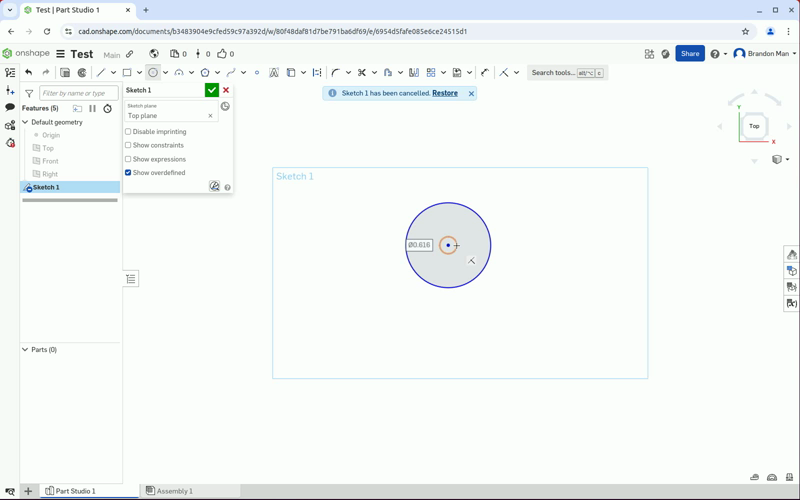
scroll(-6)
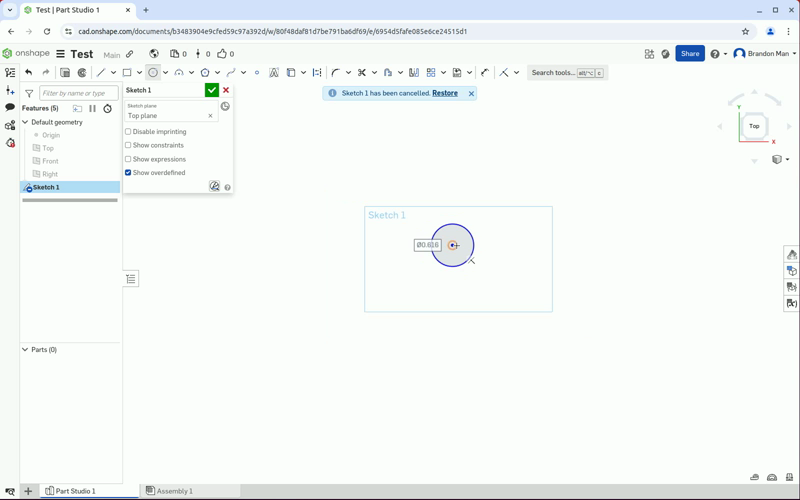
scroll(-6)
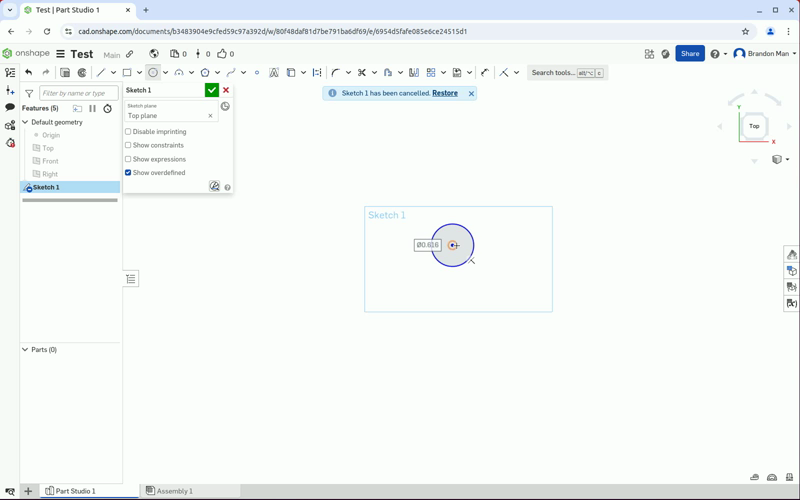
scroll(-6)
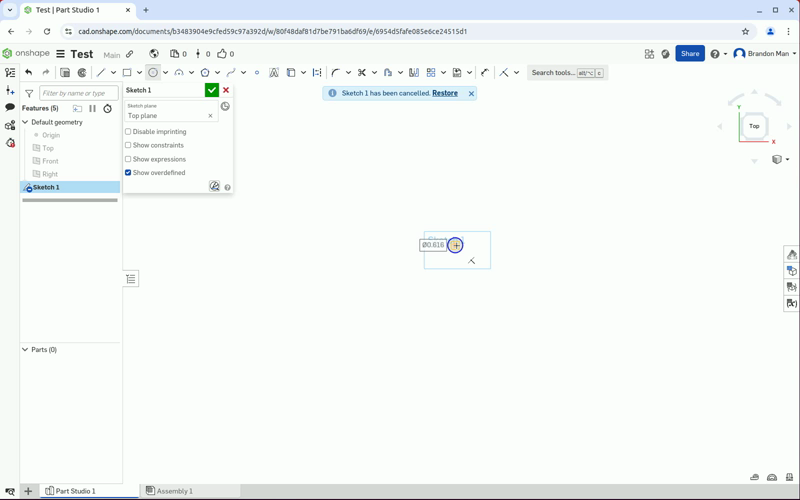
key(esc)
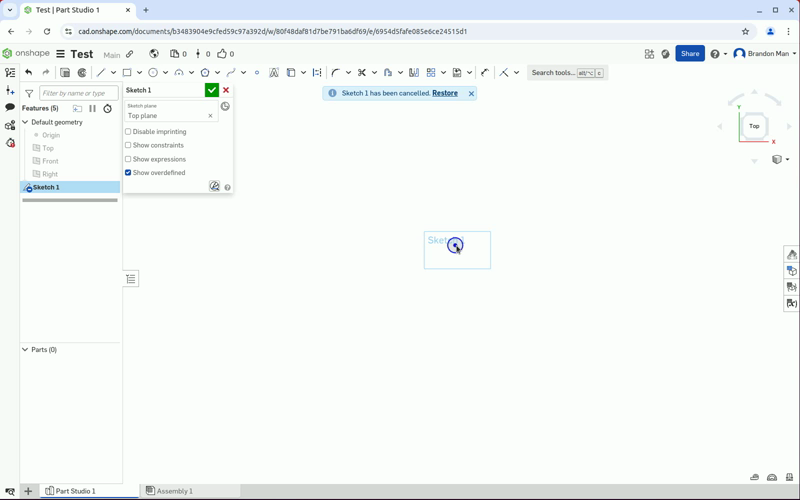
mouse_move(458, 246)
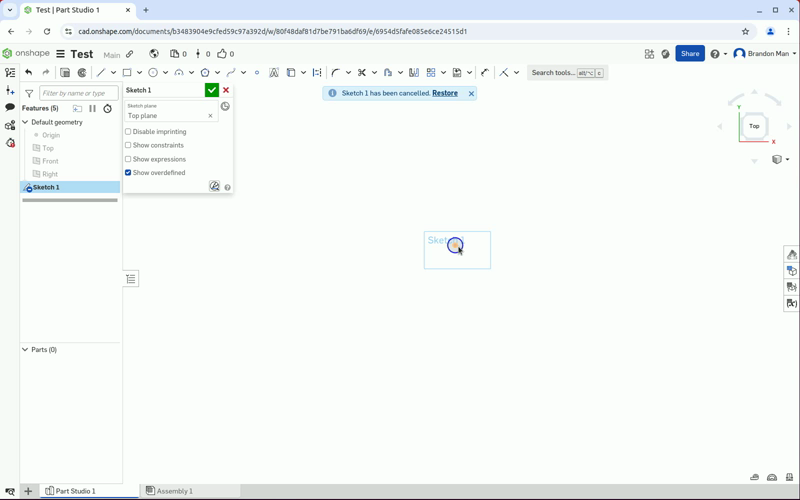
scroll(6)
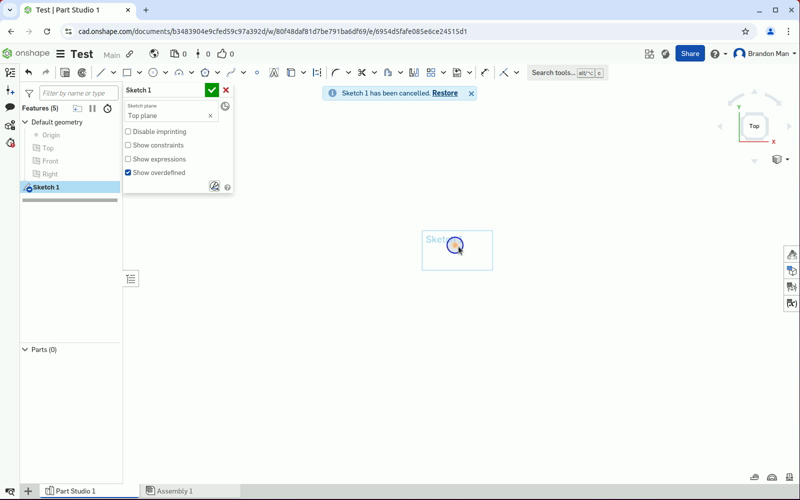
scroll(6)
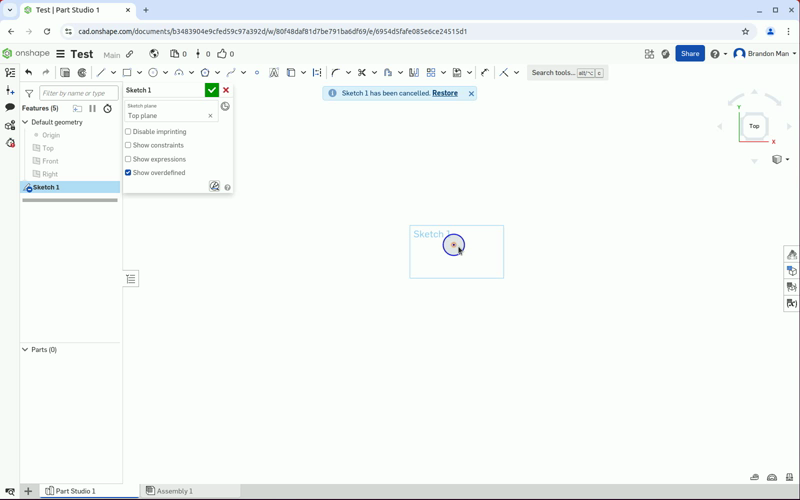
scroll(6)
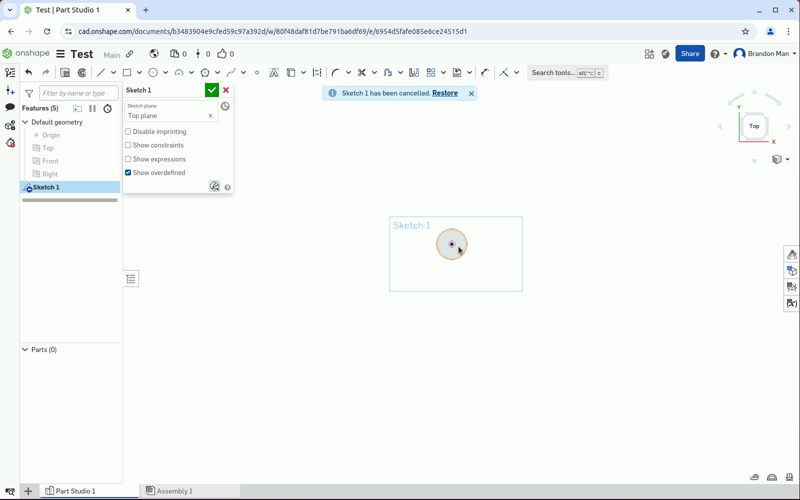
scroll(6)
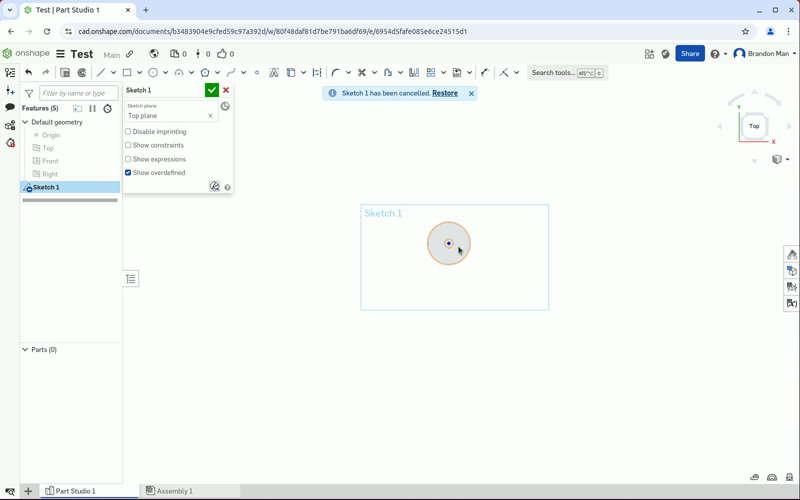
scroll(6)
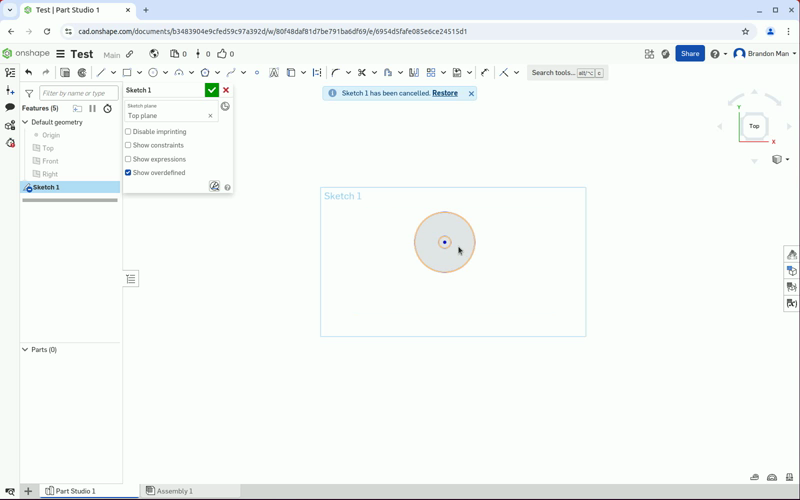
scroll(6)
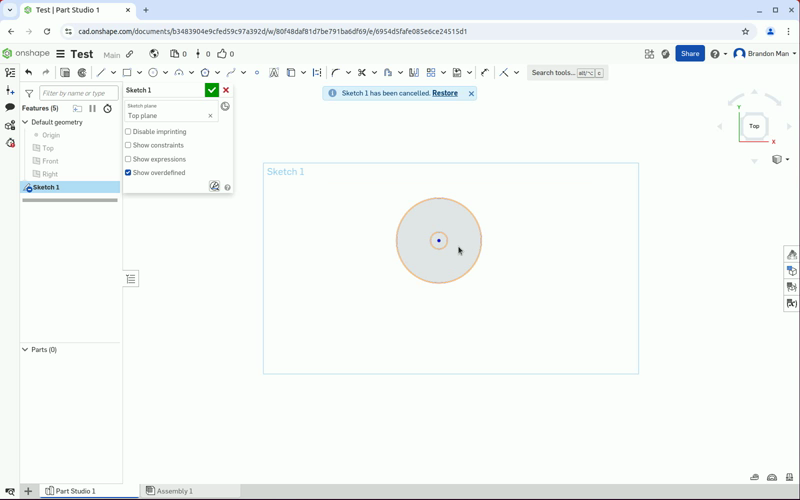
scroll(6)
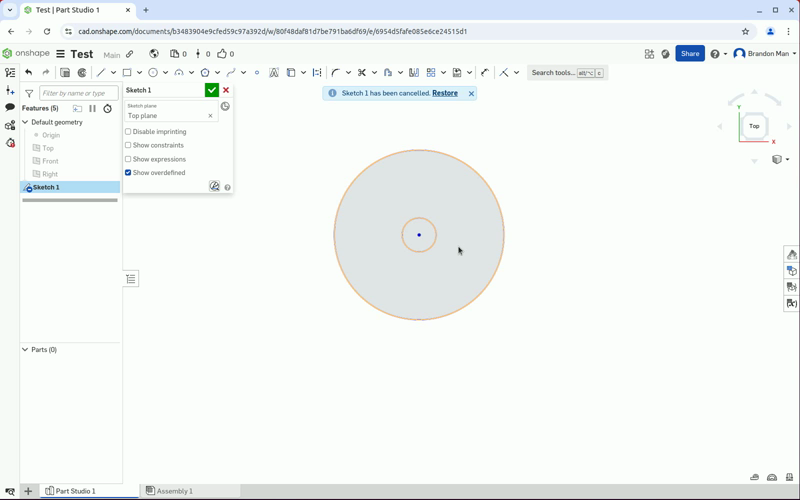
click(458, 246)
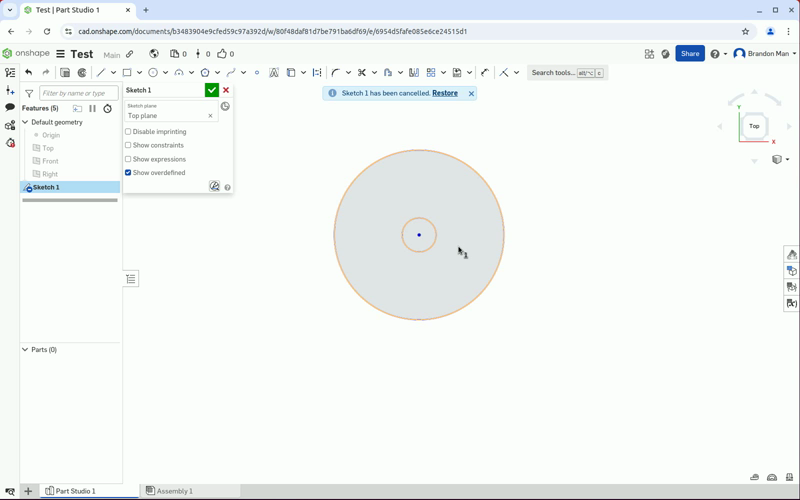
scroll(-6)
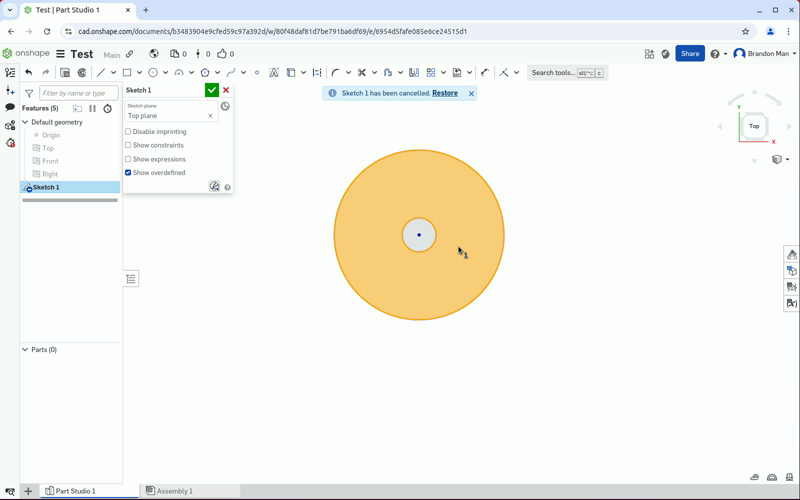
scroll(-6)
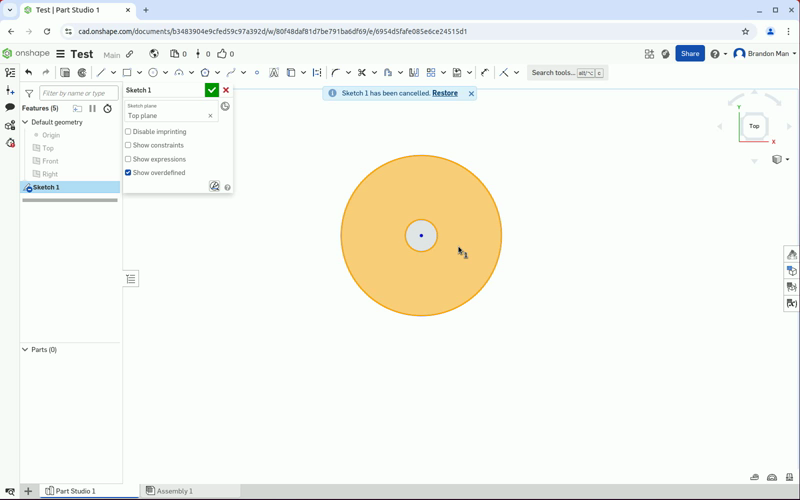
scroll(-6)
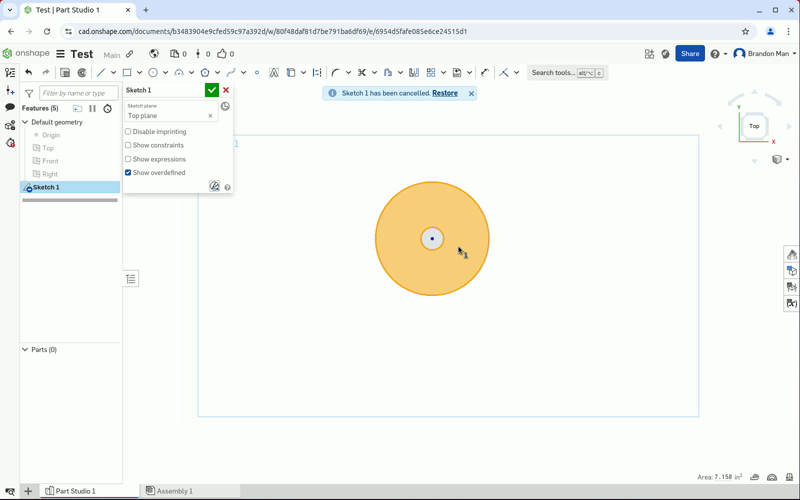
scroll(-6)
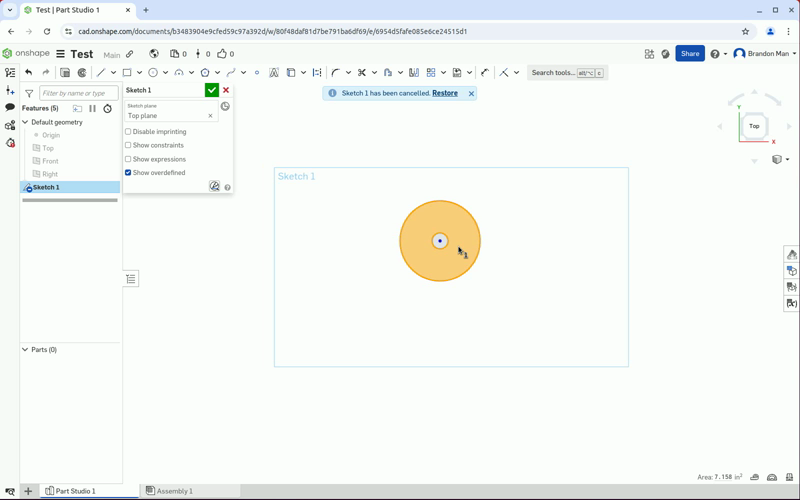
scroll(-6)
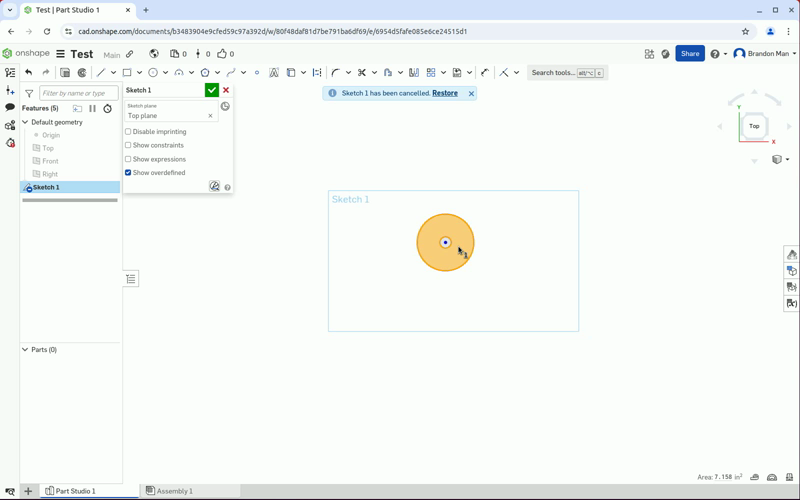
scroll(-6)
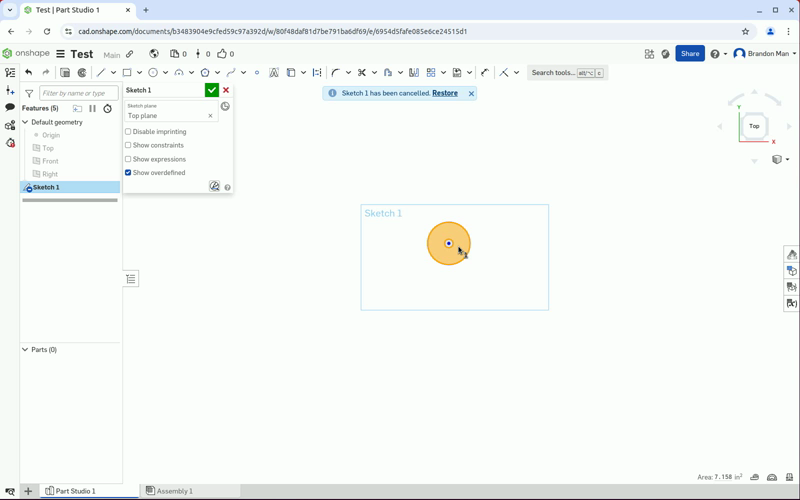
scroll(-6)
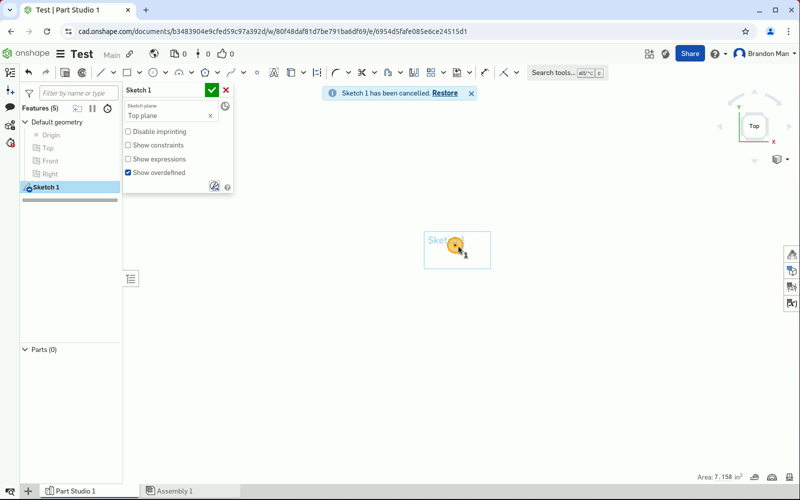
mouse_move(73, 352)
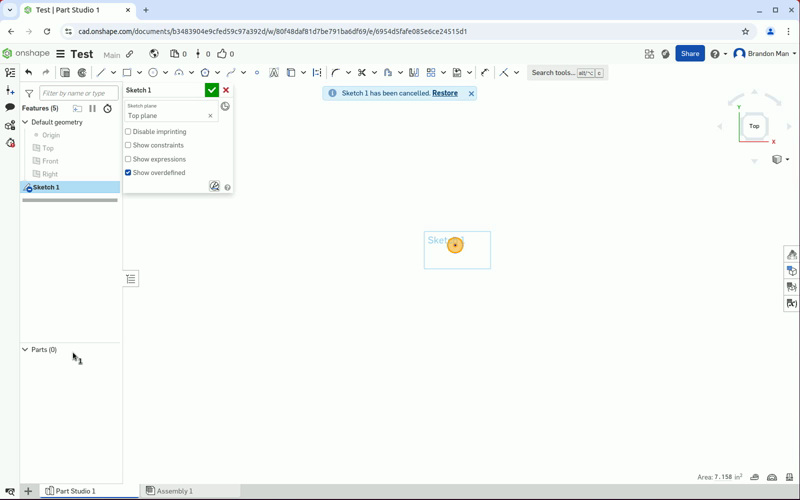
key(shift+y)
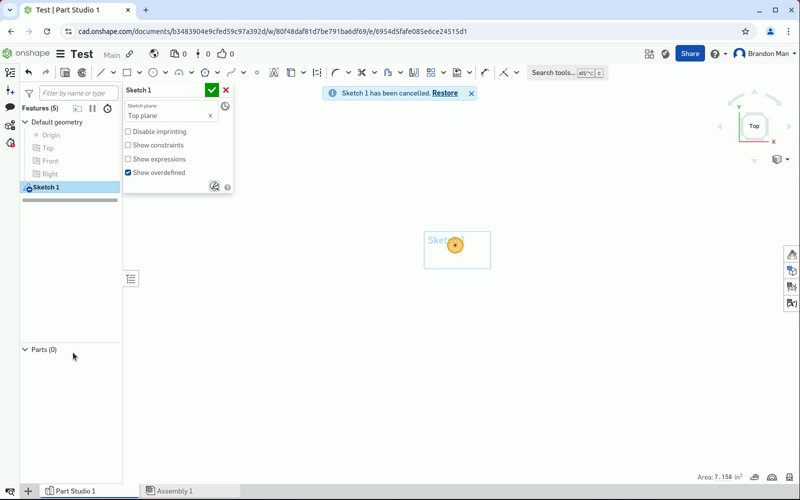
key(shift+e)
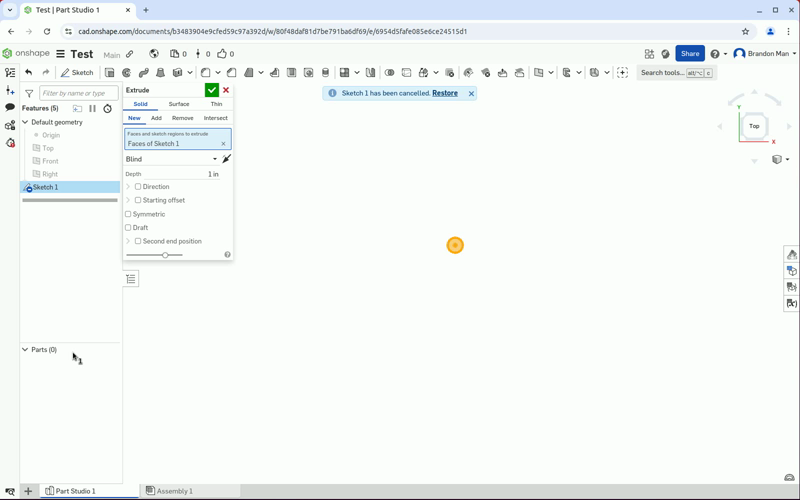
mouse_move(143, 106)
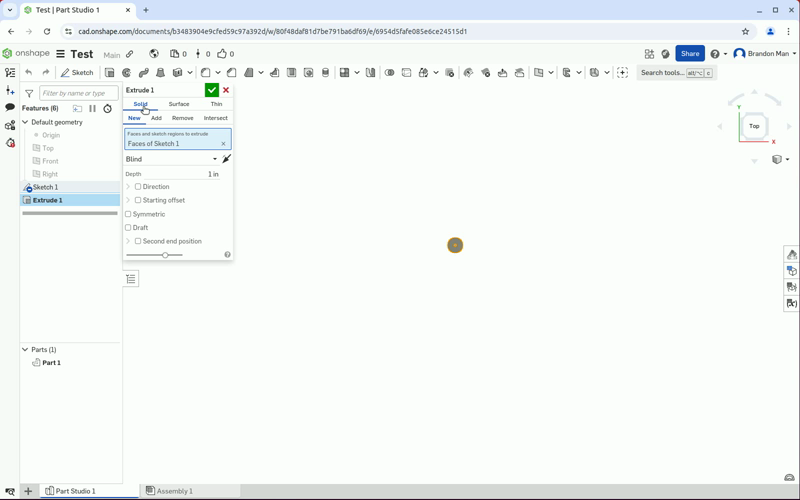
click(143, 106)
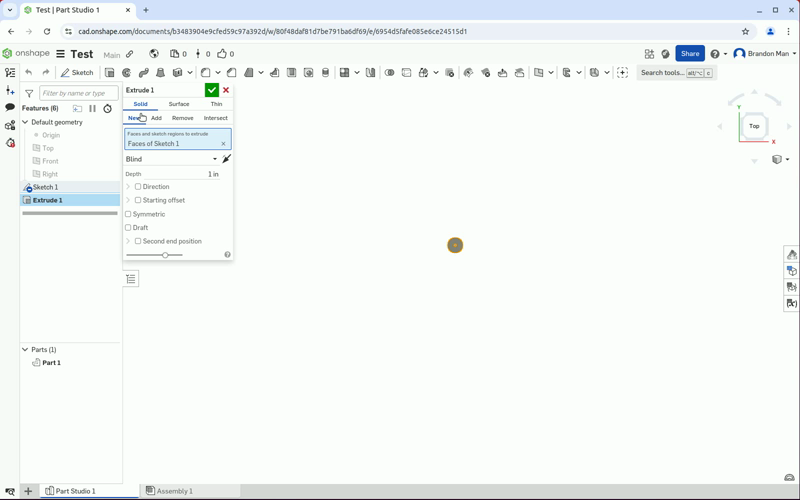
mouse_move(137, 120)
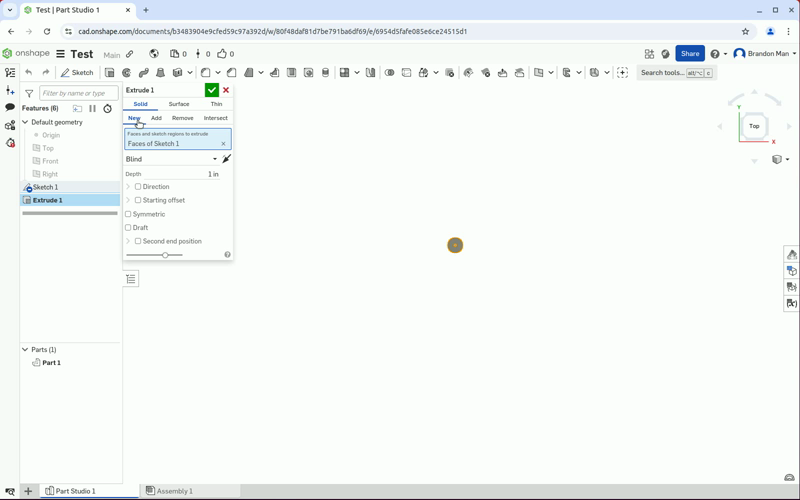
click(137, 120)
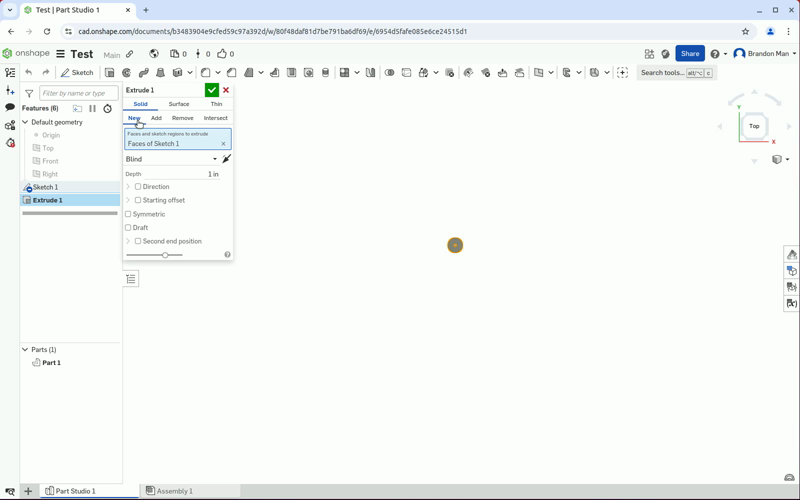
key(tab, 4)
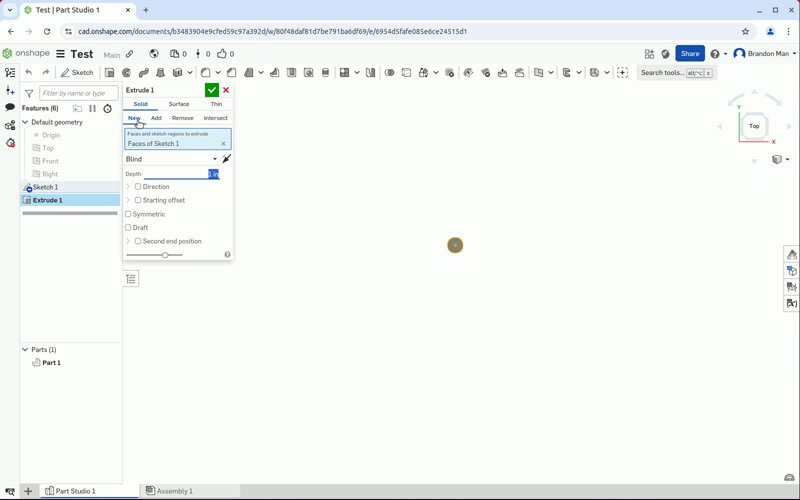
text(3.37)
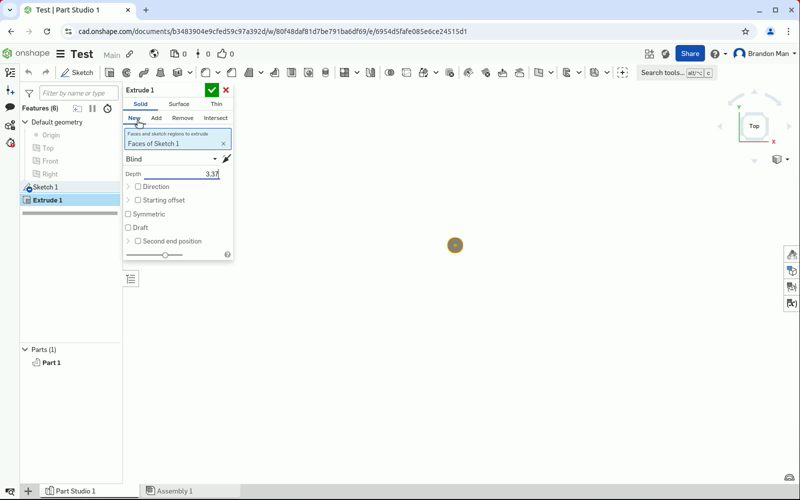
key(enter)
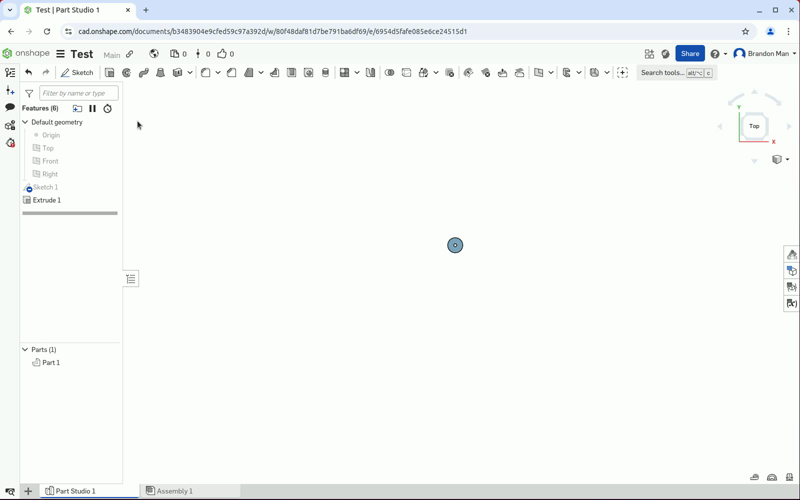
key(shift+h)
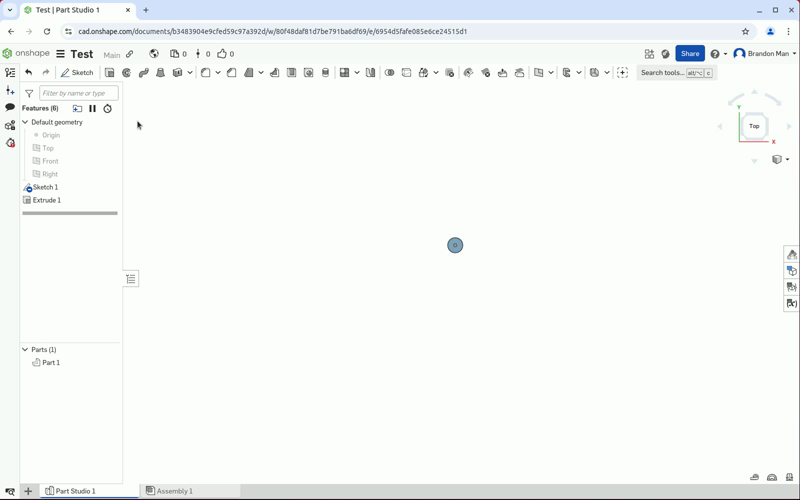
key(shift+h)
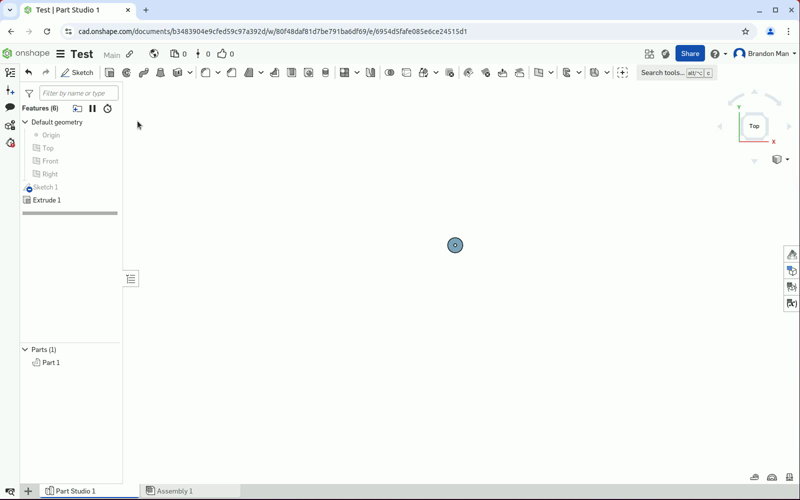
mouse_move(73, 189)
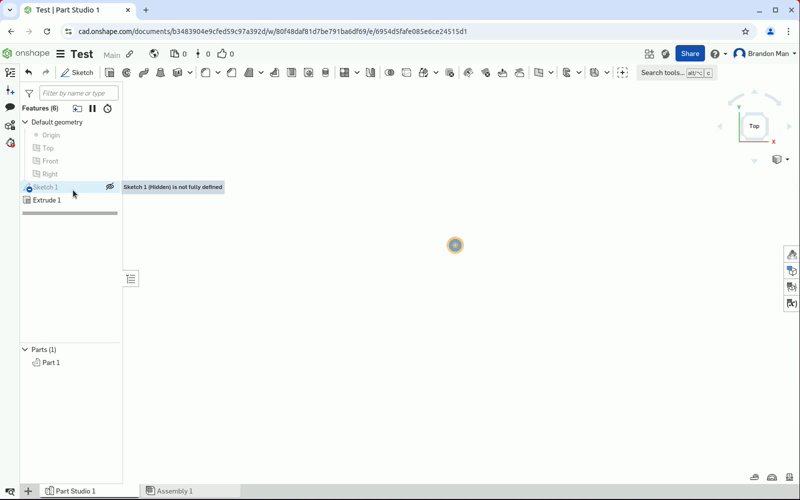
click(73, 189)
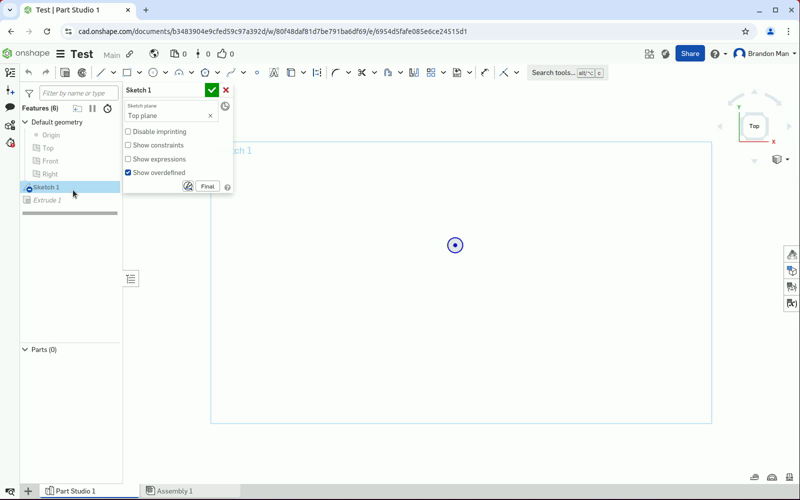
mouse_move(229, 92)
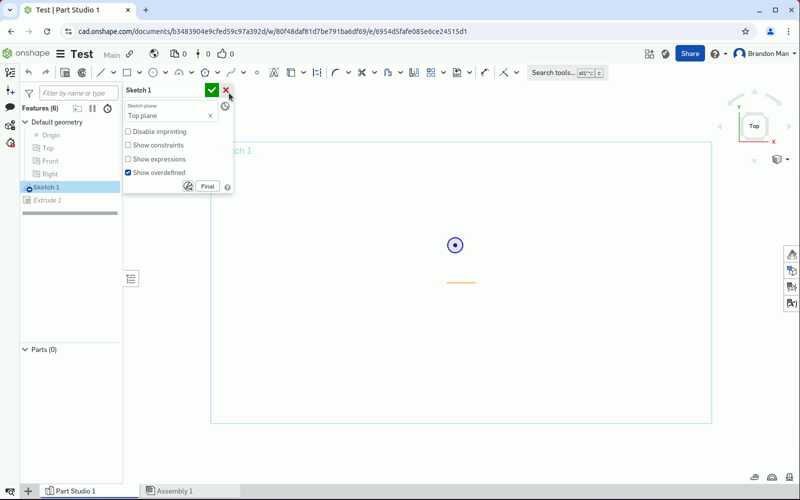
click(229, 92)
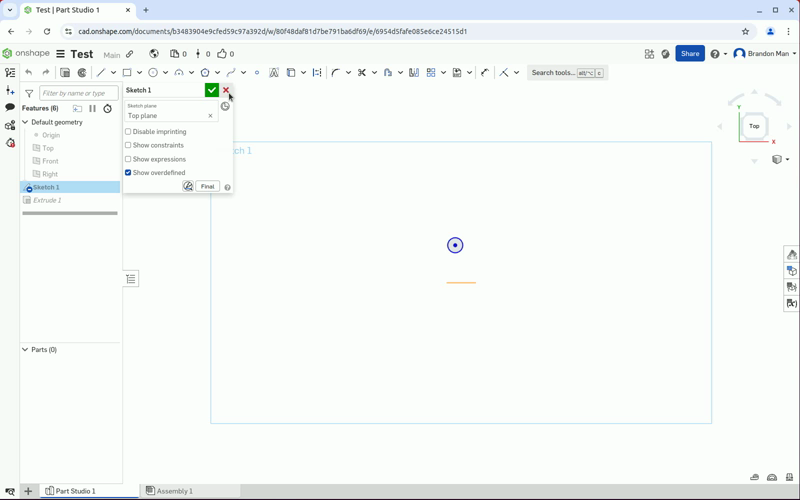
key(shift+s)
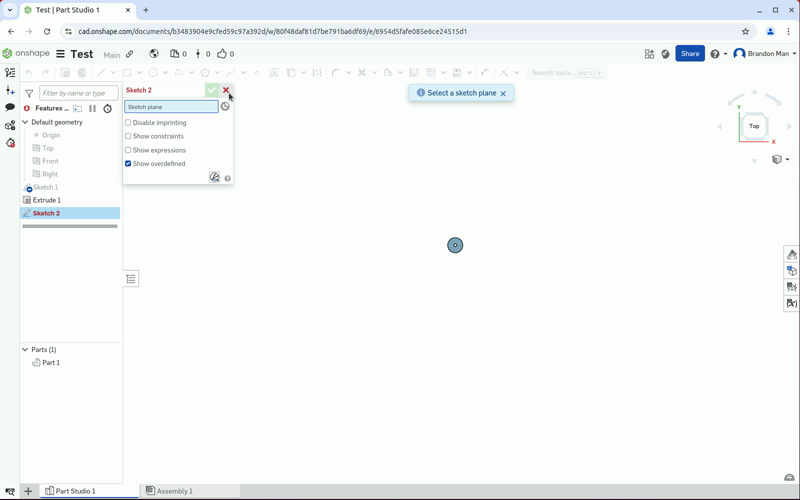
mouse_move(73, 150)
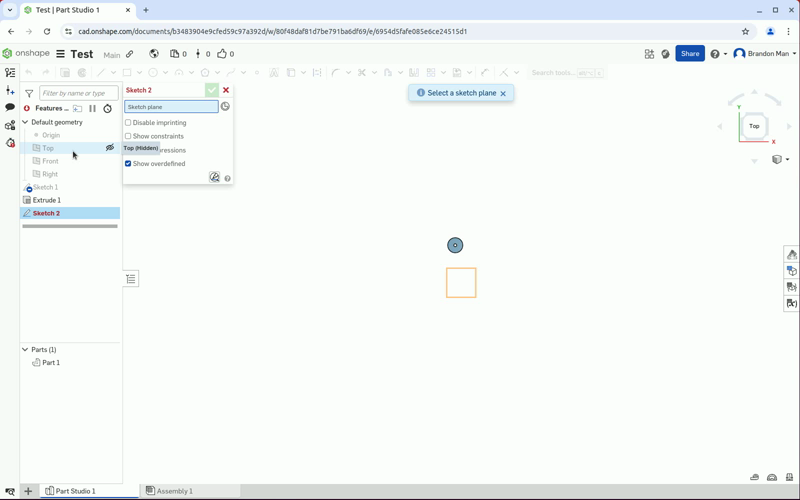
click(73, 150)
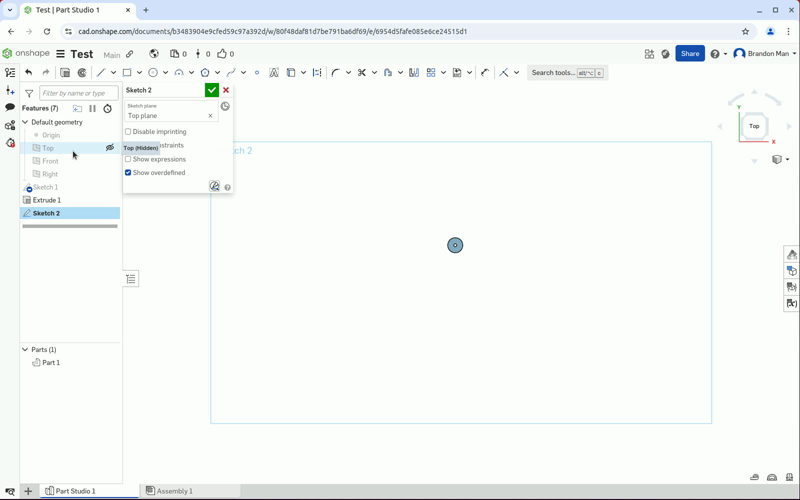
mouse_move(73, 352)
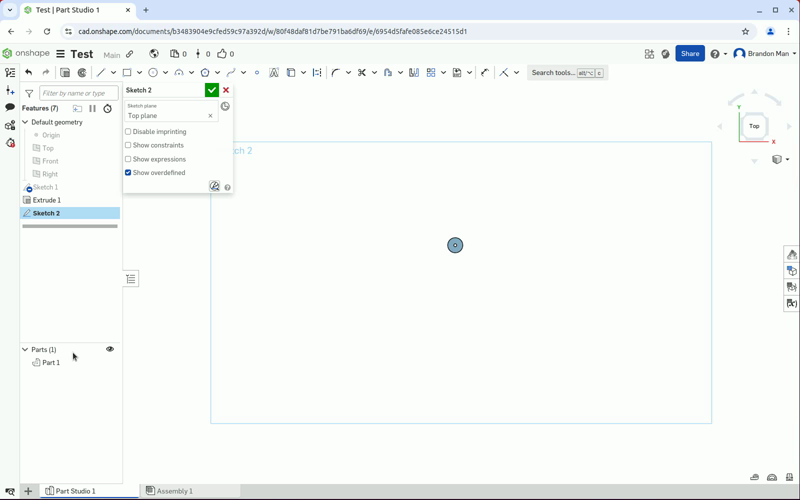
key(y)
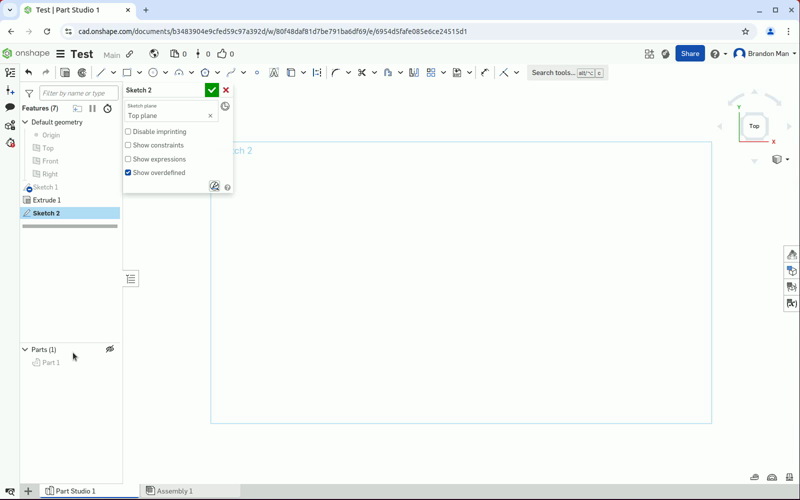
key(a)
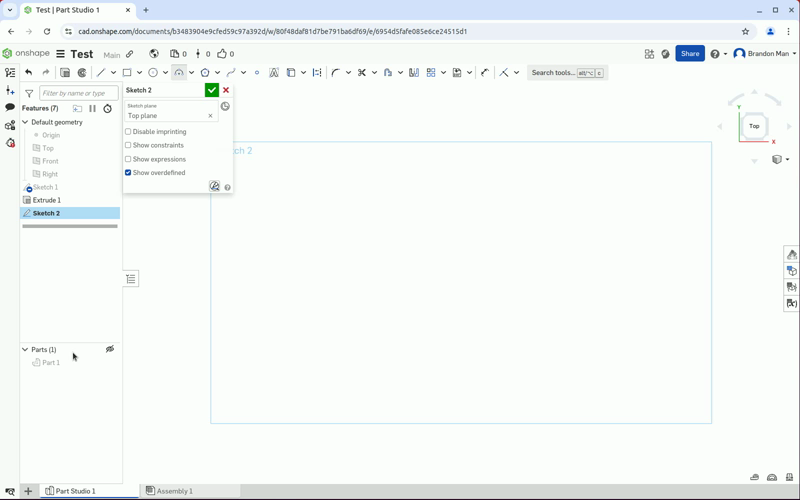
key_down(shift)
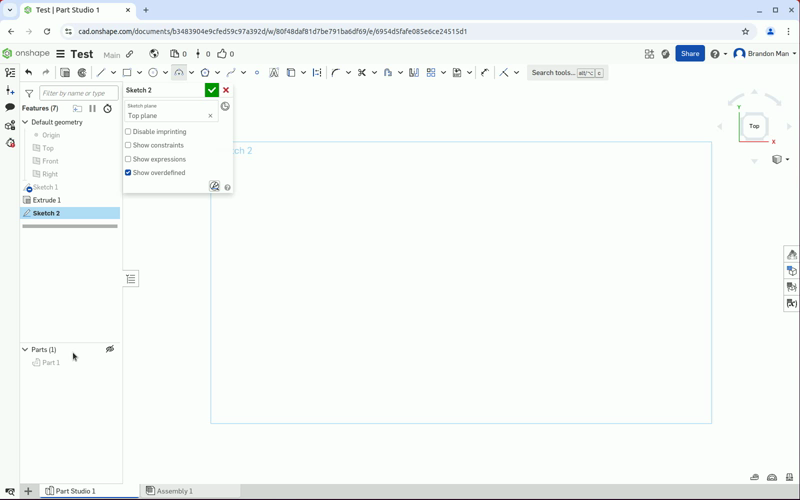
mouse_move(454, 238)
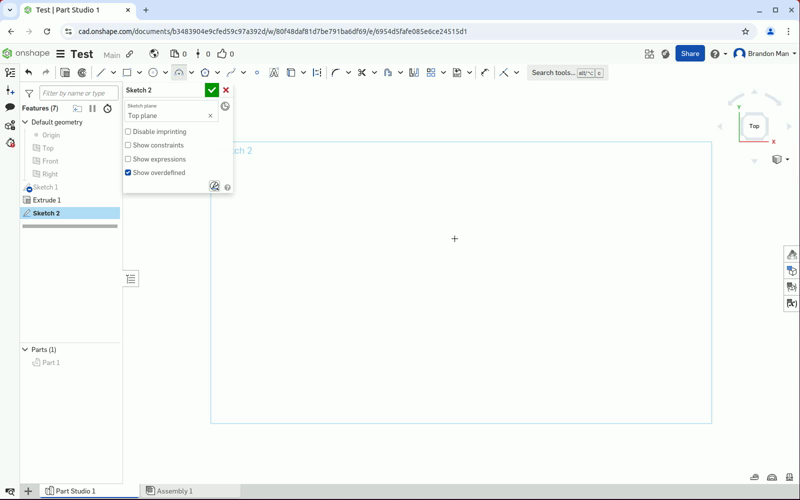
click(454, 238)
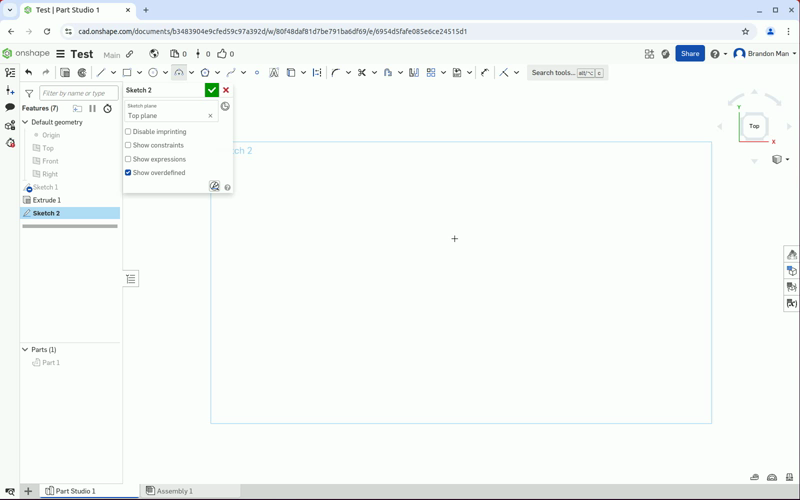
key_up(shift)
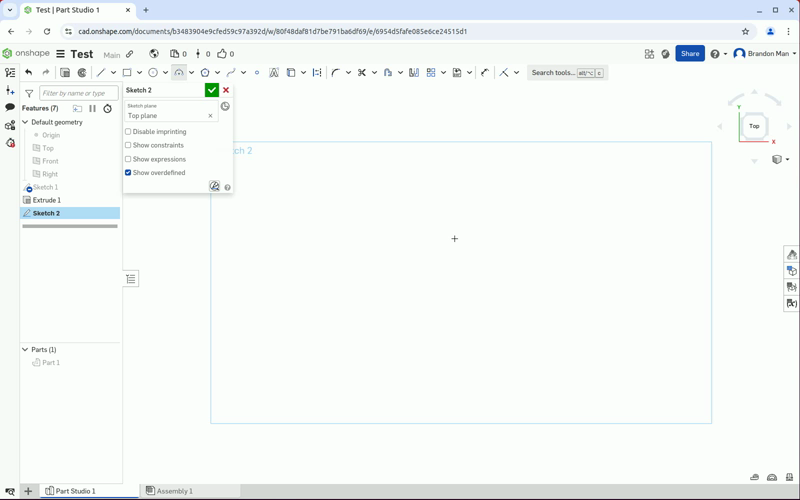
key_down(shift)
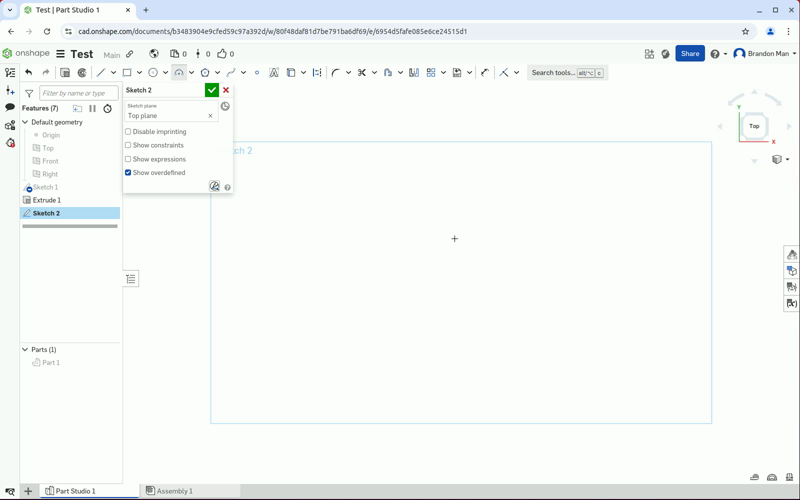
mouse_move(461, 245)
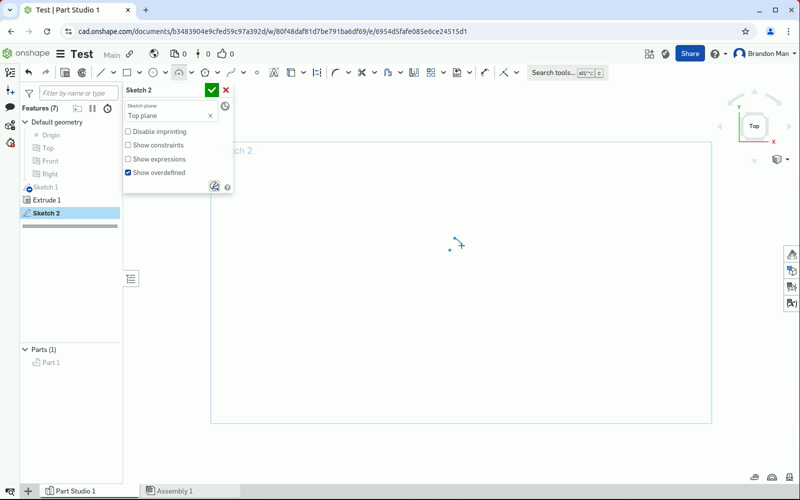
click(461, 245)
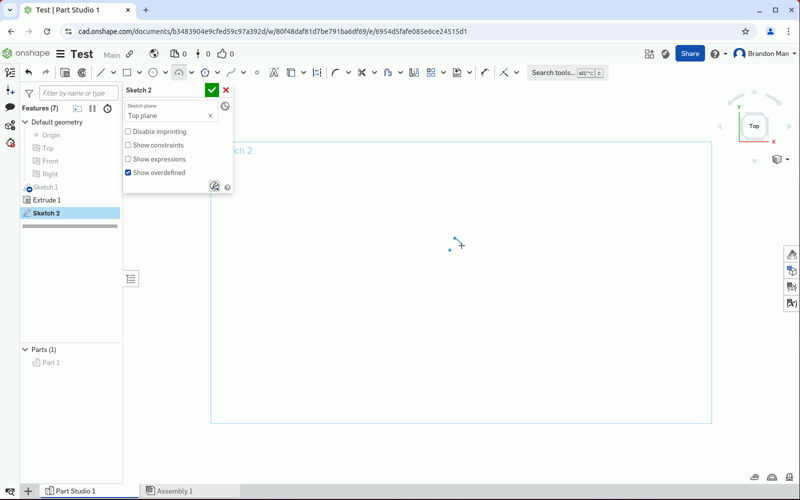
mouse_move(459, 240)
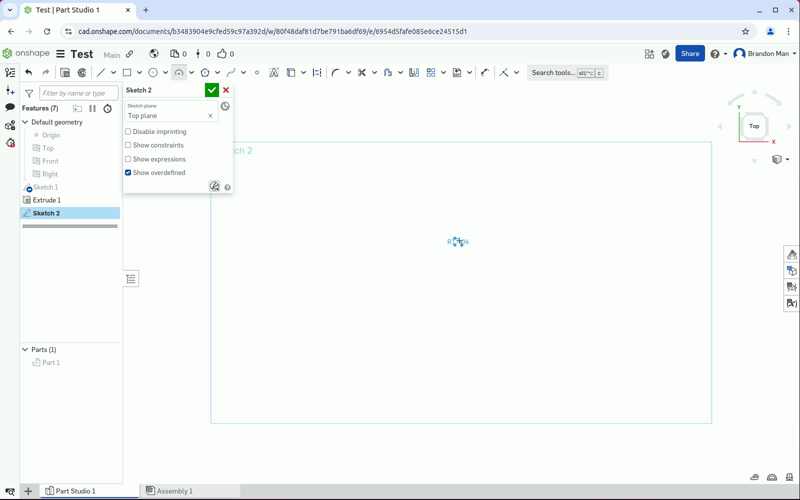
click(459, 240)
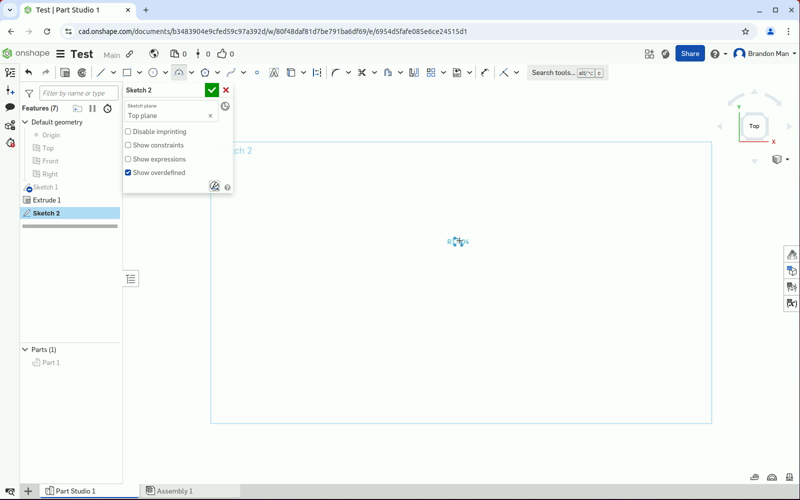
key_up(shift)
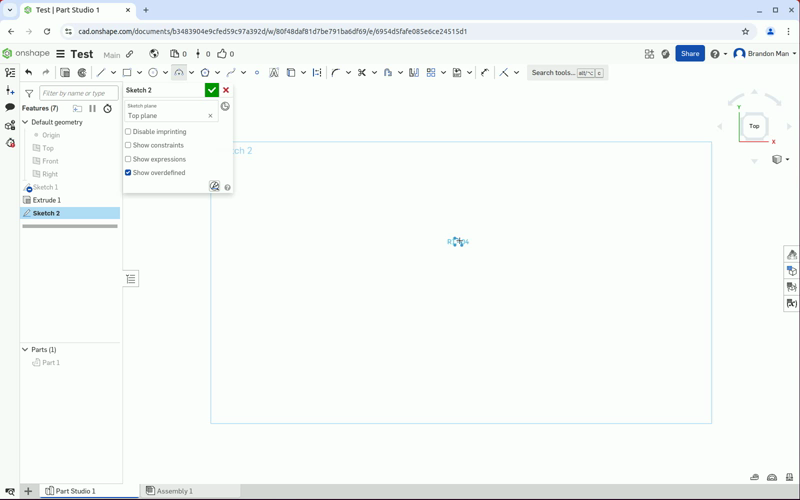
key(esc)
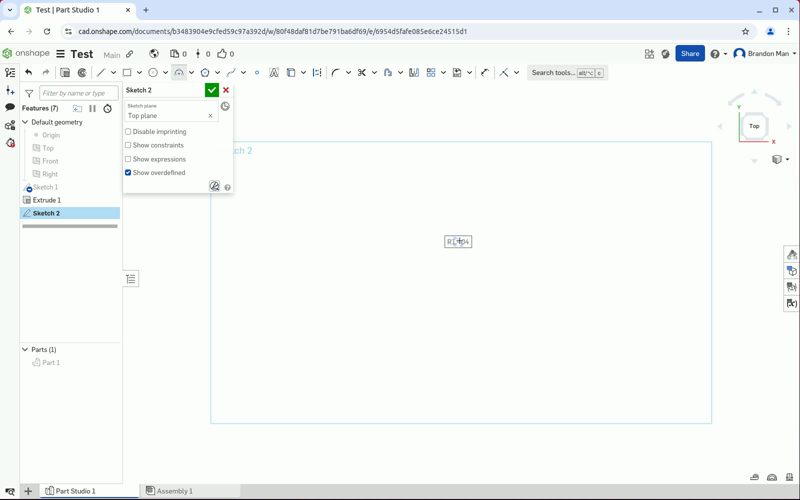
key(l)
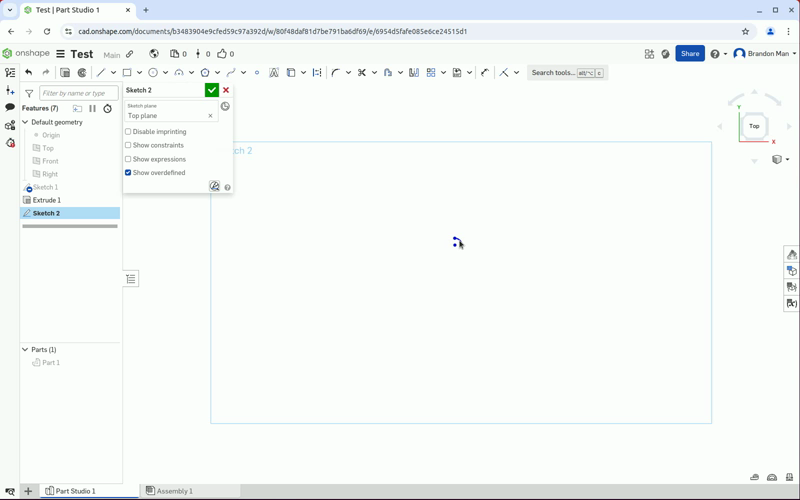
mouse_move(461, 245)
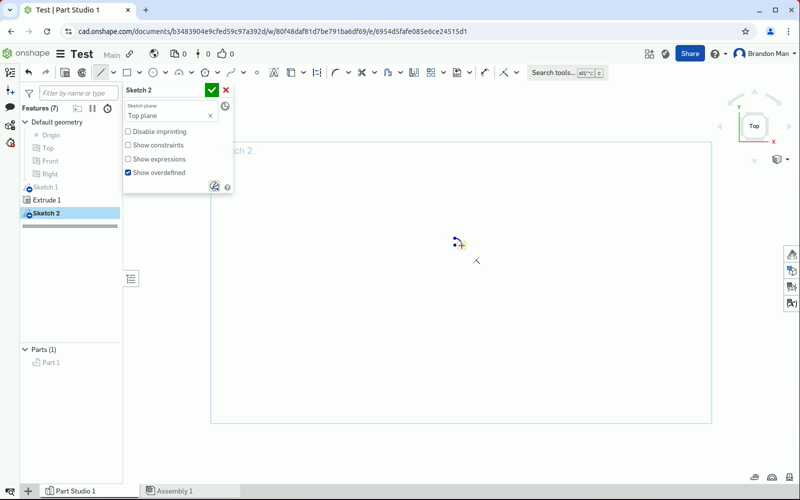
click(461, 245)
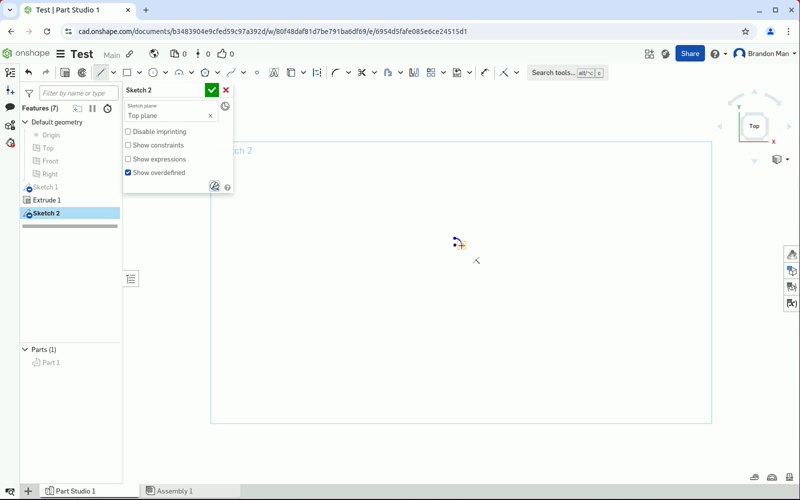
key_down(shift)
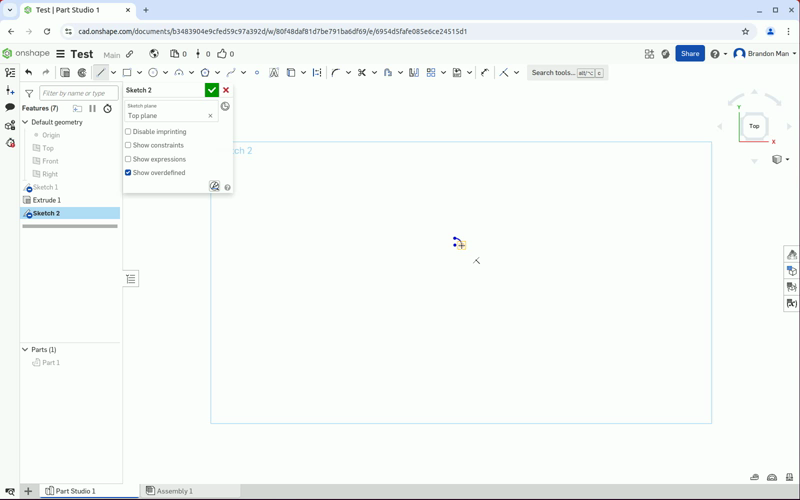
mouse_move(554, 247)
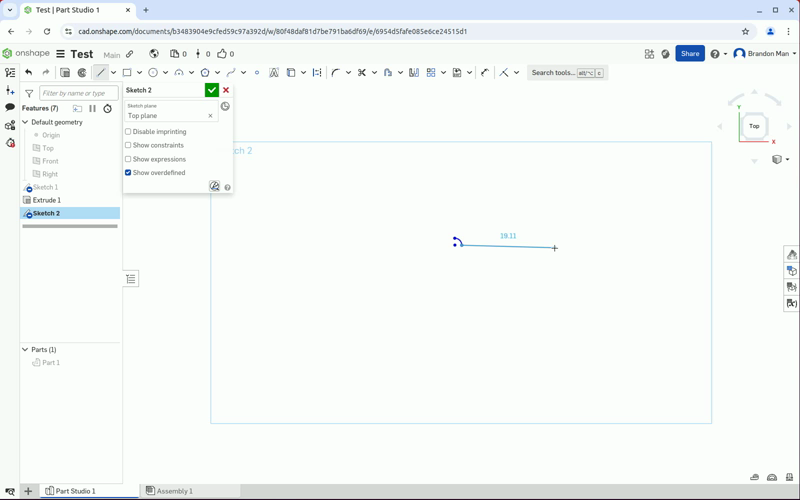
click(554, 247)
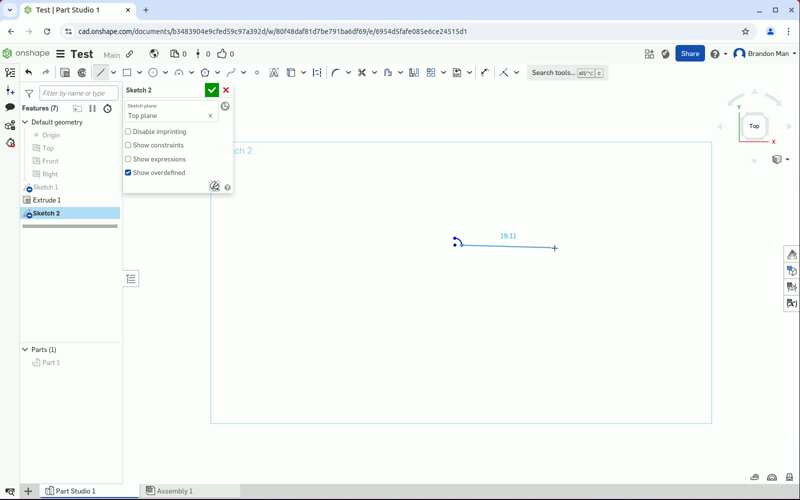
key_up(shift)
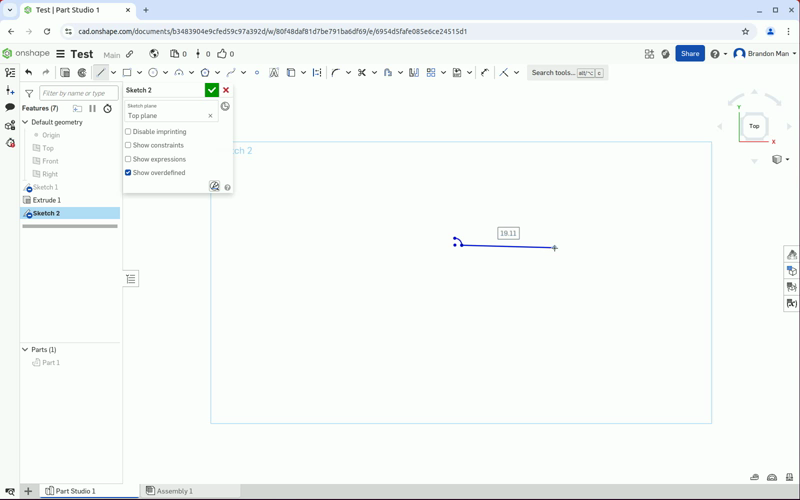
key(esc)
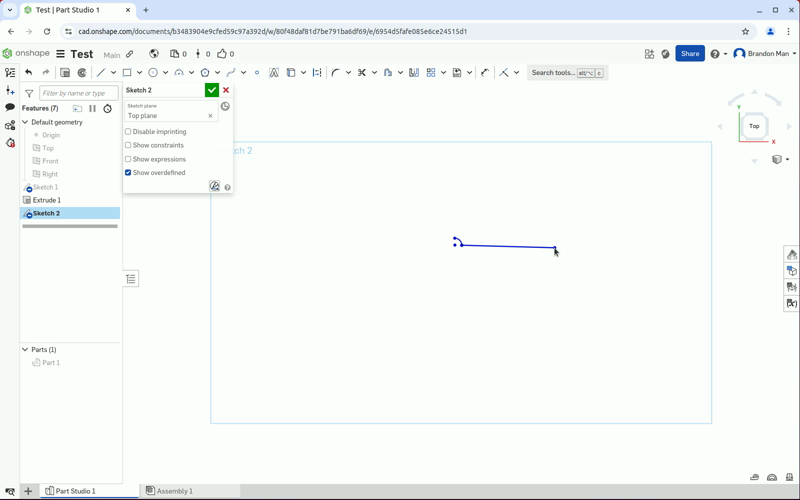
key(a)
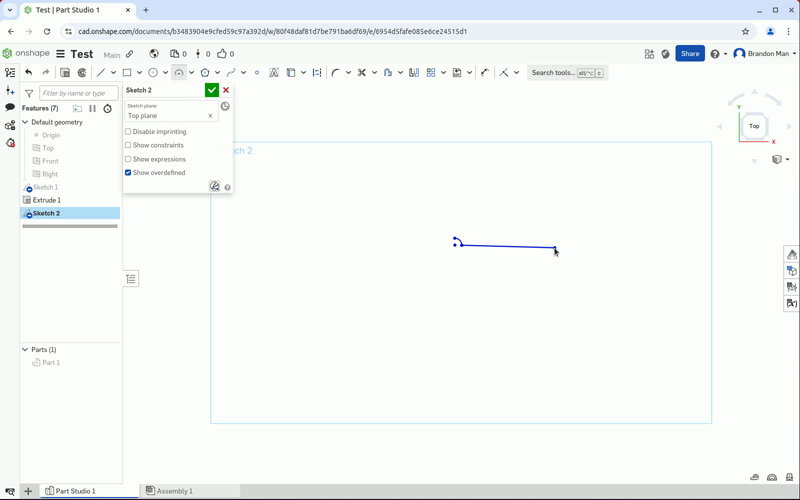
mouse_move(554, 247)
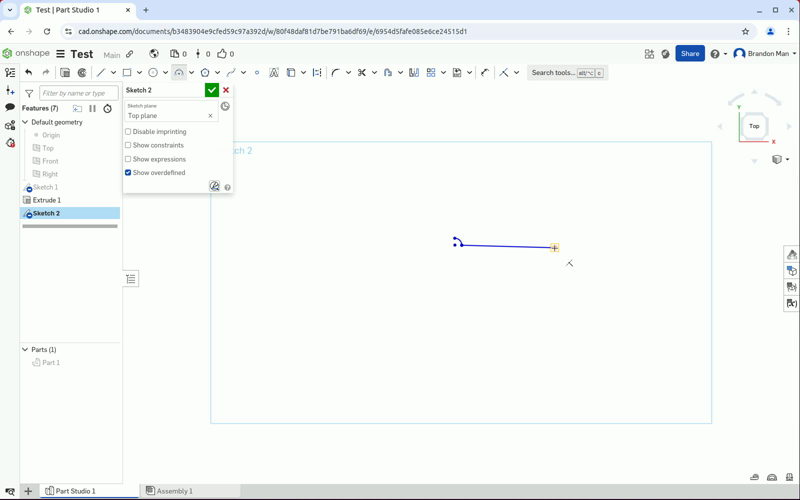
click(554, 247)
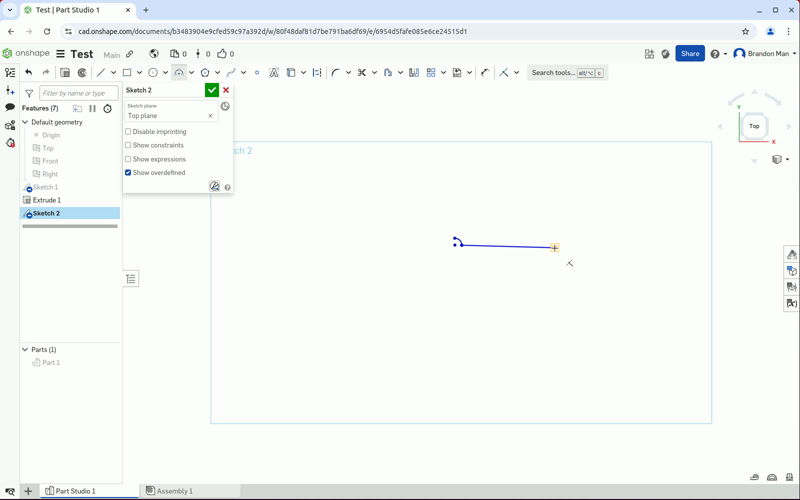
key_down(shift)
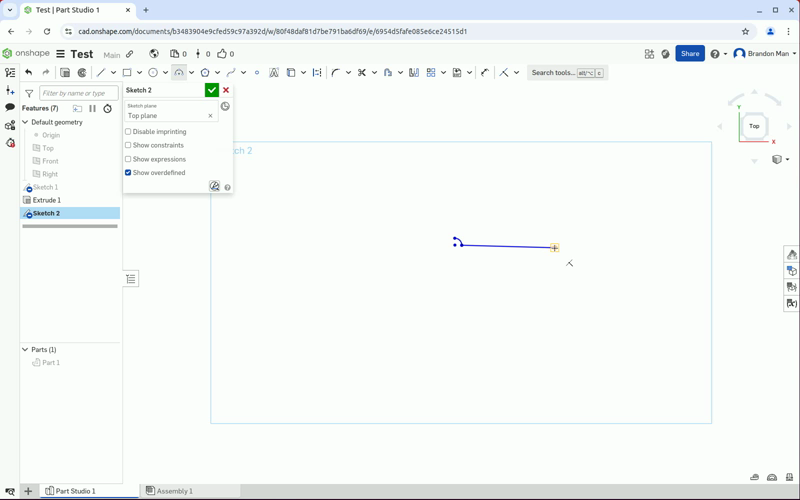
mouse_move(564, 238)
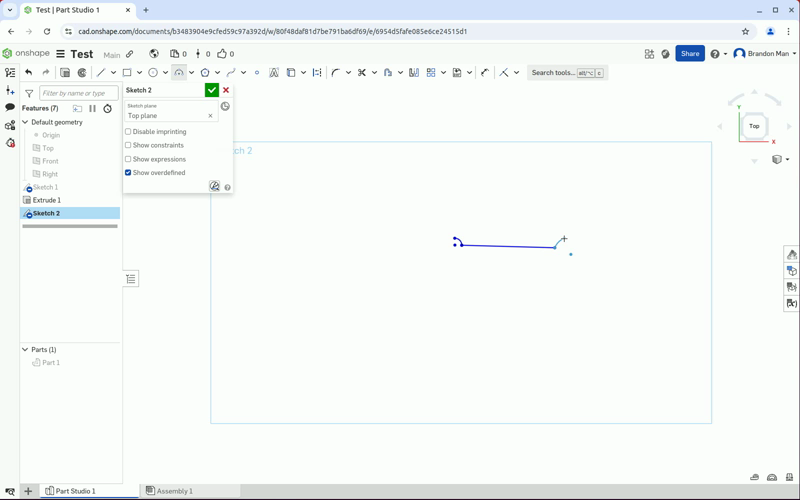
click(564, 238)
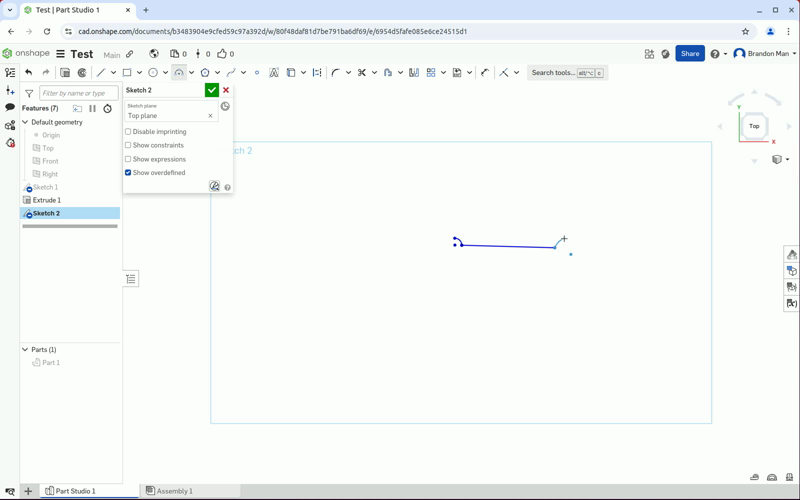
mouse_move(557, 241)
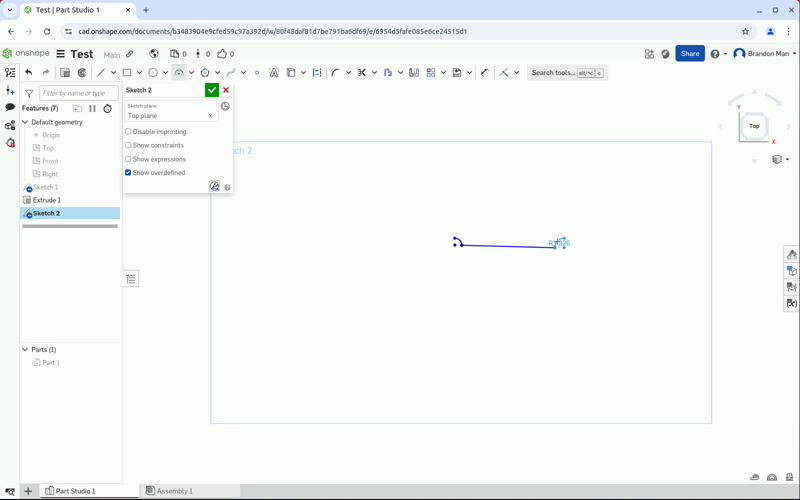
click(557, 241)
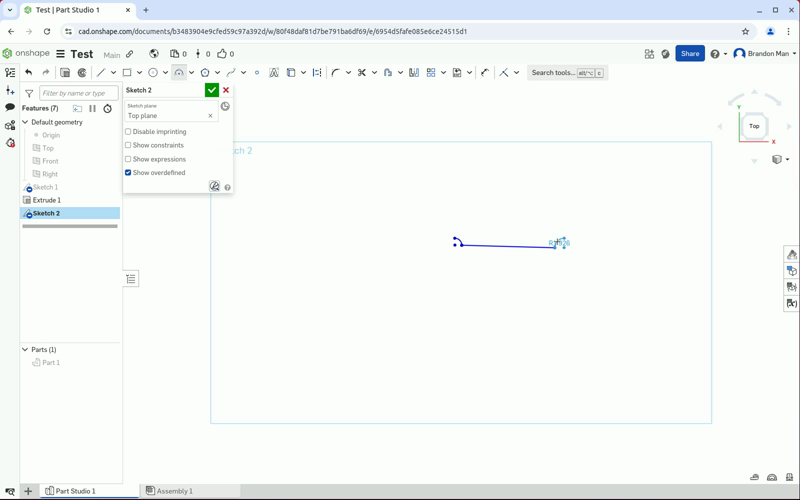
key_up(shift)
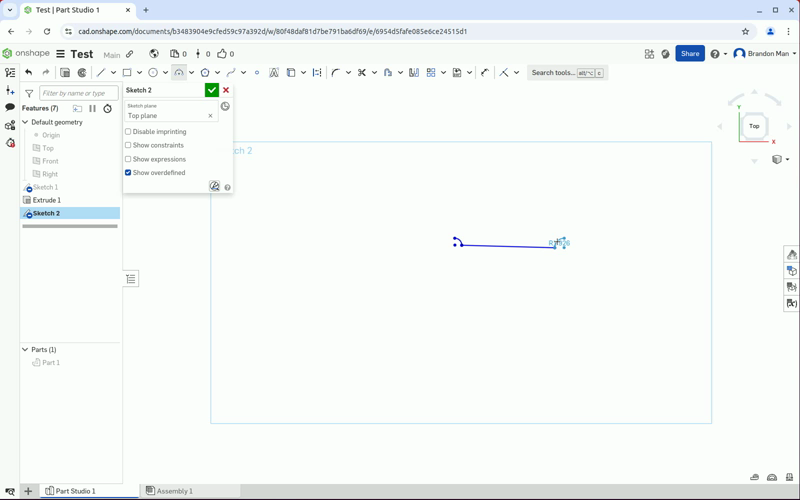
key(esc)
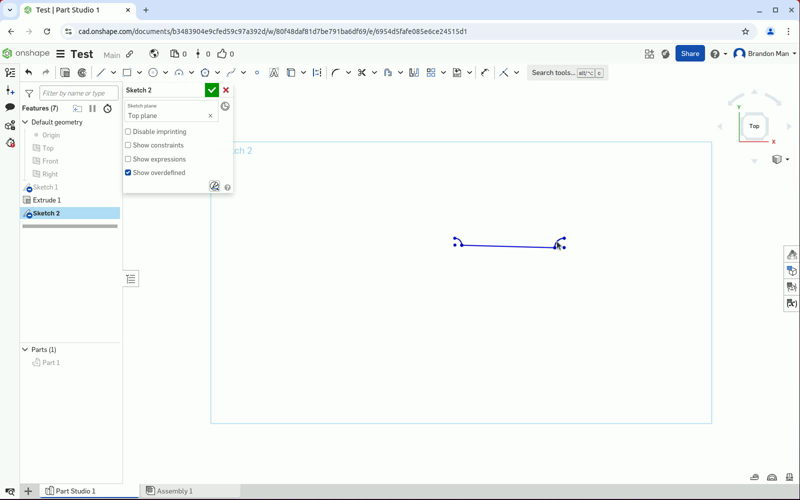
key(l)
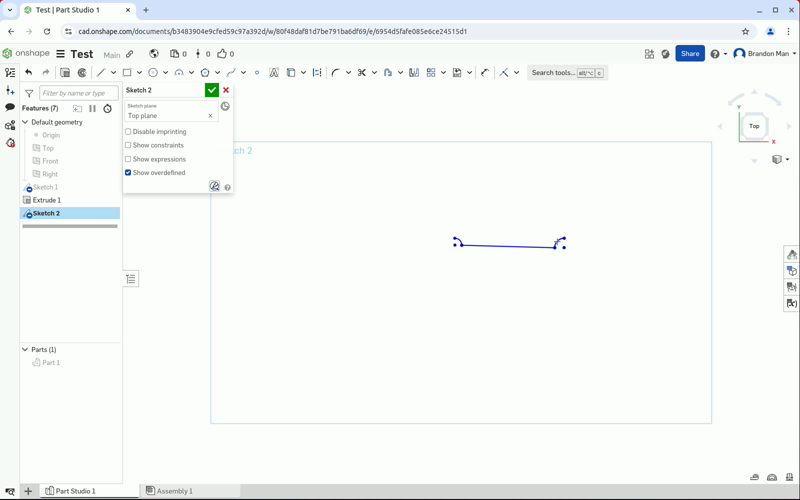
mouse_move(564, 238)
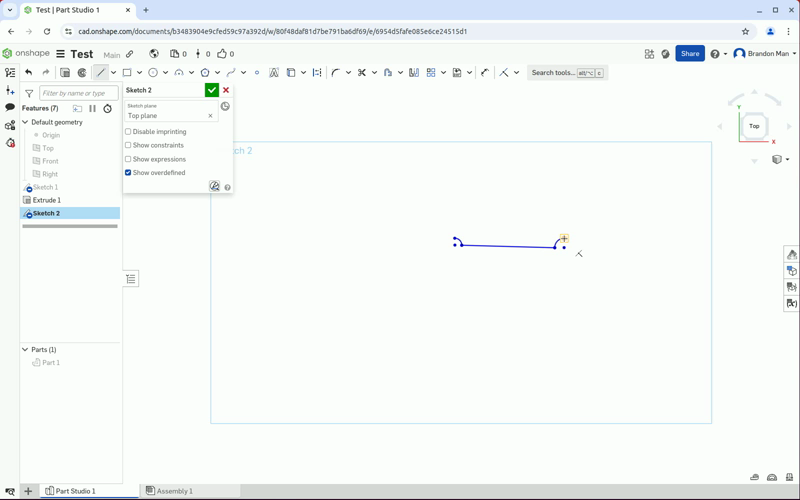
click(564, 238)
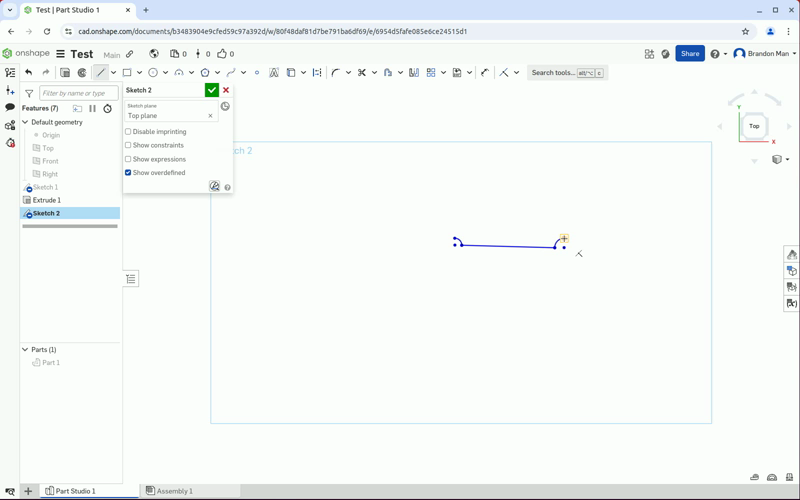
key_down(shift)
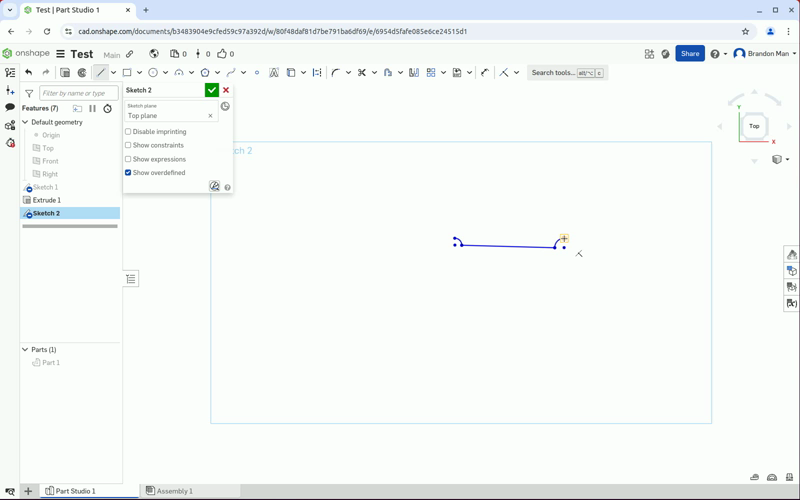
mouse_move(454, 238)
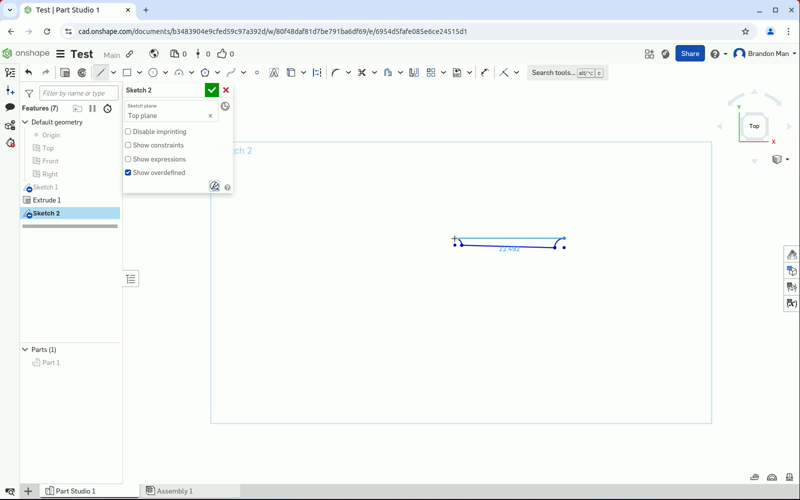
key_up(shift)
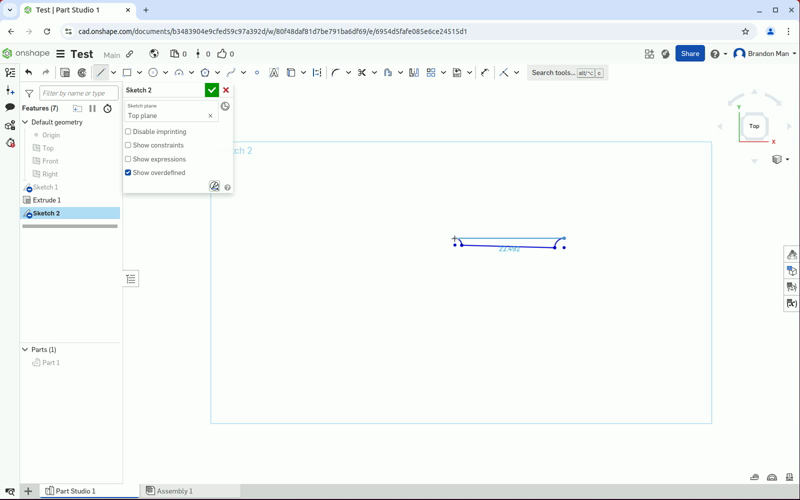
click(454, 238)
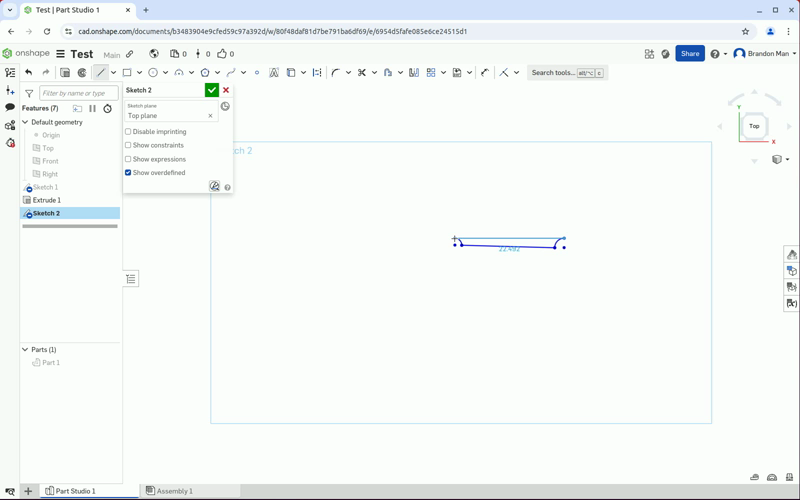
key(esc)
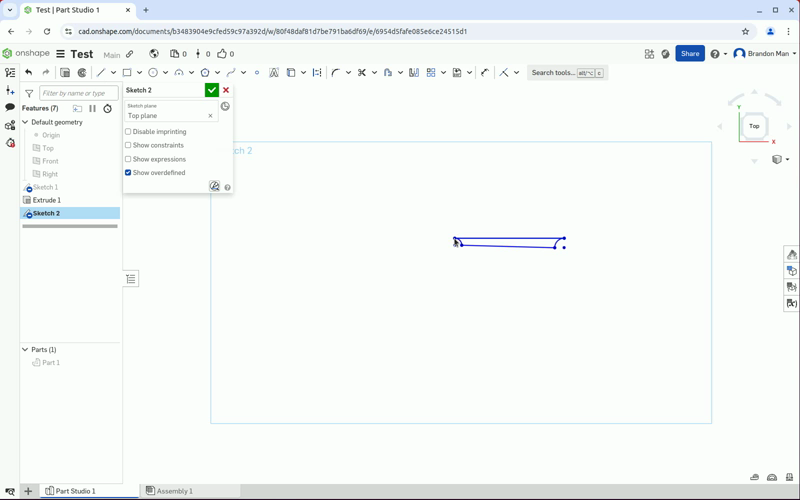
mouse_move(548, 243)
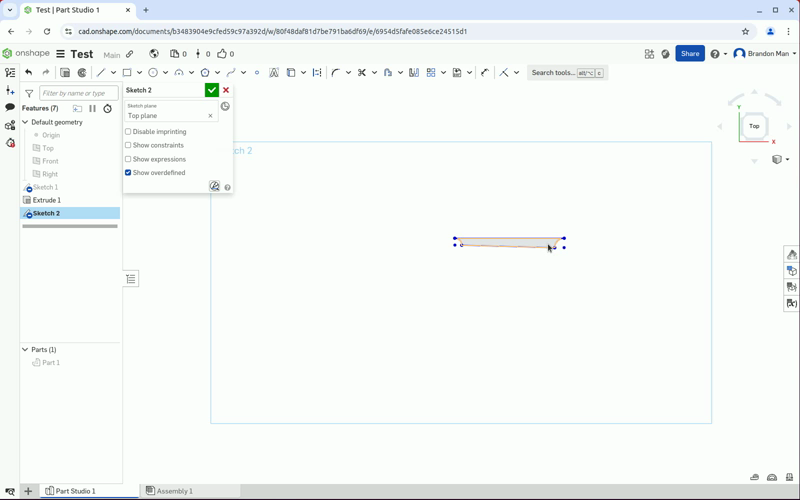
scroll(6)
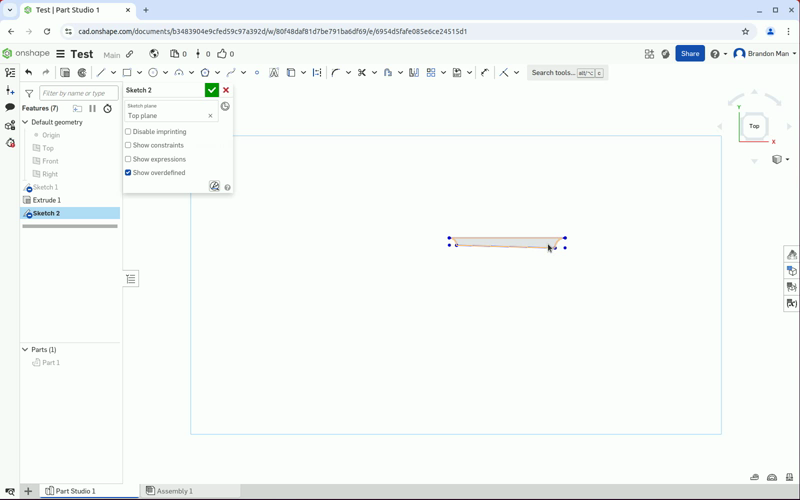
scroll(6)
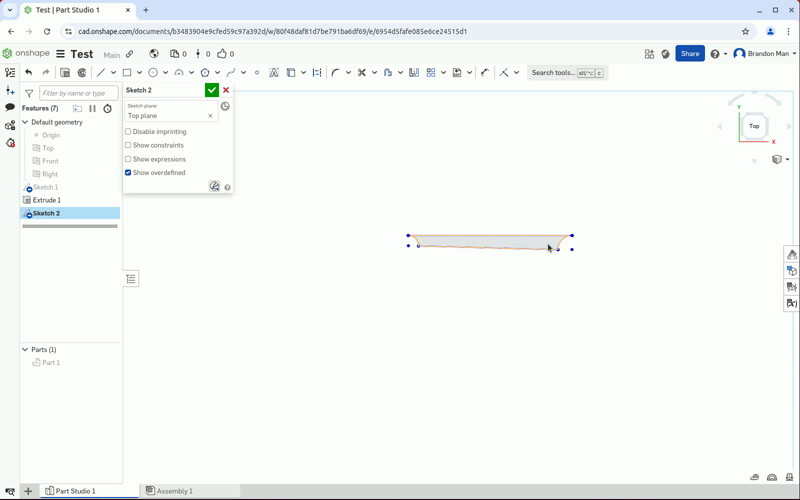
scroll(6)
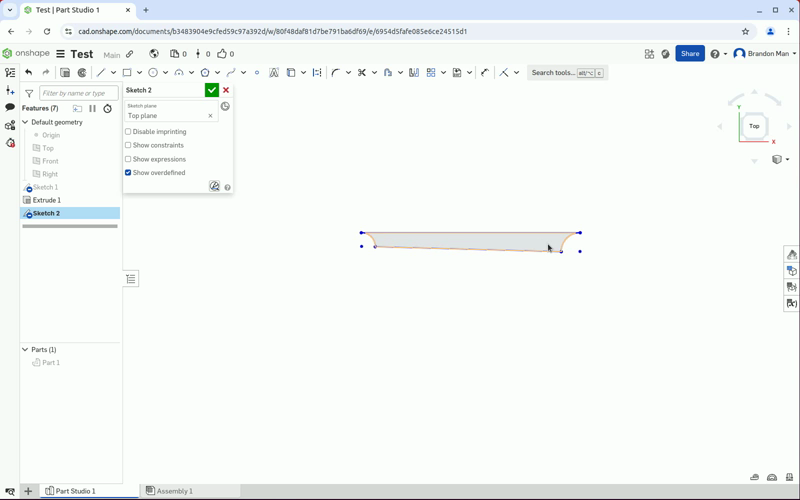
scroll(6)
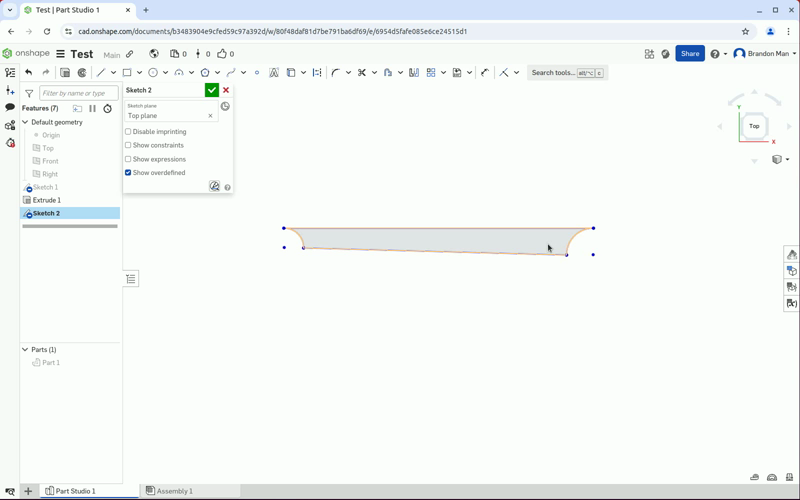
scroll(6)
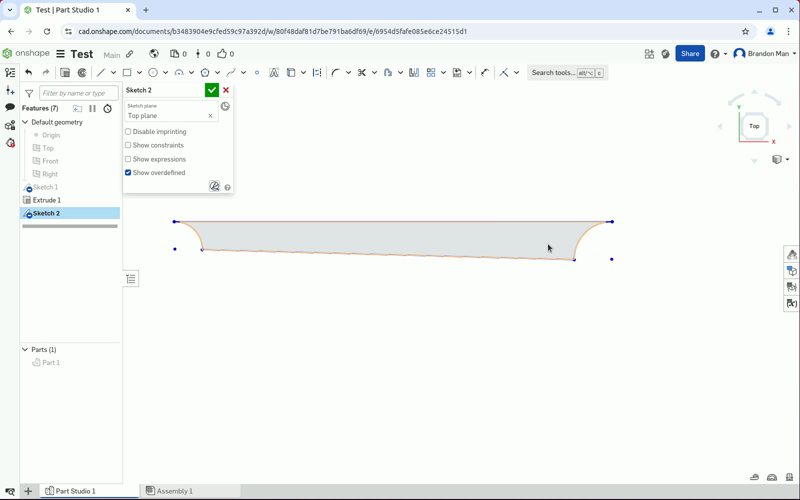
scroll(6)
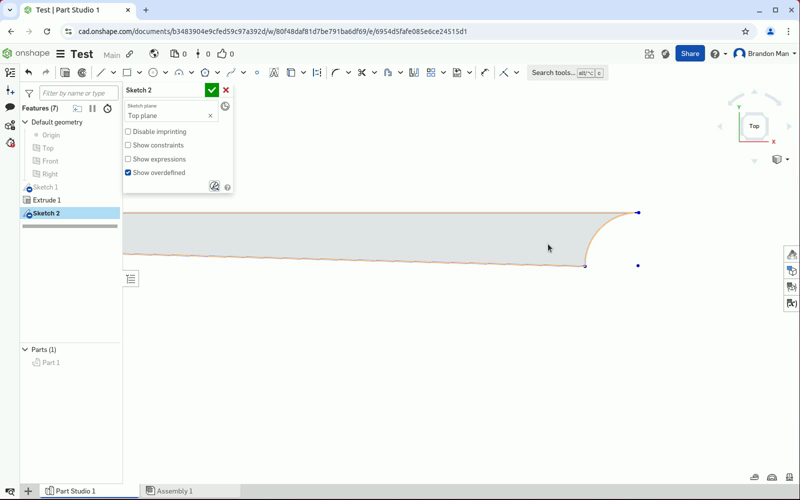
scroll(6)
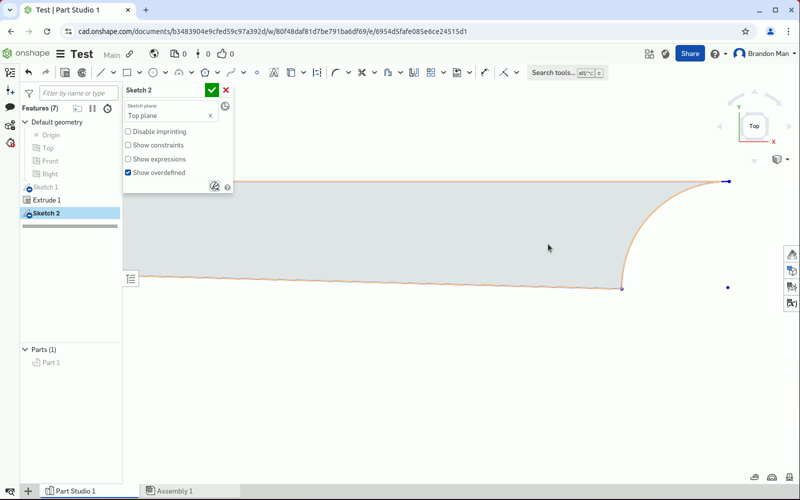
click(548, 243)
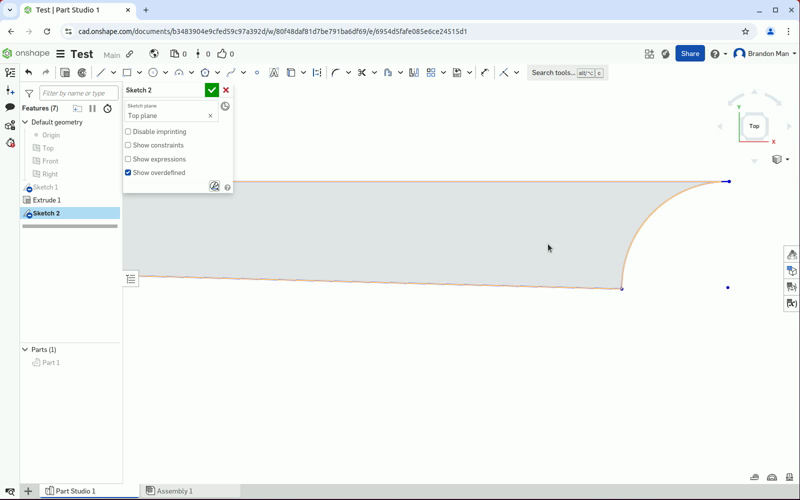
scroll(-6)
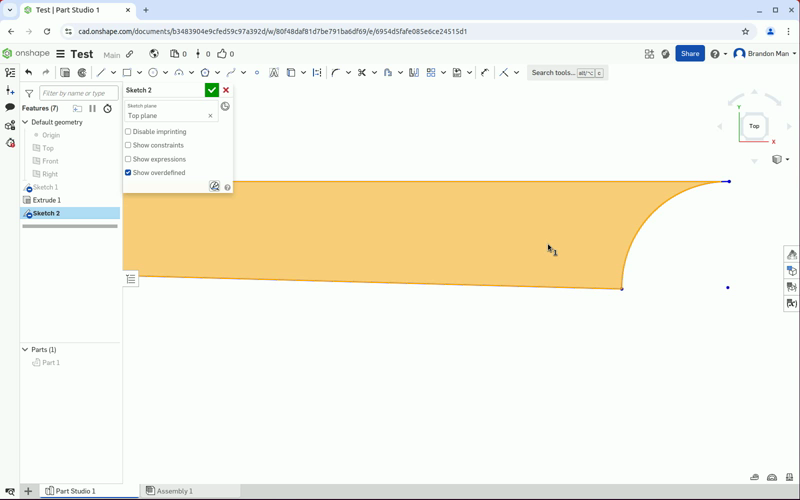
scroll(-6)
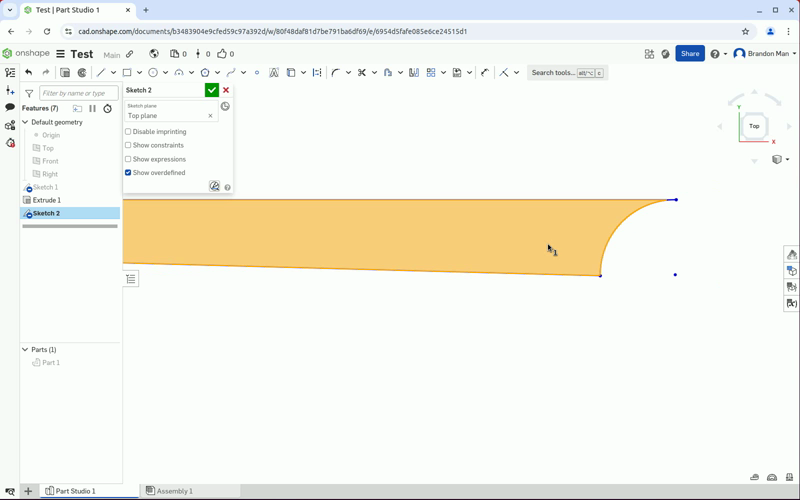
scroll(-6)
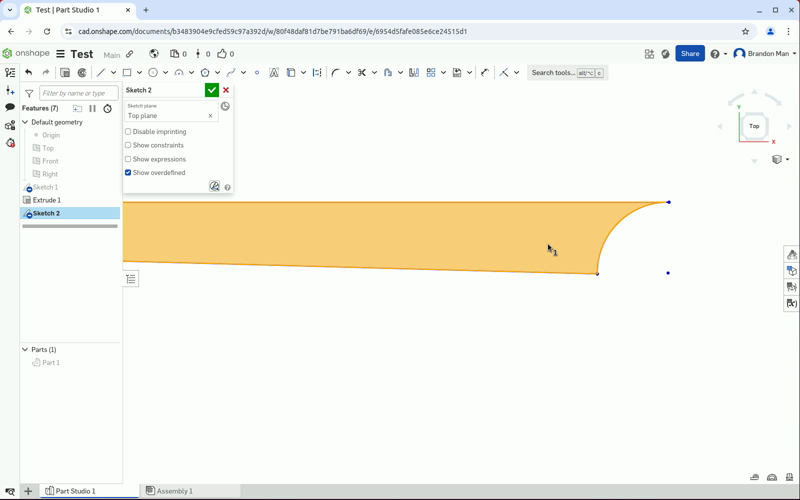
scroll(-6)
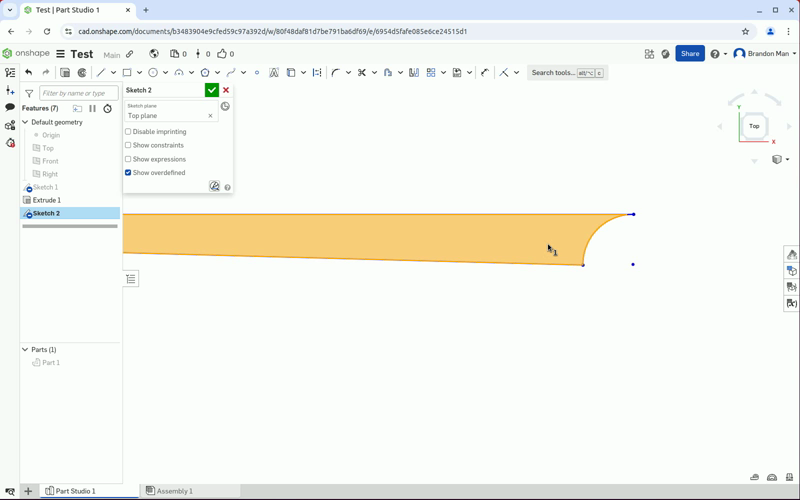
scroll(-6)
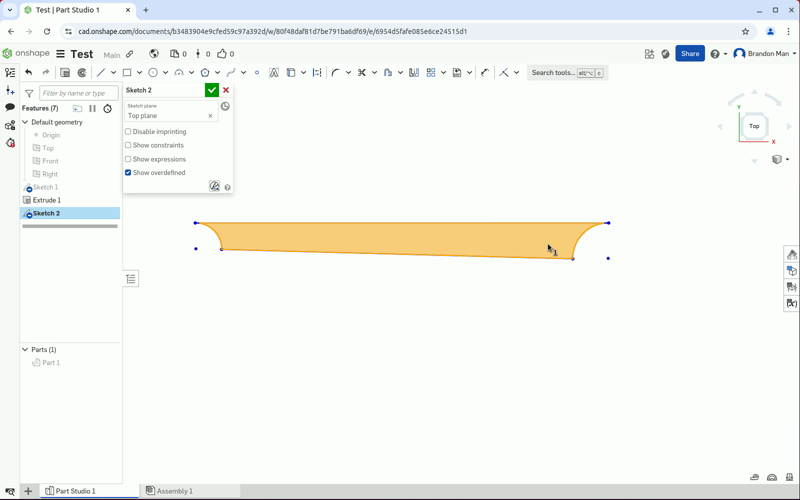
scroll(-6)
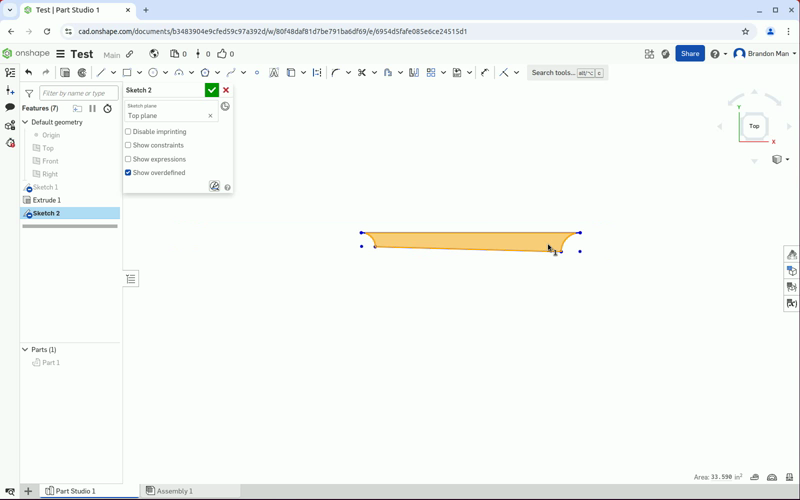
scroll(-6)
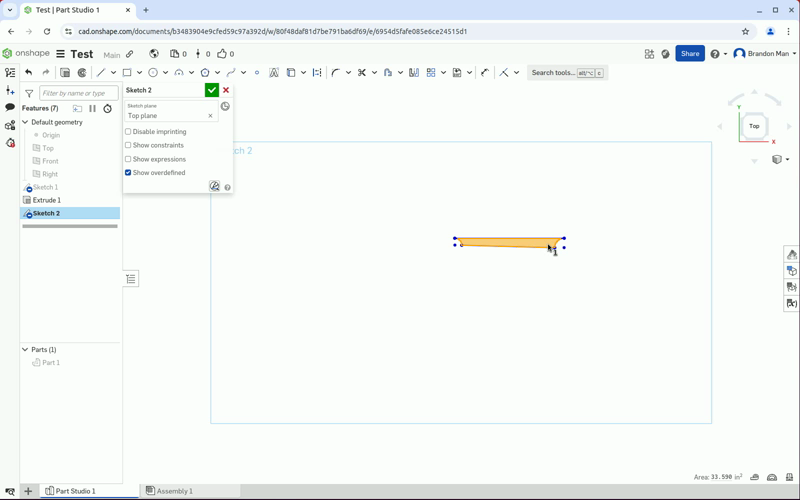
mouse_move(73, 352)
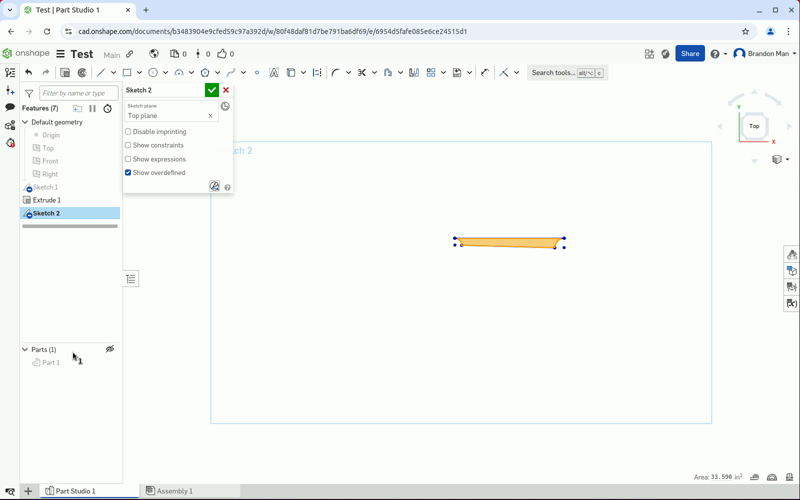
key(shift+y)
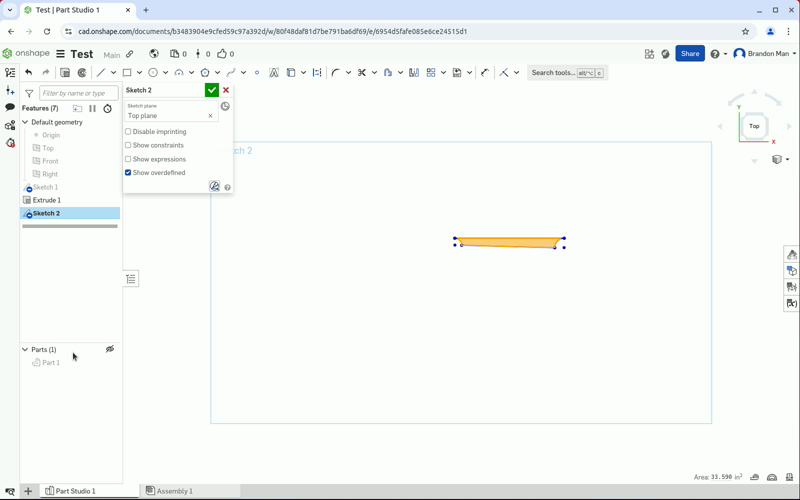
key(shift+e)
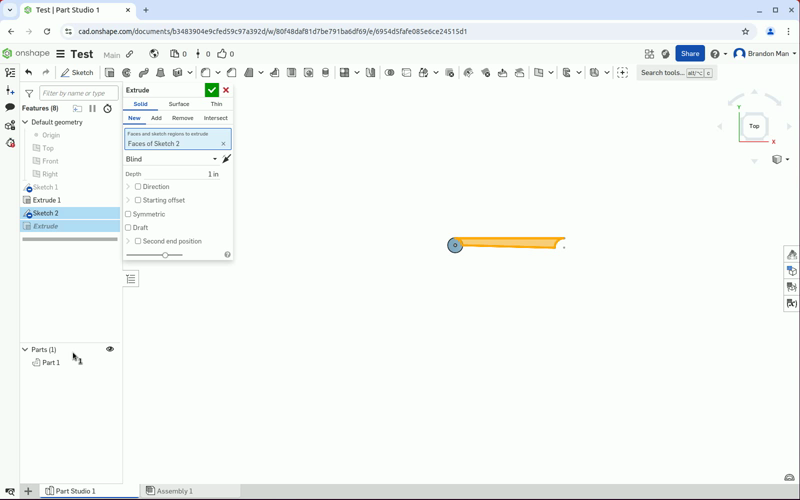
mouse_move(143, 106)
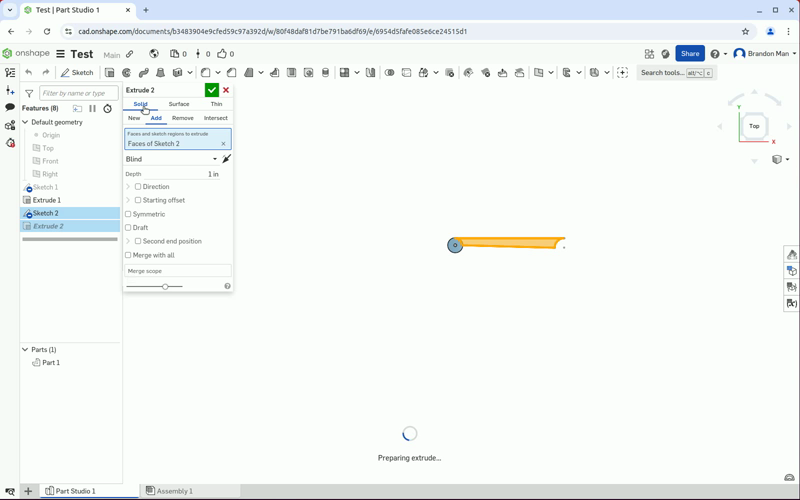
click(143, 106)
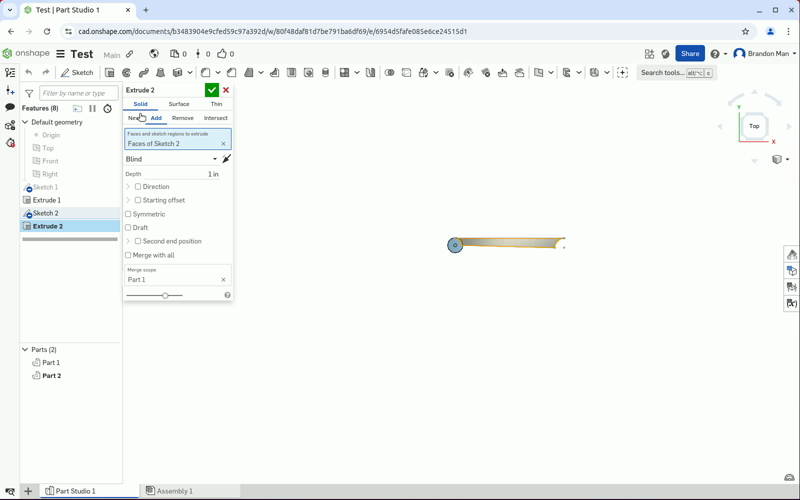
mouse_move(137, 120)
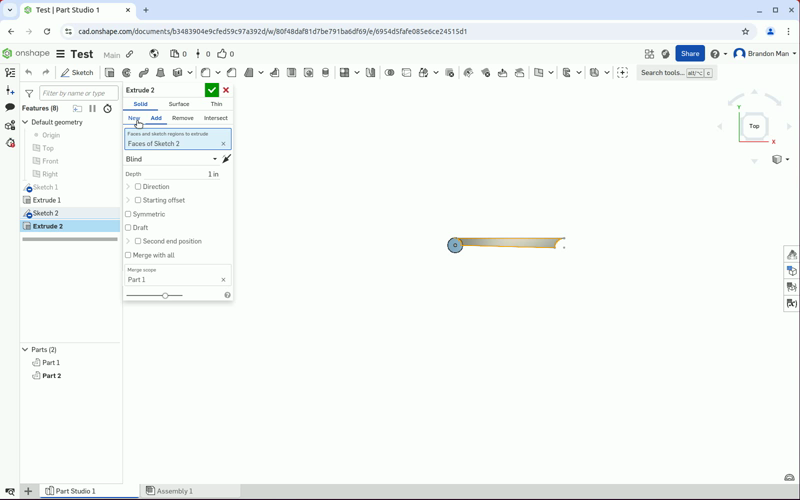
click(137, 120)
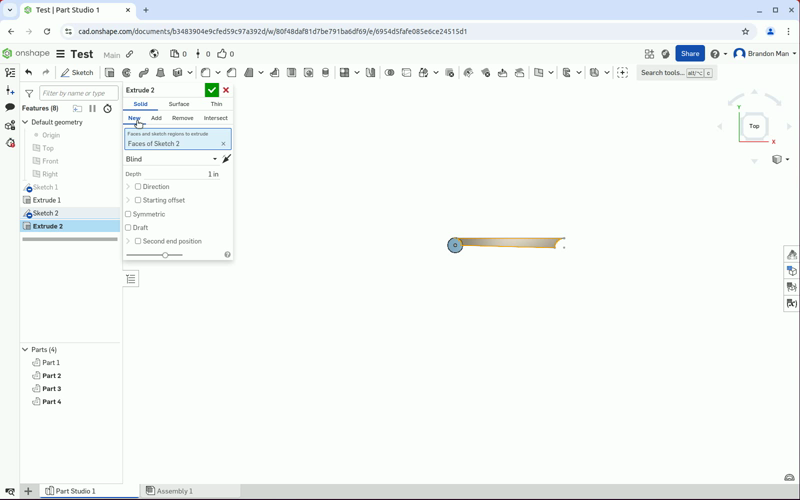
key(tab, 4)
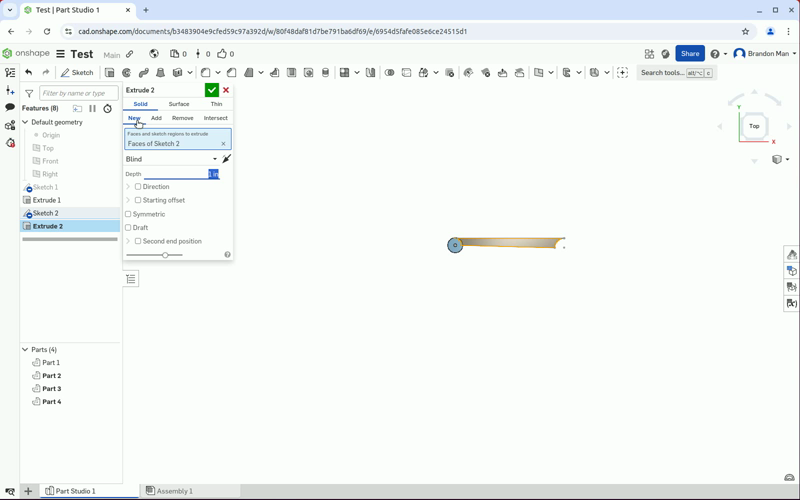
text(3.37)
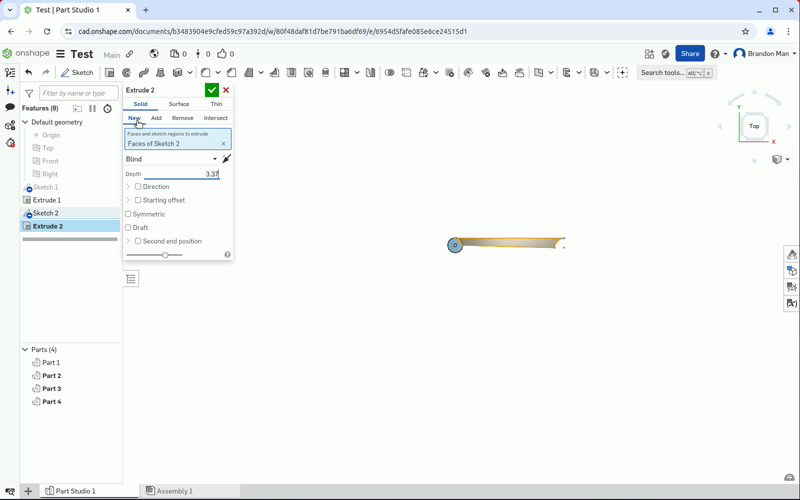
key(enter)
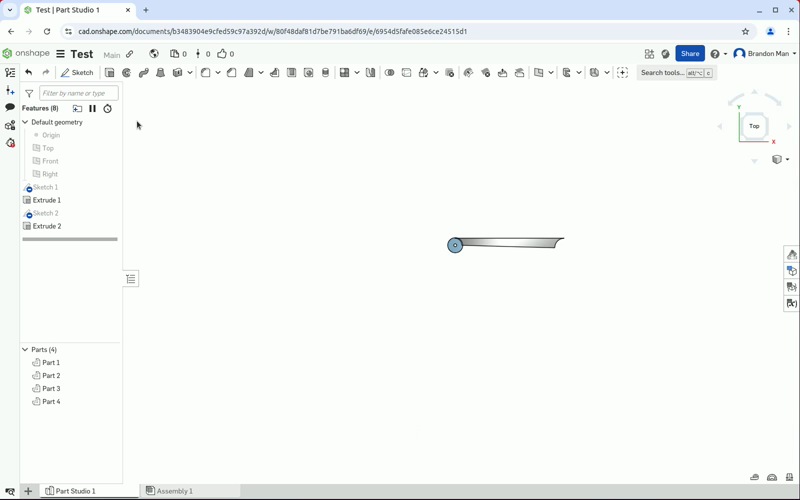
key(shift+h)
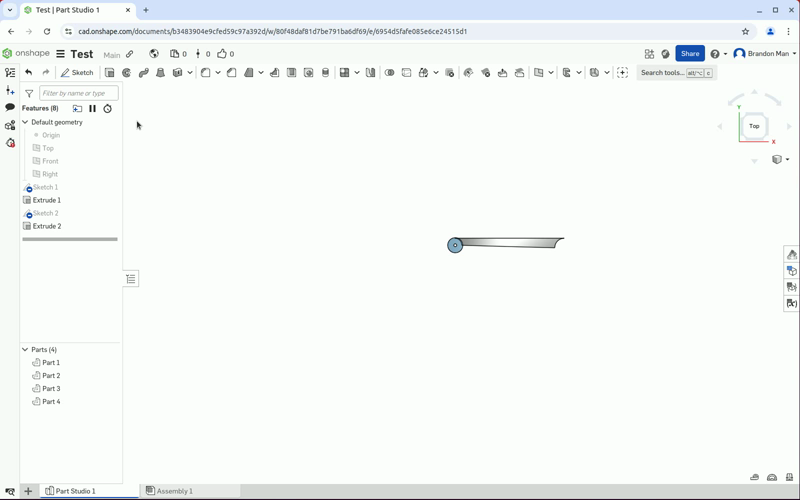
key(shift+h)
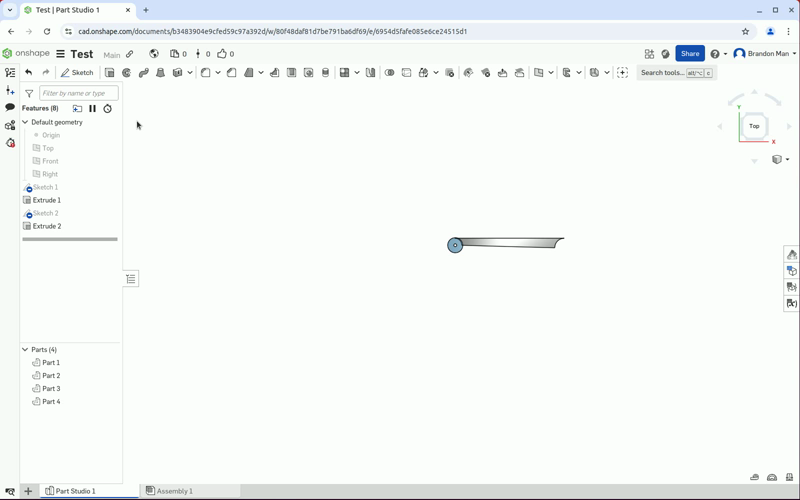
mouse_move(73, 189)
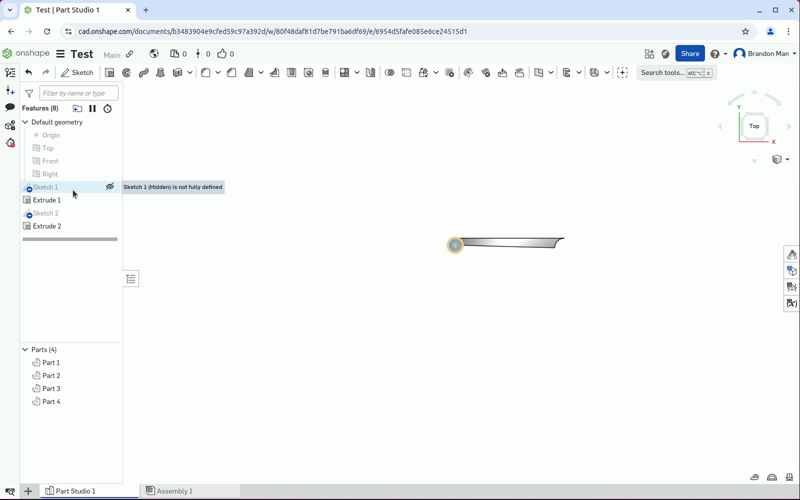
click(73, 189)
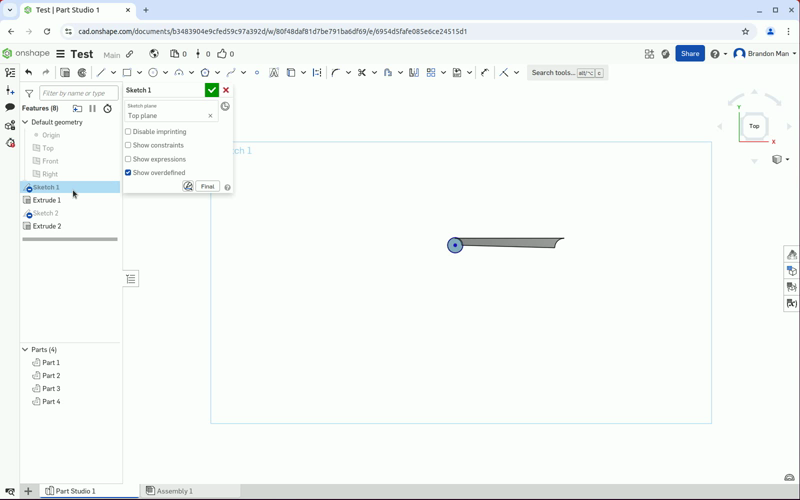
mouse_move(229, 92)
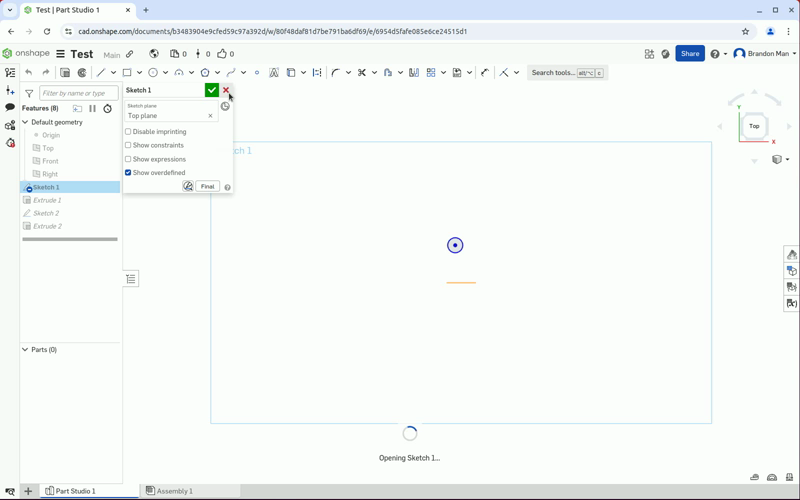
click(229, 92)
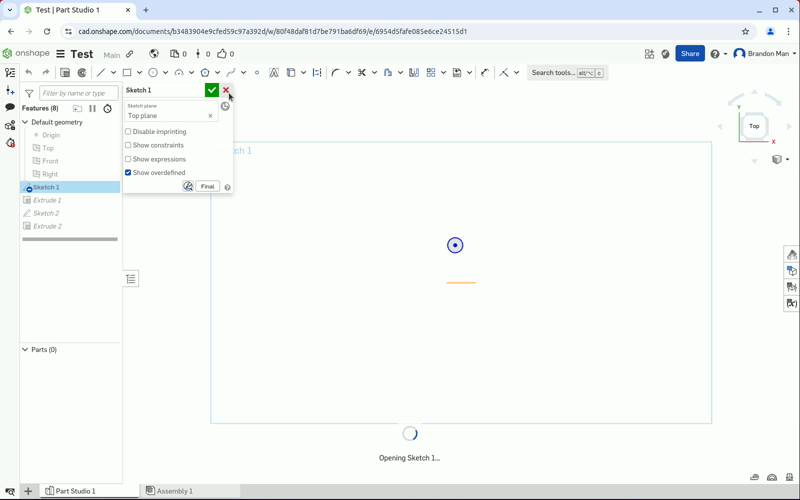
key(shift+s)
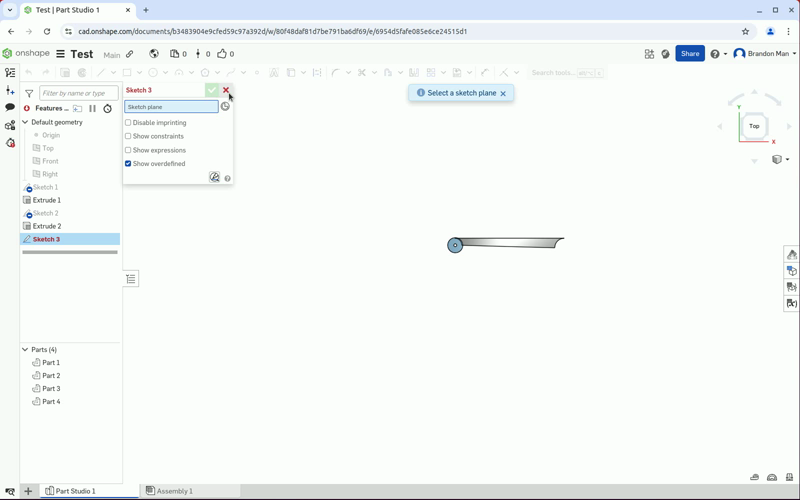
mouse_move(73, 150)
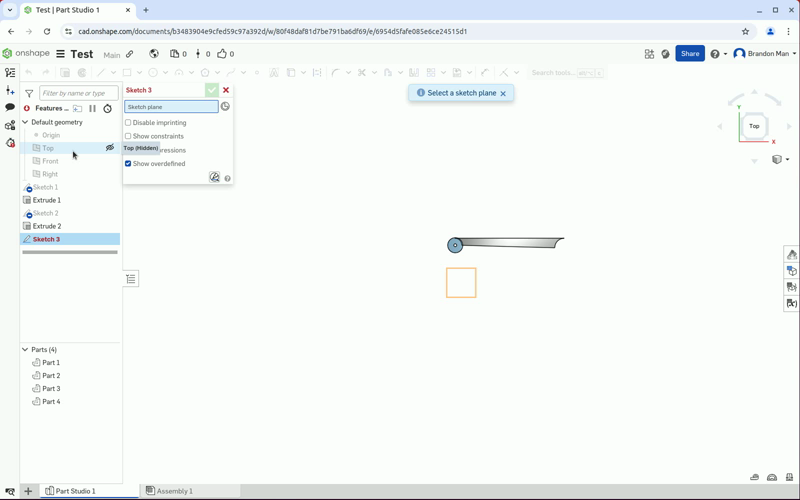
click(73, 150)
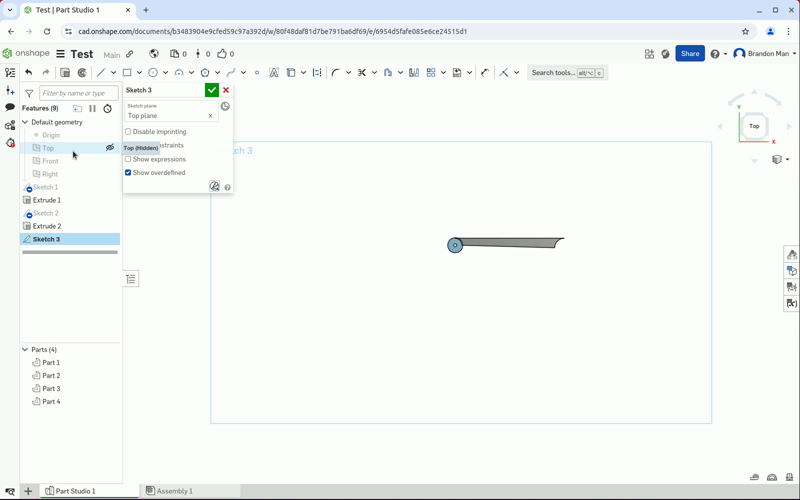
mouse_move(73, 352)
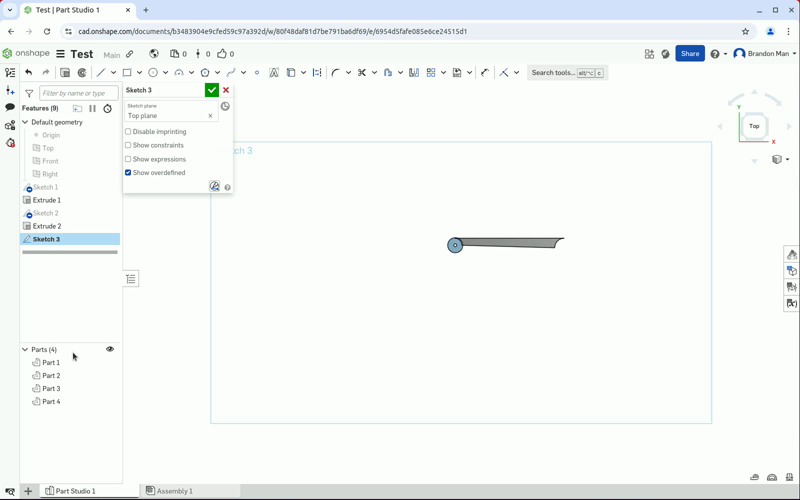
key(y)
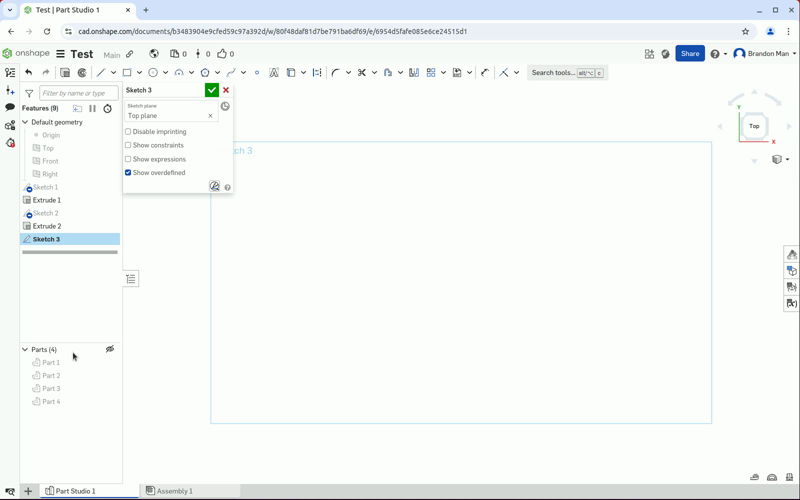
key(l)
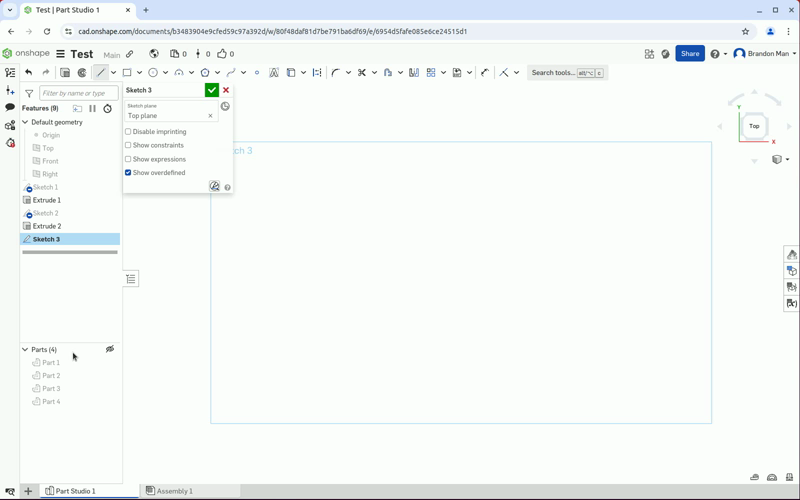
key_down(shift)
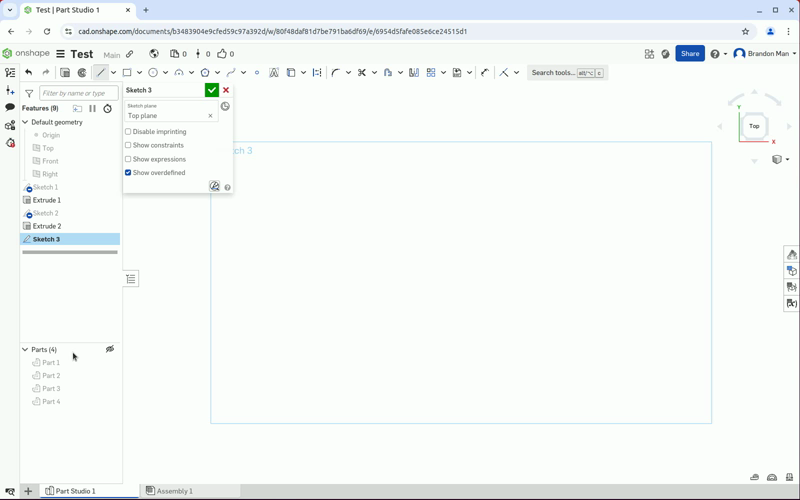
mouse_move(454, 252)
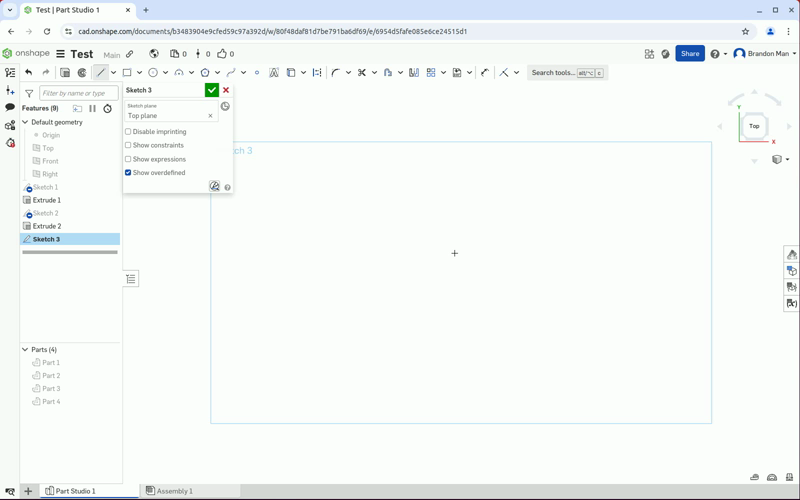
click(454, 252)
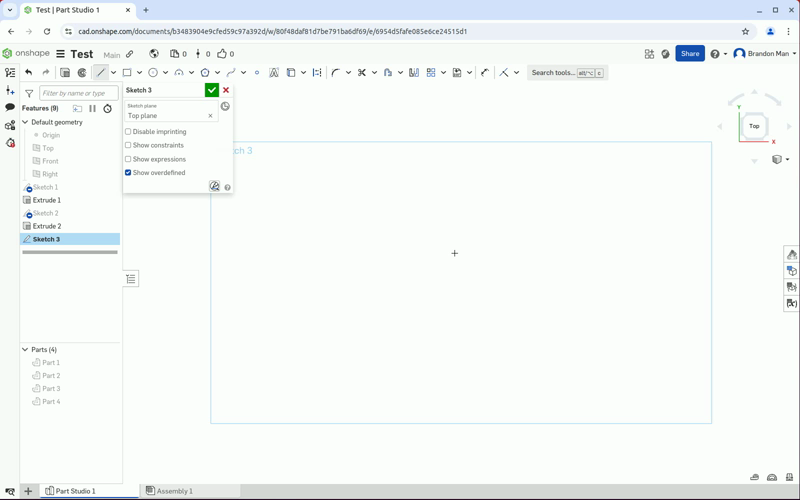
key_up(shift)
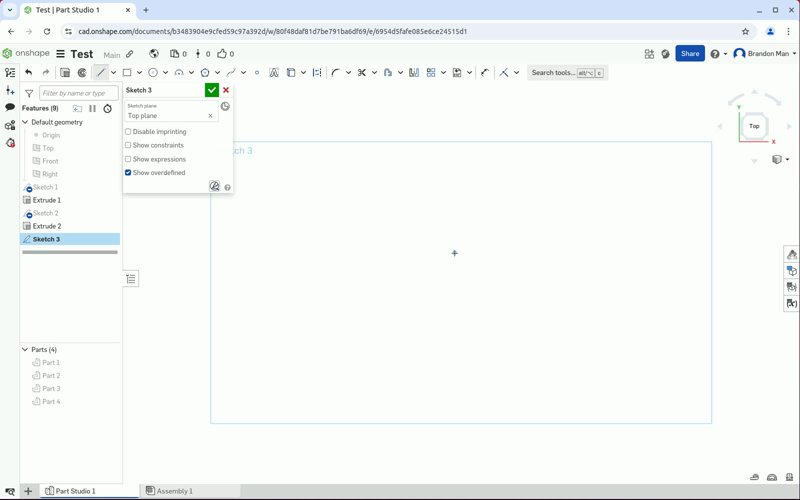
key_down(shift)
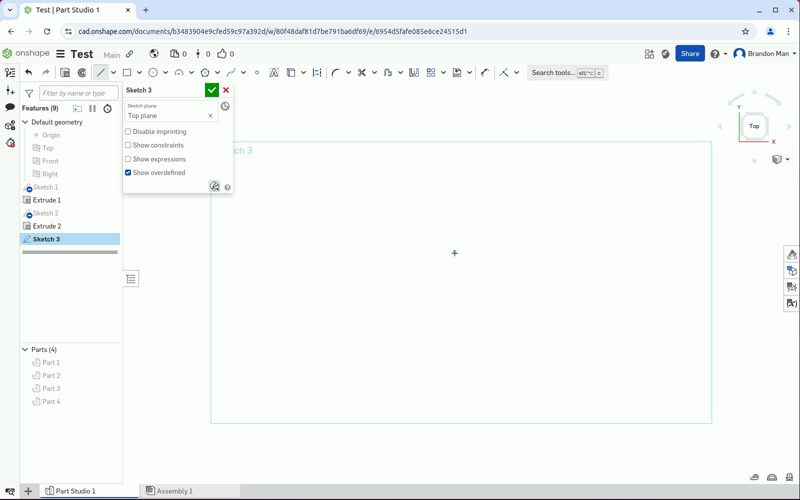
mouse_move(564, 257)
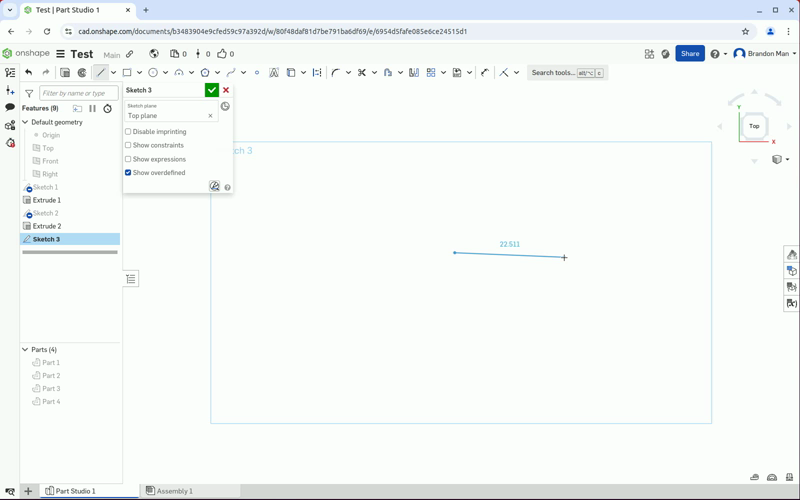
click(564, 257)
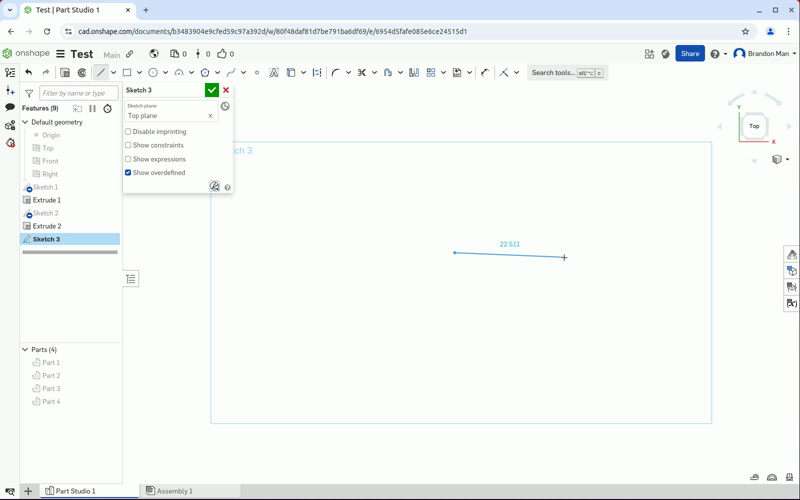
key_up(shift)
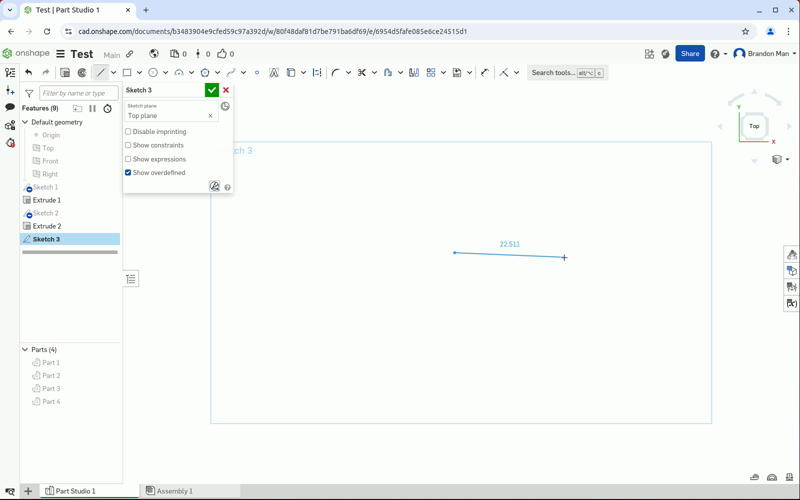
key(esc)
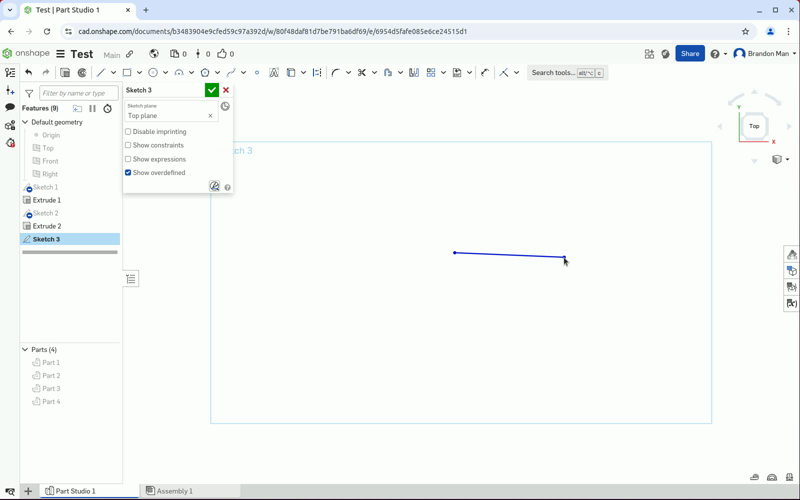
key(a)
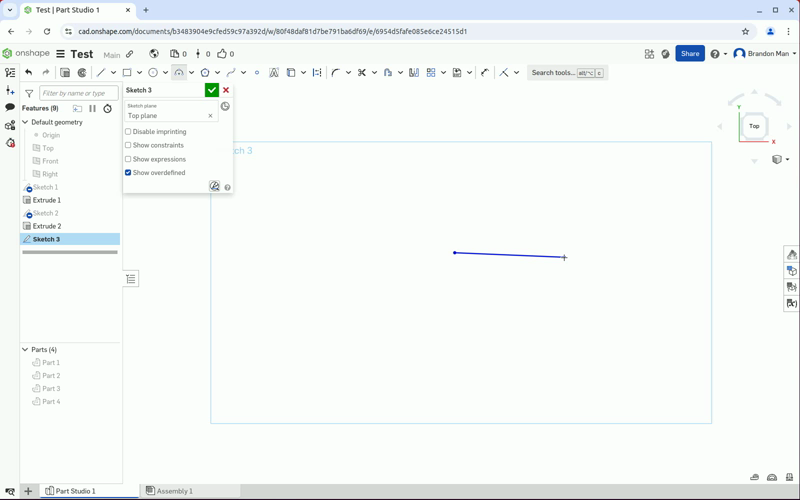
mouse_move(564, 257)
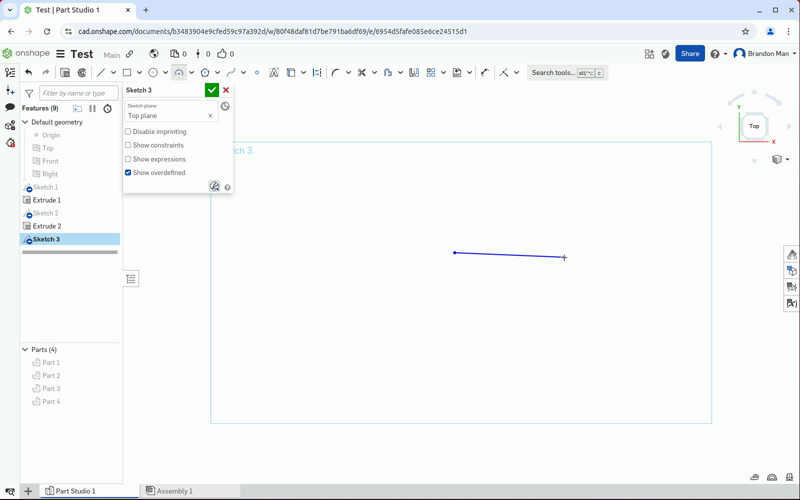
click(564, 257)
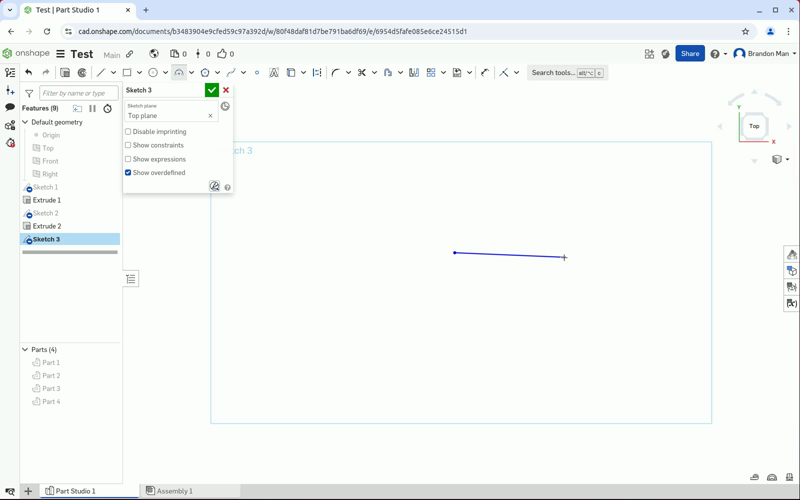
key_down(shift)
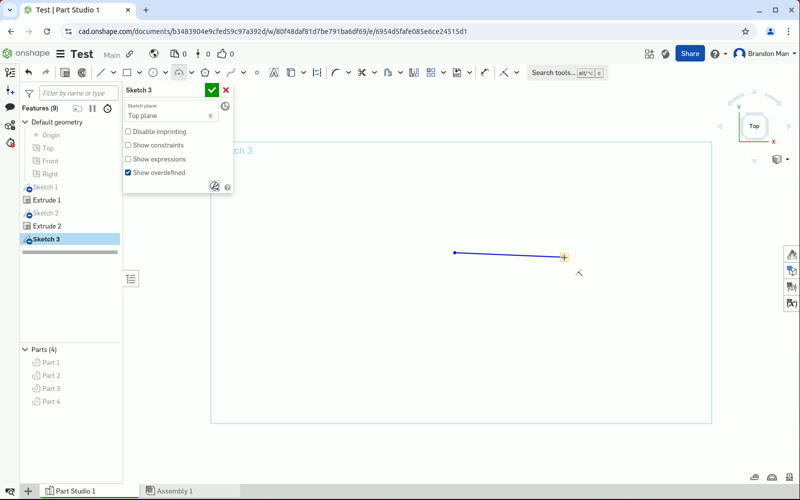
mouse_move(554, 247)
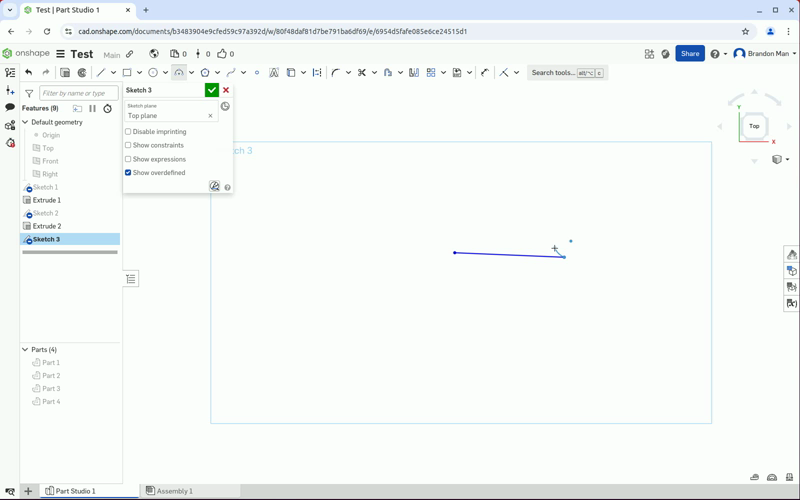
click(554, 247)
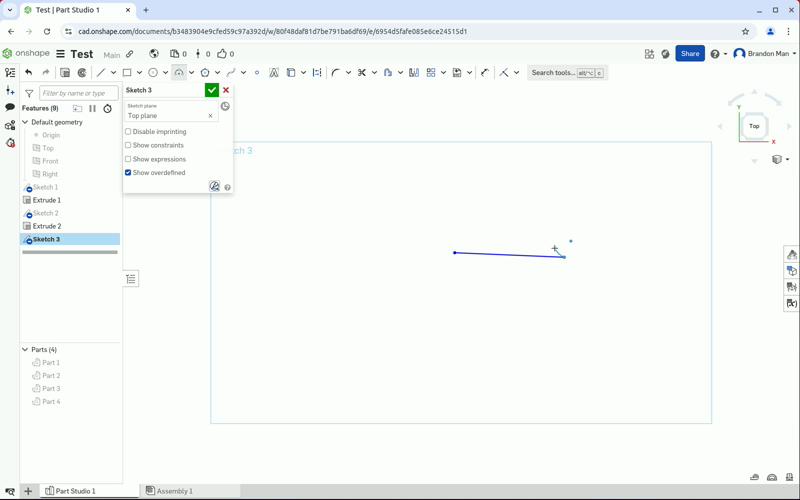
mouse_move(557, 254)
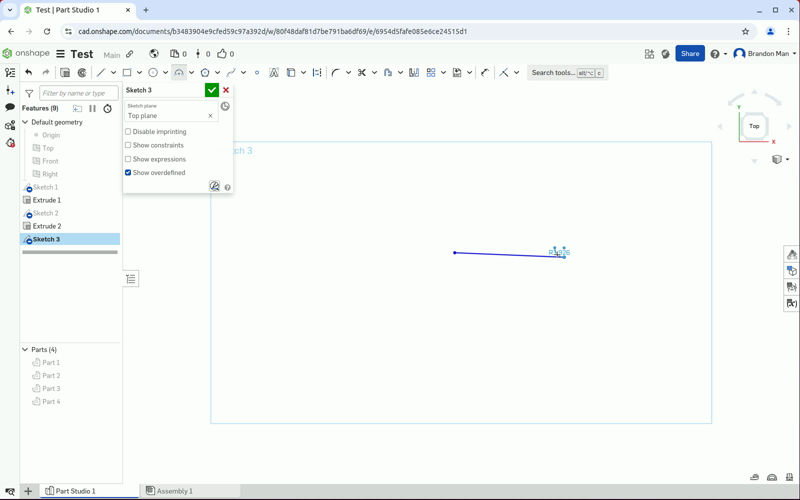
click(557, 254)
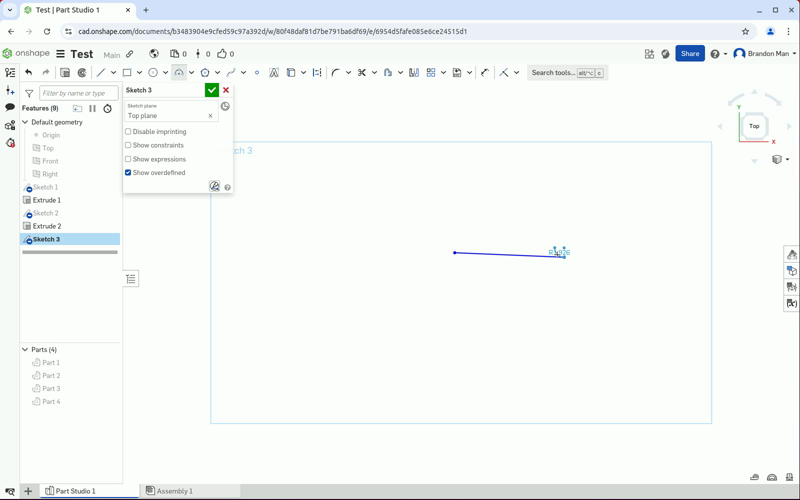
key_up(shift)
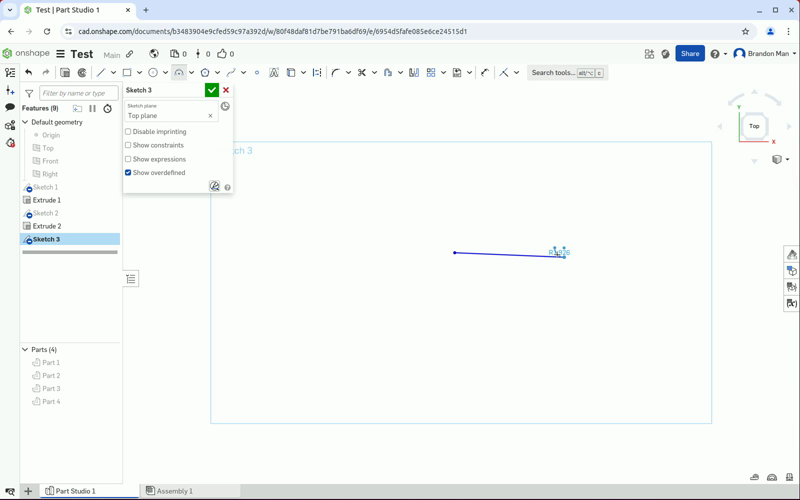
key(esc)
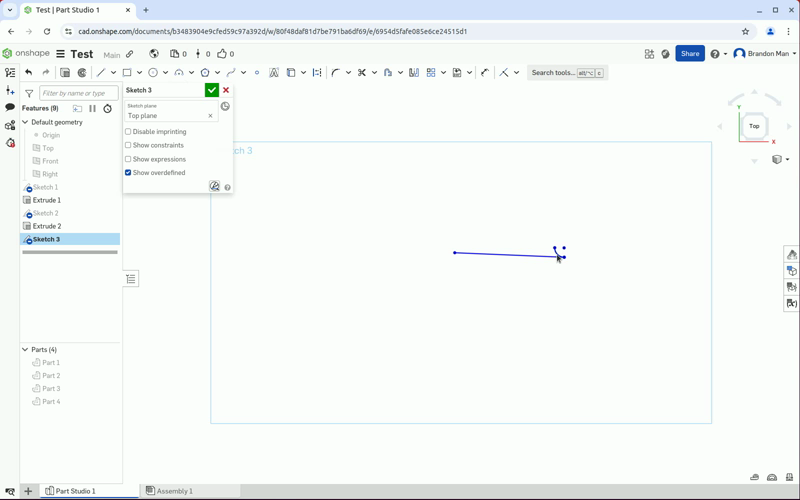
key(l)
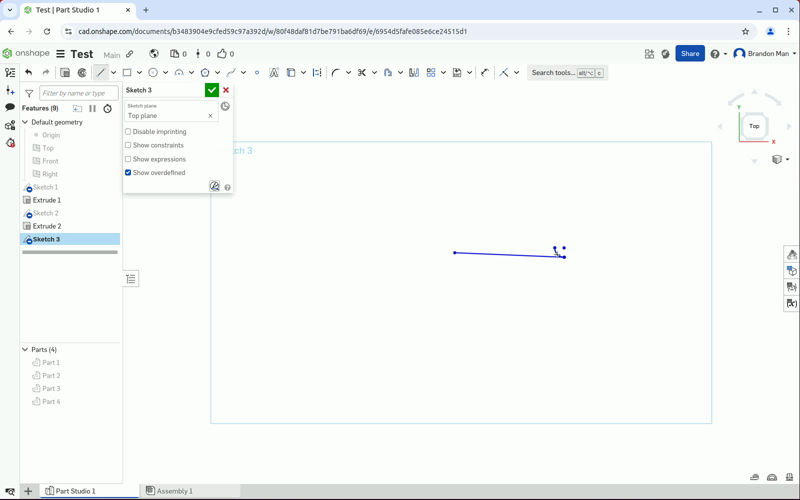
mouse_move(554, 247)
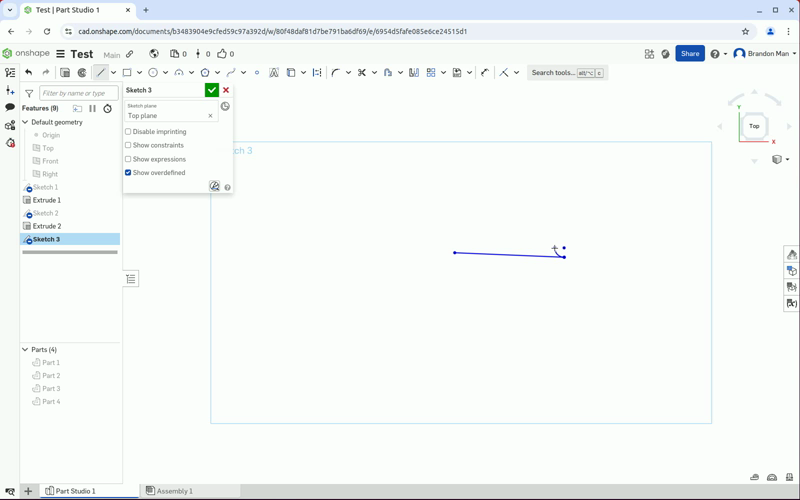
click(554, 247)
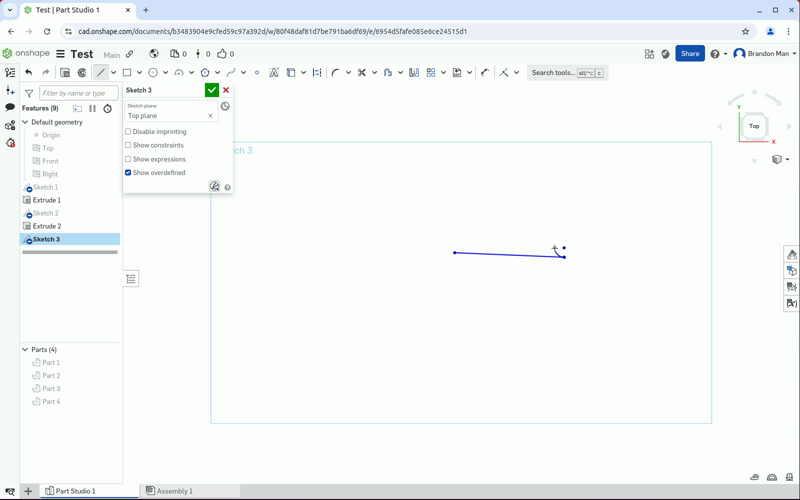
key_down(shift)
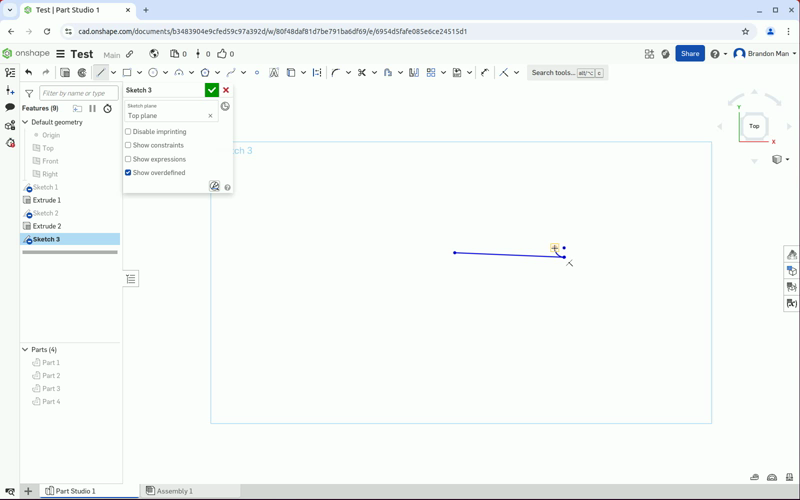
mouse_move(461, 245)
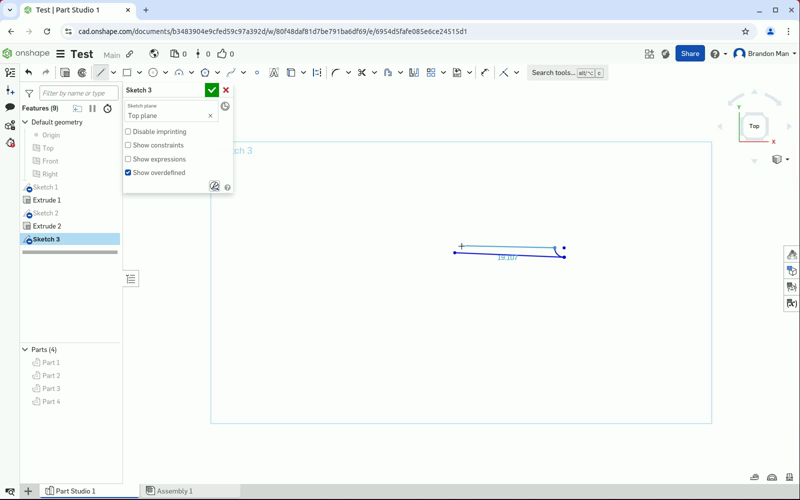
click(461, 245)
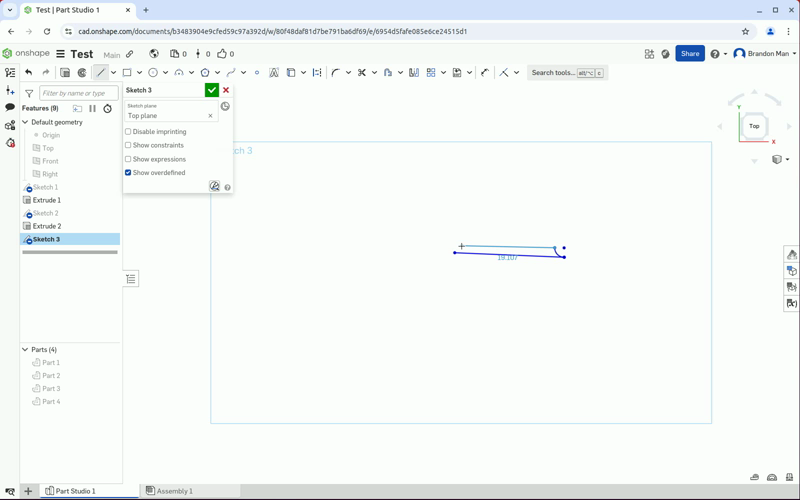
key_up(shift)
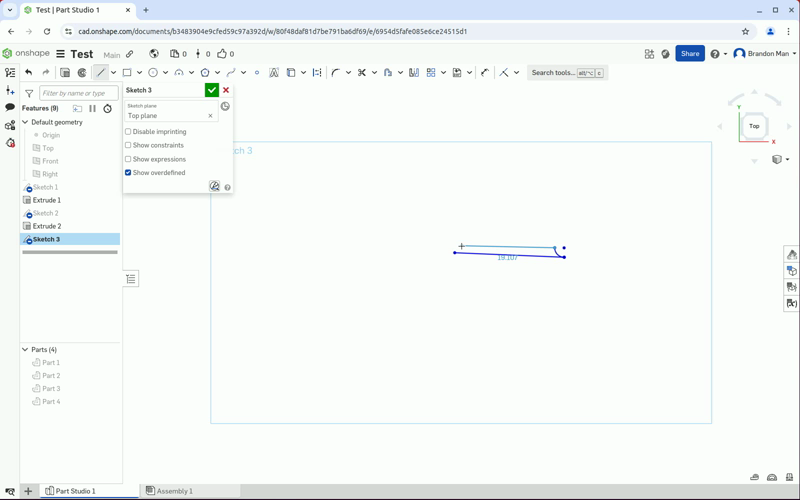
key(esc)
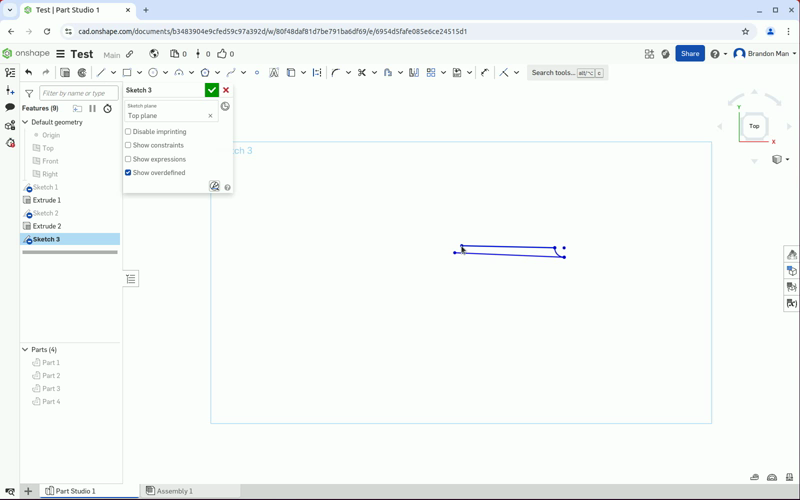
key(a)
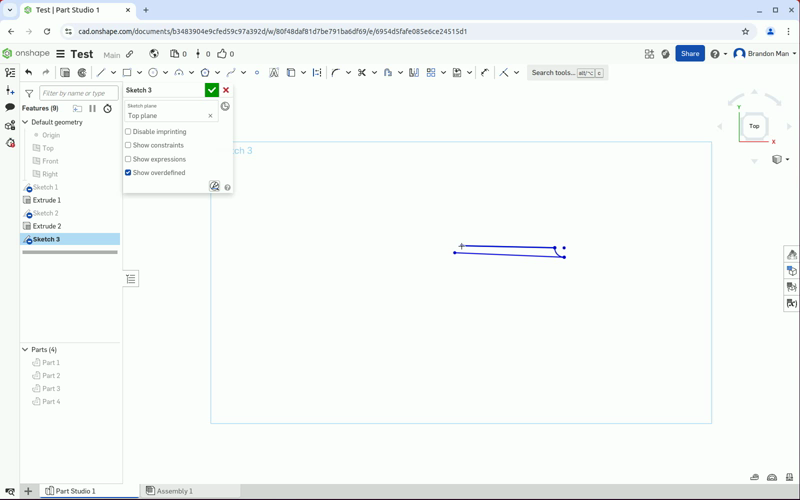
mouse_move(461, 245)
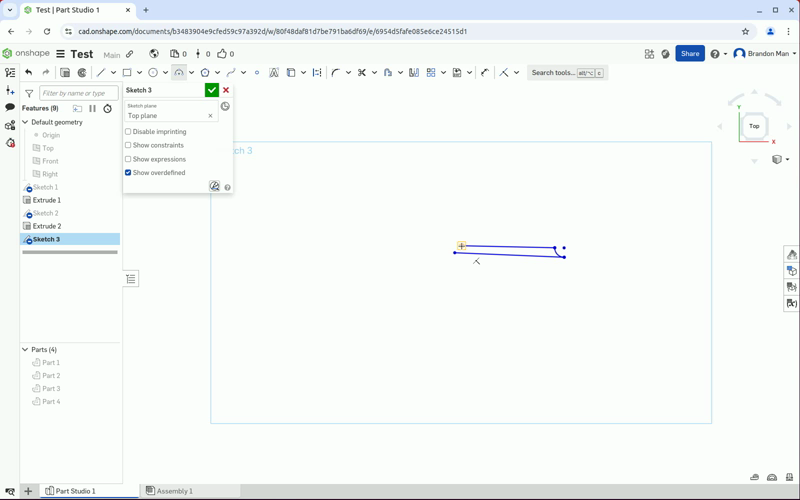
click(461, 245)
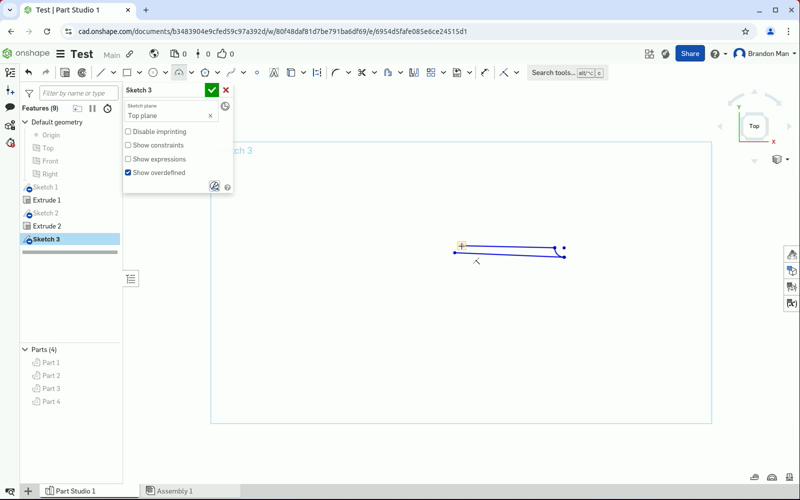
mouse_move(454, 252)
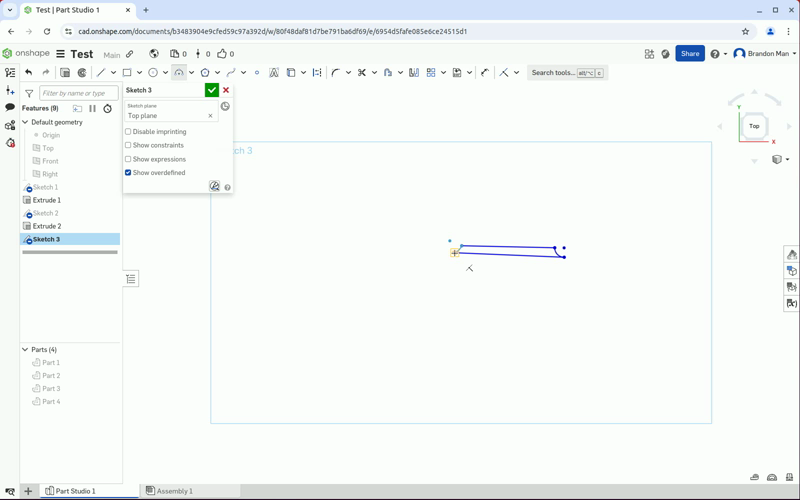
click(454, 252)
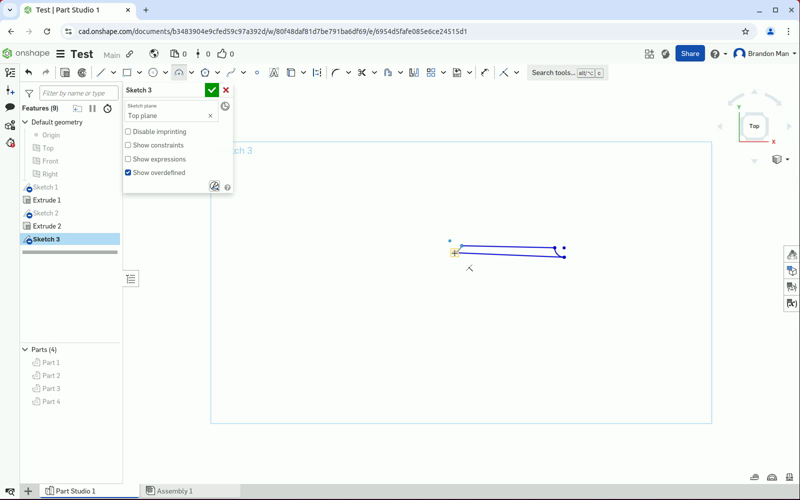
key_down(shift)
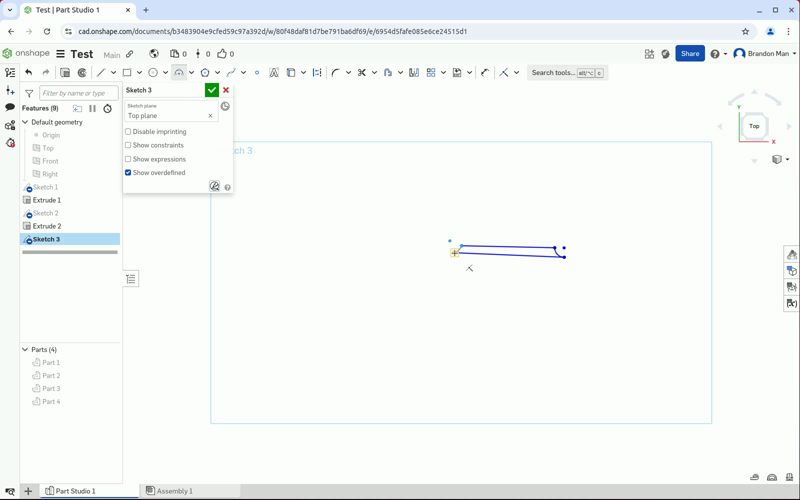
mouse_move(459, 250)
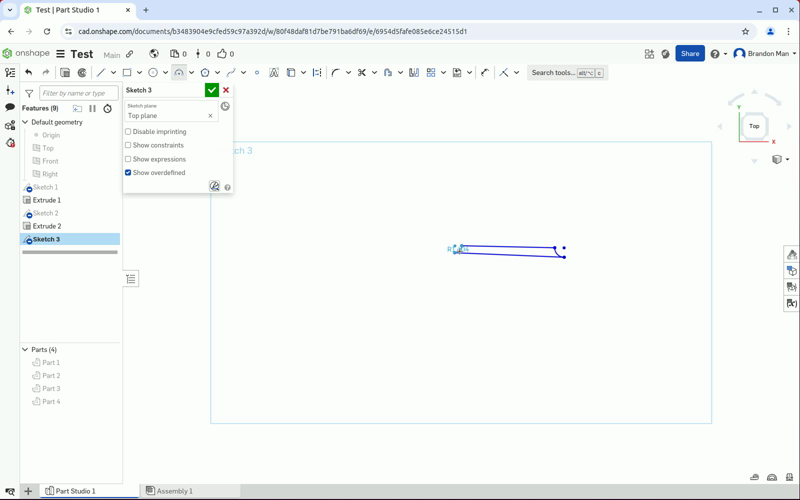
click(459, 250)
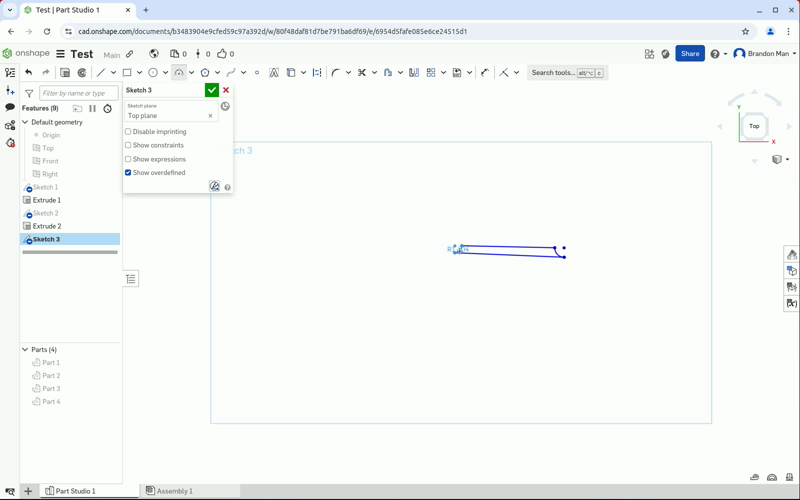
key_up(shift)
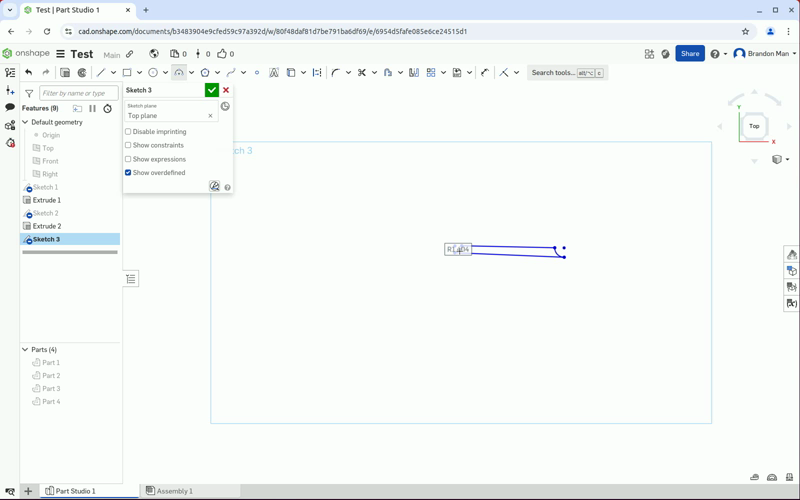
key(esc)
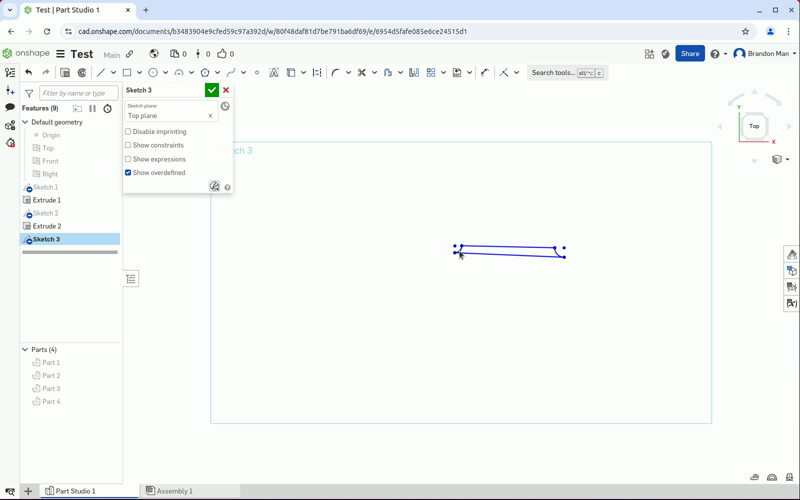
mouse_move(517, 252)
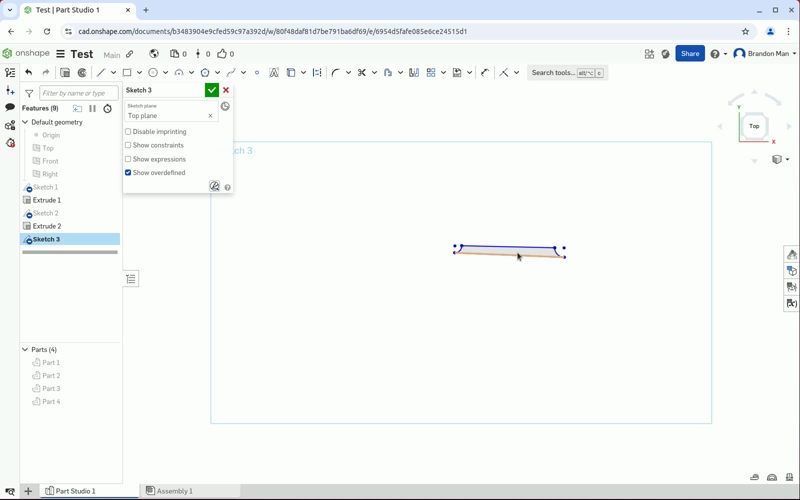
scroll(6)
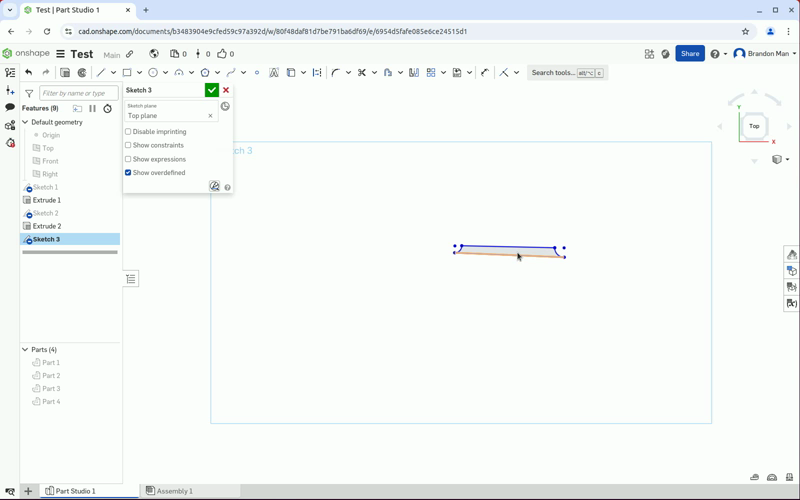
scroll(6)
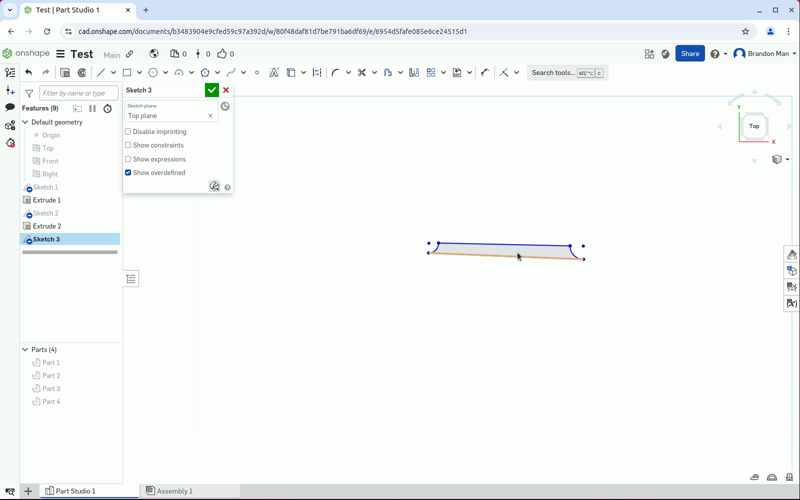
scroll(6)
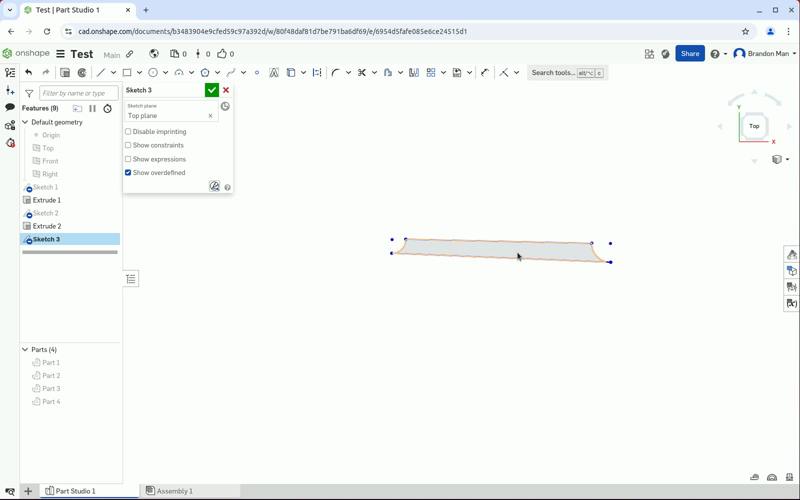
scroll(6)
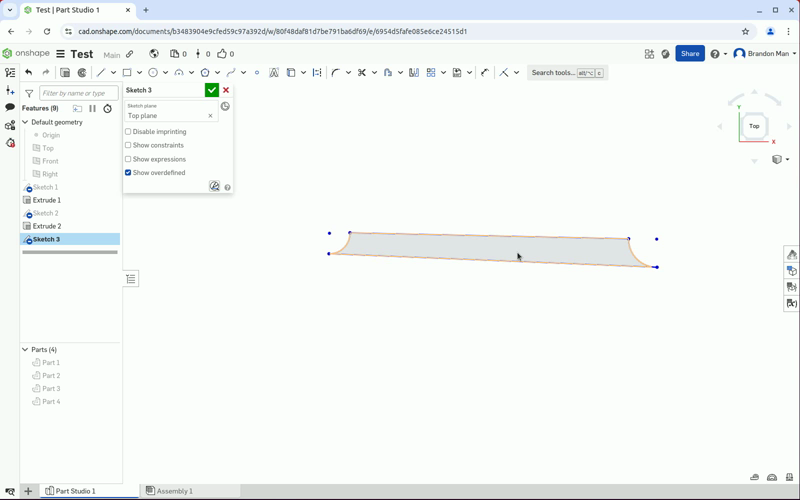
scroll(6)
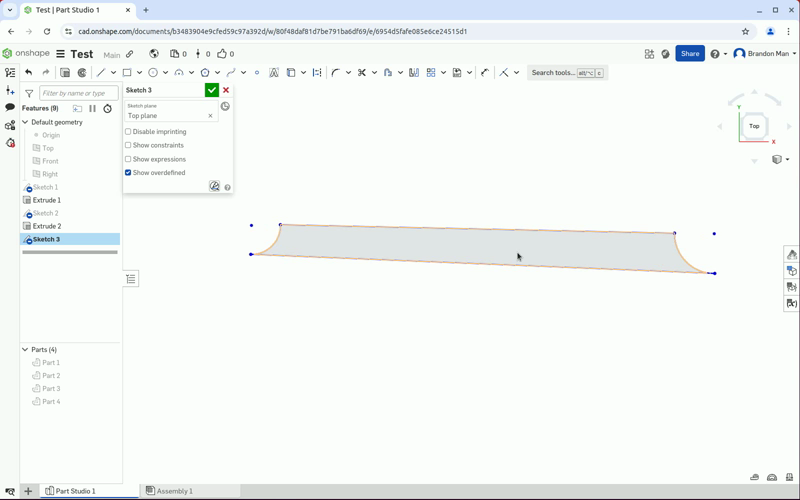
scroll(6)
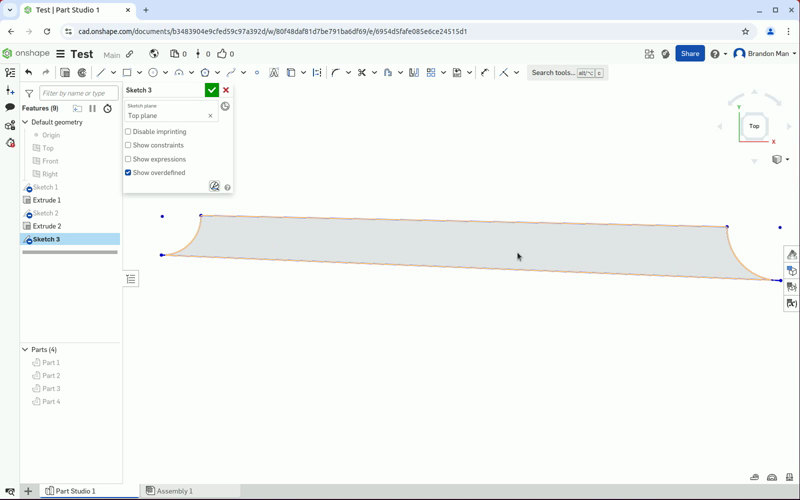
scroll(6)
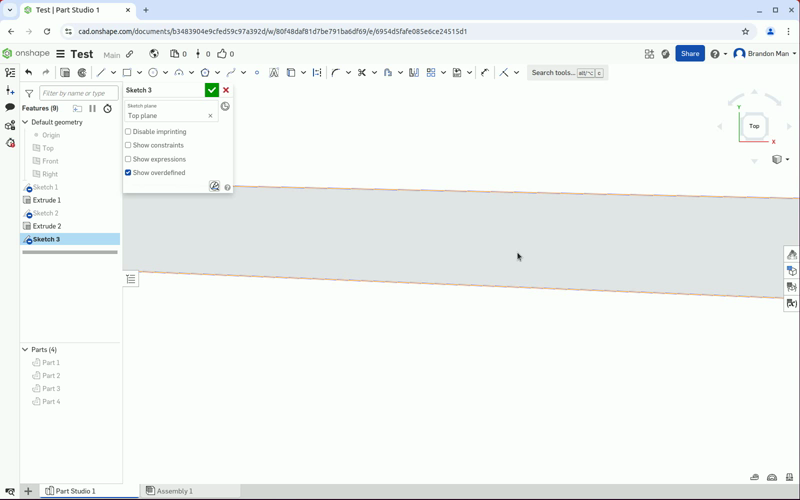
click(517, 252)
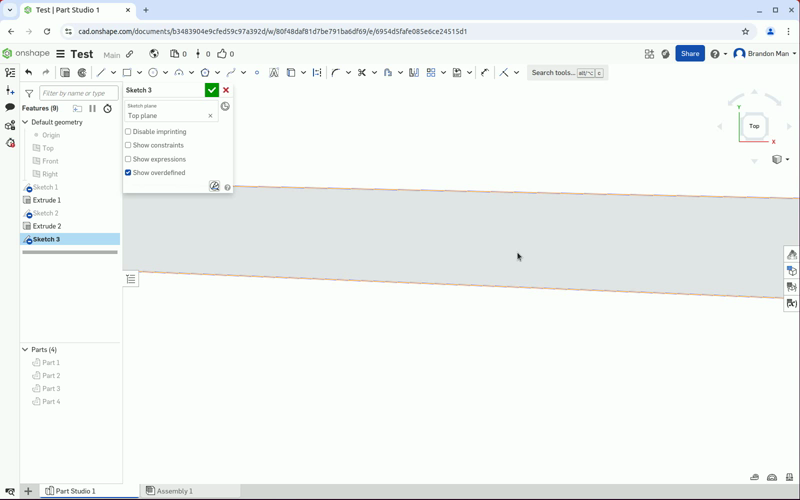
scroll(-6)
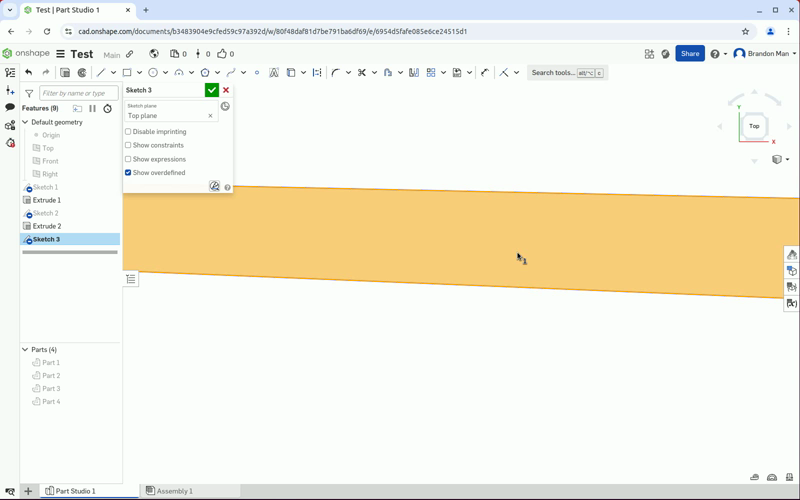
scroll(-6)
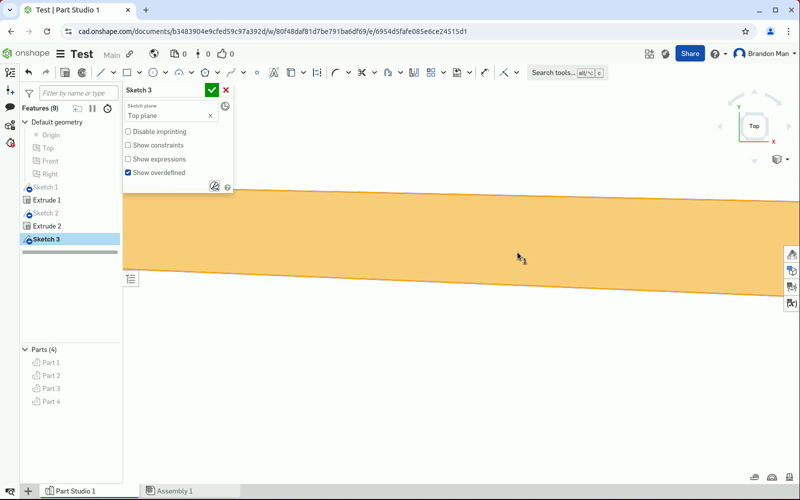
scroll(-6)
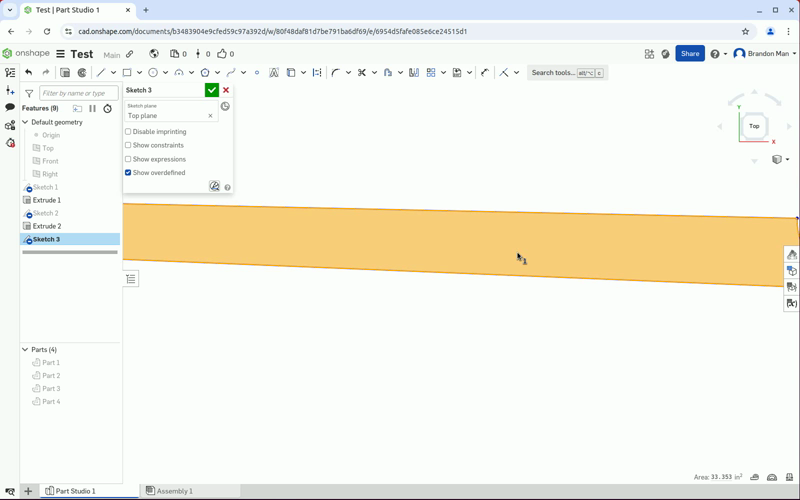
scroll(-6)
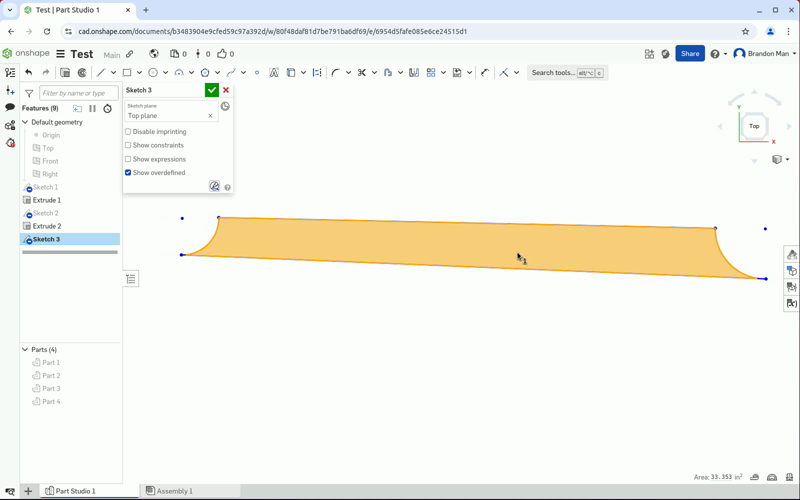
scroll(-6)
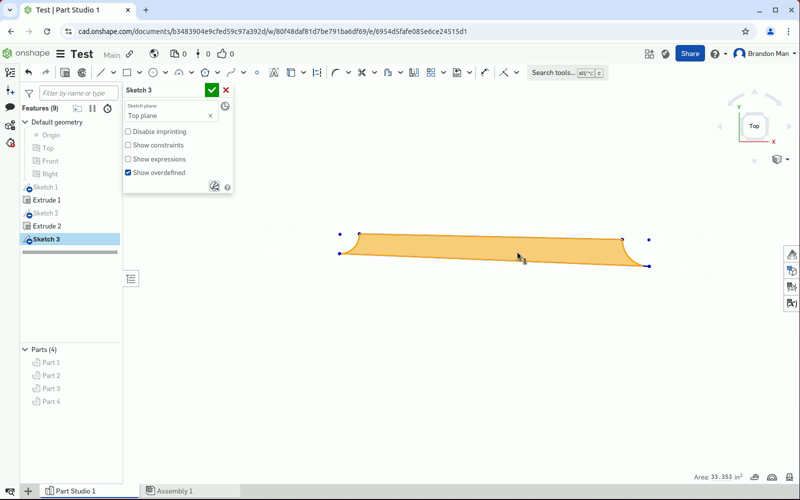
scroll(-6)
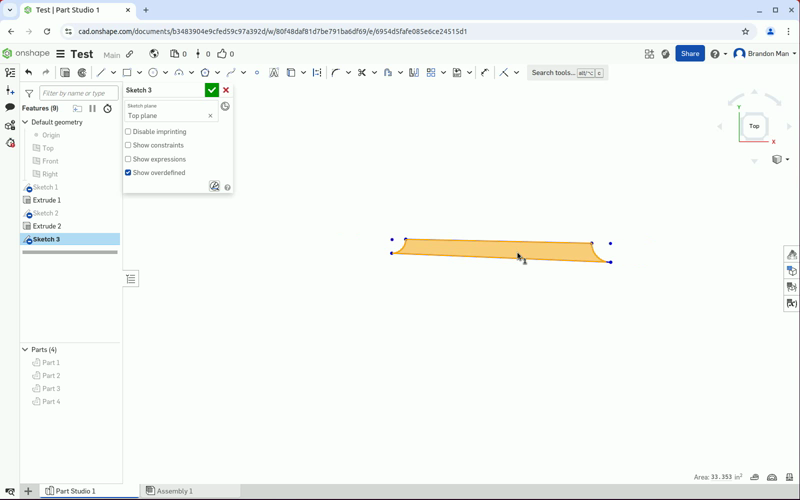
scroll(-6)
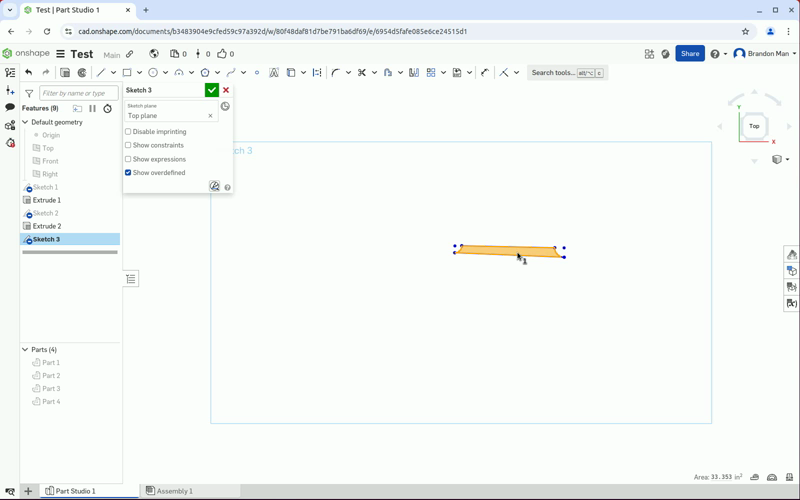
mouse_move(73, 352)
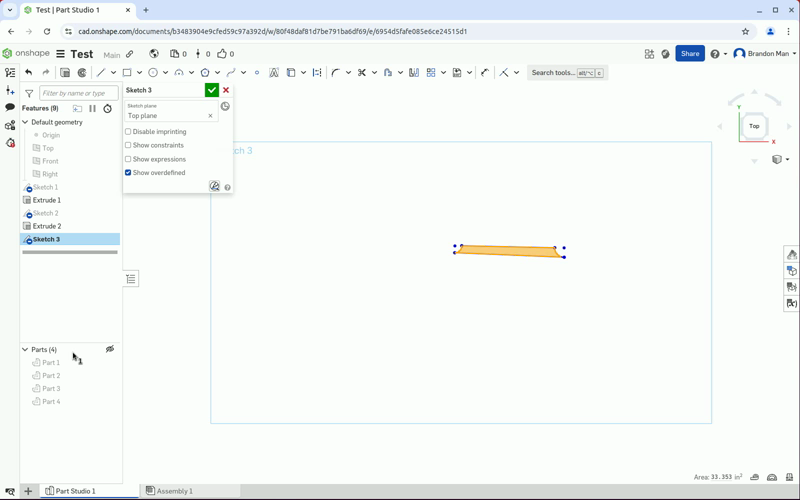
key(shift+y)
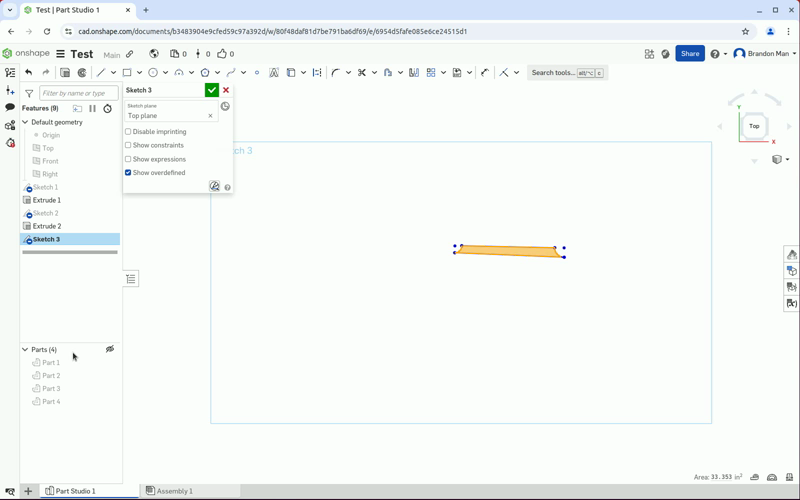
key(shift+e)
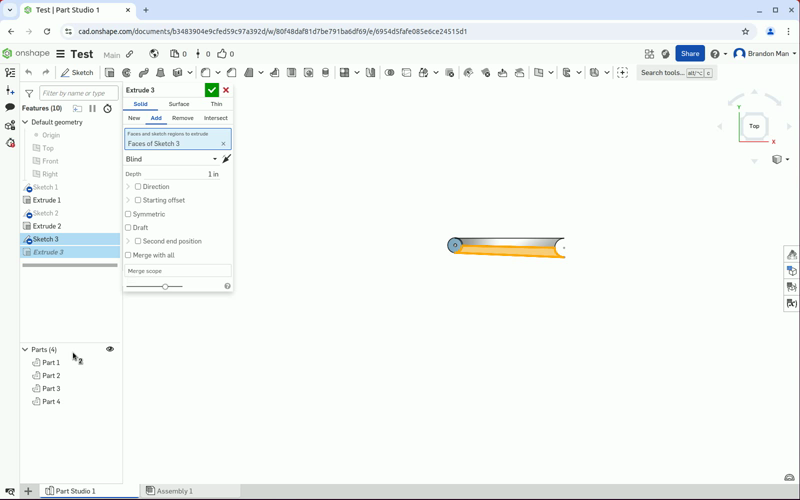
mouse_move(143, 106)
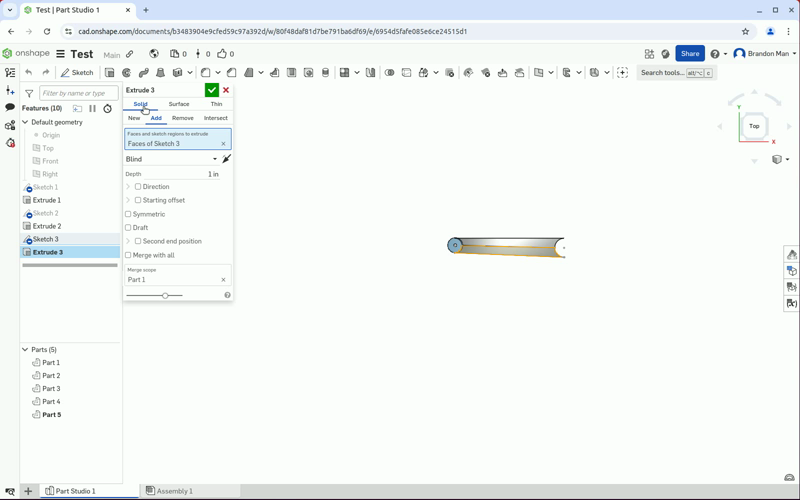
click(143, 106)
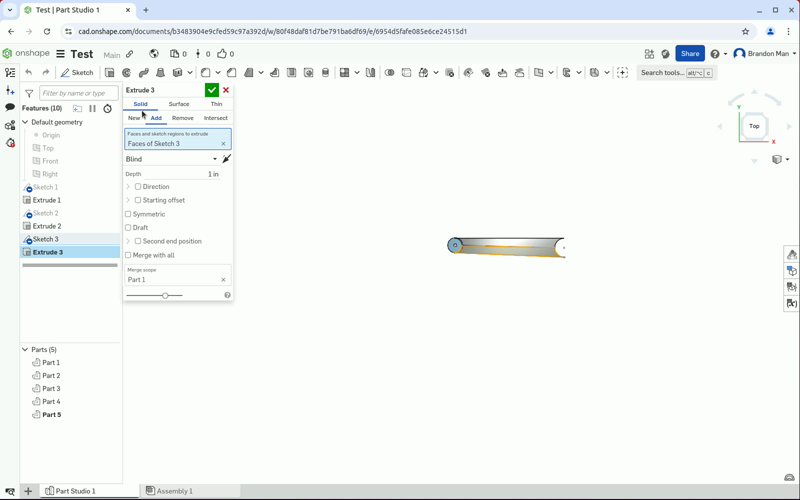
mouse_move(137, 120)
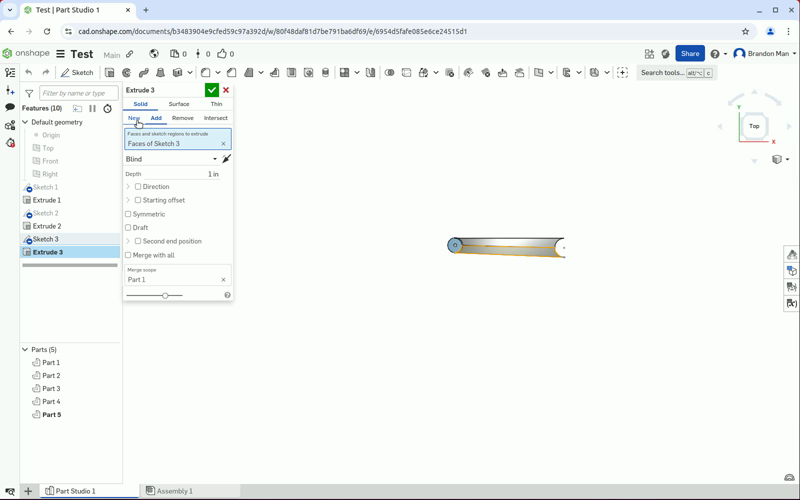
click(137, 120)
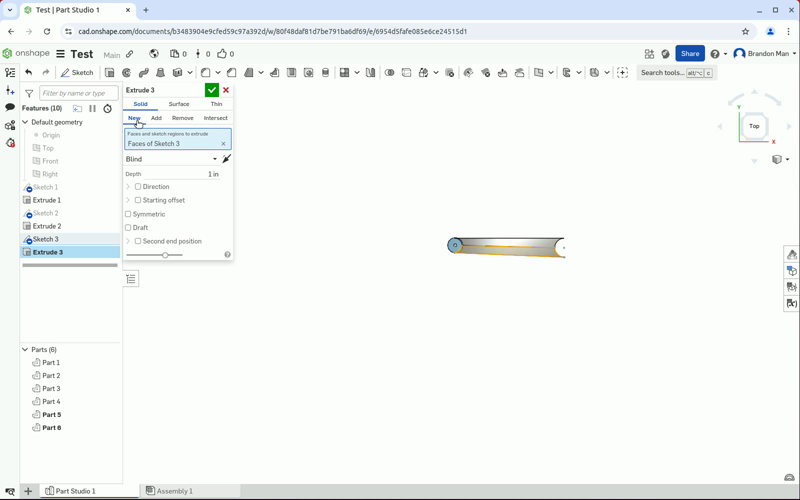
key(tab, 4)
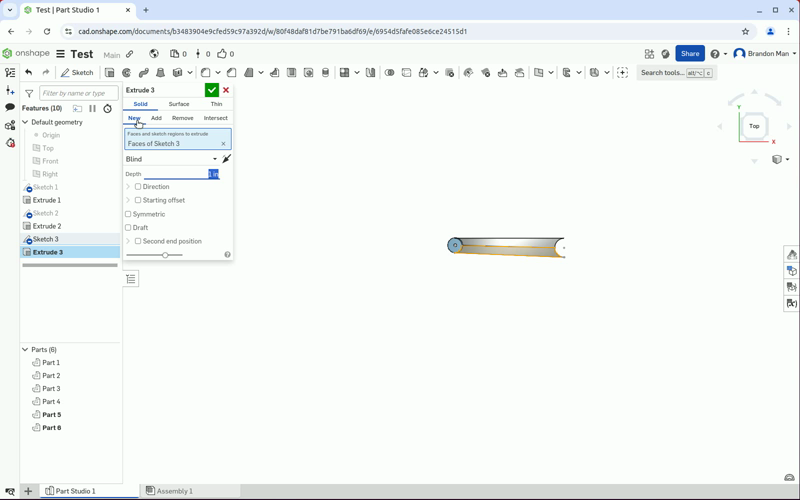
text(3.37)
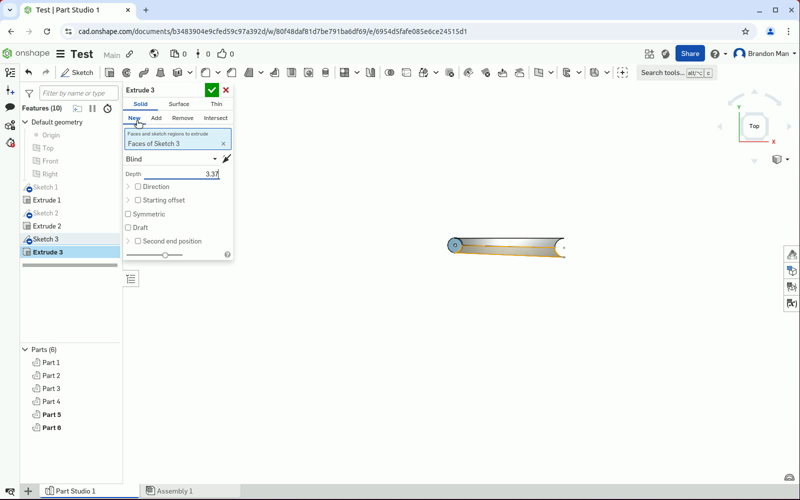
key(enter)
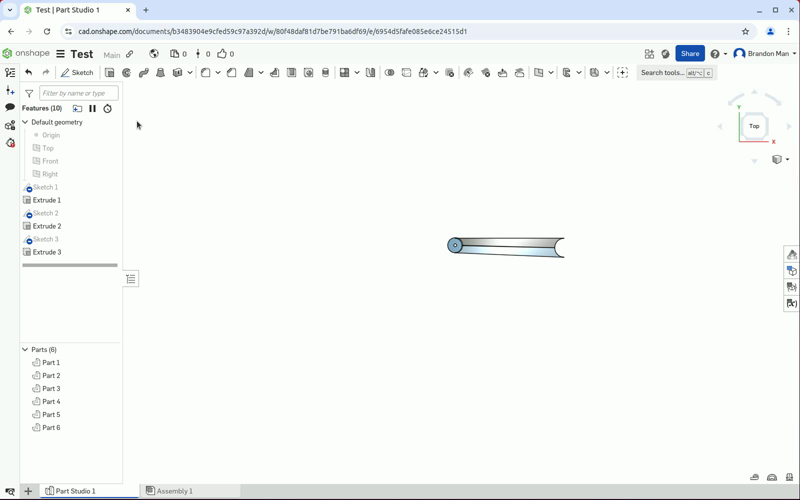
key(shift+h)
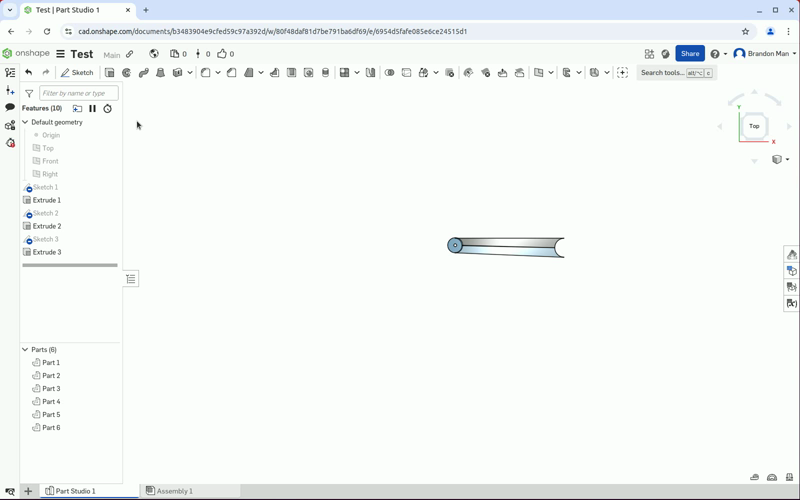
key(shift+h)
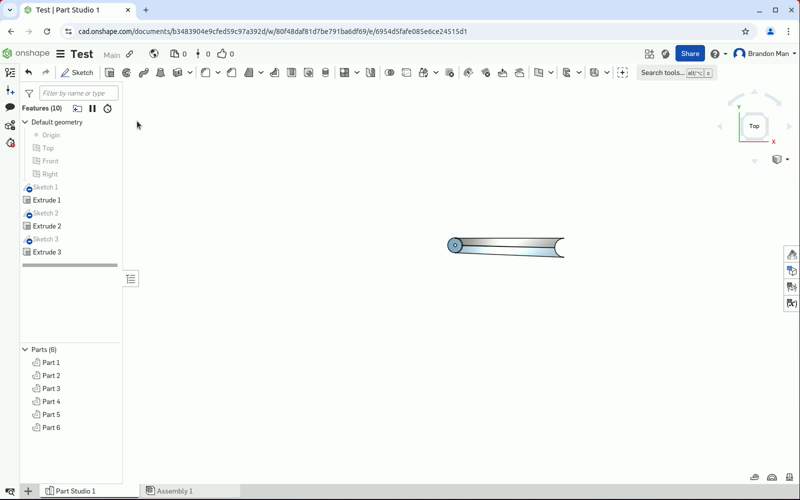
mouse_move(73, 189)
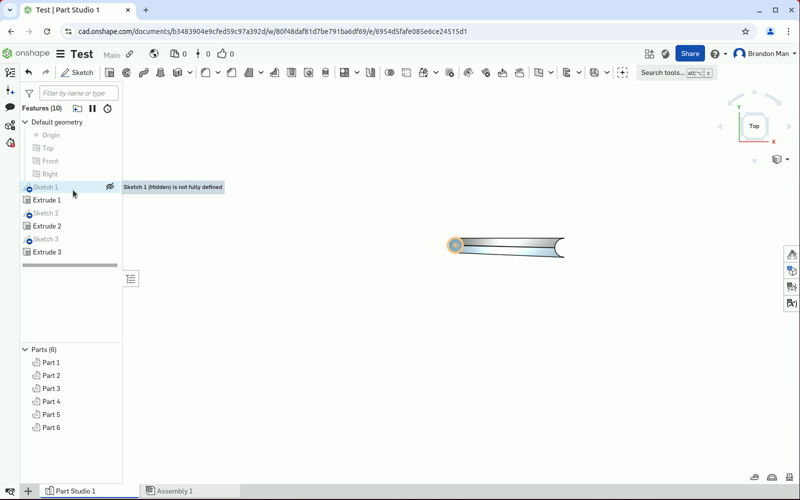
click(73, 189)
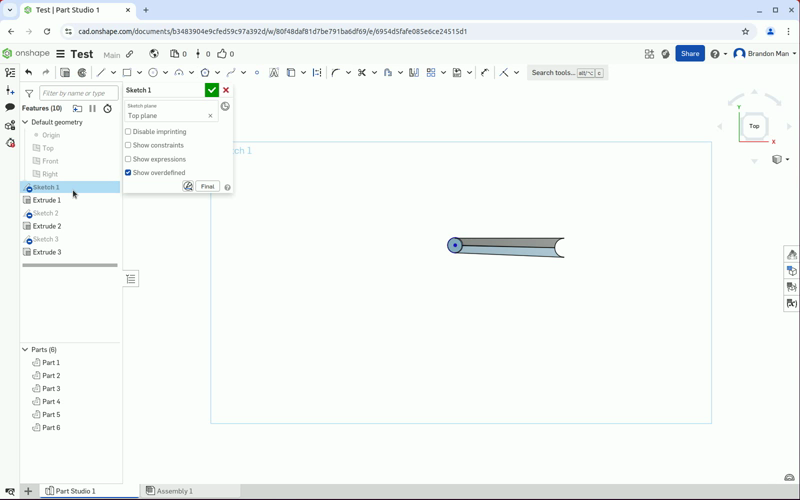
mouse_move(229, 92)
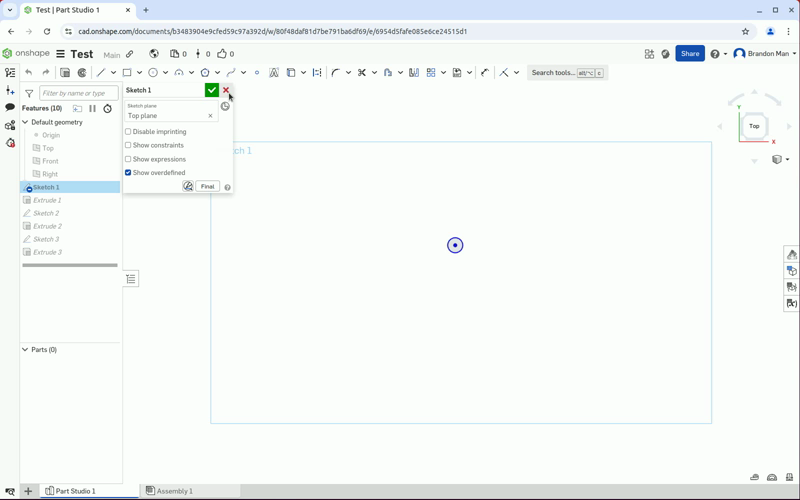
click(229, 92)
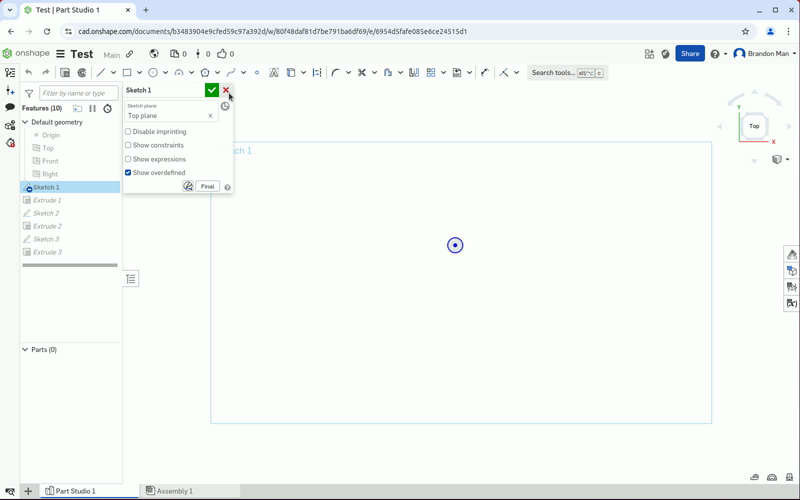
key(shift+s)
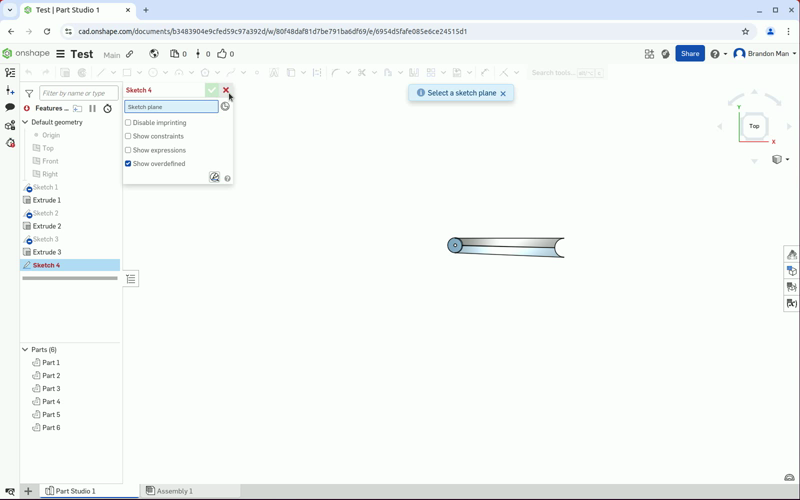
mouse_move(73, 150)
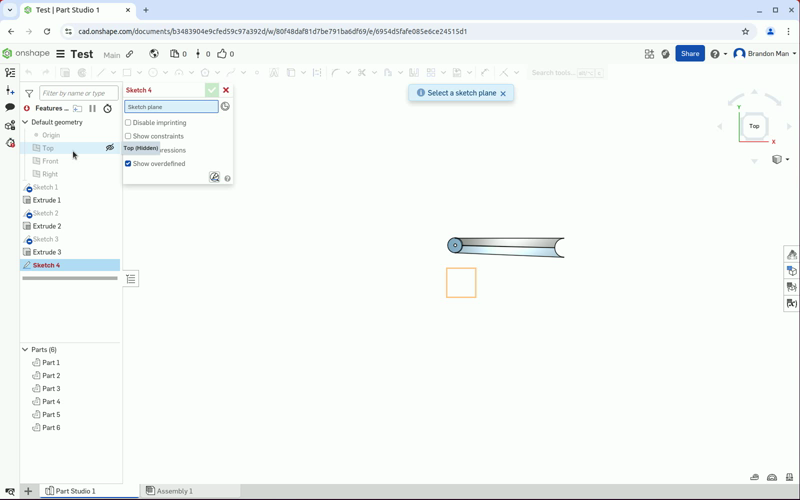
click(73, 150)
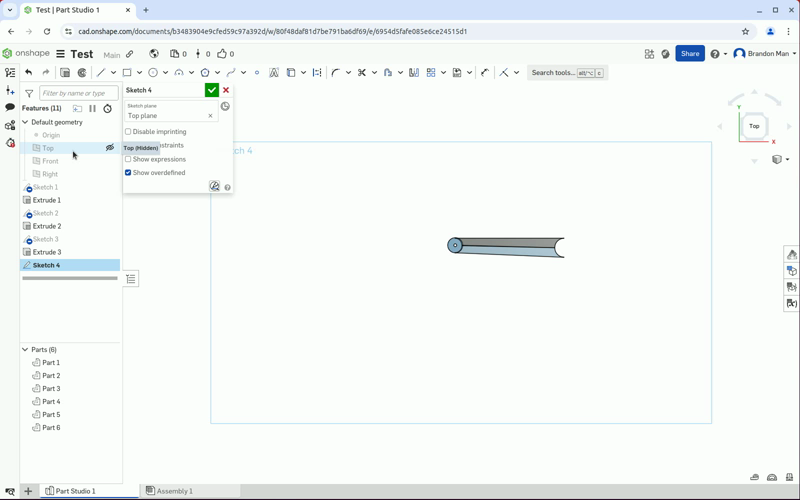
mouse_move(73, 352)
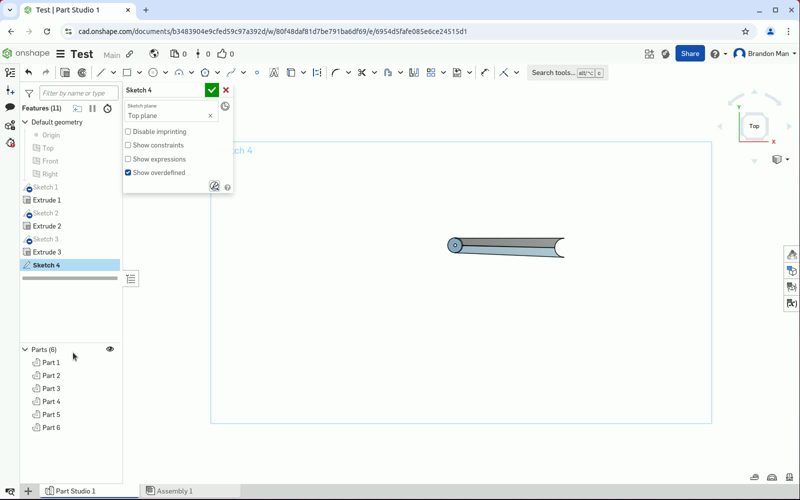
key(y)
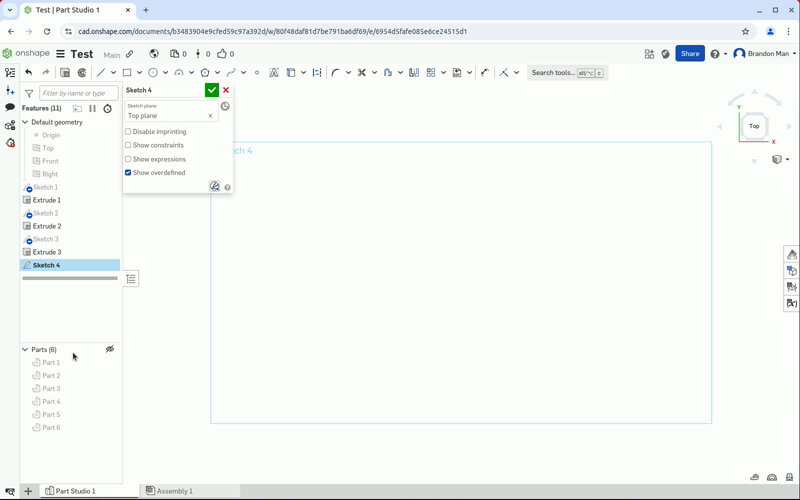
key(c)
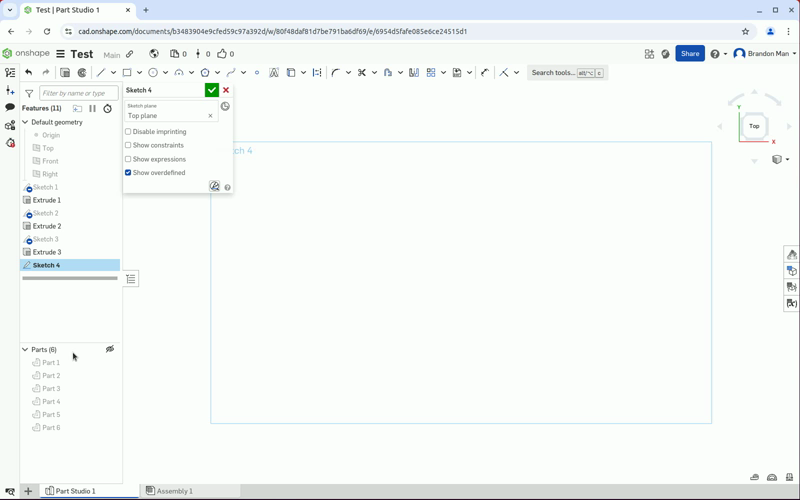
key_down(shift)
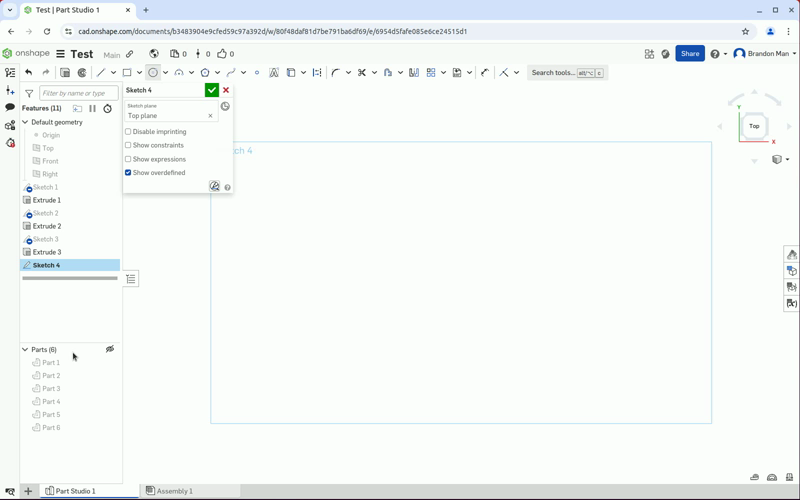
mouse_move(455, 245)
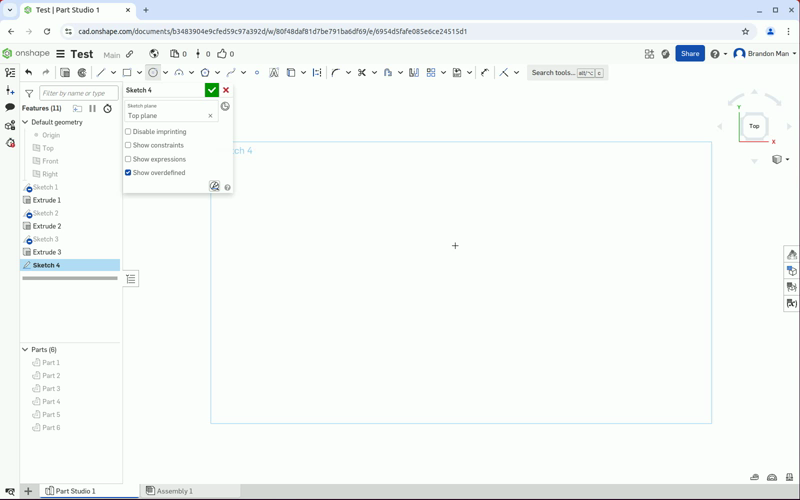
click(455, 245)
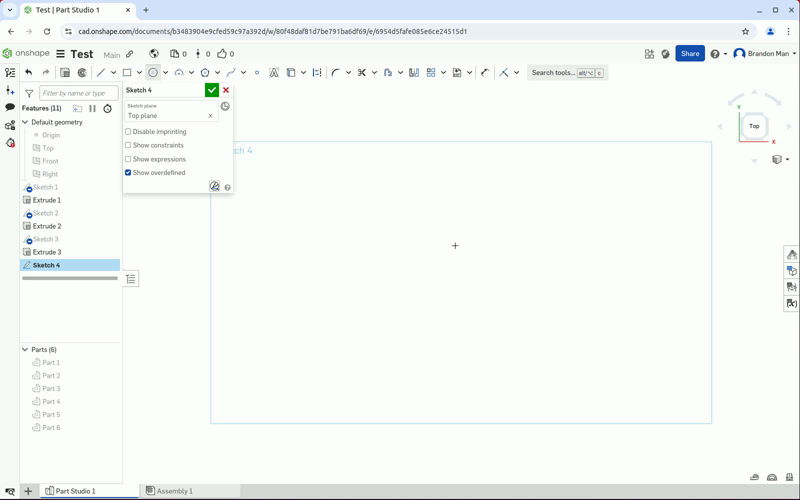
key_up(shift)
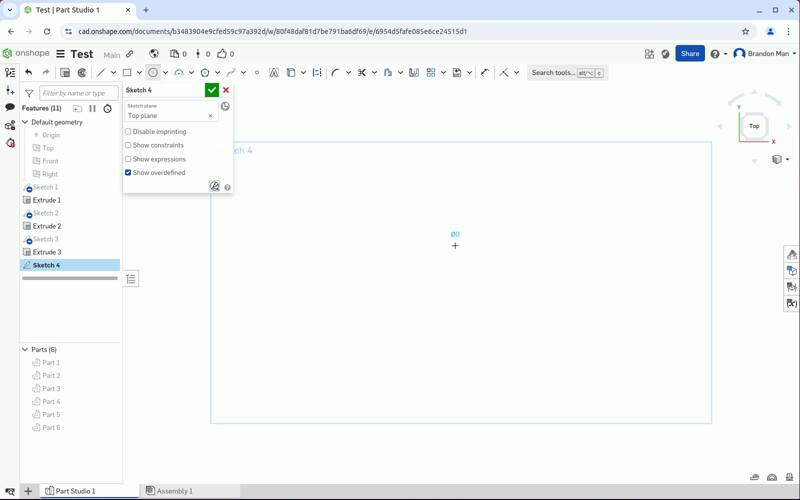
mouse_move(457, 245)
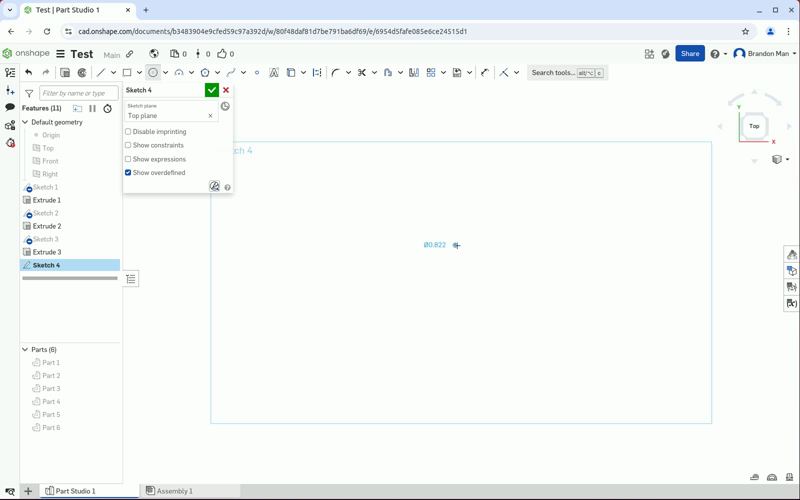
scroll(6)
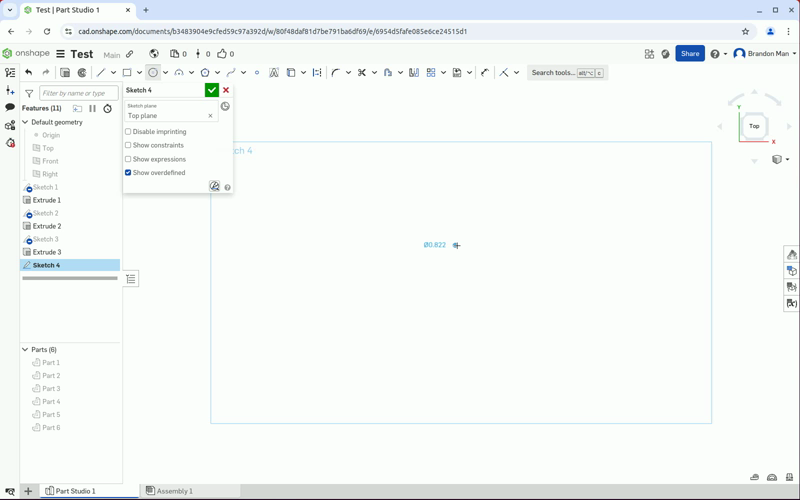
scroll(6)
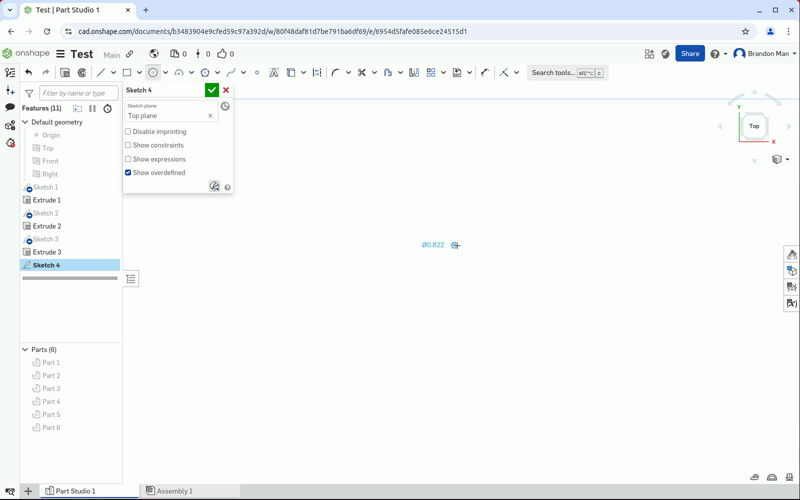
scroll(6)
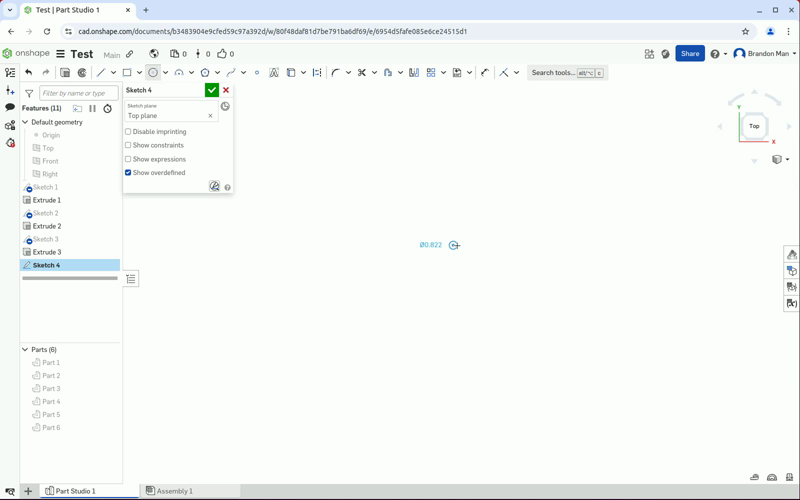
scroll(6)
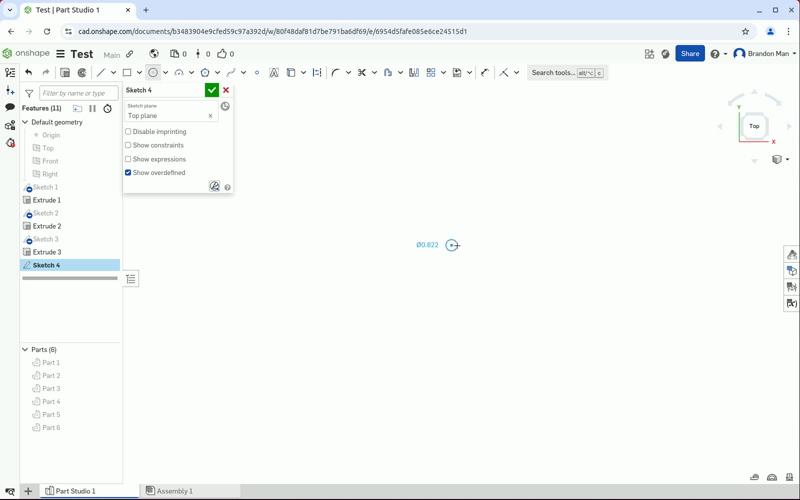
scroll(6)
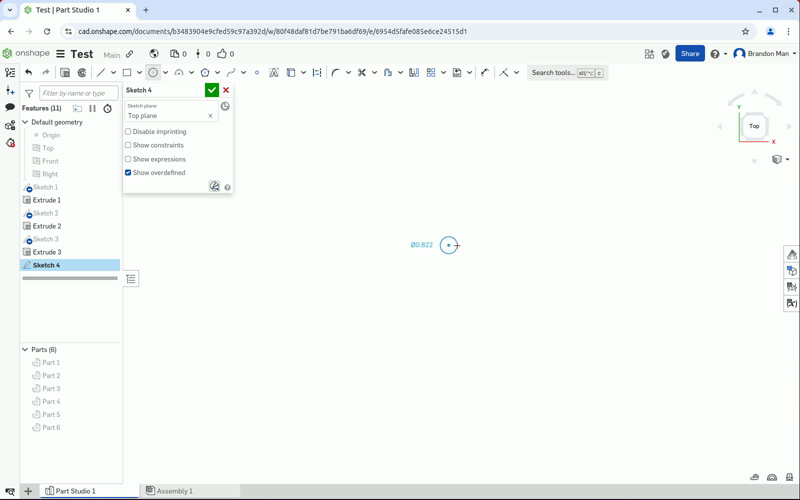
scroll(6)
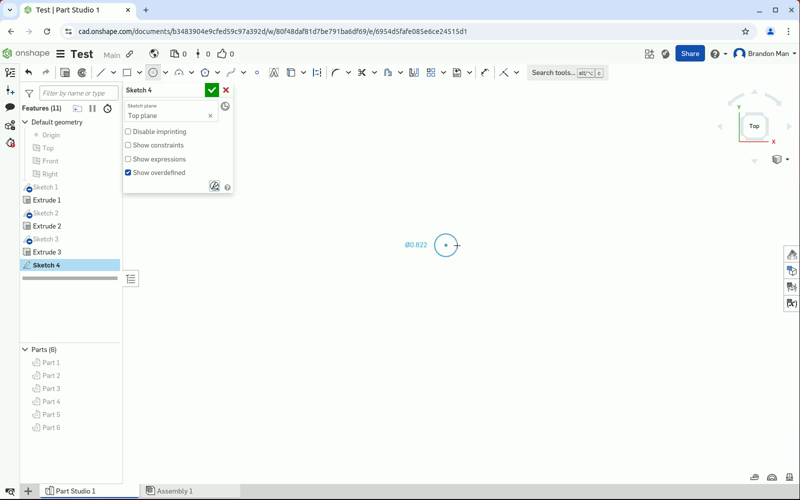
scroll(6)
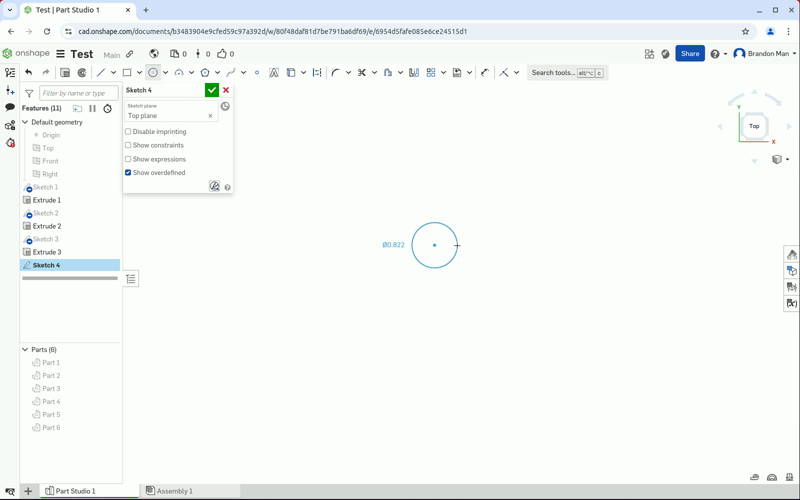
click(457, 245)
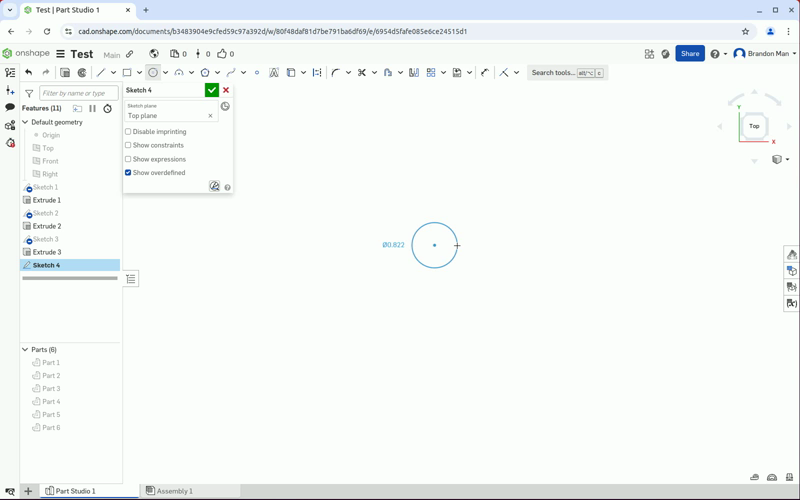
scroll(-6)
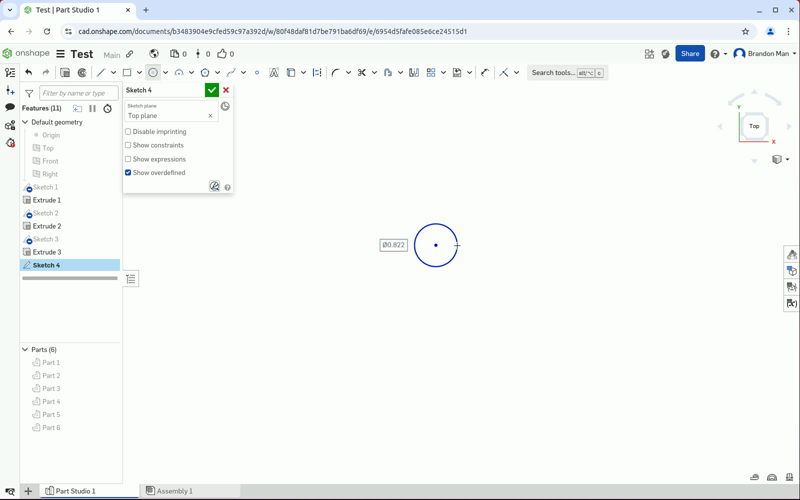
scroll(-6)
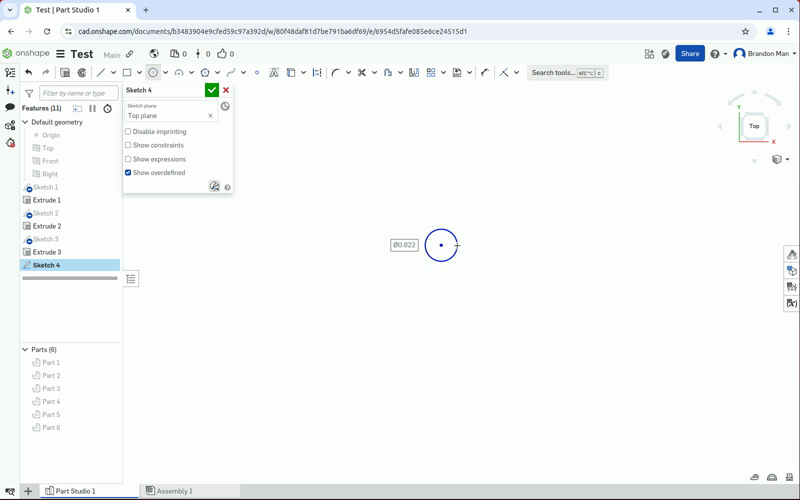
scroll(-6)
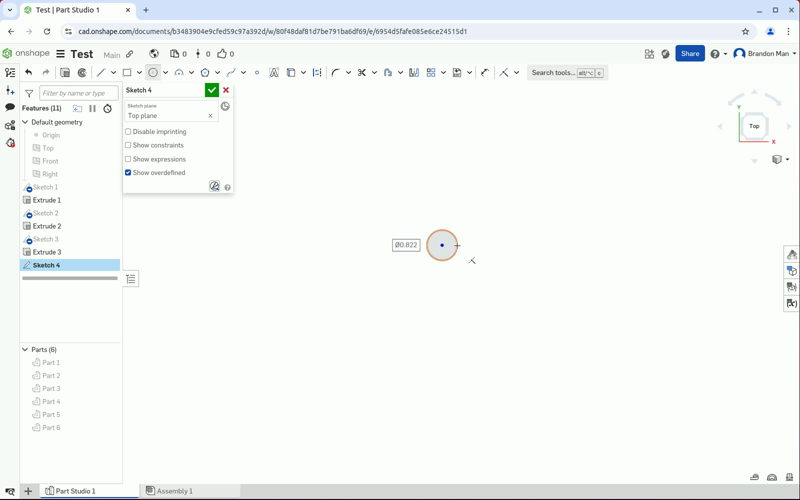
scroll(-6)
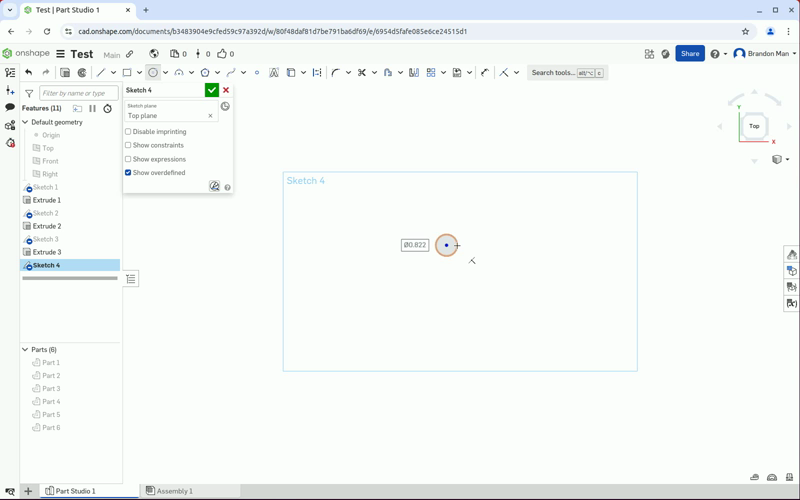
scroll(-6)
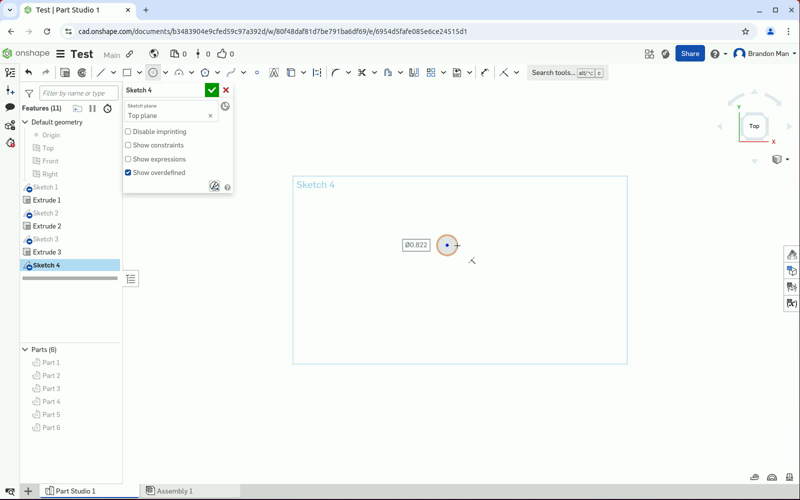
scroll(-6)
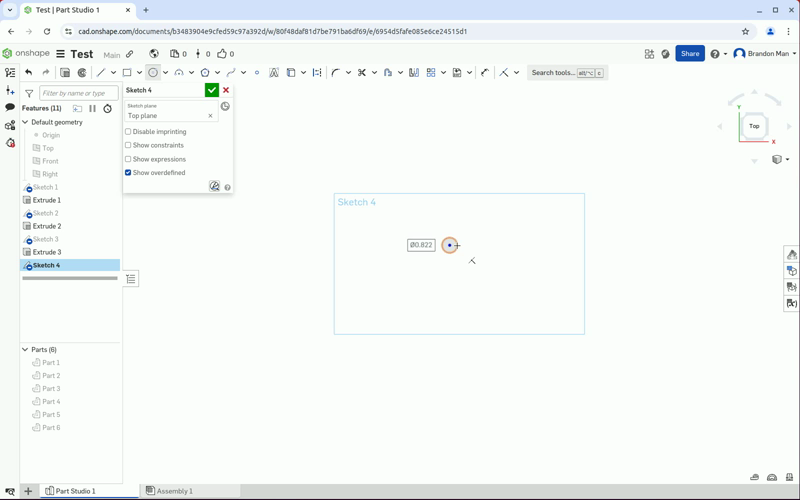
scroll(-6)
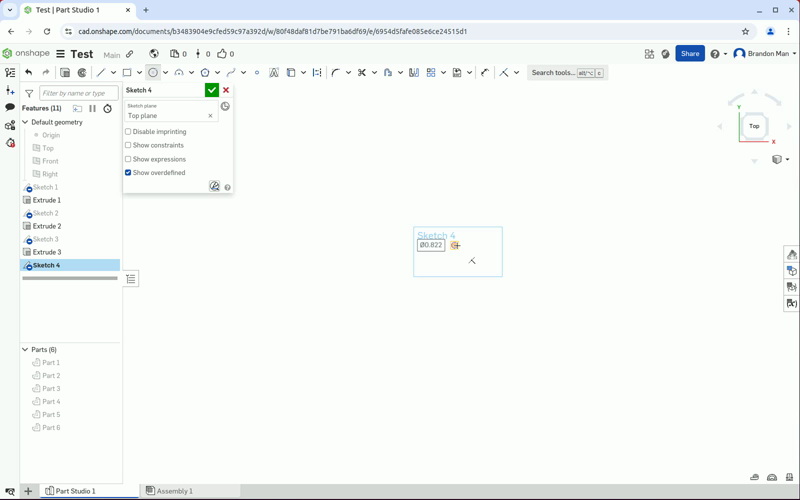
key(esc)
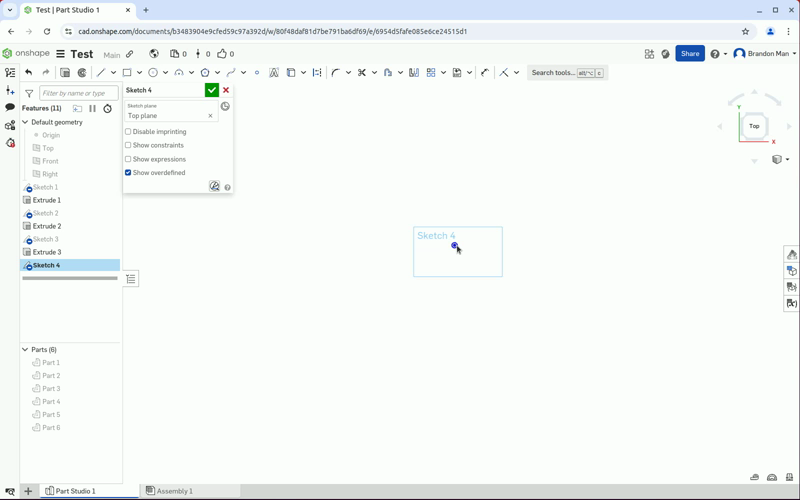
mouse_move(456, 245)
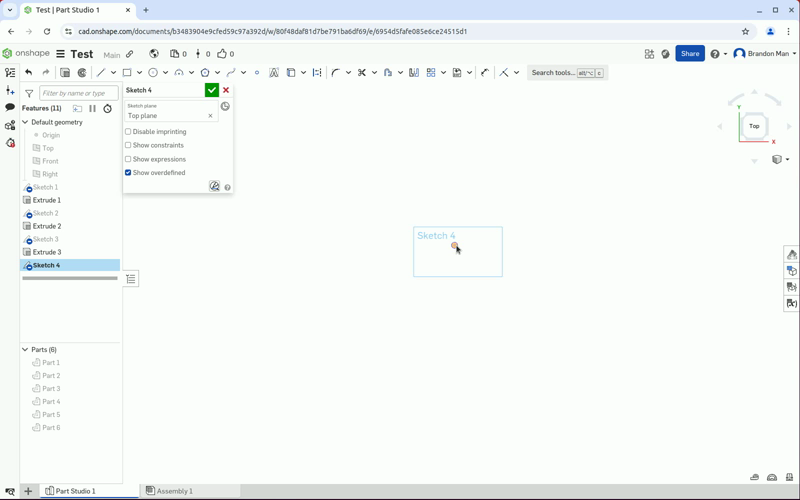
scroll(6)
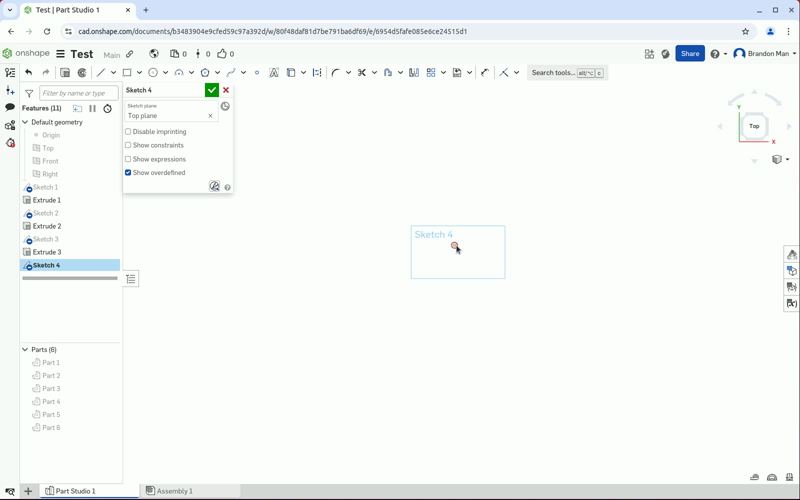
scroll(6)
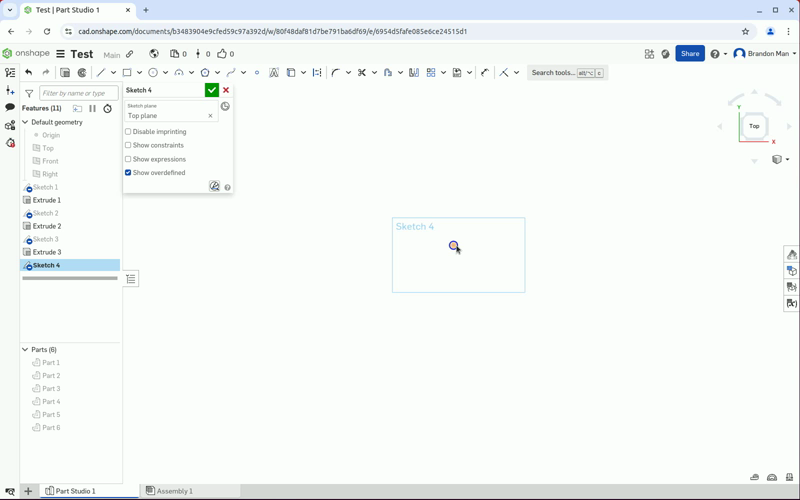
scroll(6)
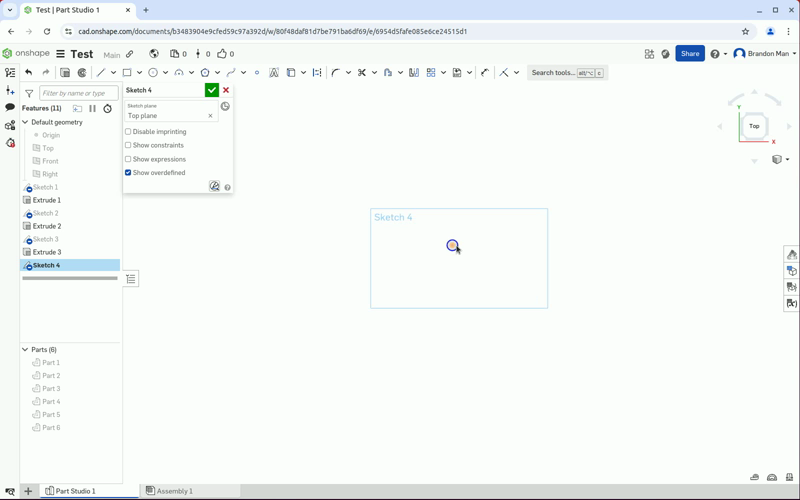
scroll(6)
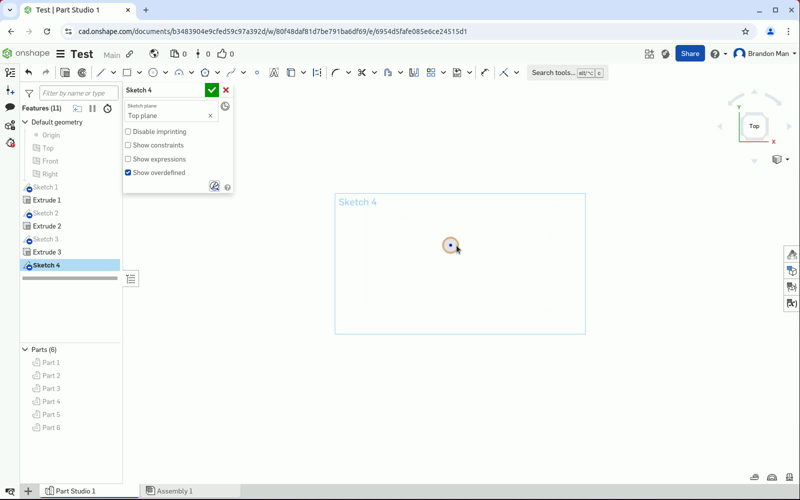
scroll(6)
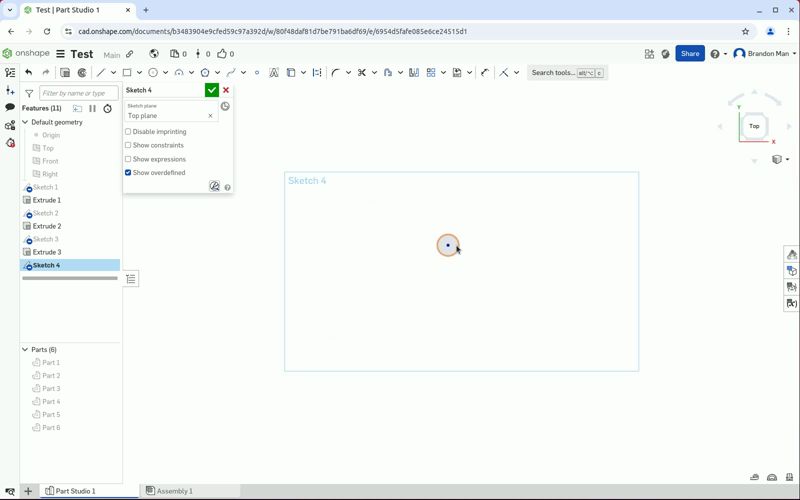
scroll(6)
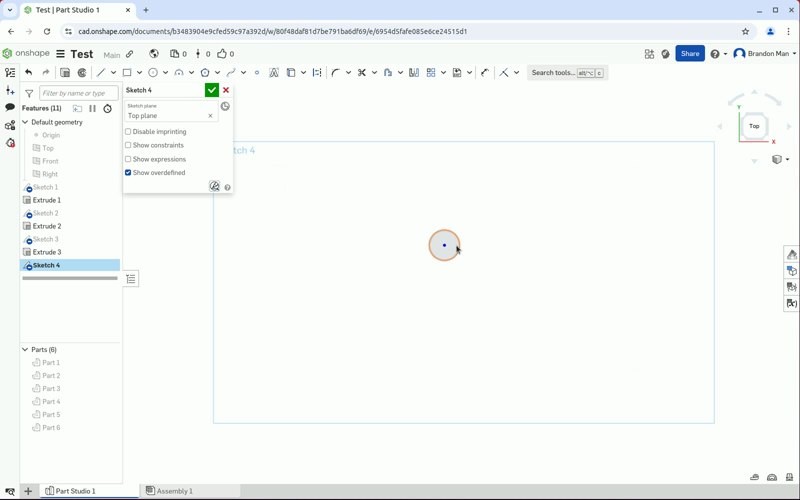
scroll(6)
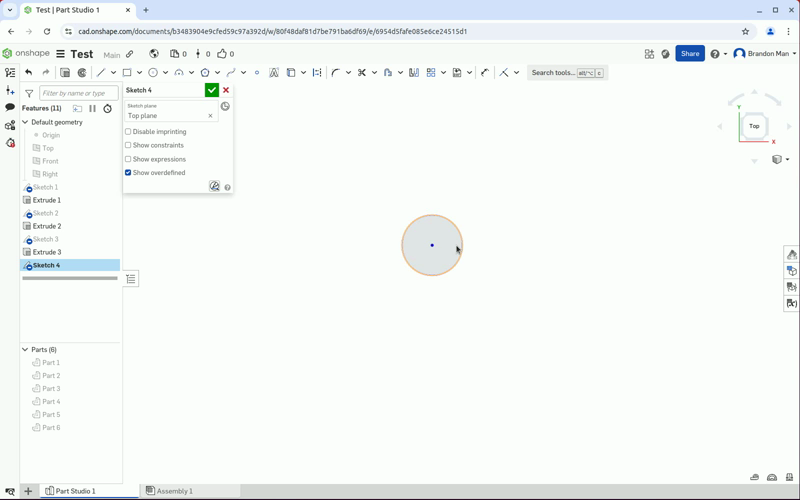
click(456, 245)
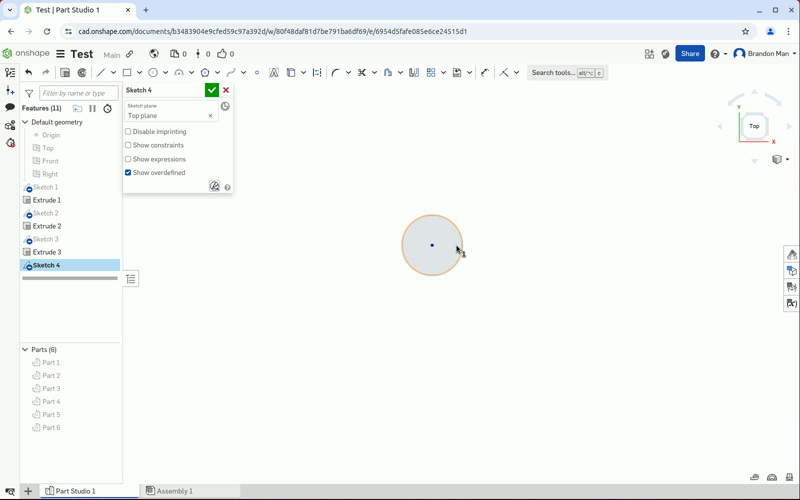
scroll(-6)
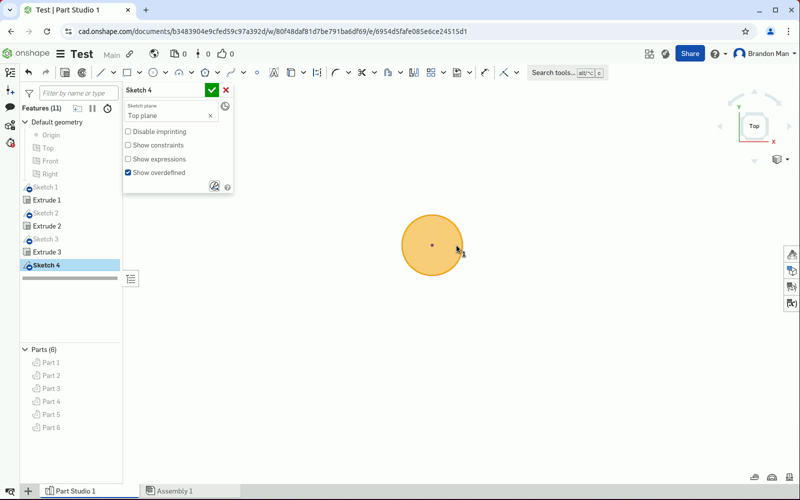
scroll(-6)
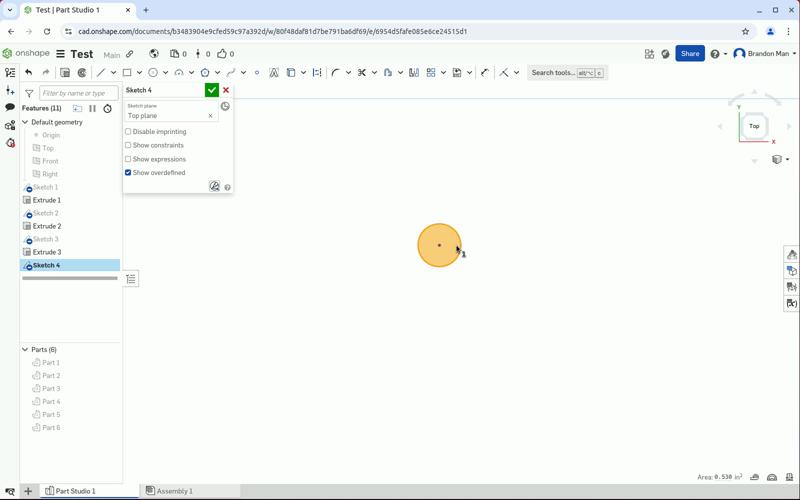
scroll(-6)
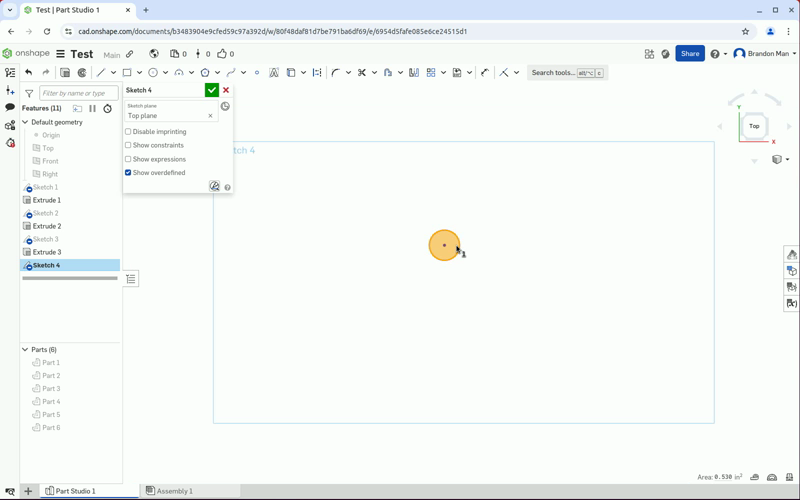
scroll(-6)
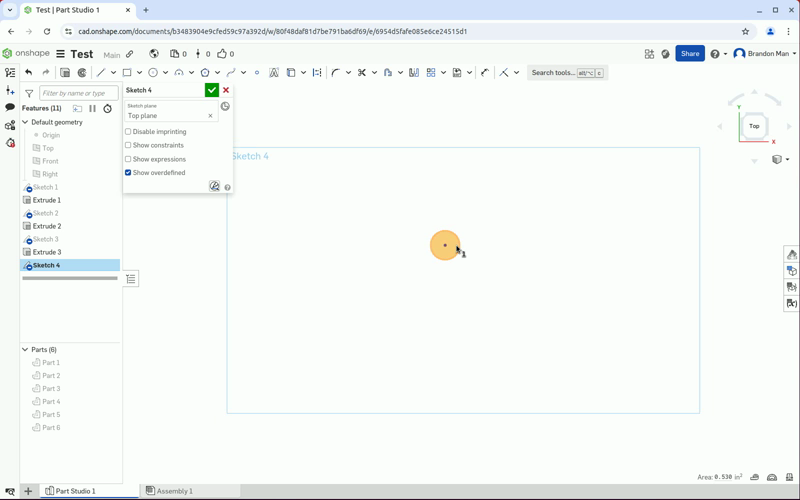
scroll(-6)
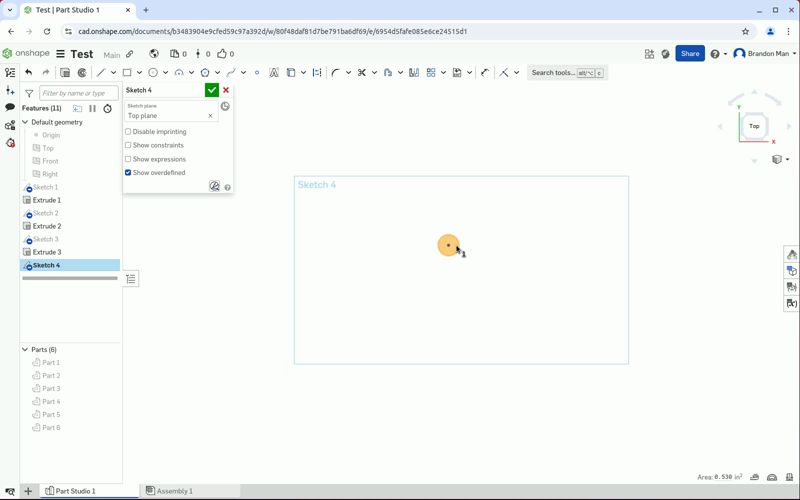
scroll(-6)
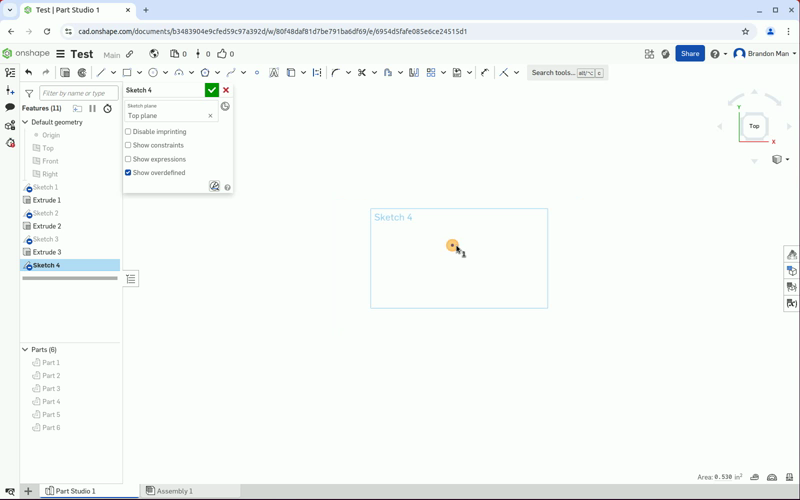
scroll(-6)
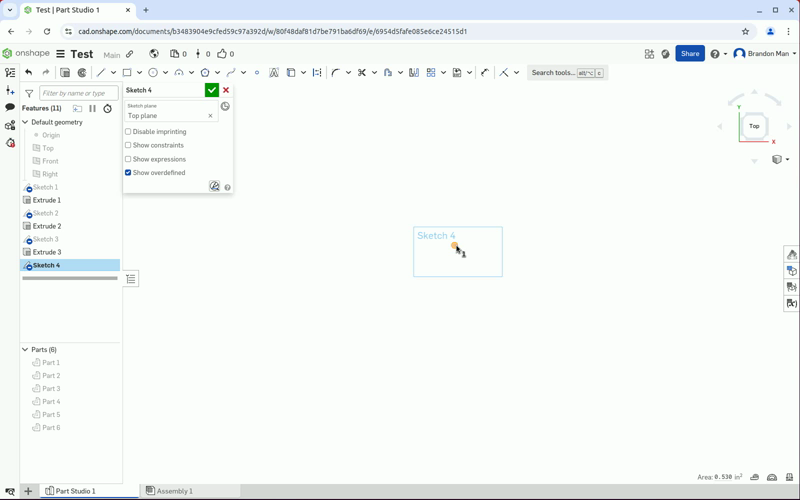
mouse_move(73, 352)
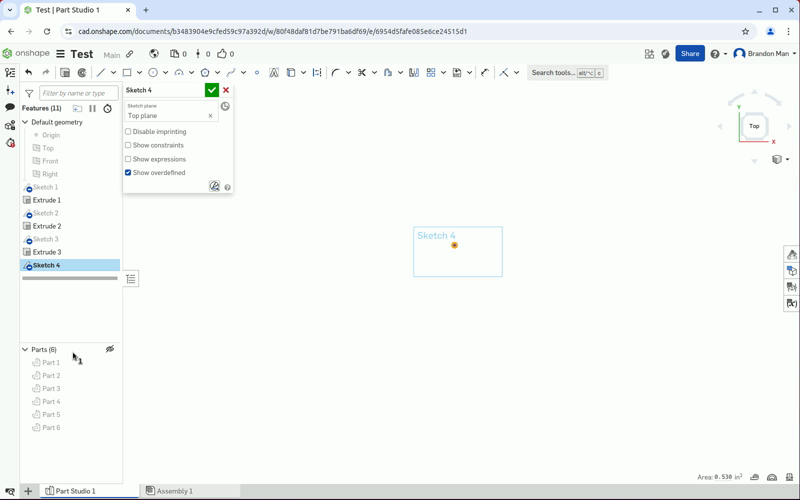
key(shift+y)
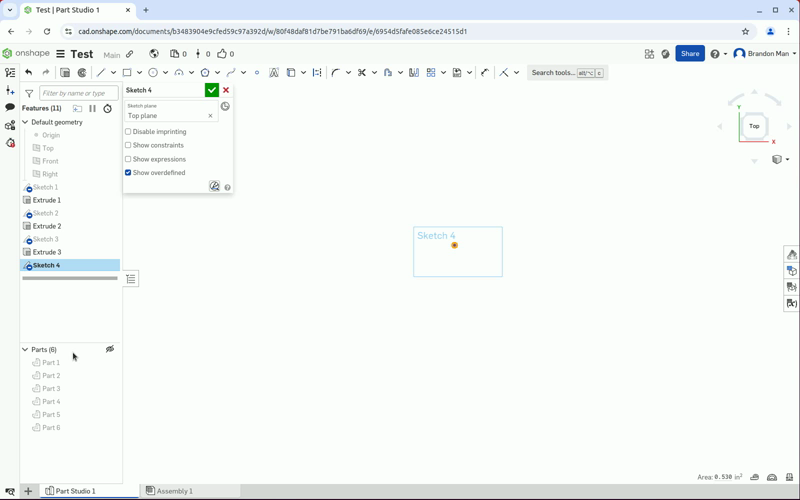
key(shift+e)
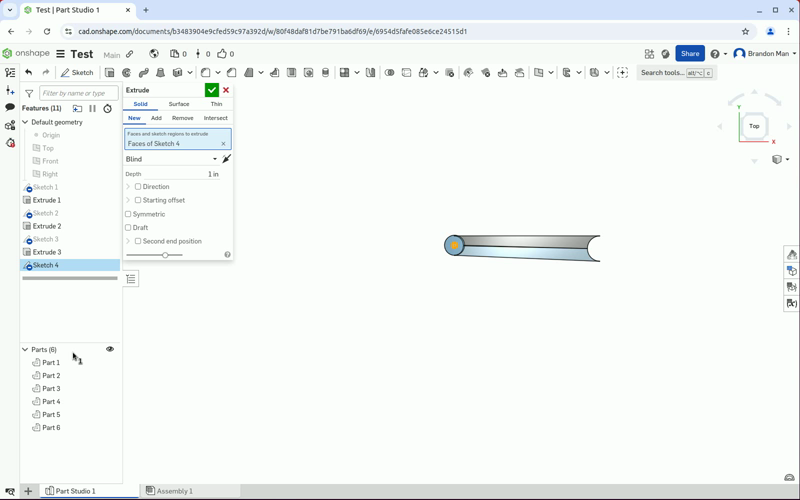
mouse_move(143, 106)
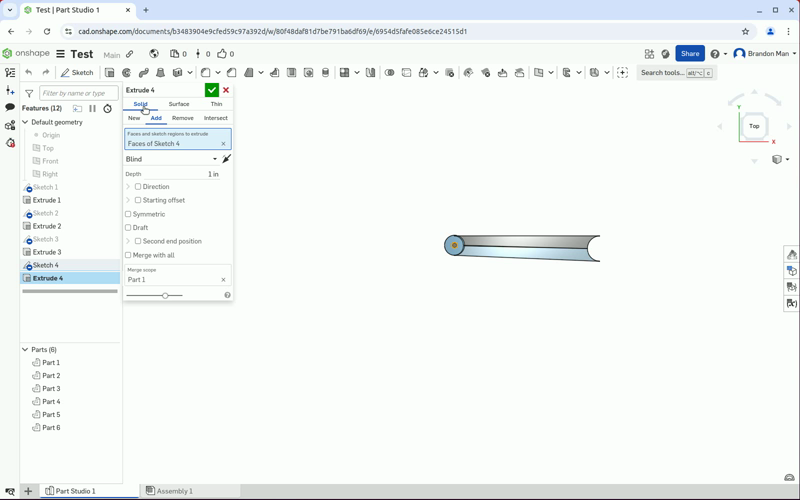
click(143, 106)
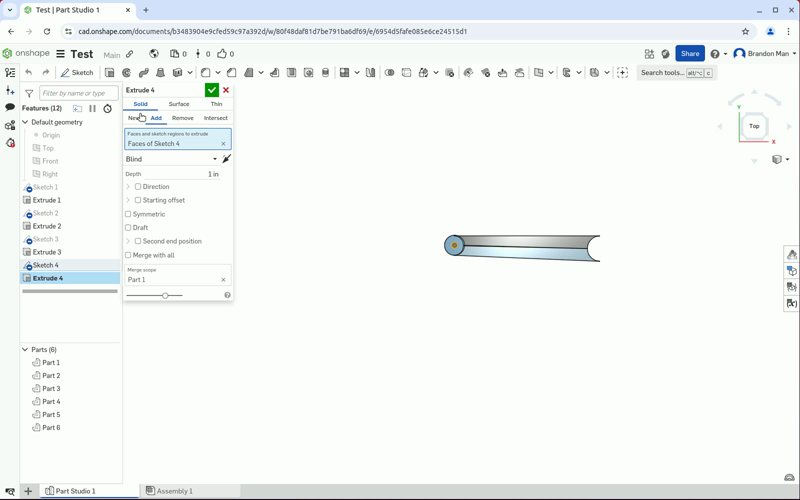
mouse_move(137, 120)
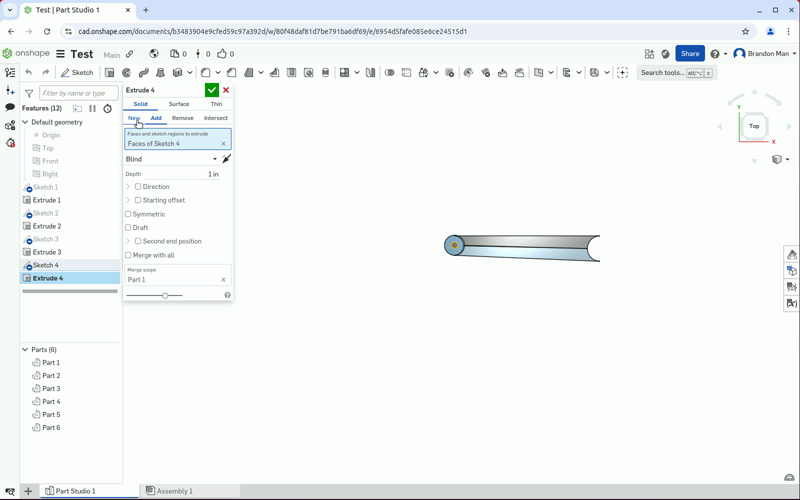
click(137, 120)
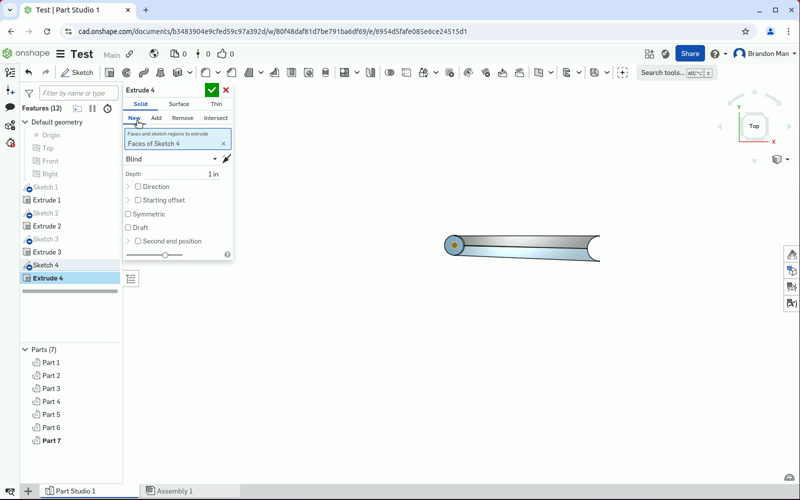
key(tab, 4)
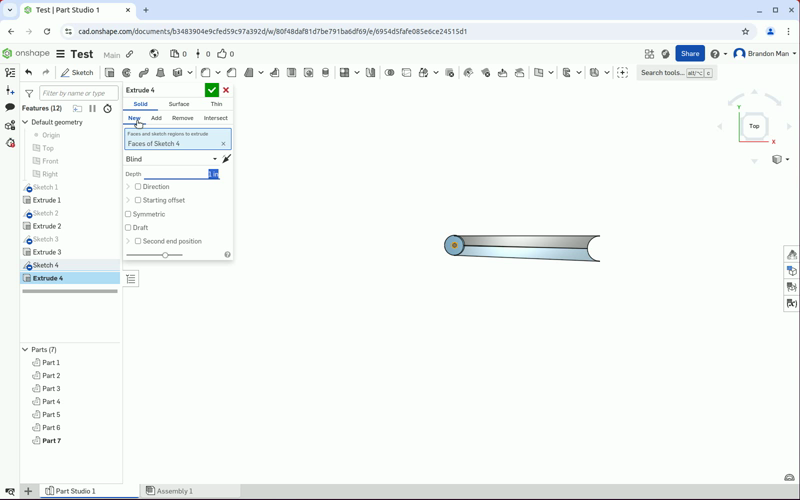
text(3.37)
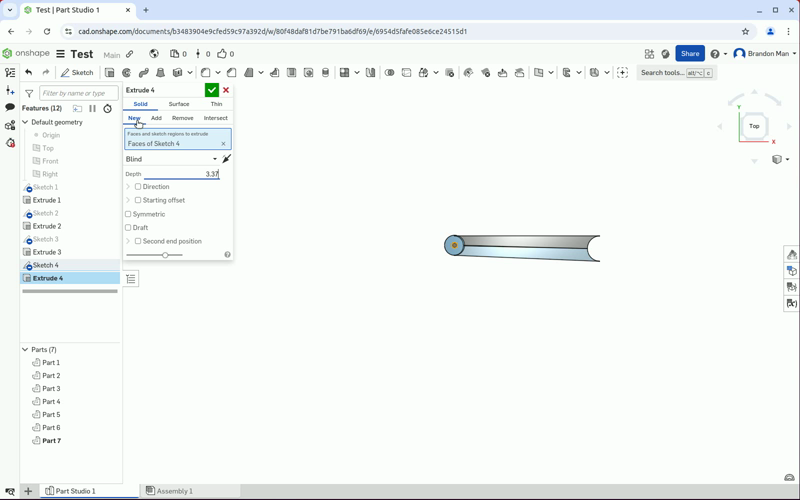
key(enter)
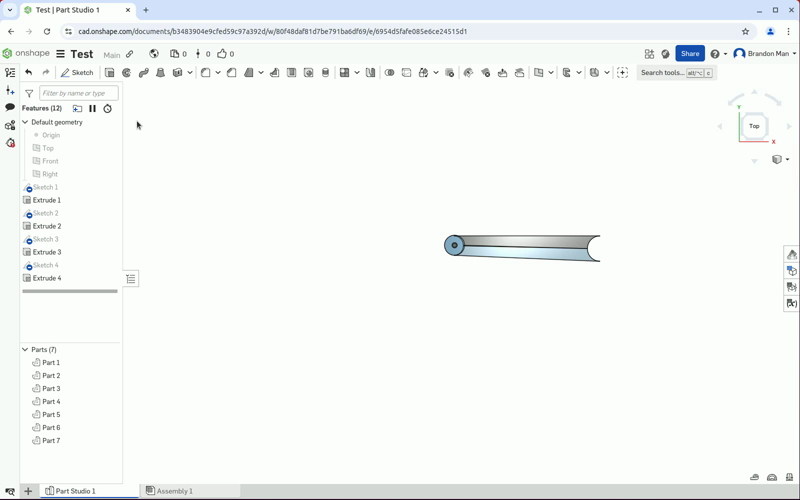
key(shift+h)
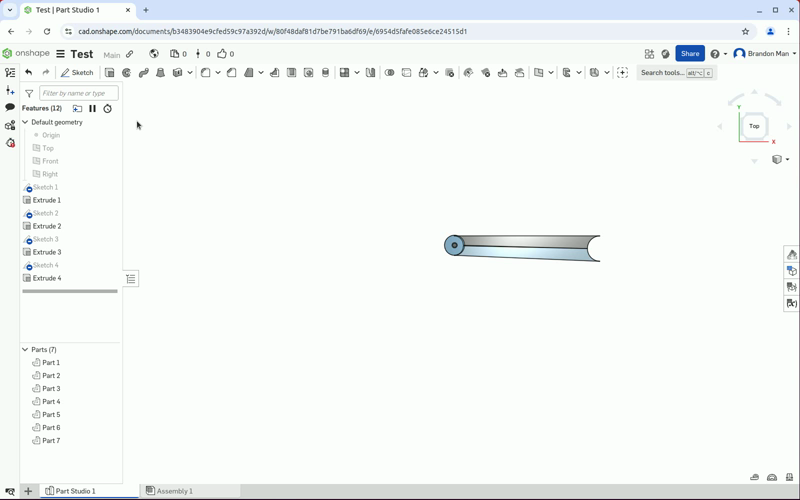
key(shift+h)
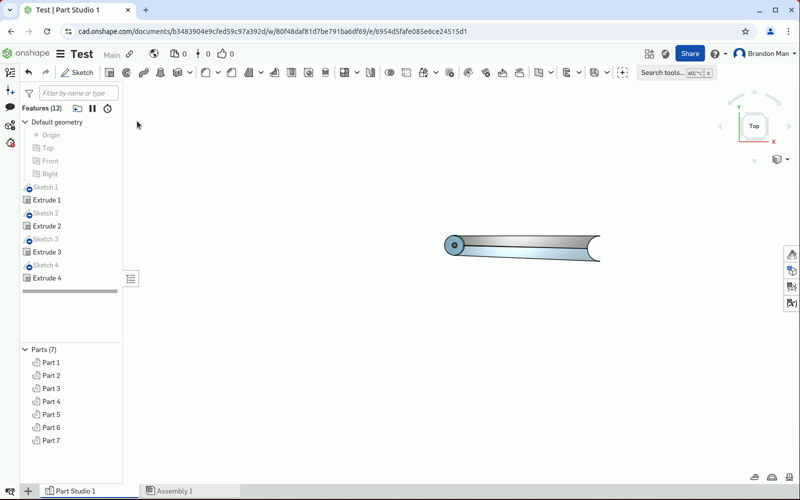
mouse_move(73, 189)
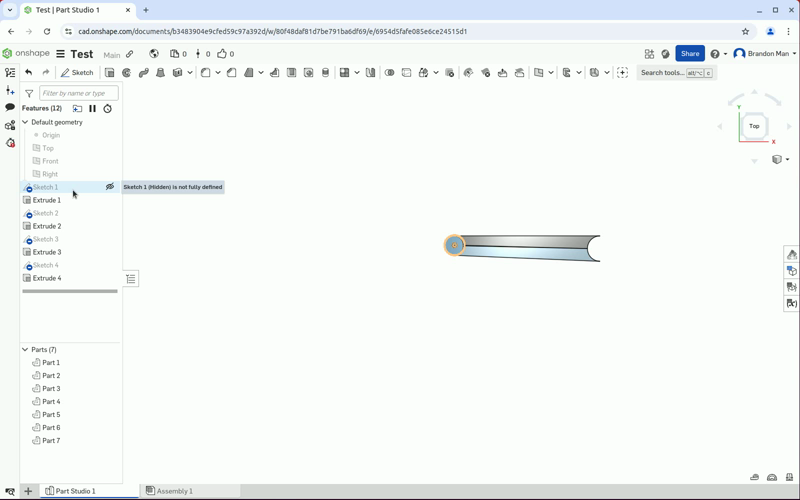
click(73, 189)
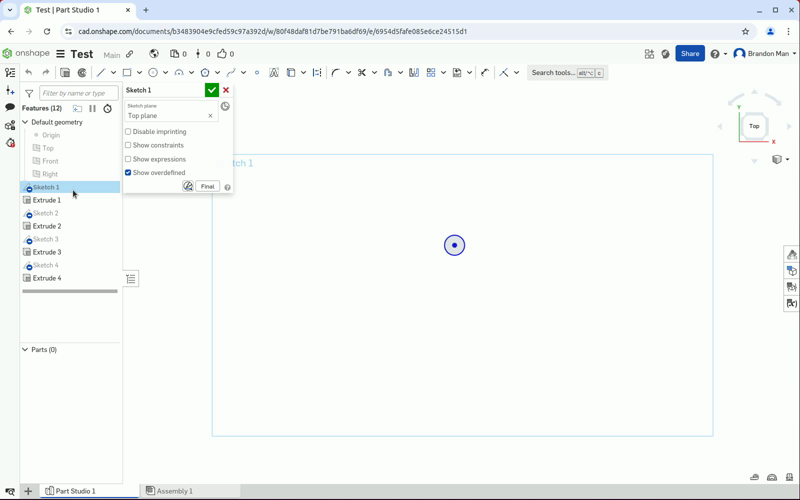
mouse_move(229, 92)
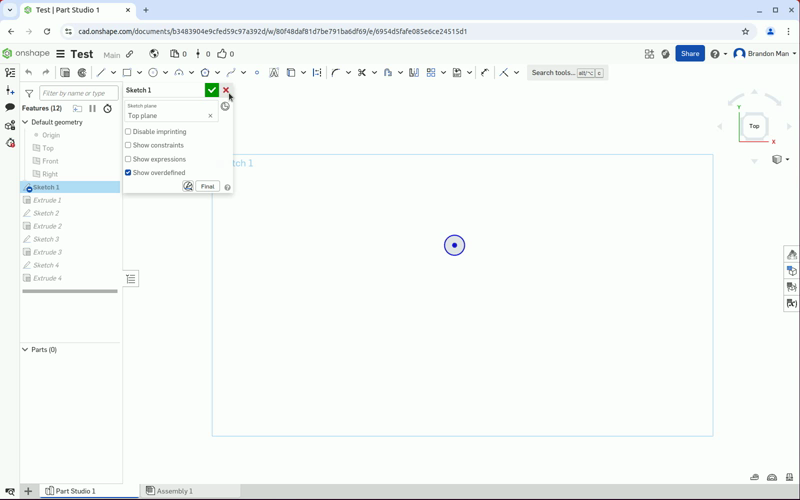
click(229, 92)
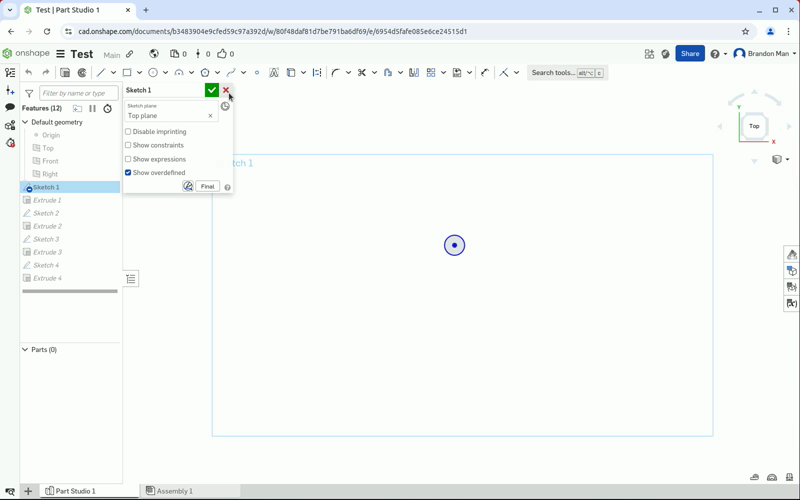
key(shift+s)
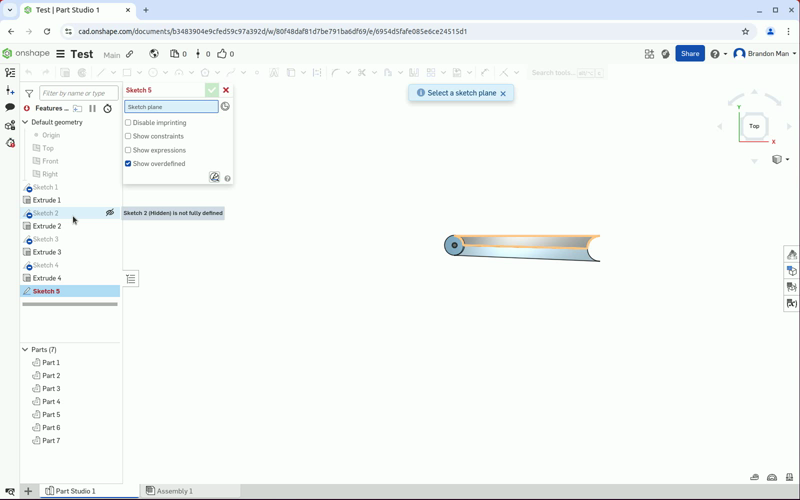
scroll(3)
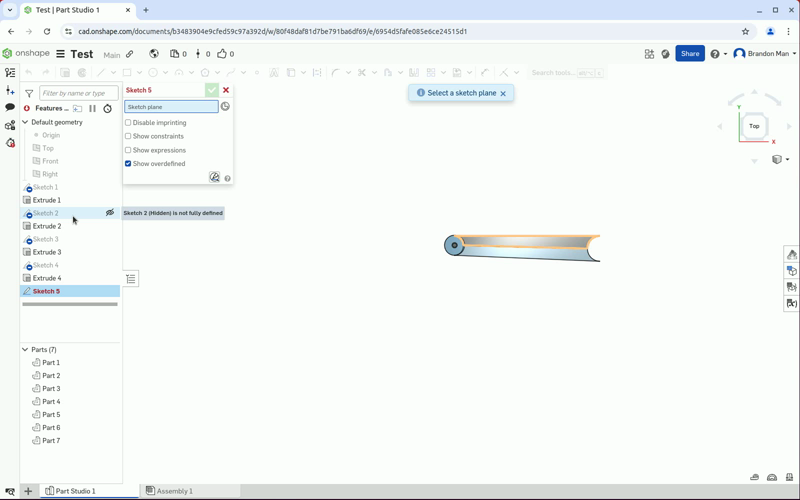
mouse_move(73, 150)
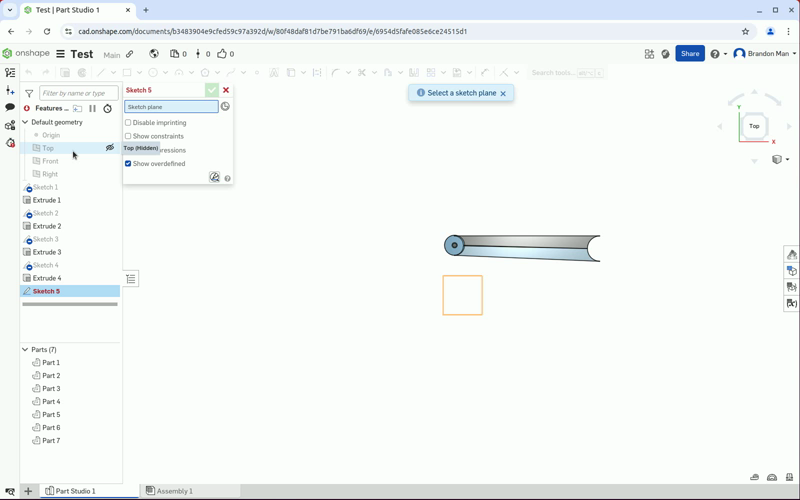
click(73, 150)
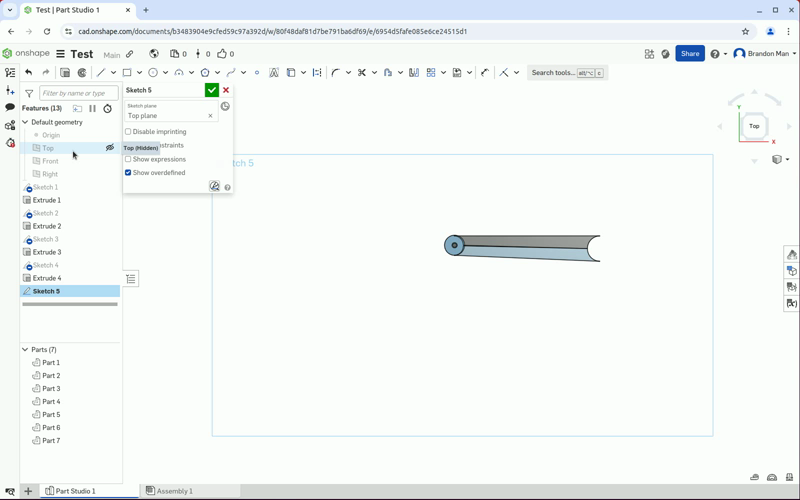
mouse_move(73, 352)
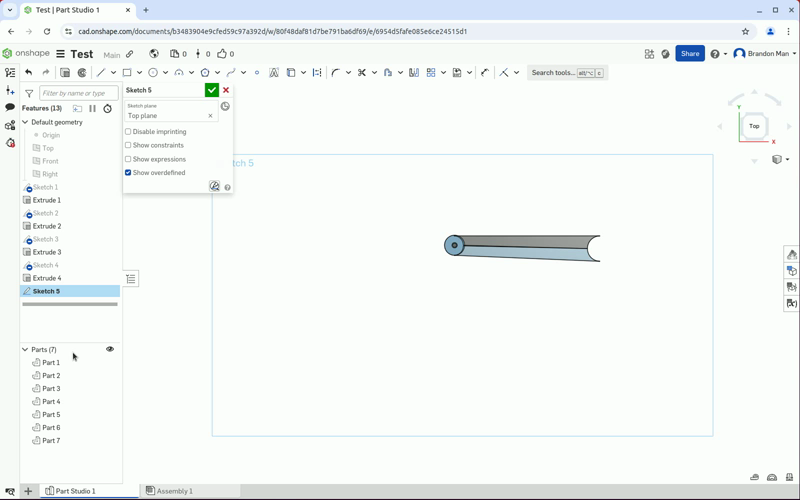
key(y)
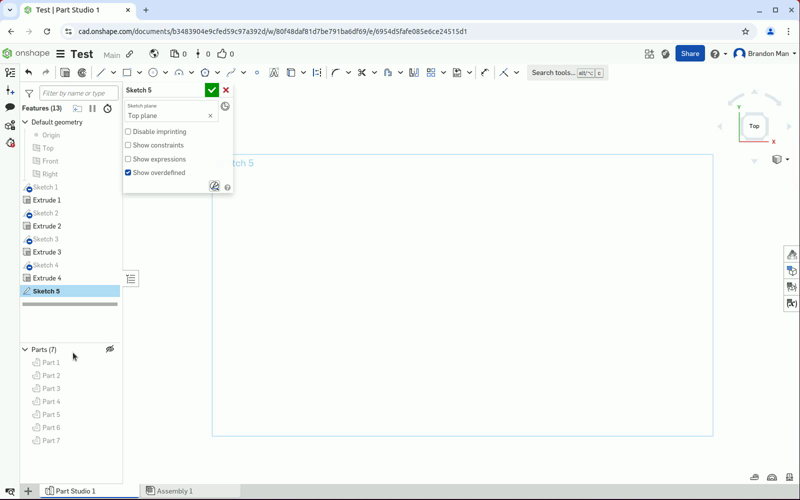
key(c)
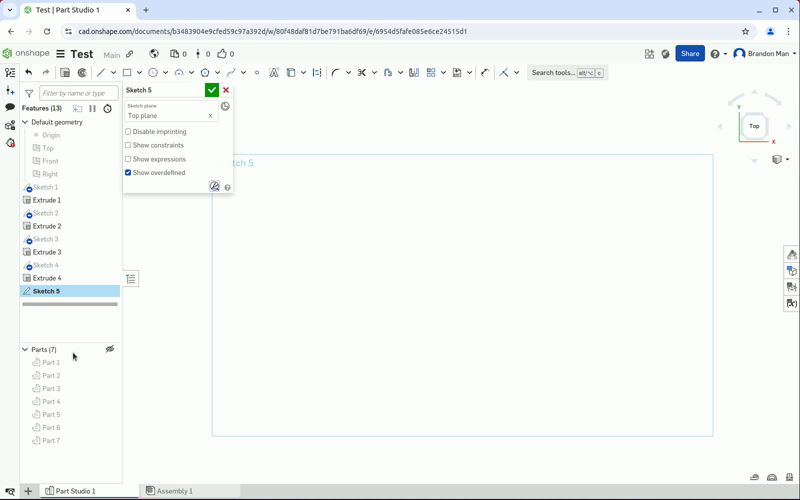
key_down(shift)
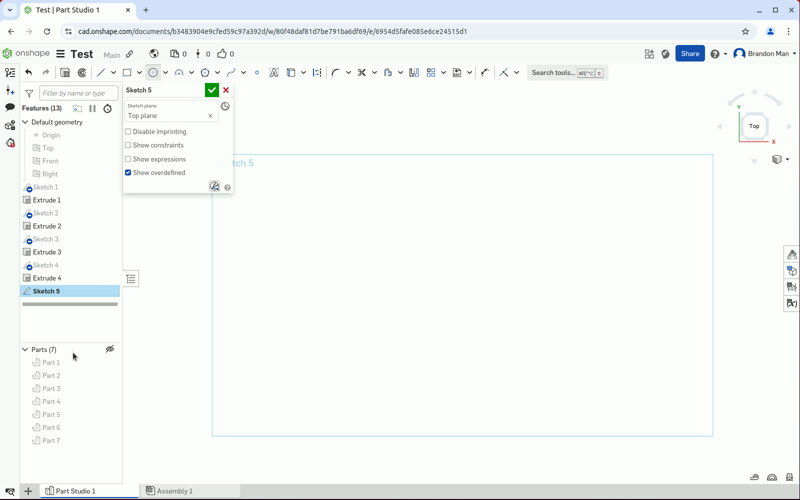
mouse_move(565, 247)
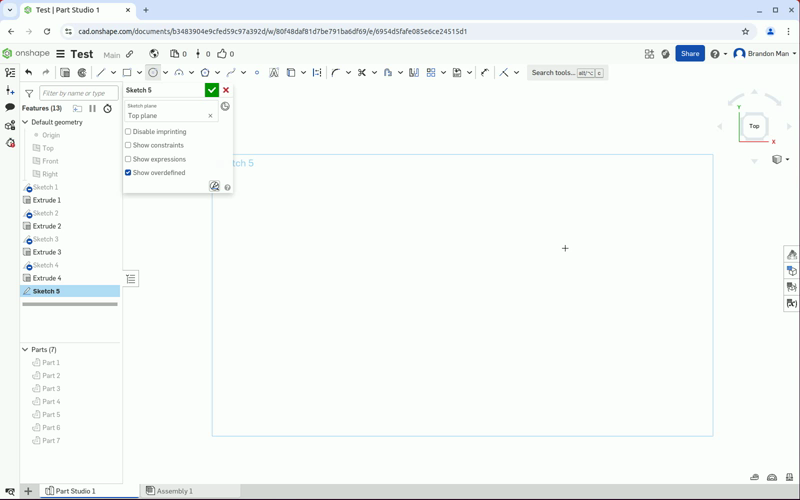
click(565, 247)
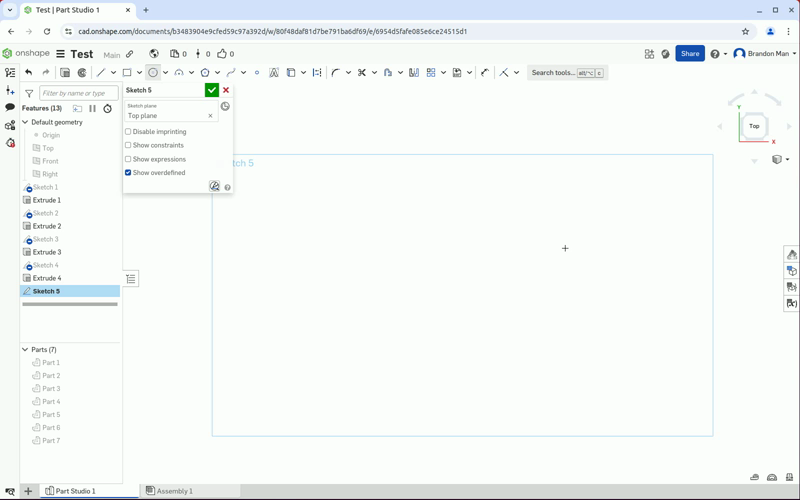
key_up(shift)
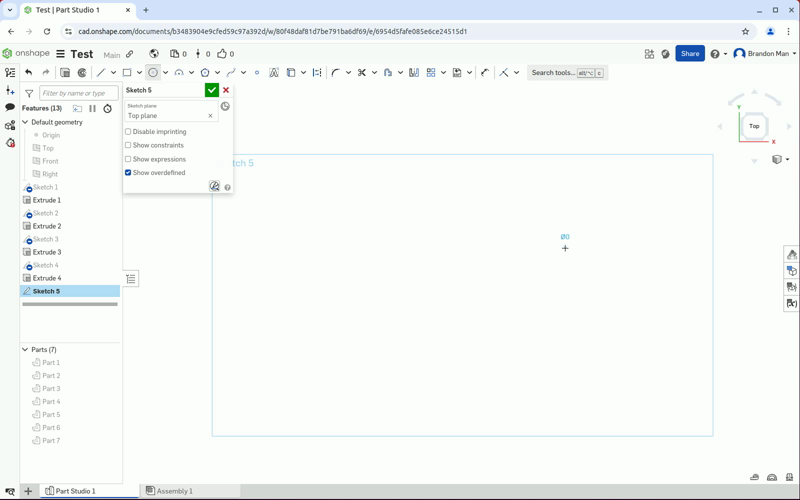
mouse_move(574, 247)
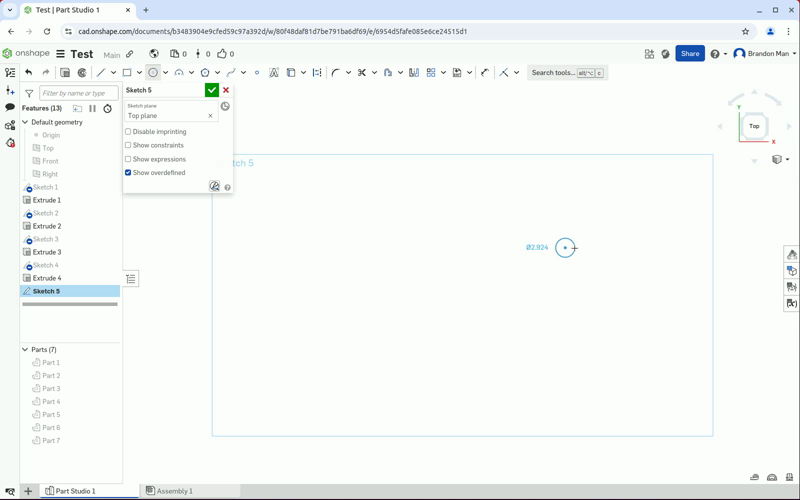
click(574, 247)
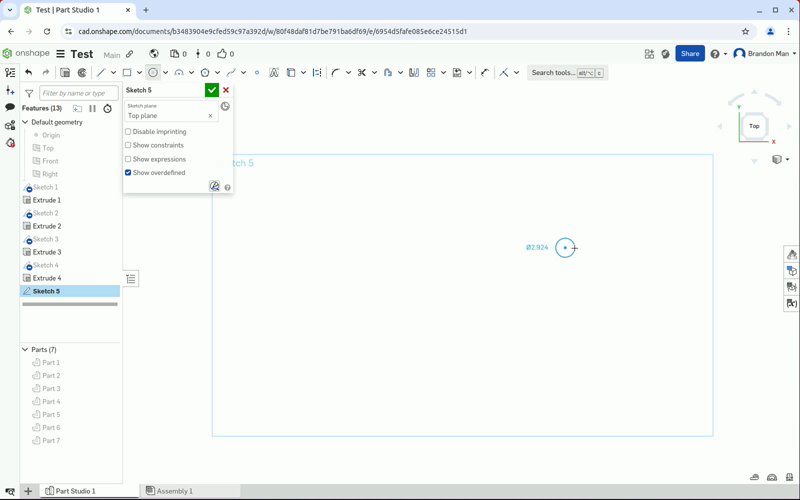
key(esc)
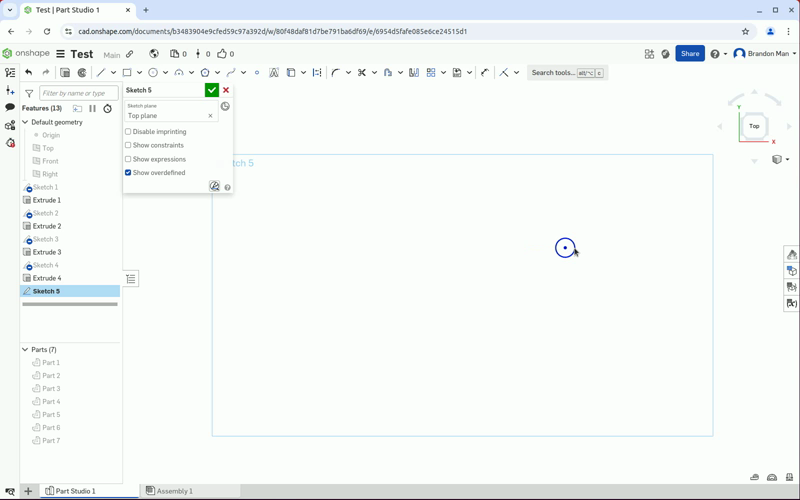
key(c)
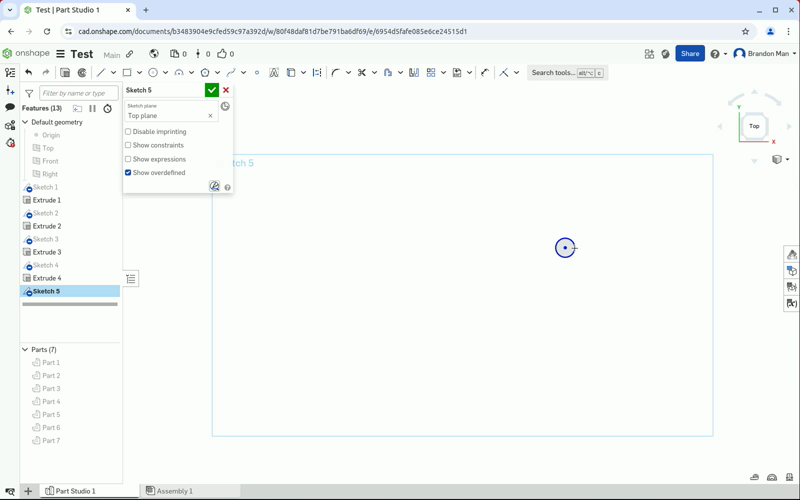
key_down(shift)
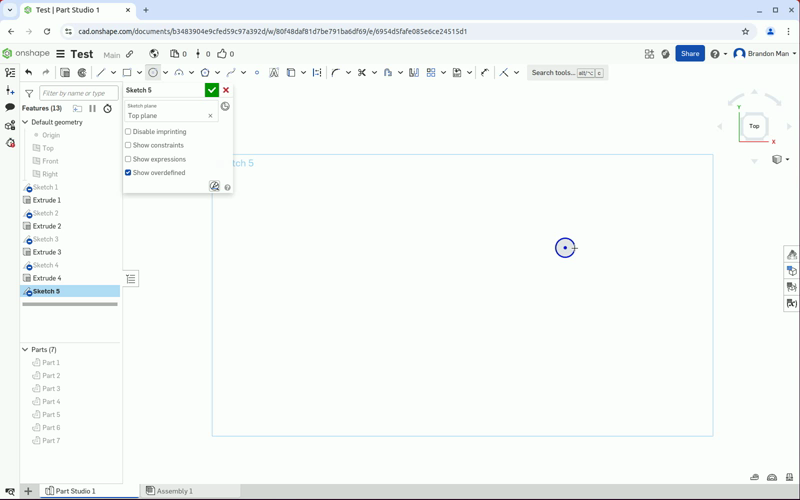
mouse_move(565, 247)
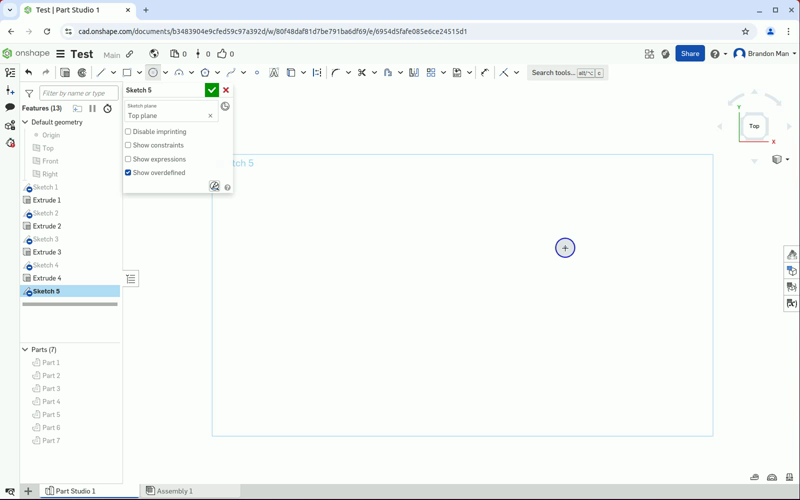
click(565, 247)
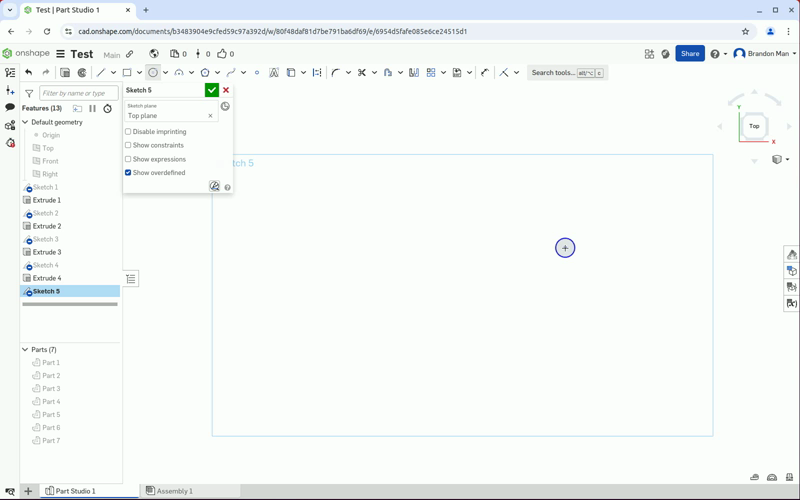
key_up(shift)
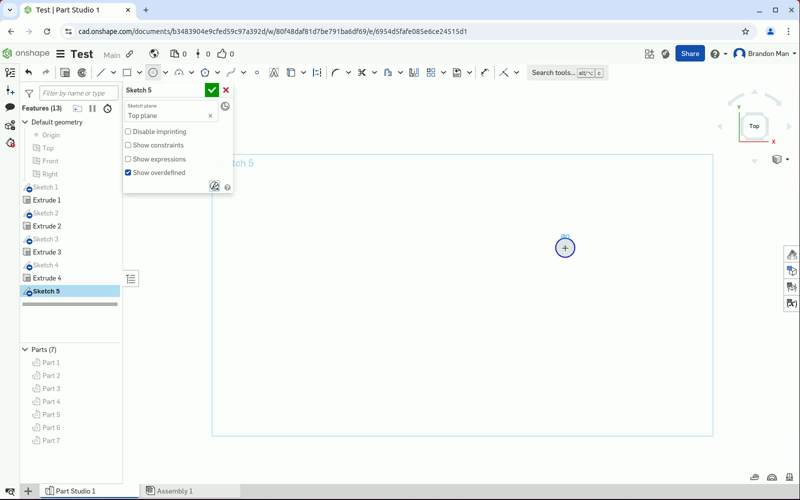
mouse_move(569, 247)
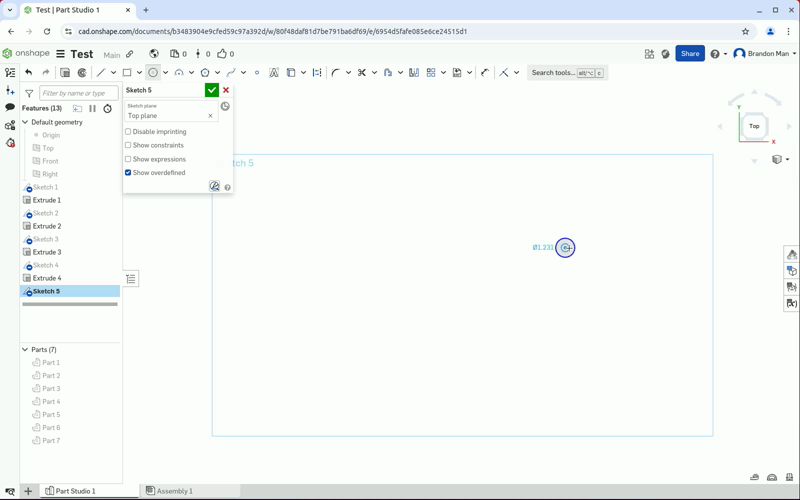
scroll(6)
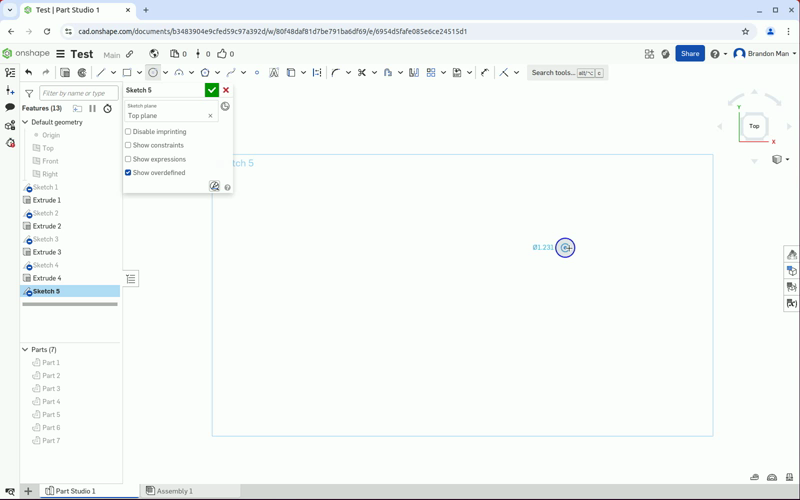
scroll(6)
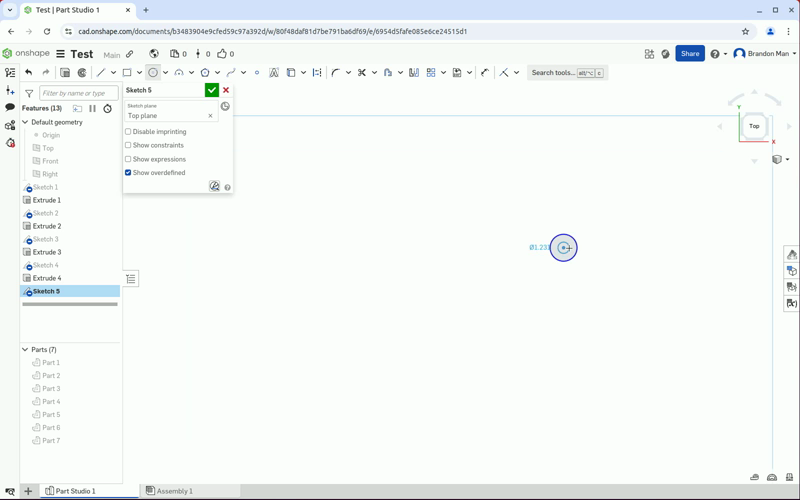
scroll(6)
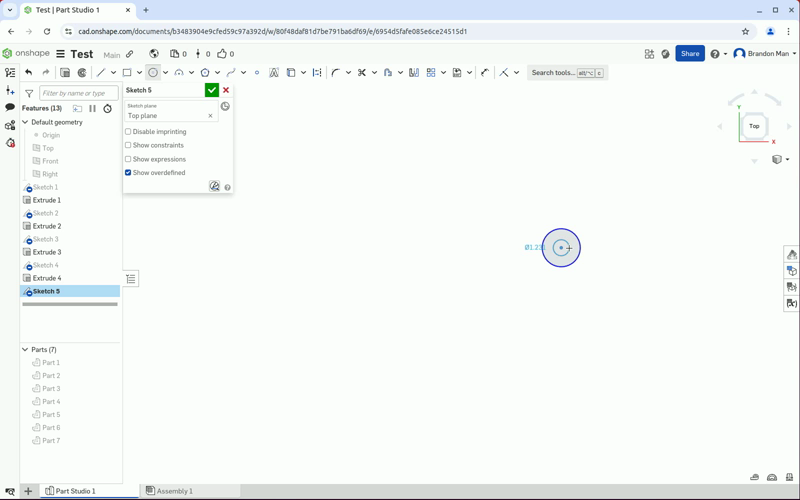
scroll(6)
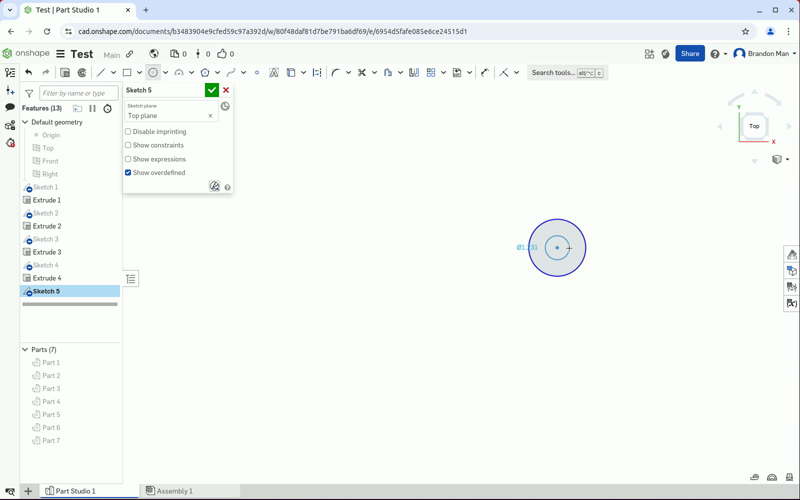
scroll(6)
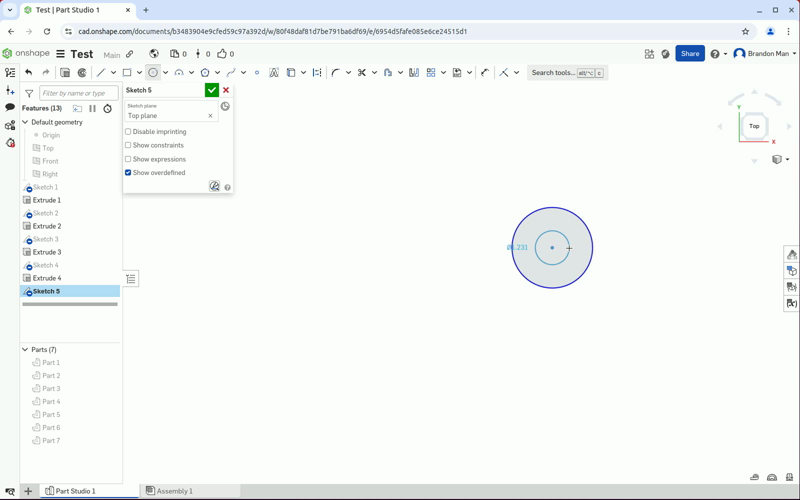
scroll(6)
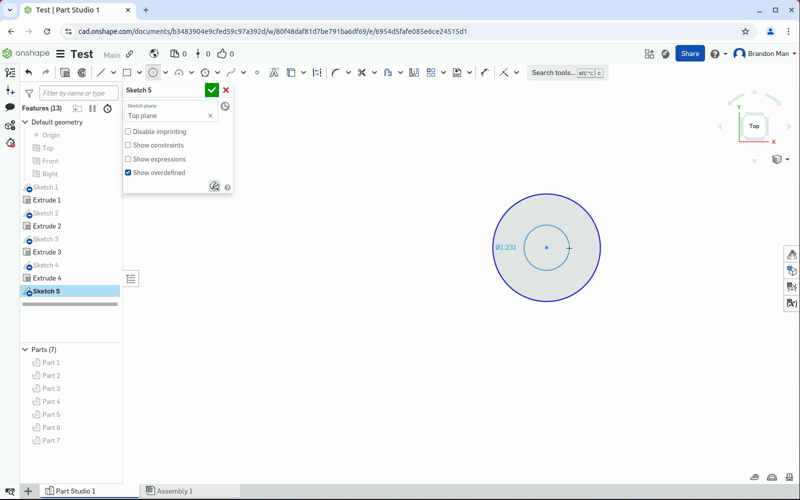
scroll(6)
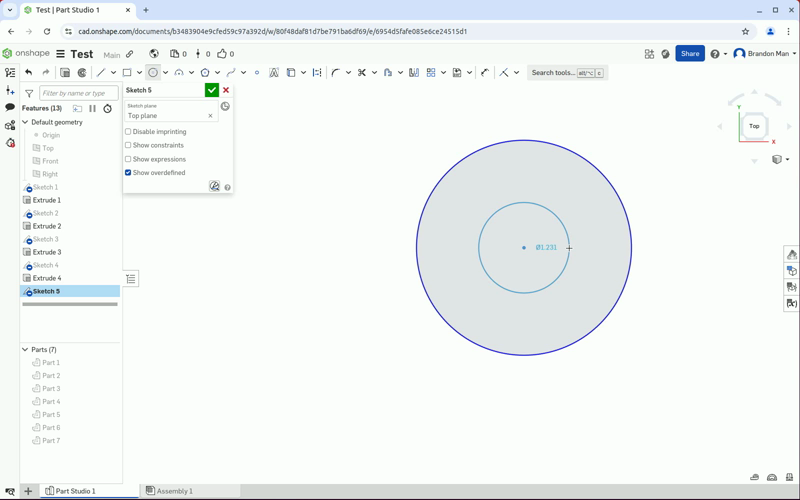
click(569, 247)
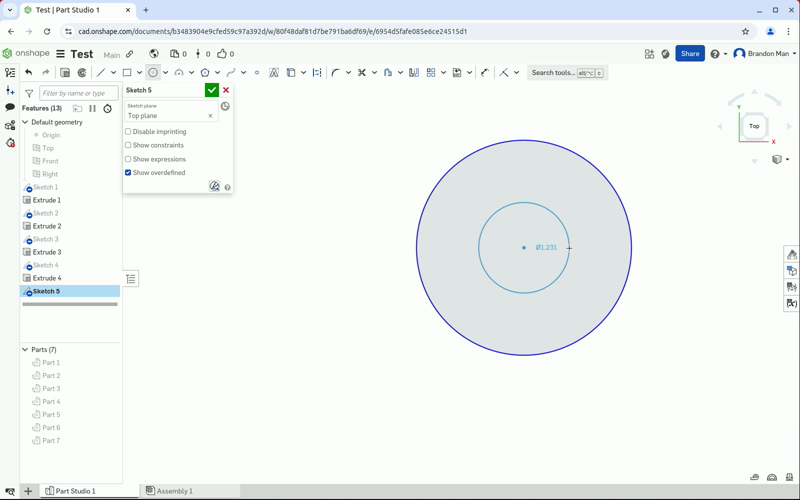
scroll(-6)
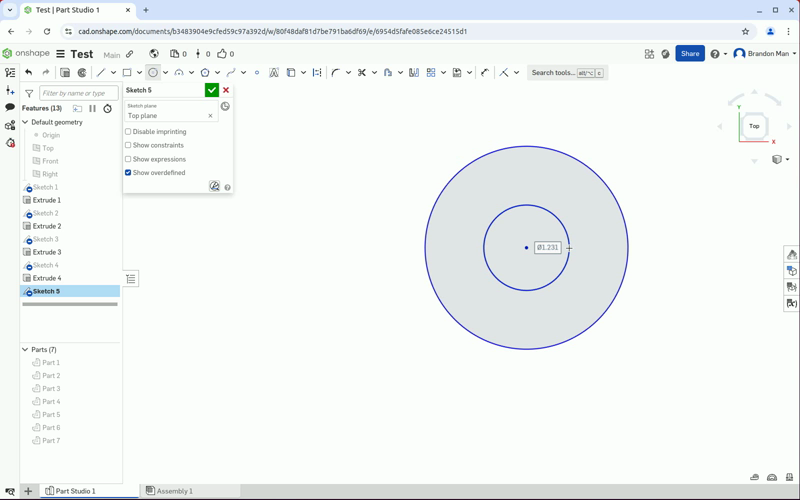
scroll(-6)
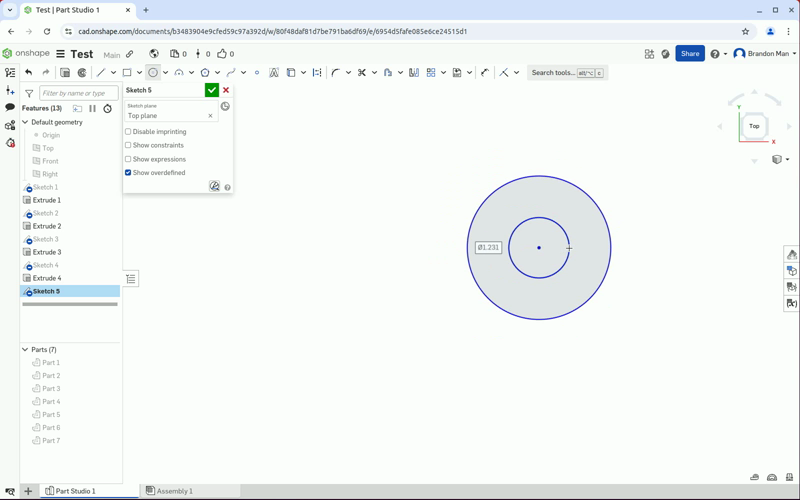
scroll(-6)
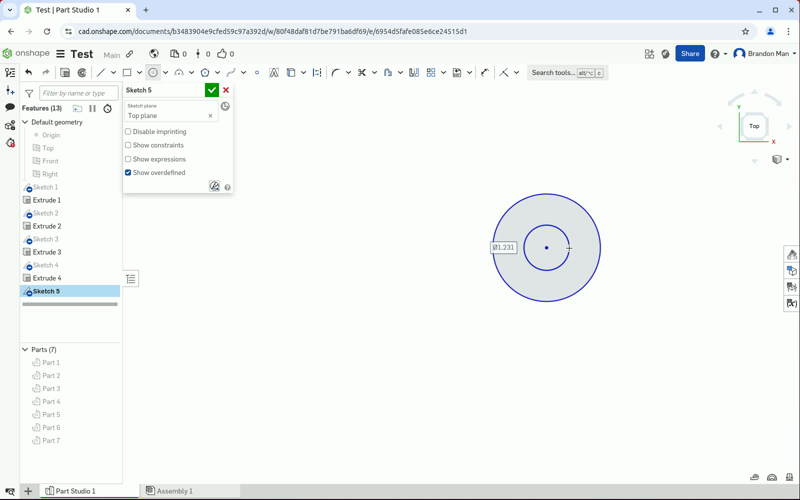
scroll(-6)
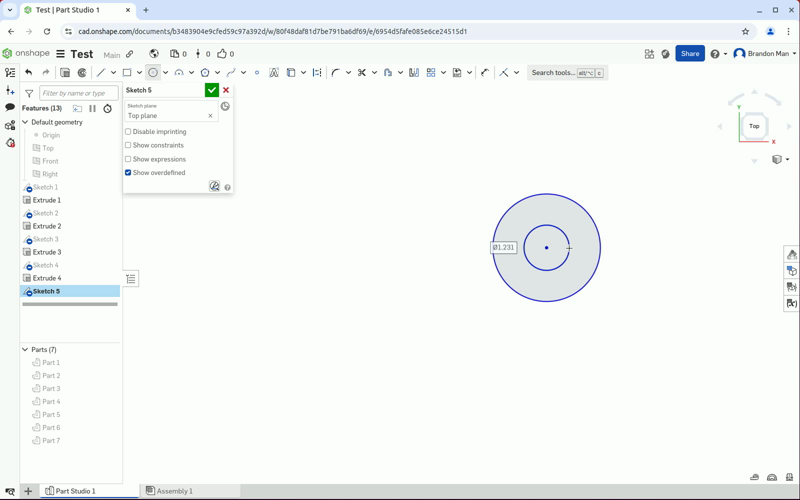
scroll(-6)
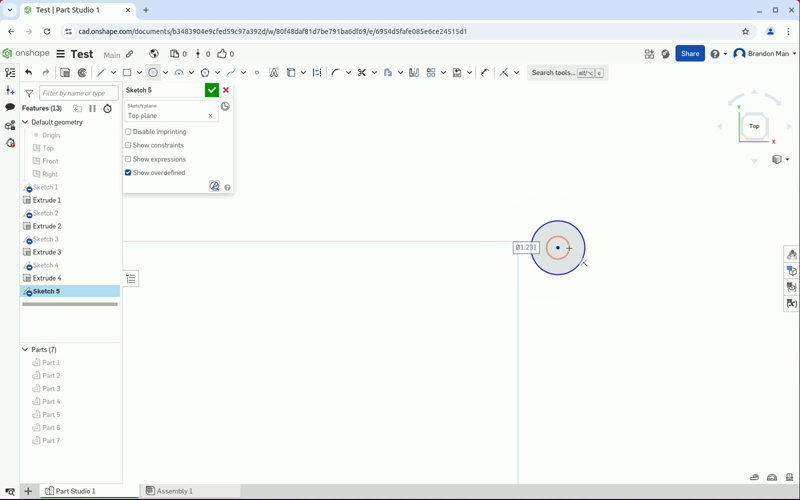
scroll(-6)
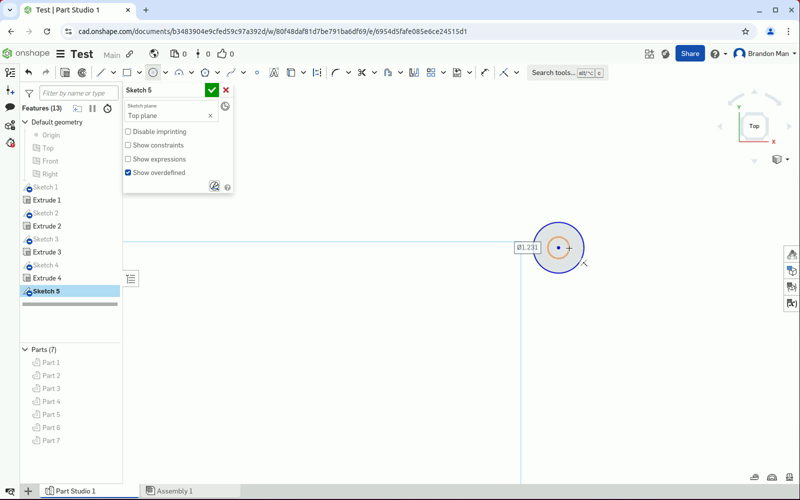
scroll(-6)
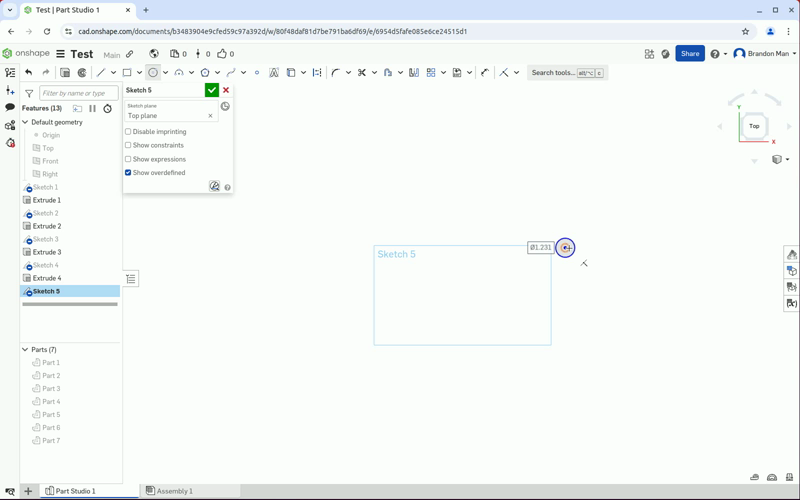
key(esc)
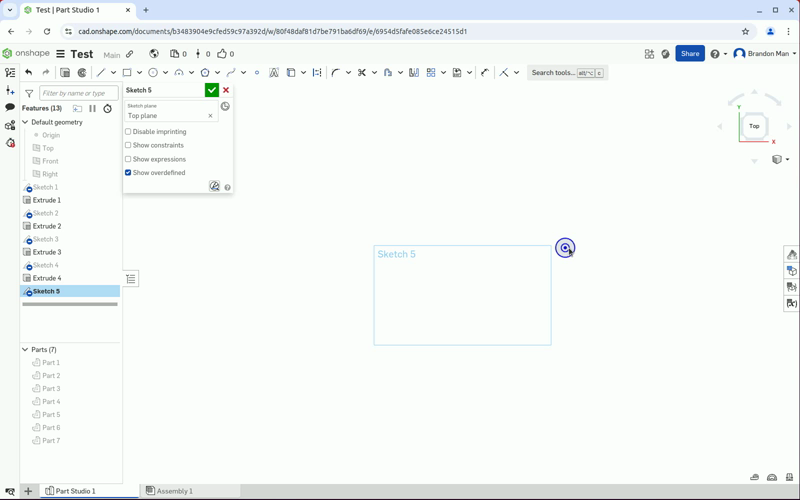
mouse_move(558, 243)
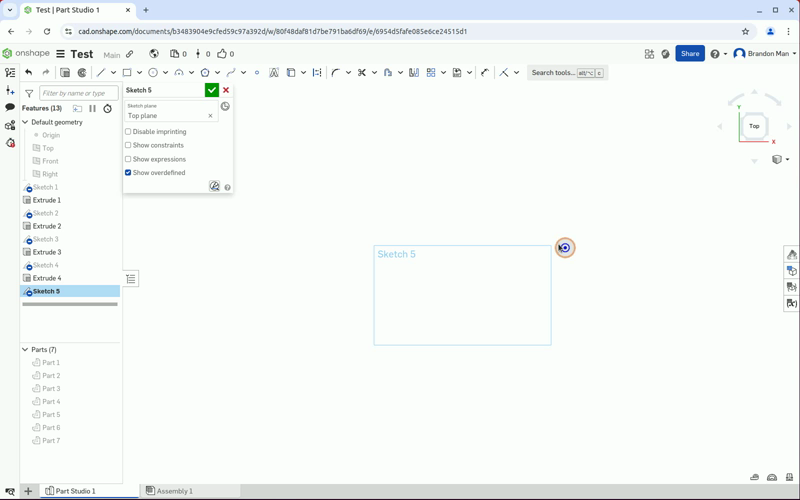
scroll(6)
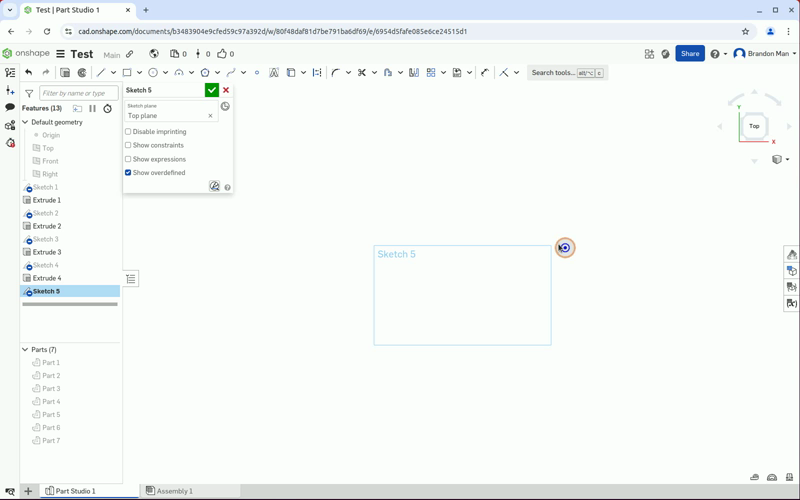
scroll(6)
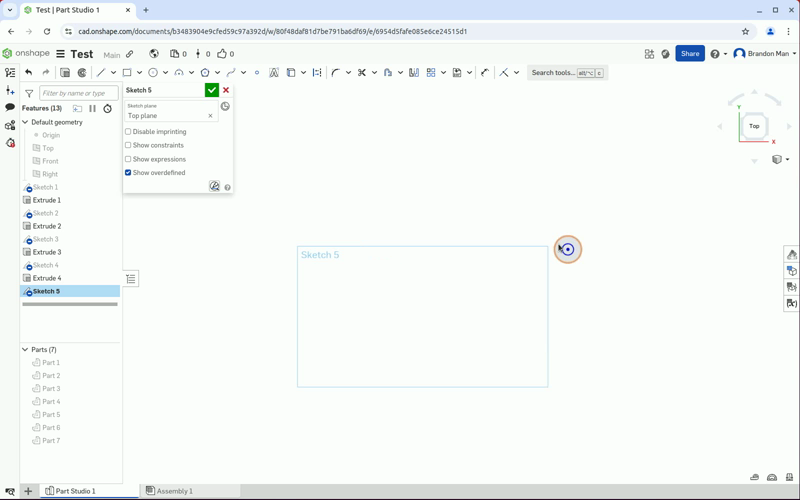
scroll(6)
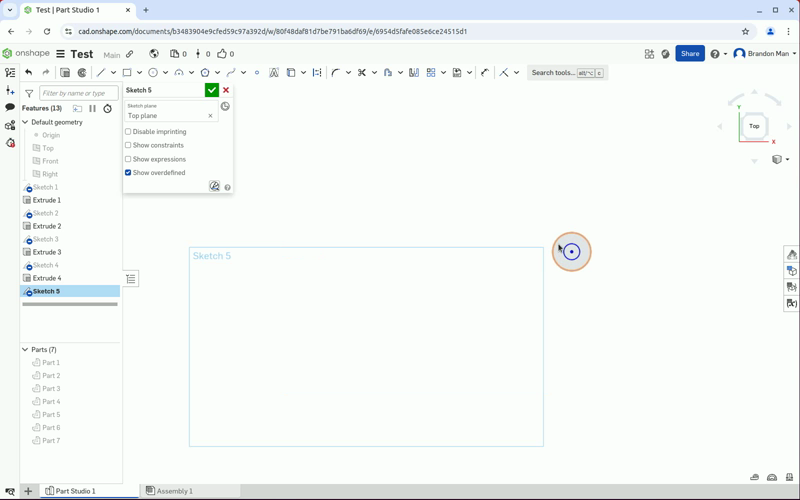
scroll(6)
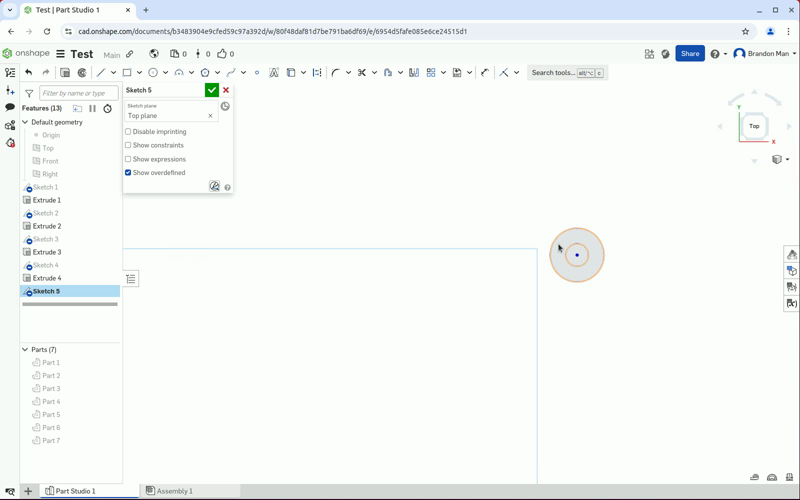
scroll(6)
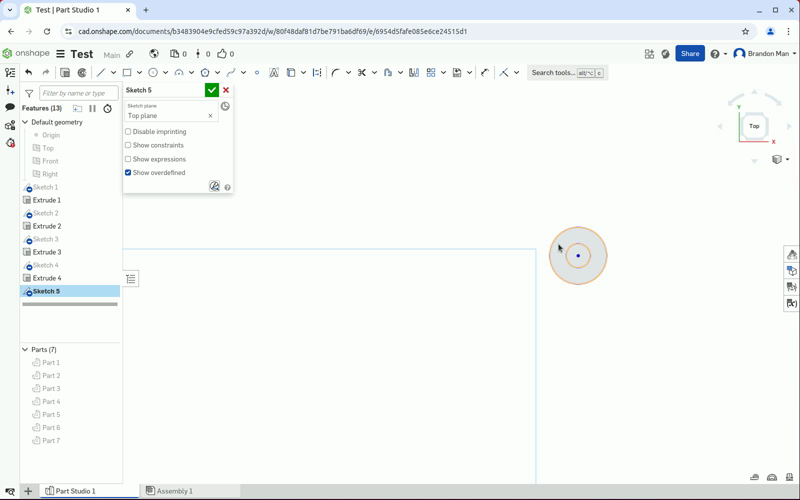
scroll(6)
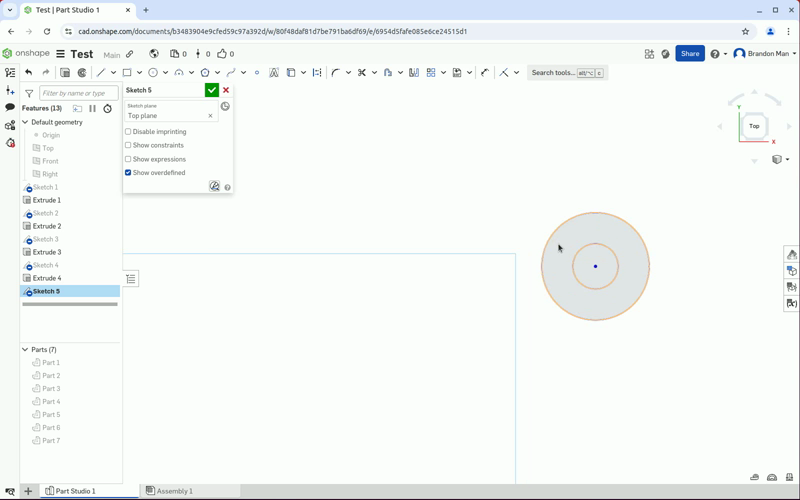
scroll(6)
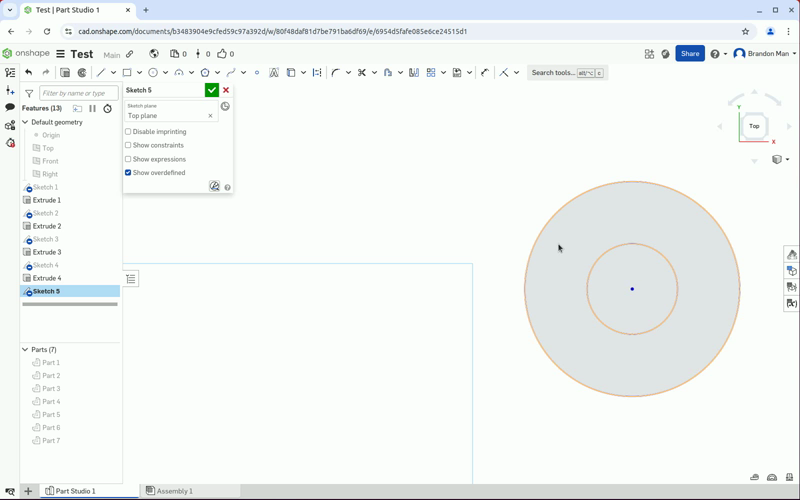
click(558, 243)
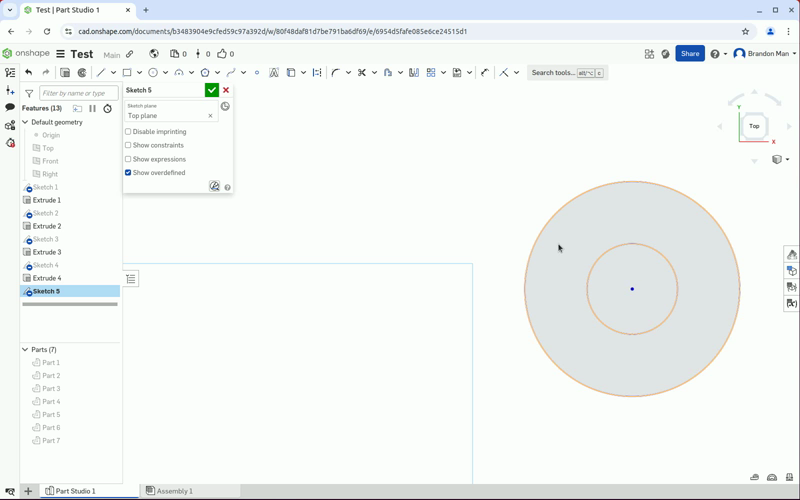
scroll(-6)
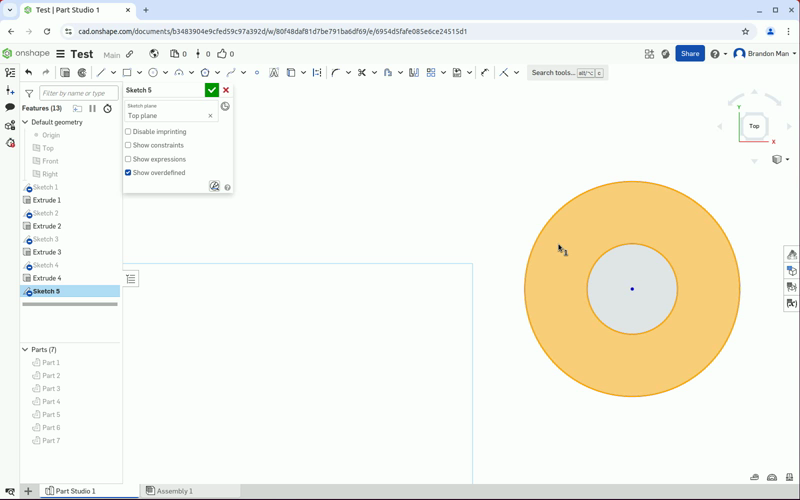
scroll(-6)
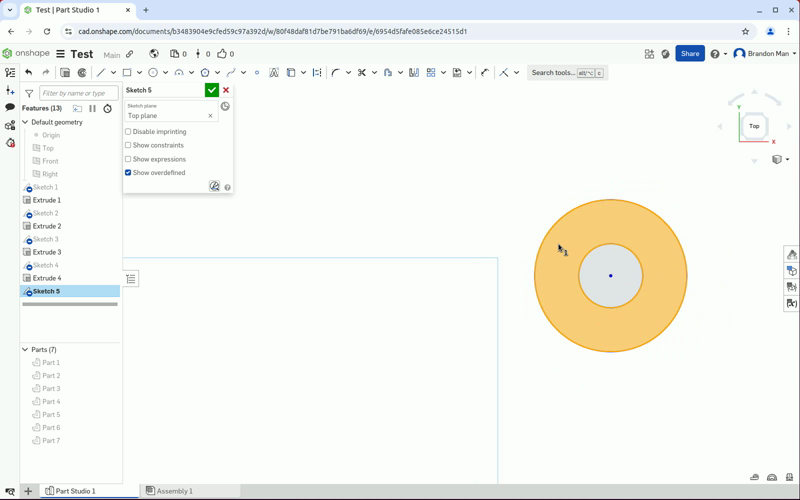
scroll(-6)
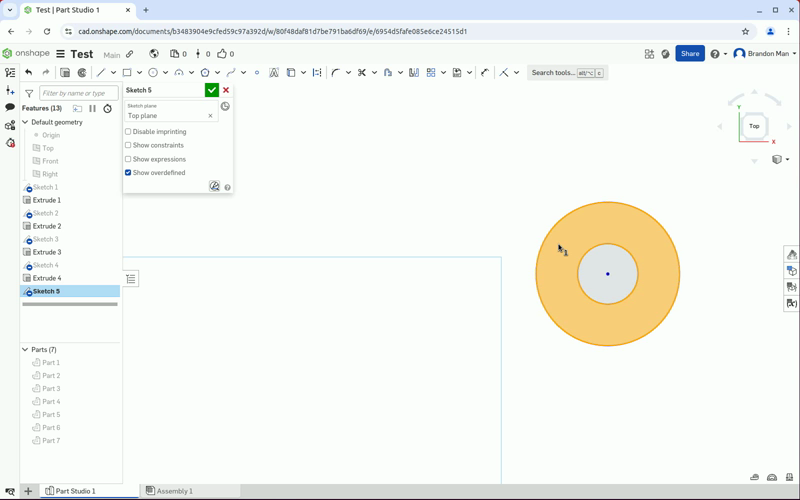
scroll(-6)
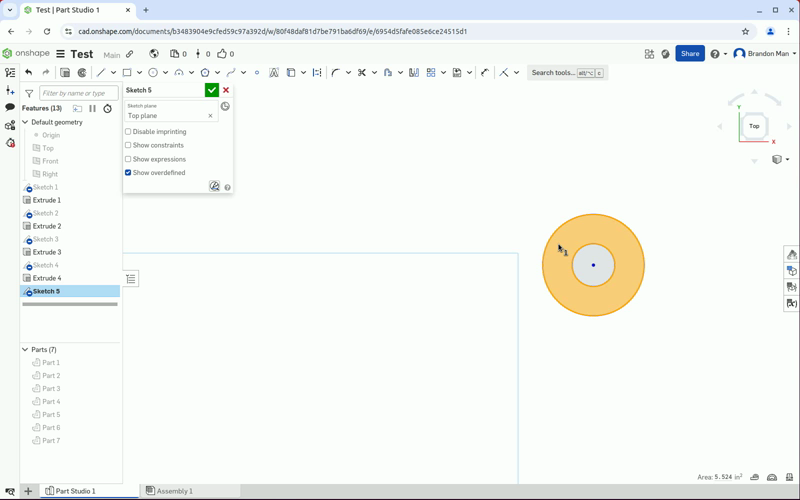
scroll(-6)
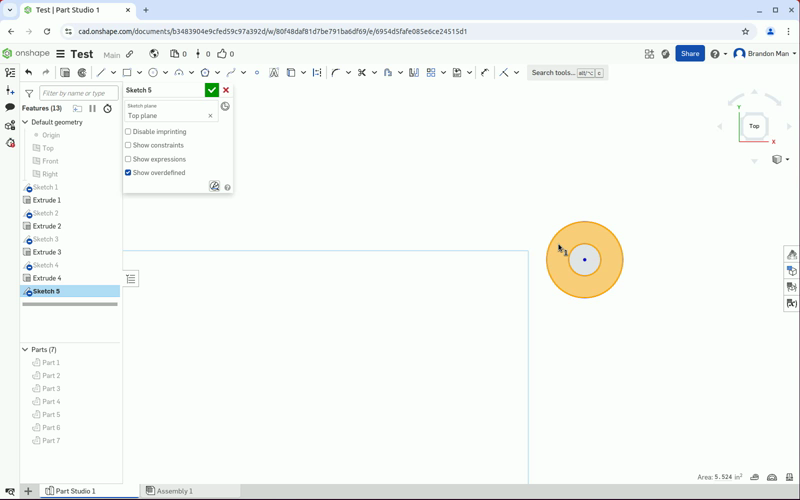
scroll(-6)
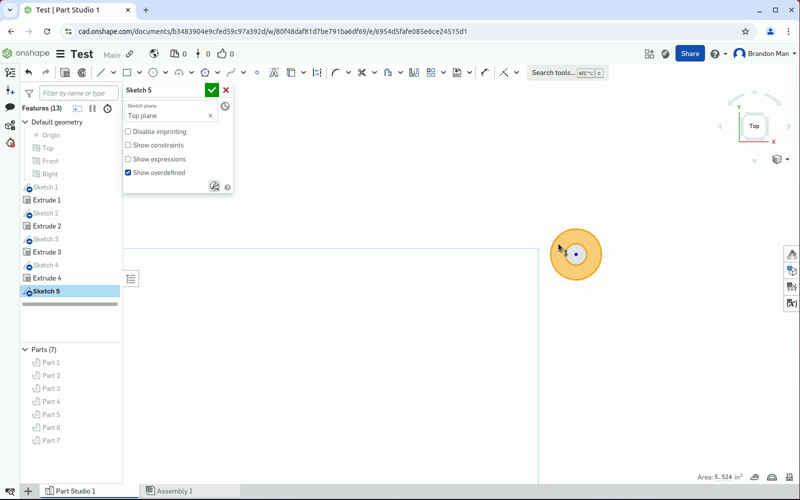
scroll(-6)
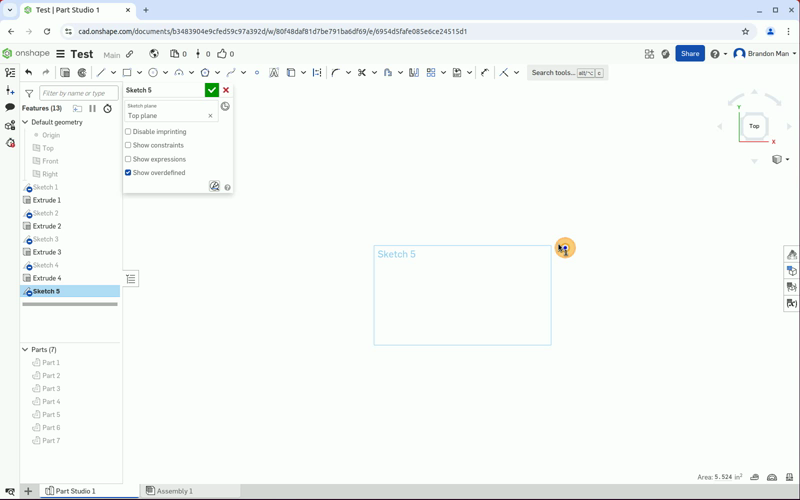
mouse_move(73, 352)
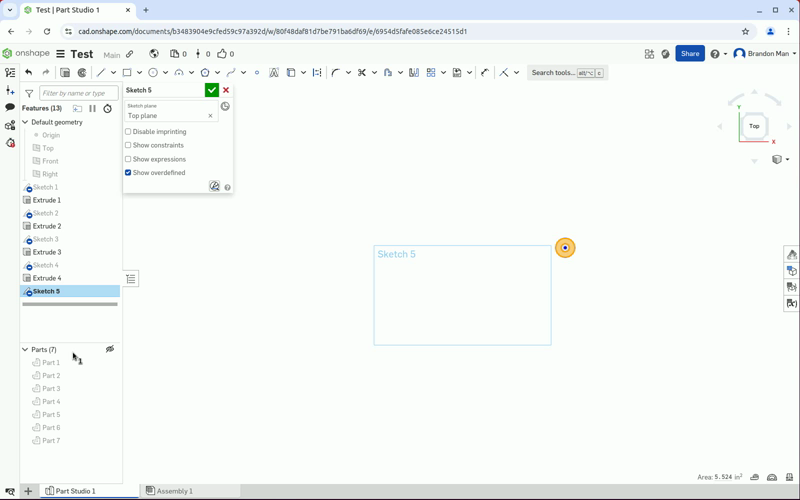
key(shift+y)
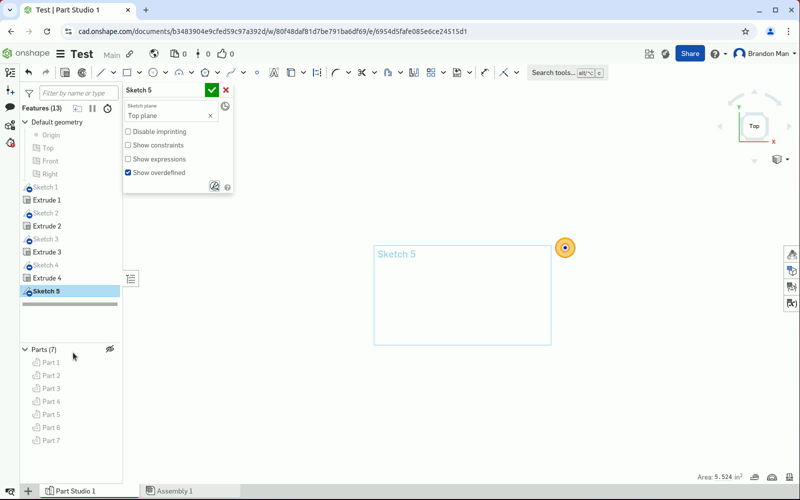
key(shift+e)
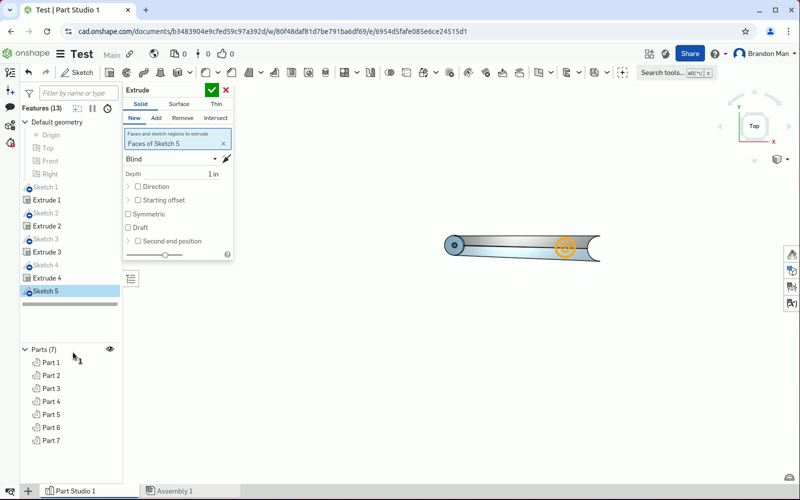
mouse_move(143, 106)
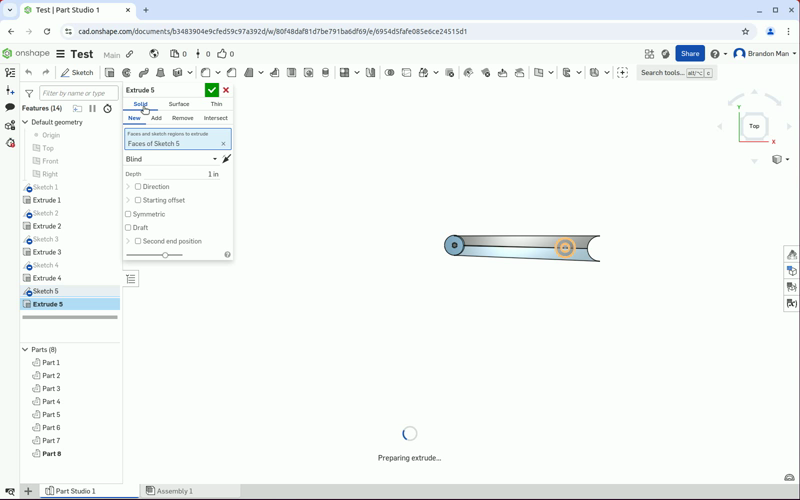
click(143, 106)
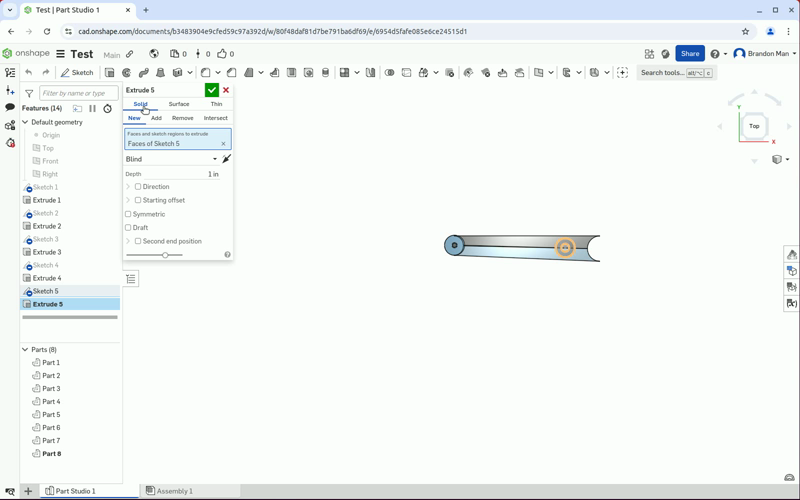
mouse_move(137, 120)
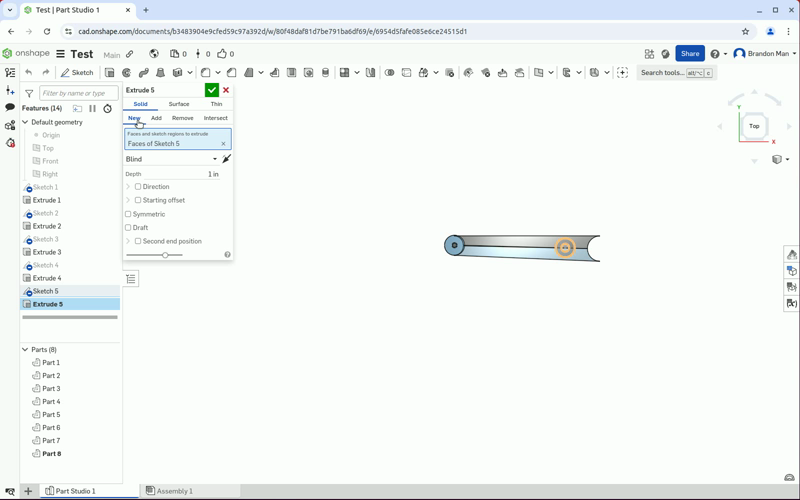
click(137, 120)
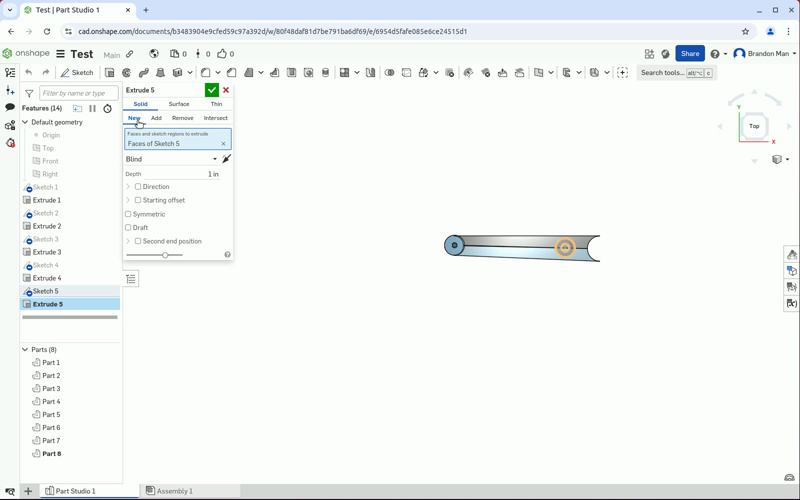
key(tab, 4)
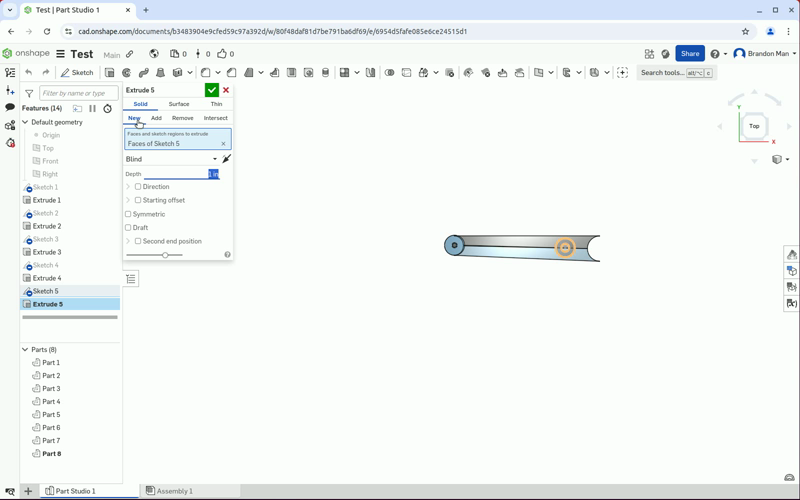
text(3.37)
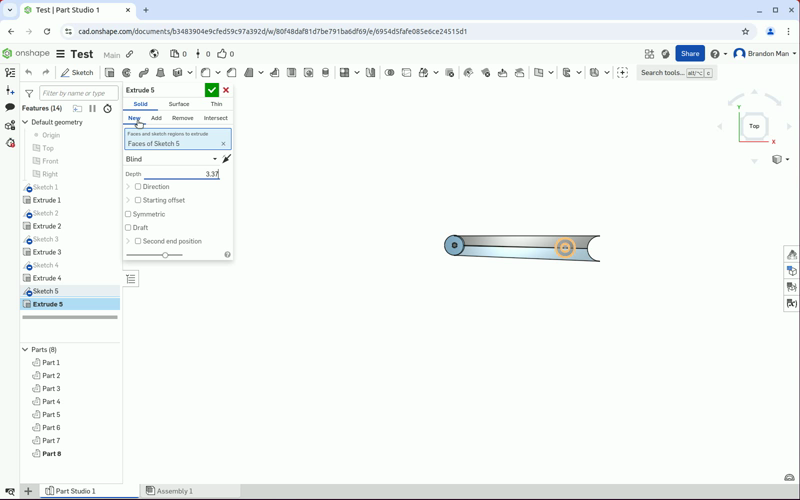
key(enter)
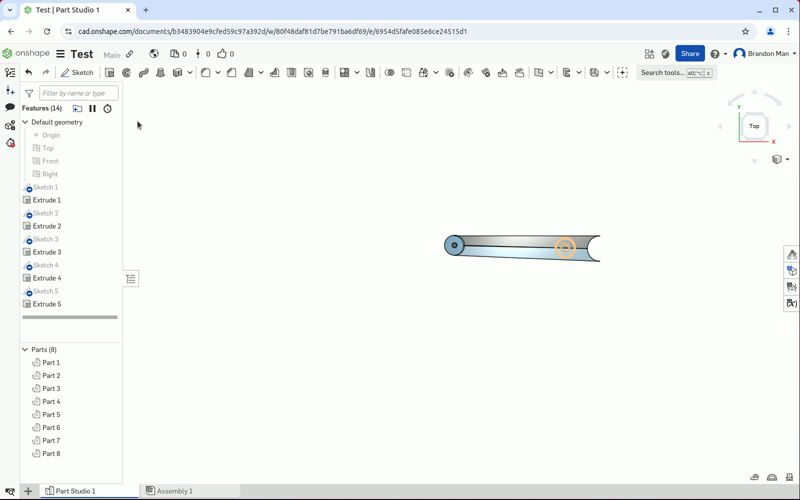
key(shift+h)
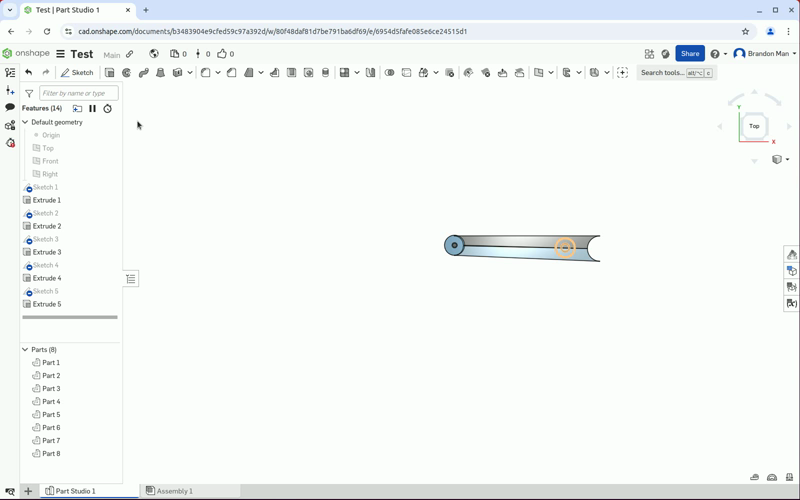
key(shift+h)
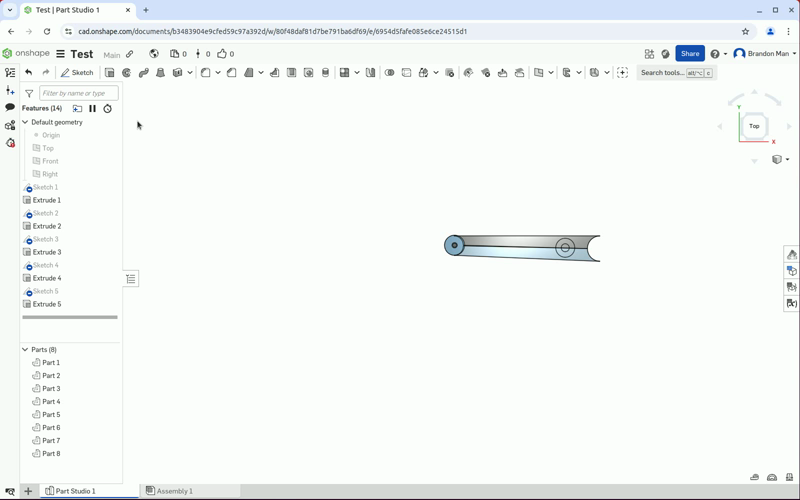
mouse_move(73, 189)
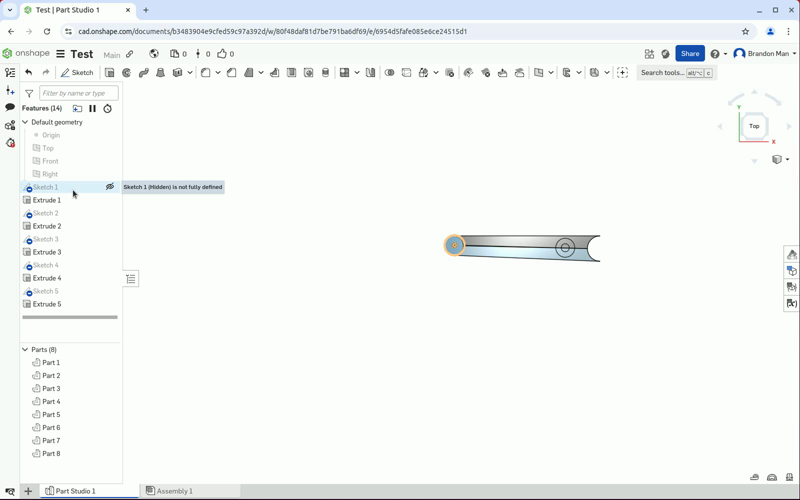
click(73, 189)
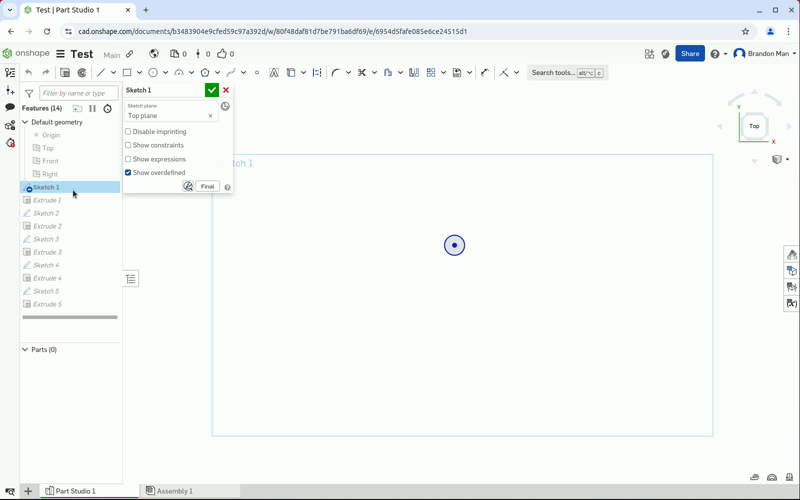
mouse_move(229, 92)
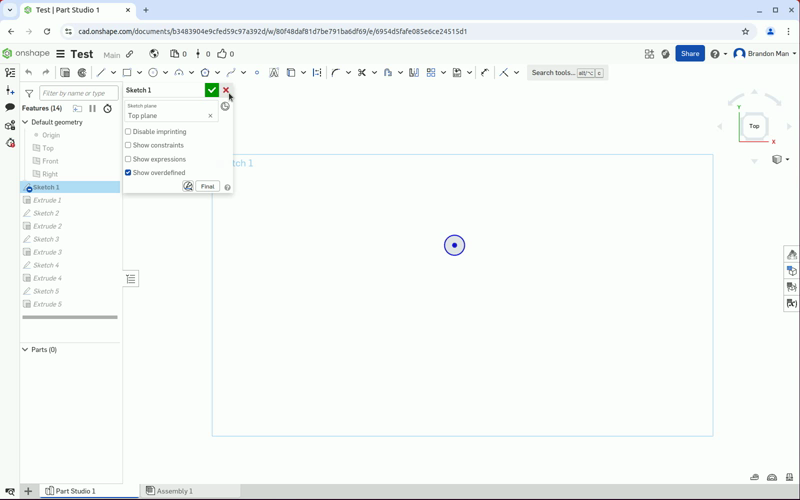
click(229, 92)
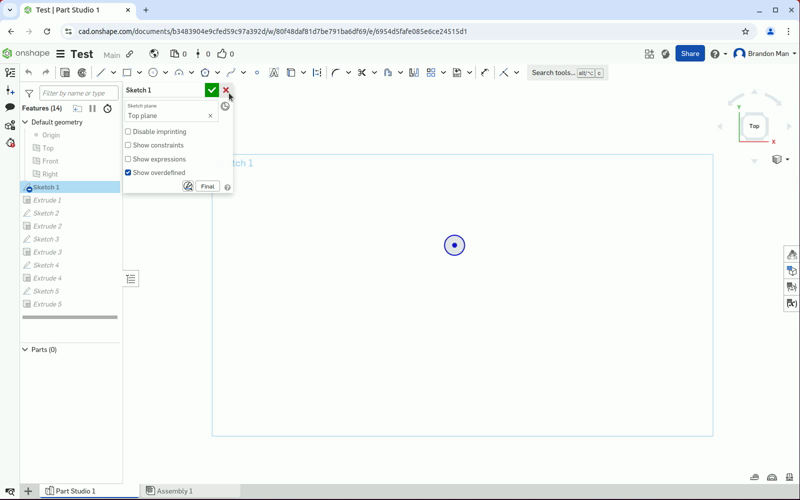
key(shift+s)
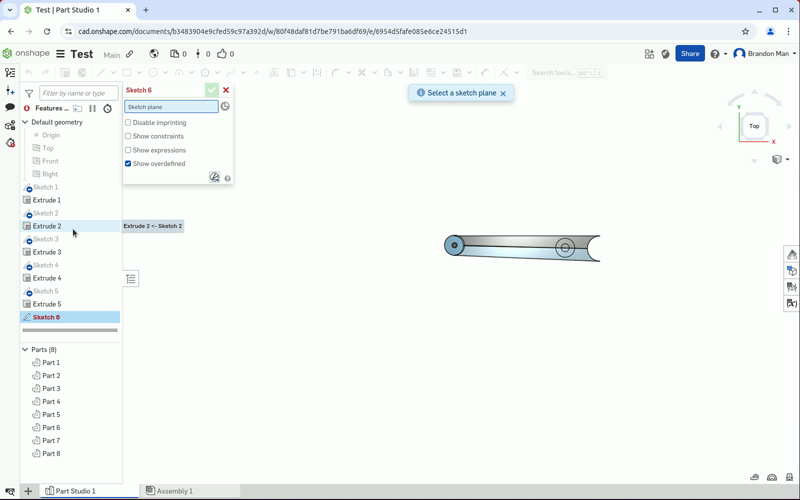
scroll(3)
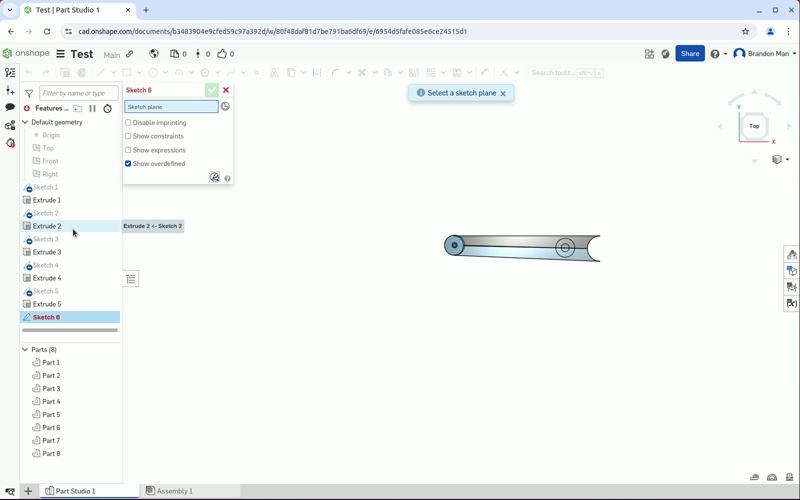
mouse_move(73, 150)
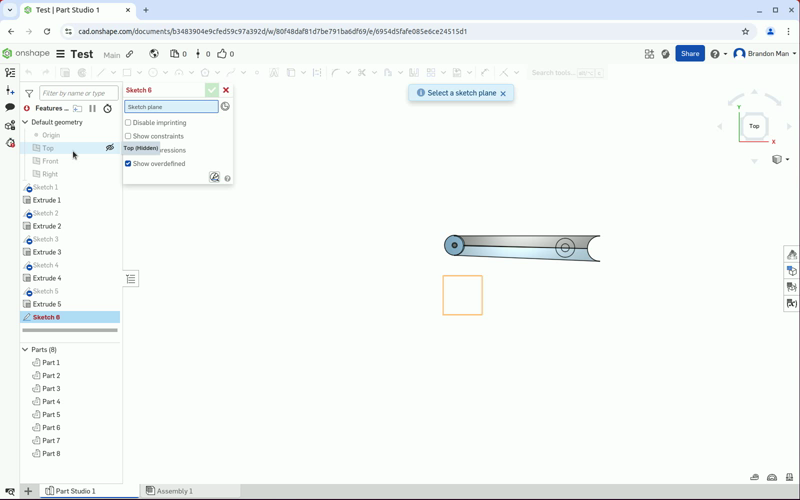
click(73, 150)
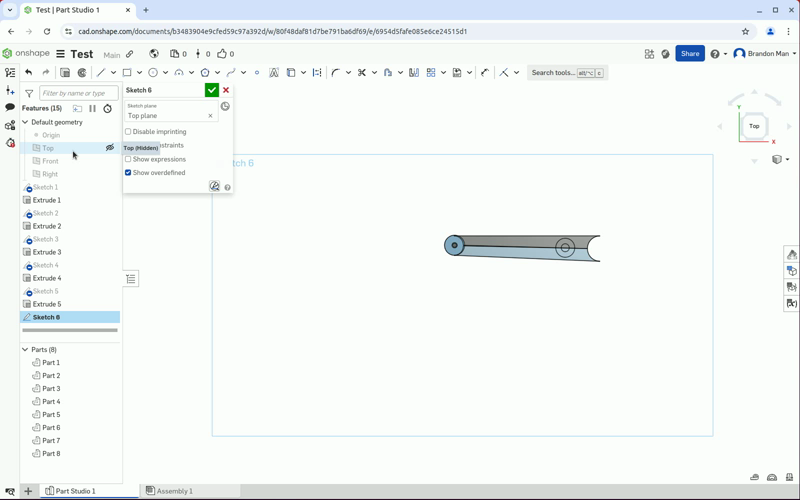
mouse_move(73, 352)
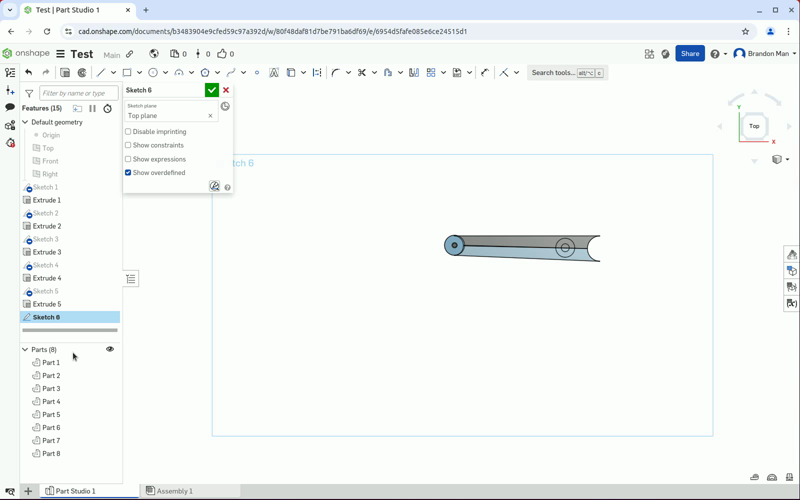
key(y)
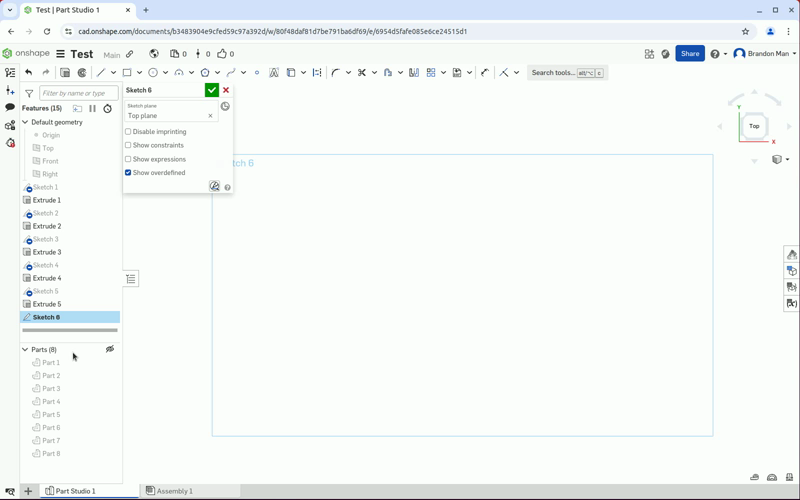
key(c)
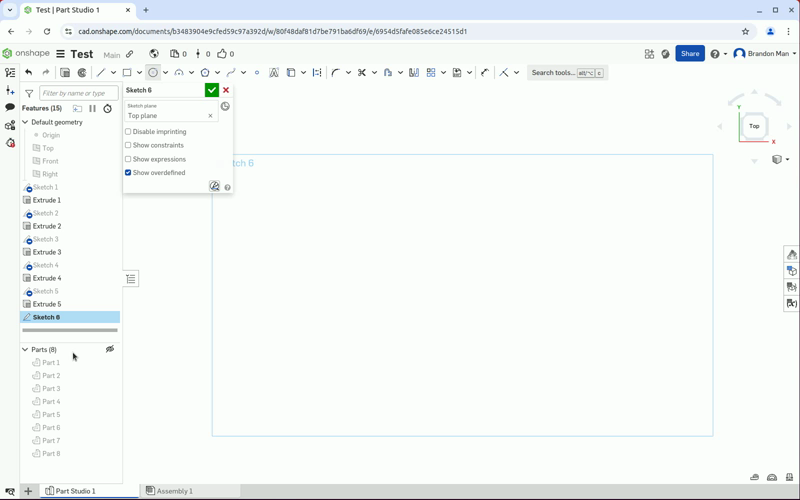
key_down(shift)
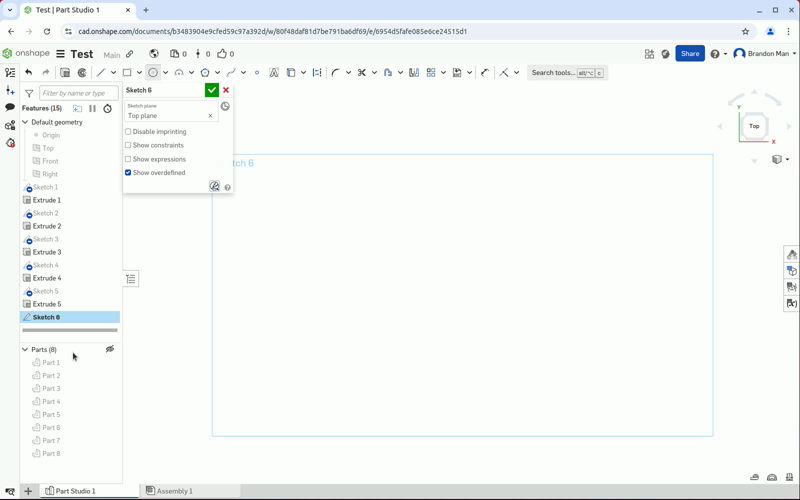
mouse_move(455, 245)
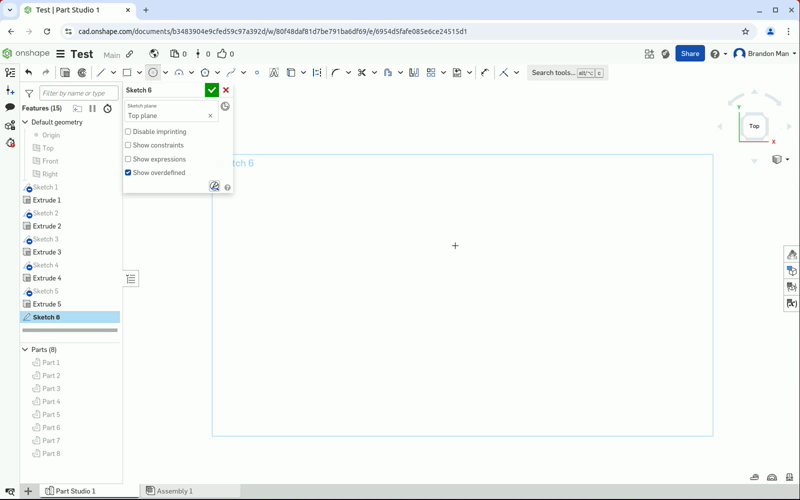
click(455, 245)
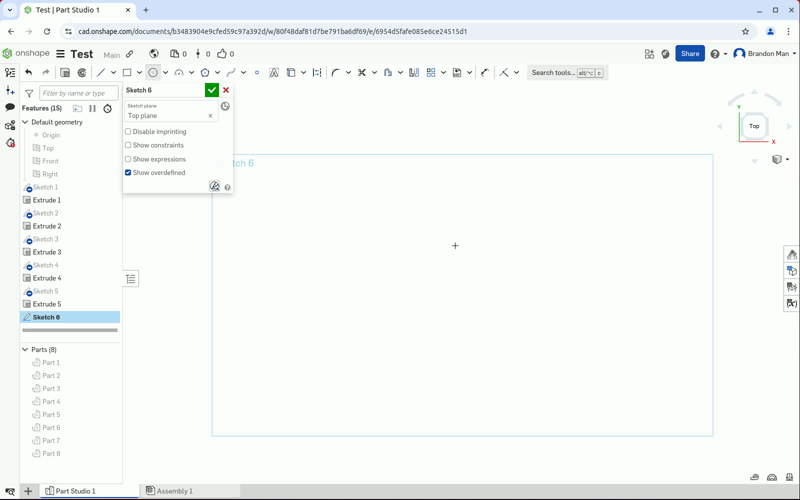
key_up(shift)
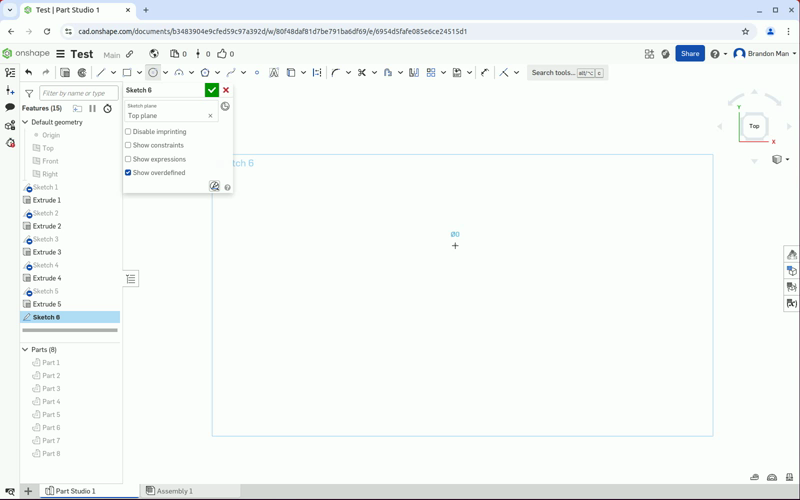
mouse_move(457, 245)
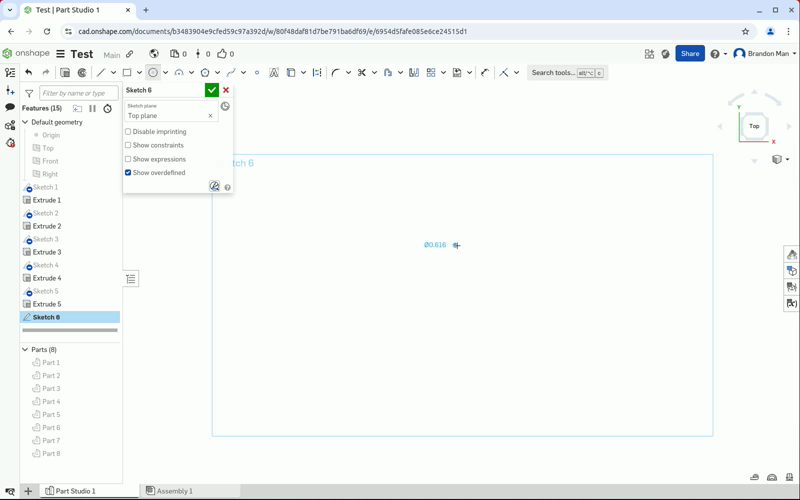
scroll(6)
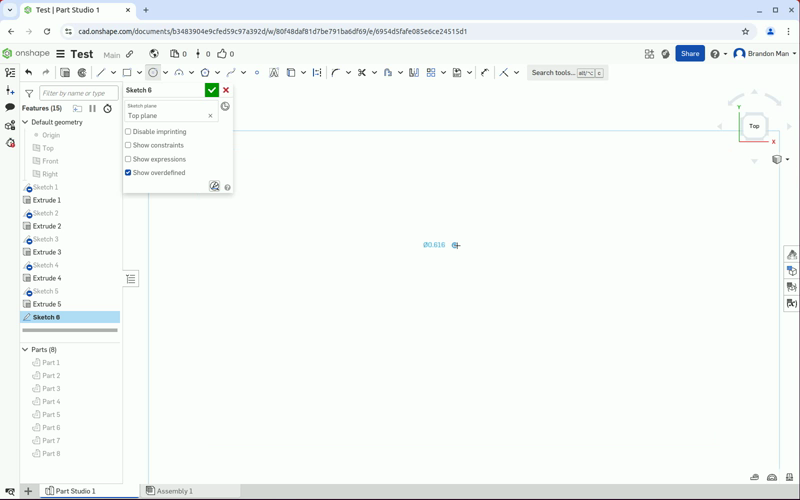
scroll(6)
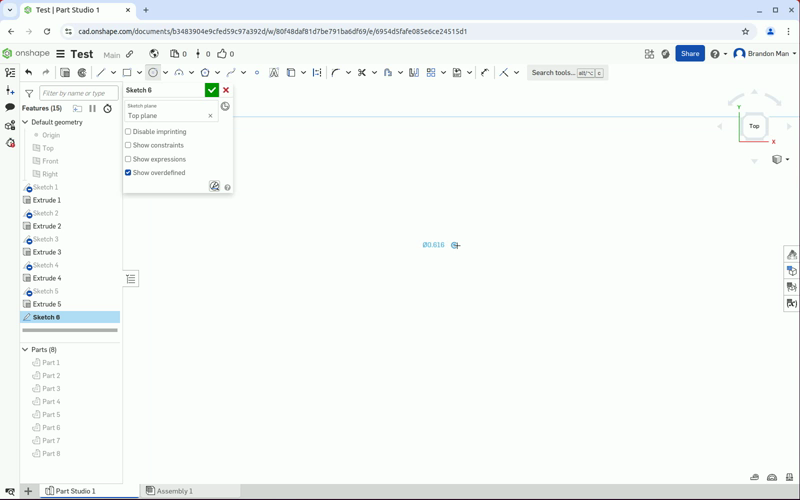
scroll(6)
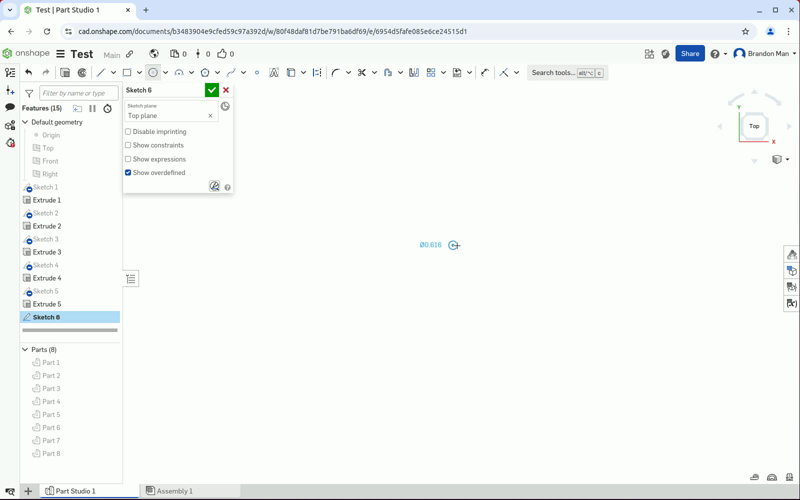
scroll(6)
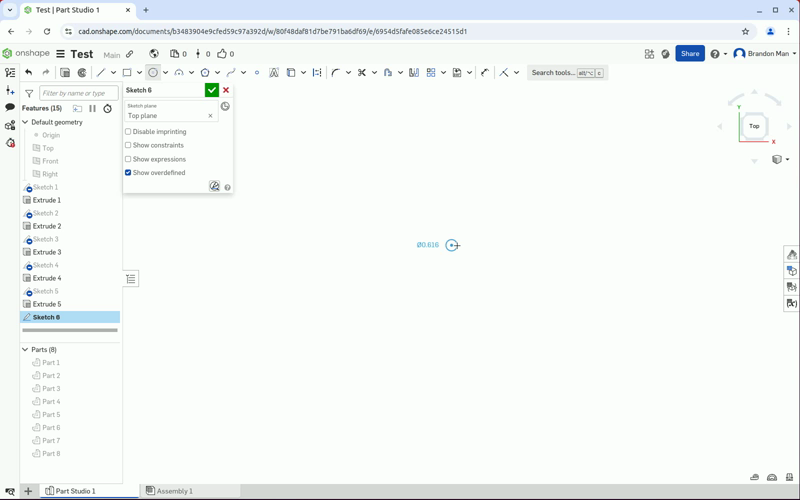
scroll(6)
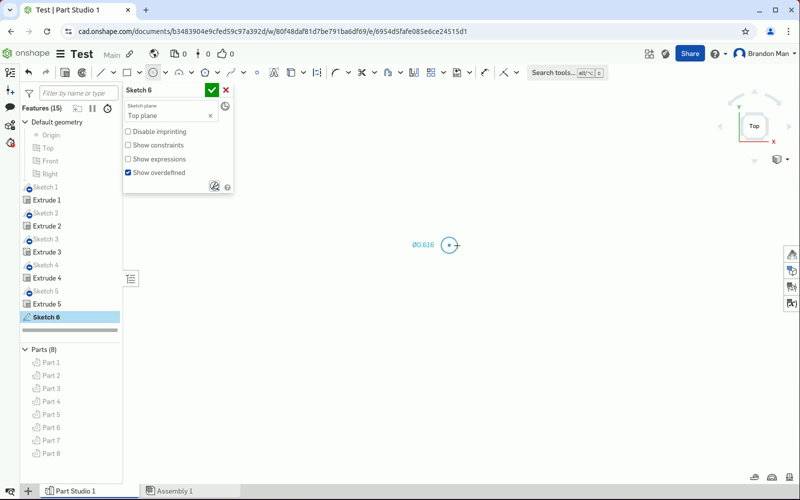
scroll(6)
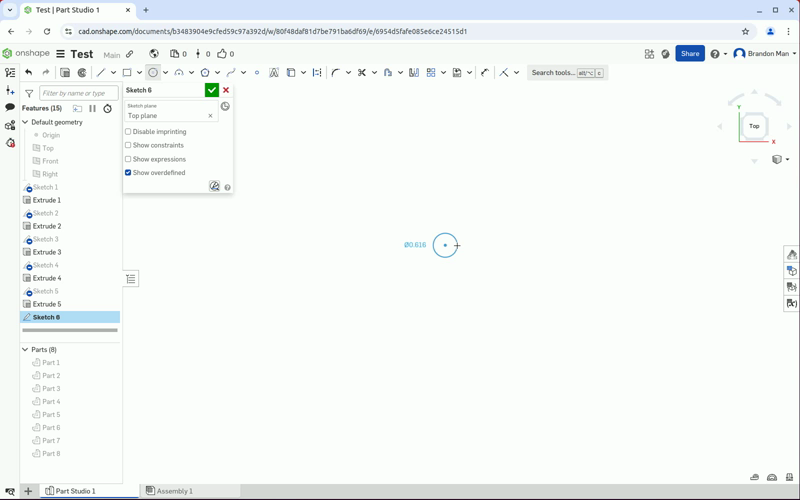
scroll(6)
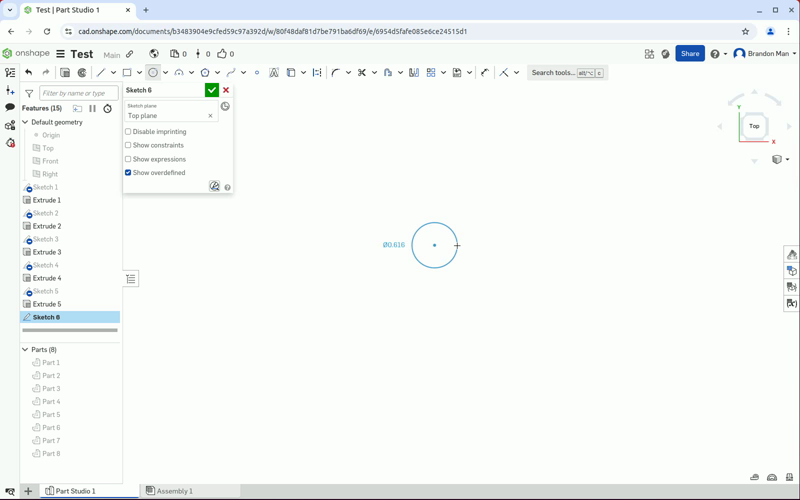
click(457, 245)
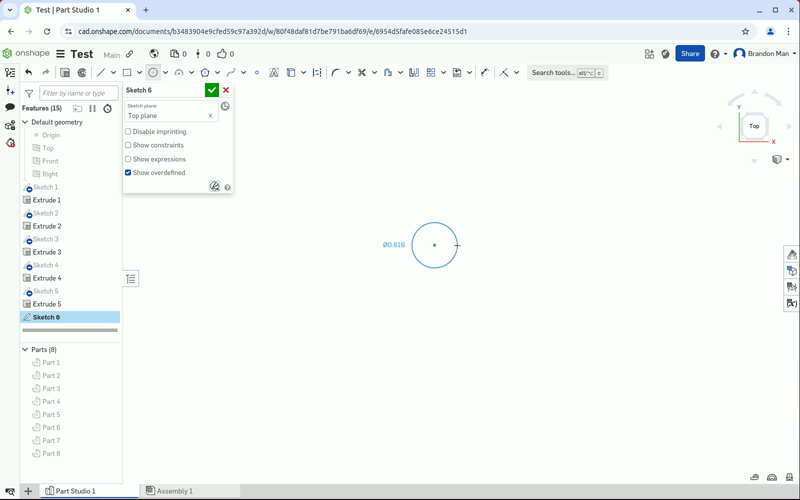
scroll(-6)
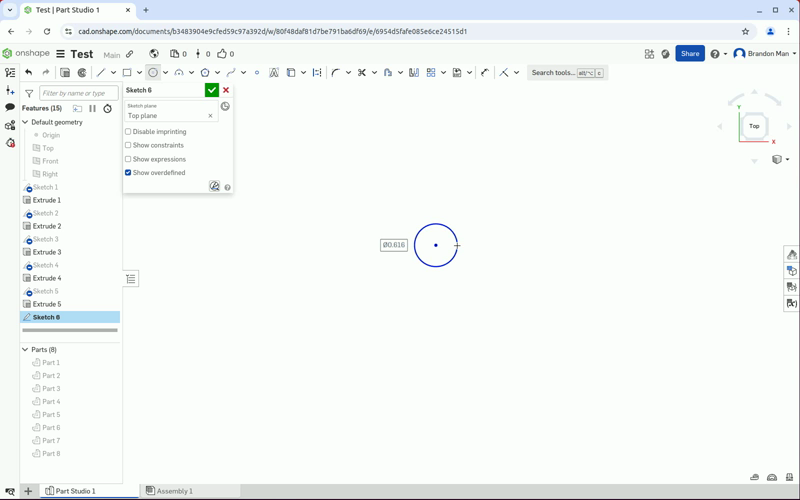
scroll(-6)
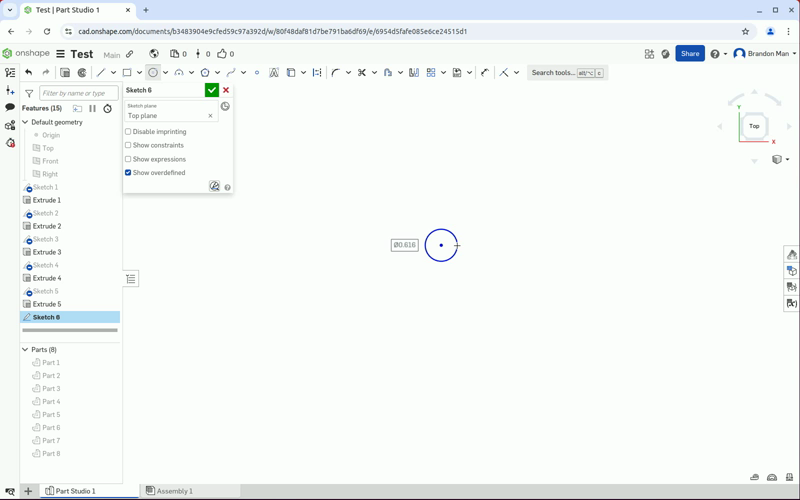
scroll(-6)
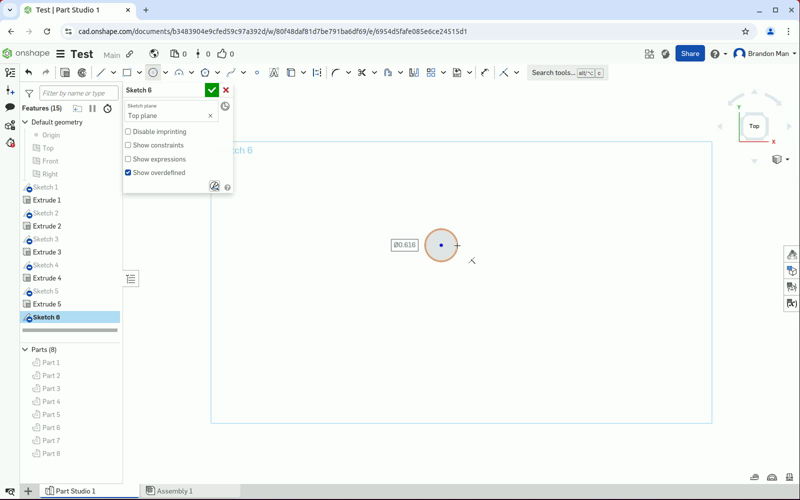
scroll(-6)
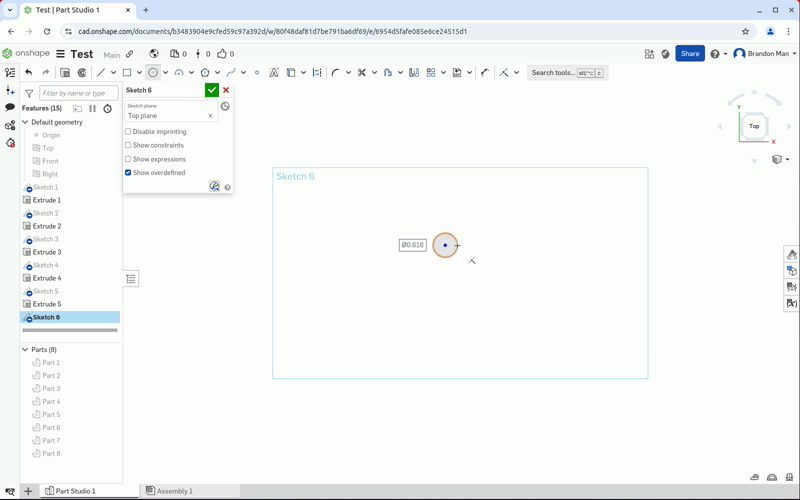
scroll(-6)
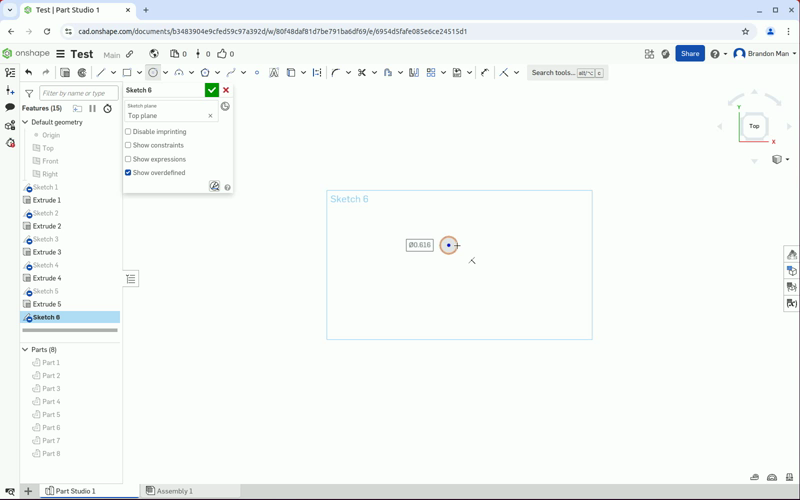
scroll(-6)
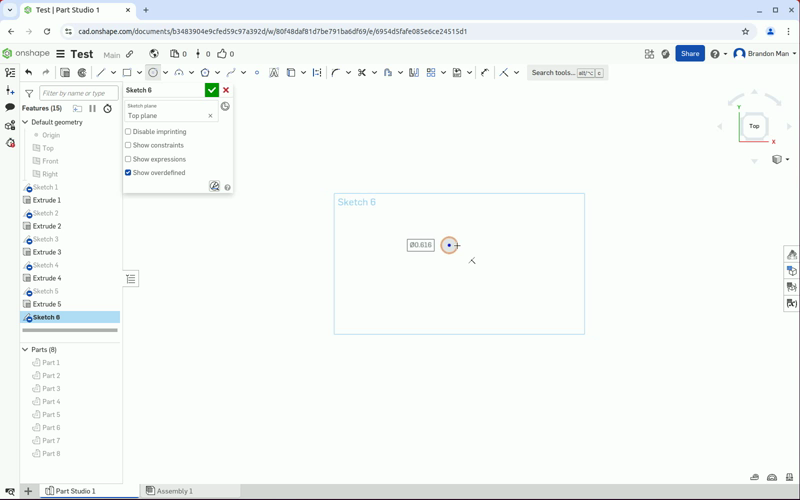
scroll(-6)
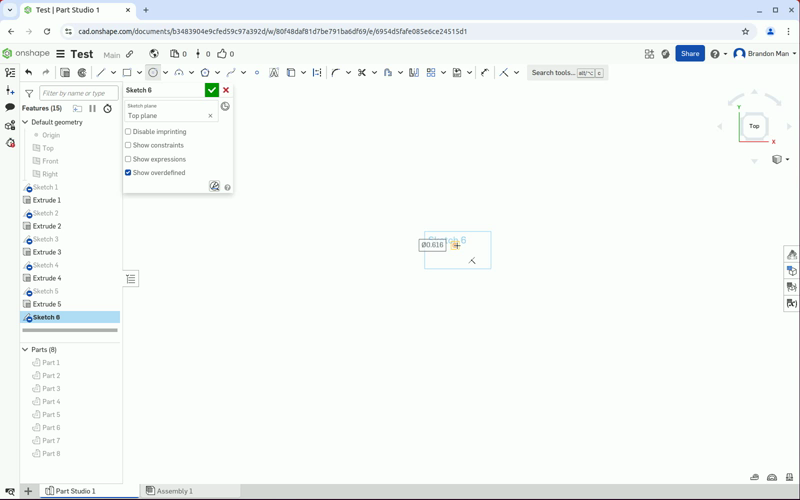
key(esc)
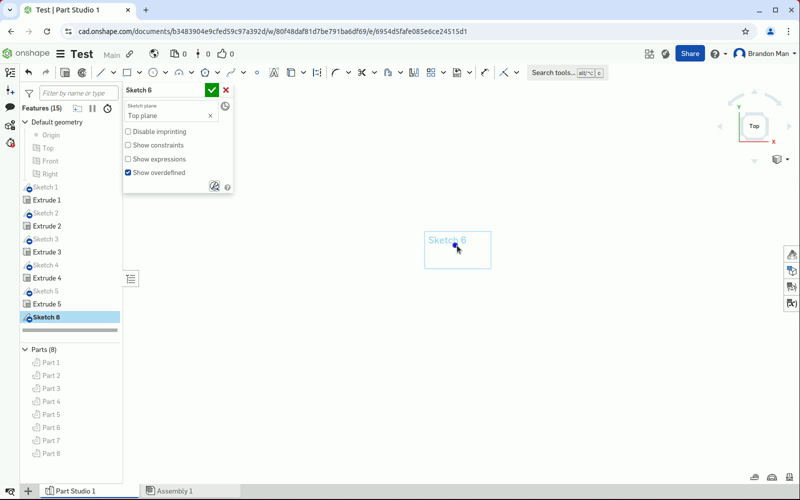
mouse_move(455, 245)
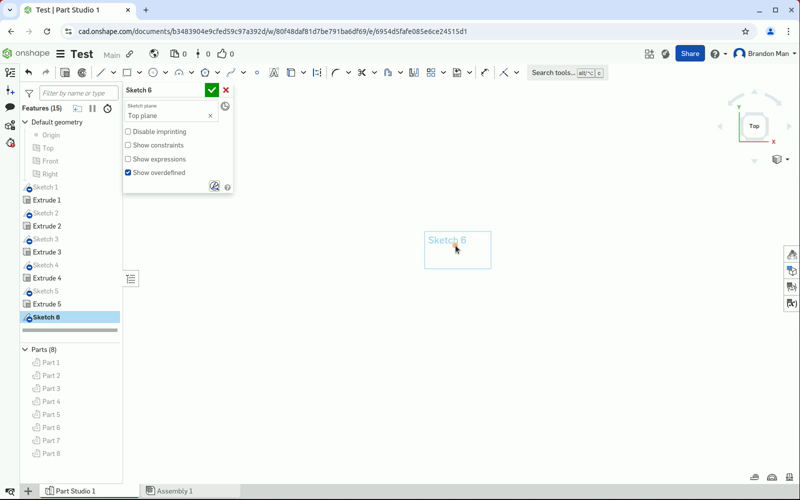
scroll(6)
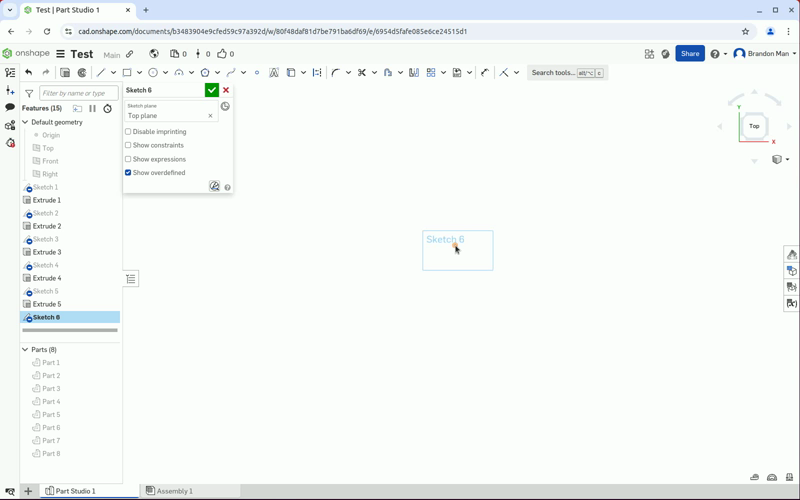
scroll(6)
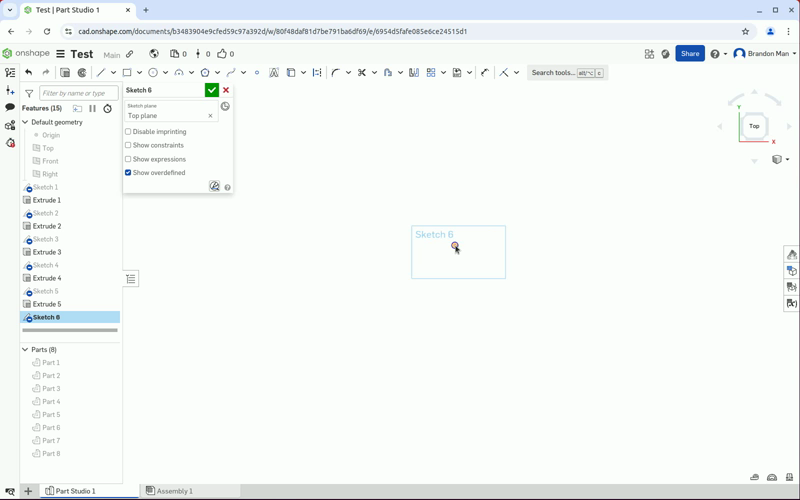
scroll(6)
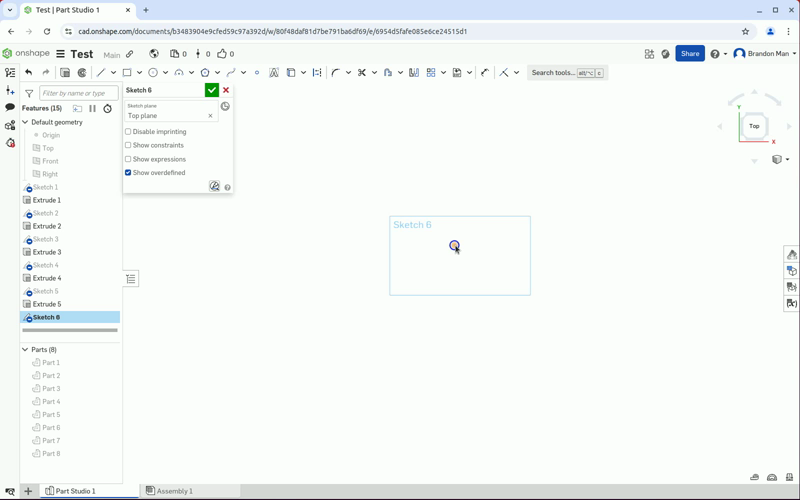
scroll(6)
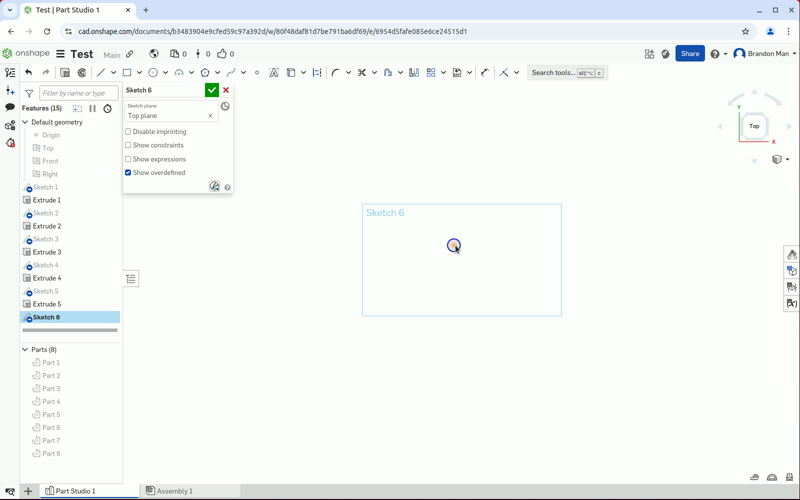
scroll(6)
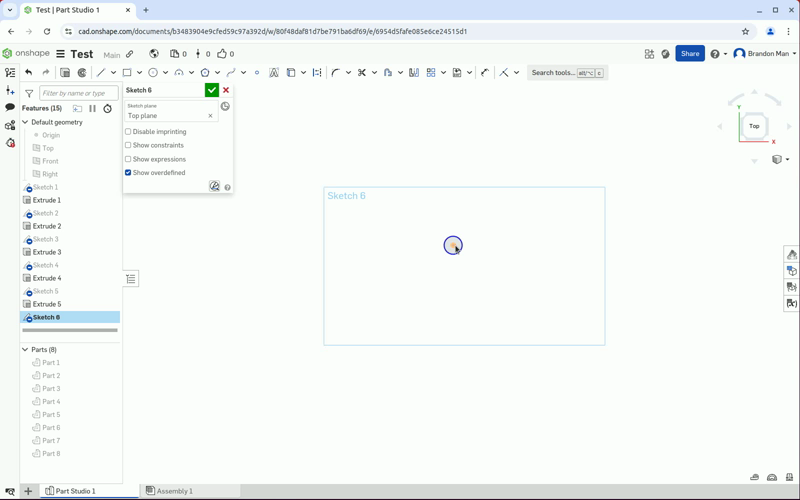
scroll(6)
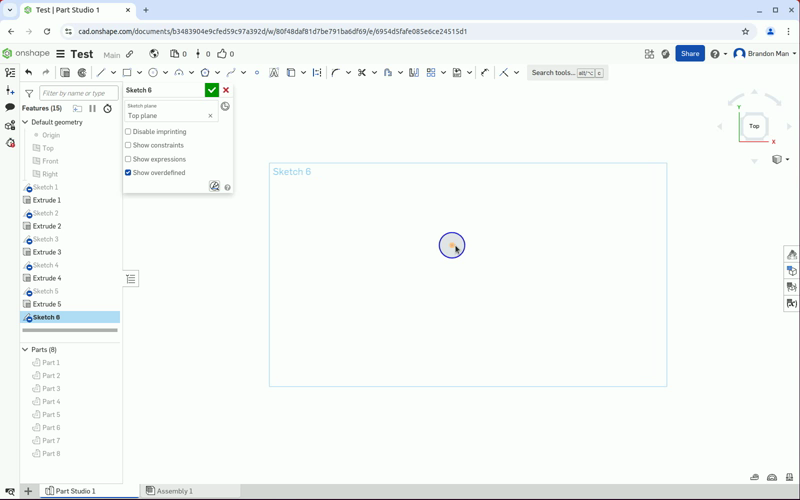
scroll(6)
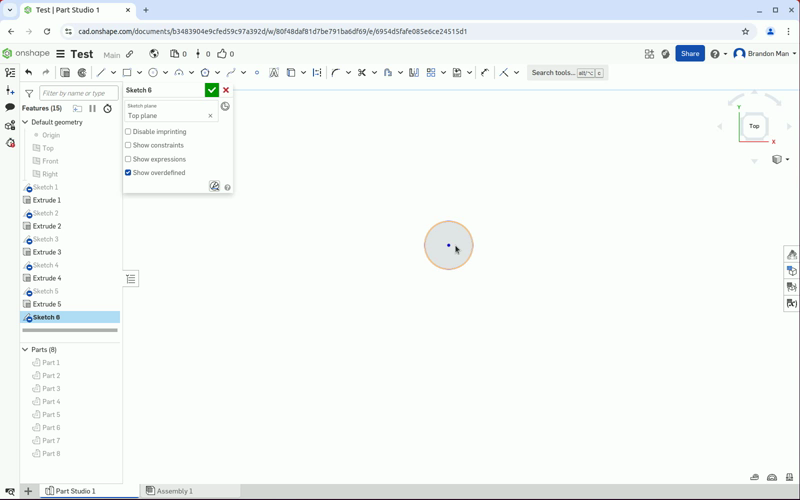
click(455, 245)
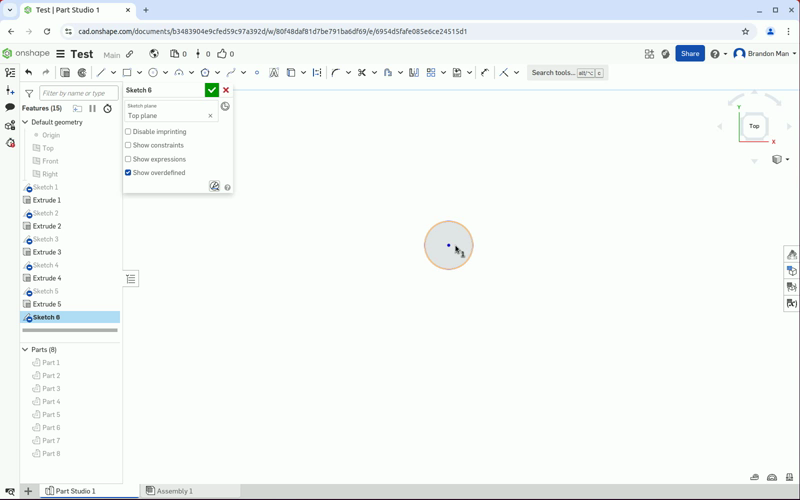
scroll(-6)
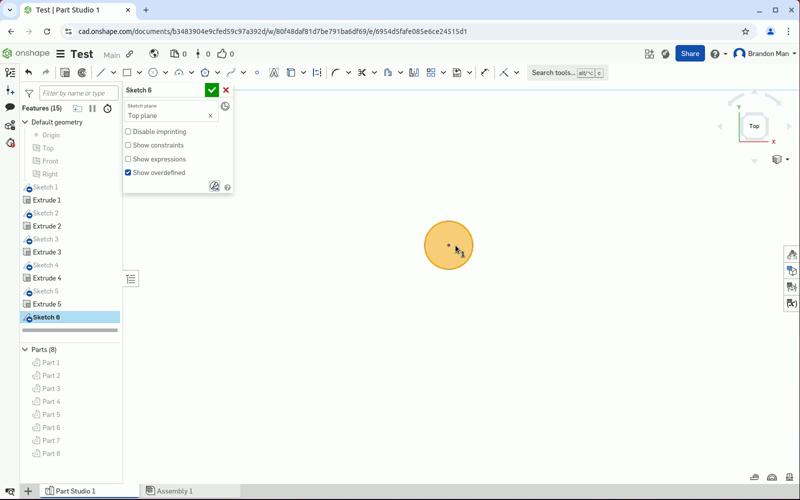
scroll(-6)
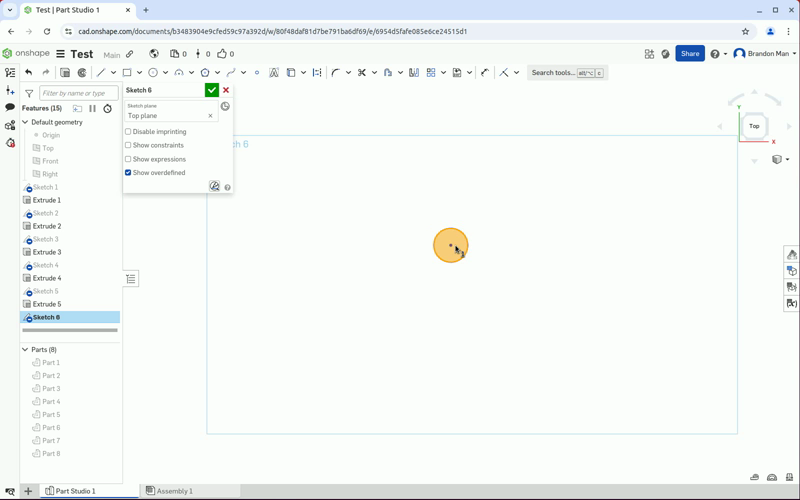
scroll(-6)
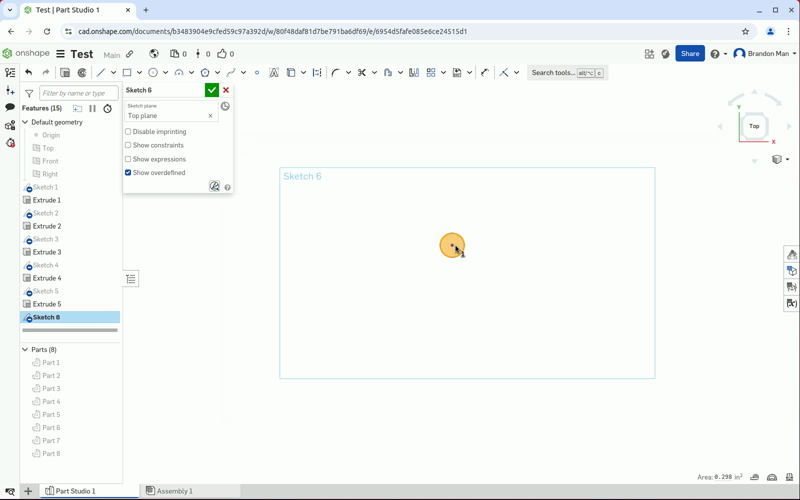
scroll(-6)
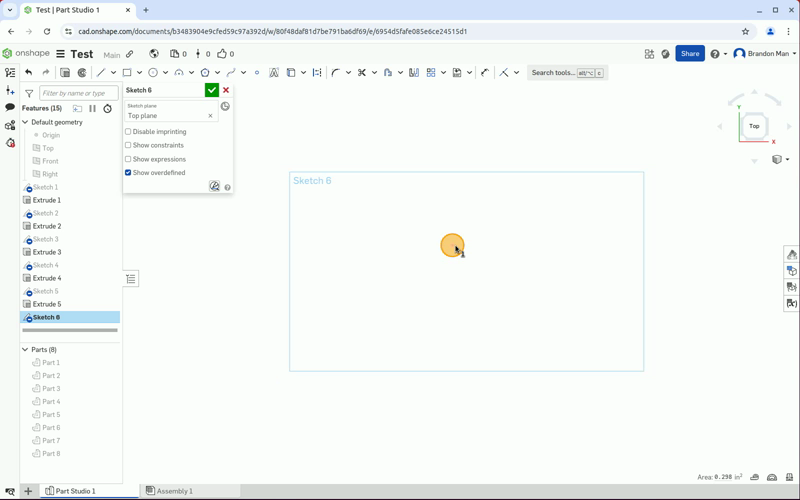
scroll(-6)
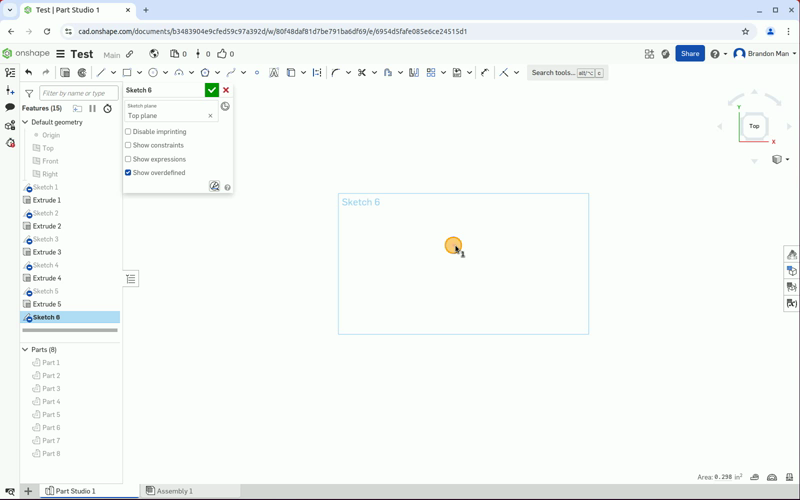
scroll(-6)
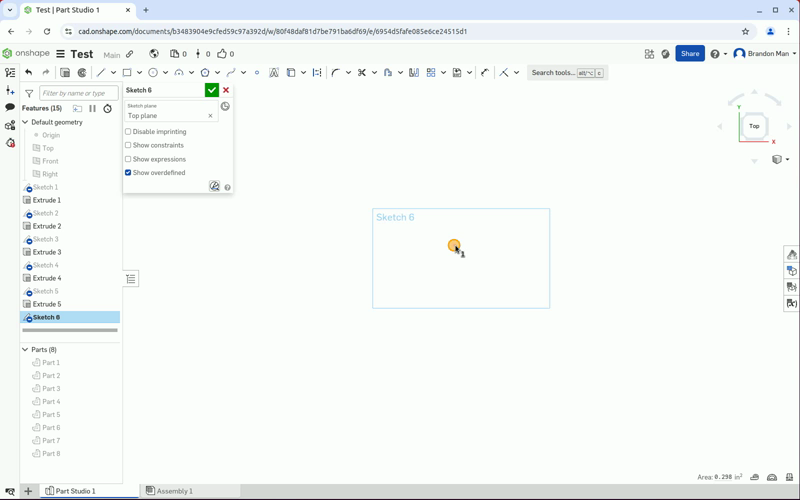
scroll(-6)
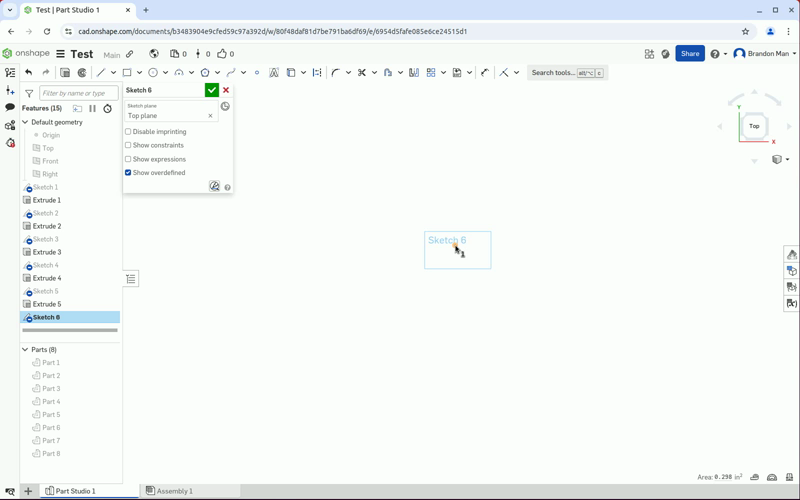
mouse_move(73, 352)
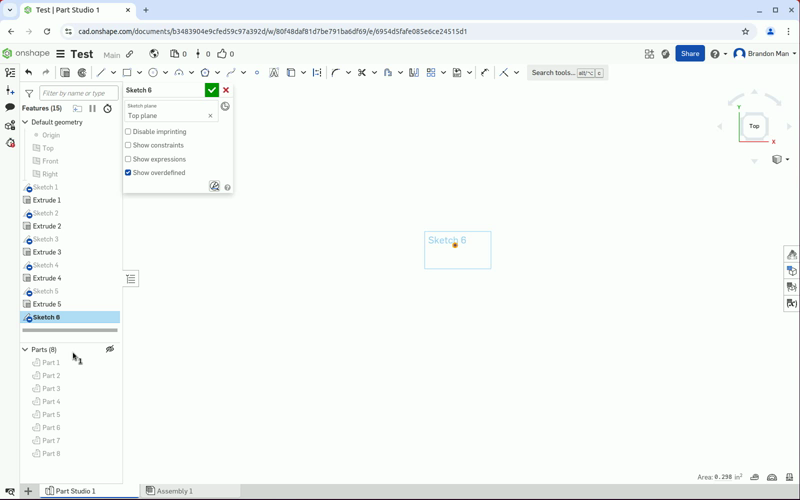
key(shift+y)
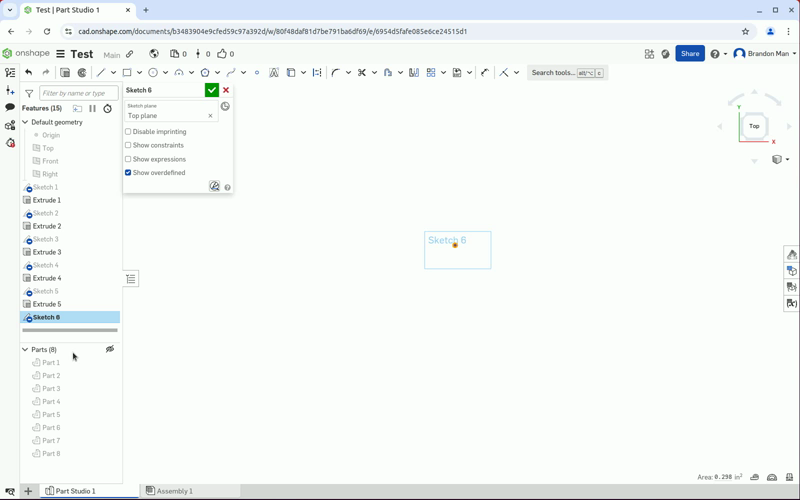
key(shift+e)
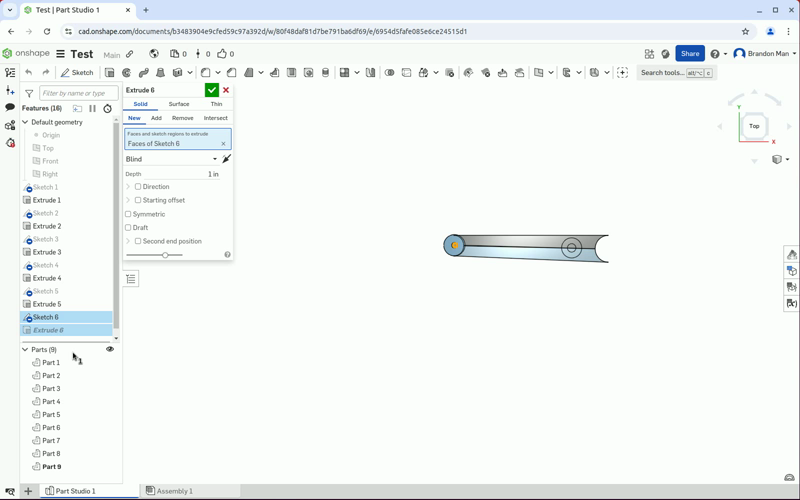
mouse_move(143, 106)
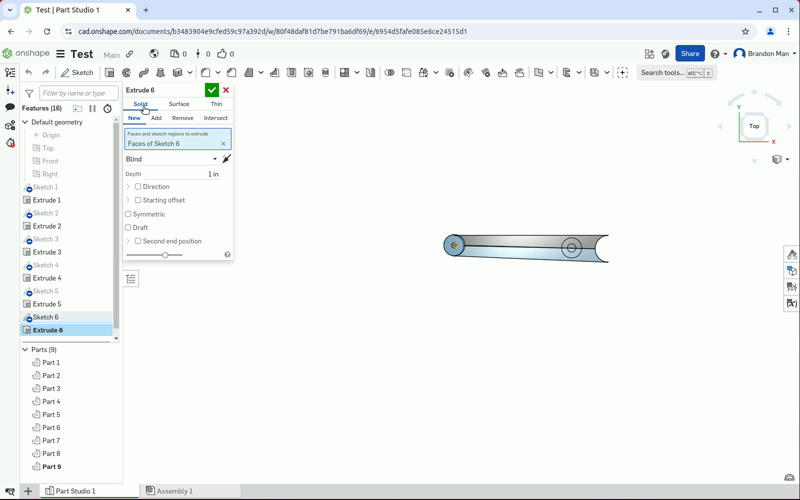
click(143, 106)
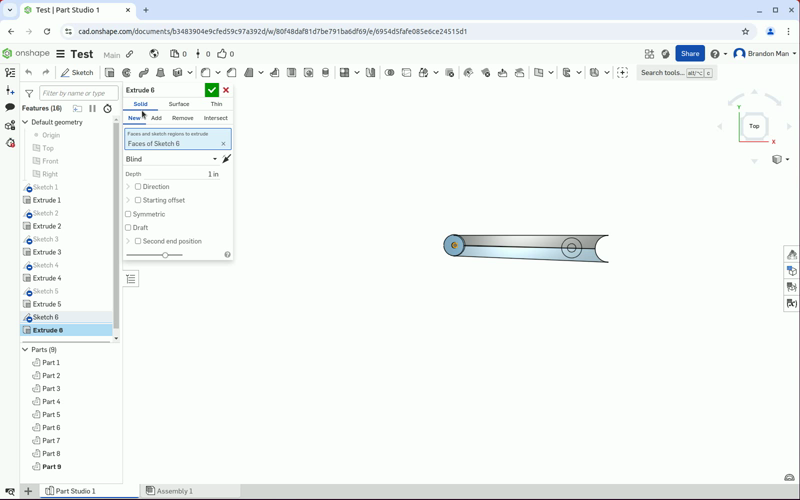
mouse_move(137, 120)
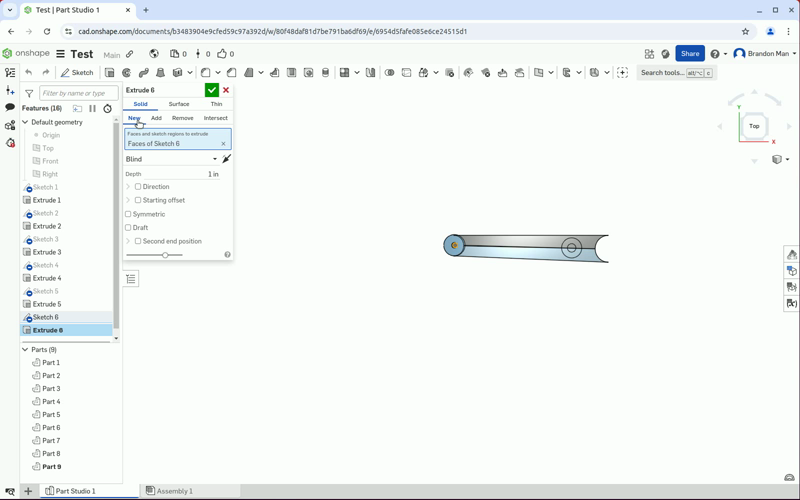
click(137, 120)
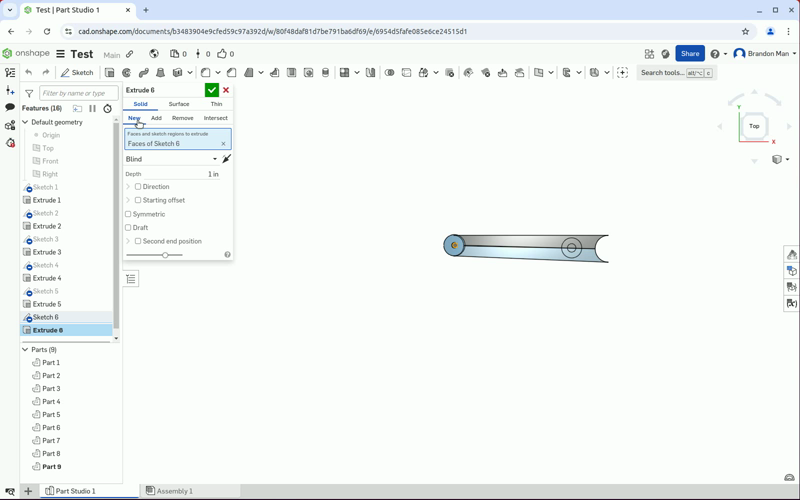
key(tab, 4)
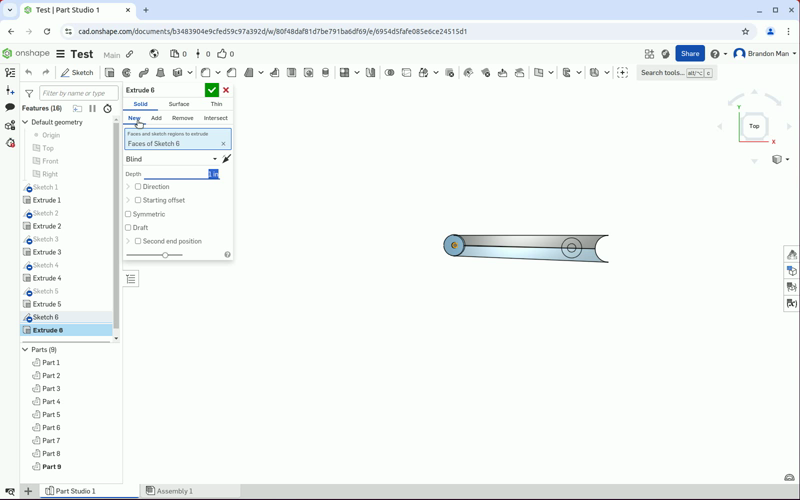
text(-1.204)
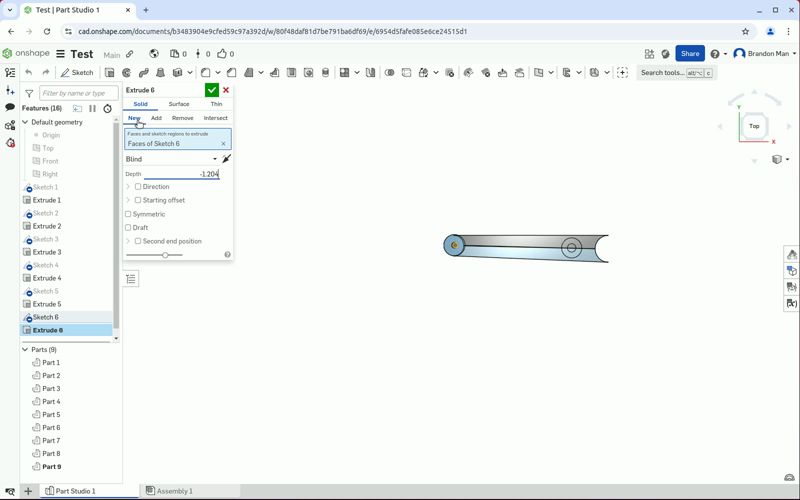
key(enter)
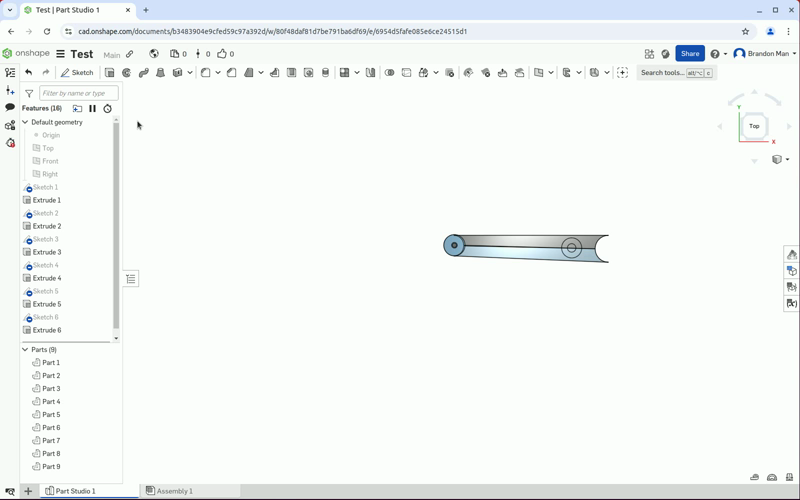
key(shift+h)
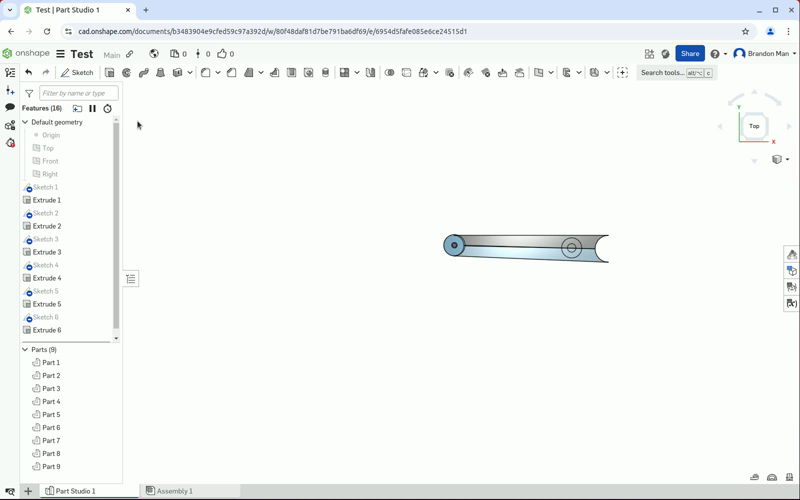
key(shift+h)
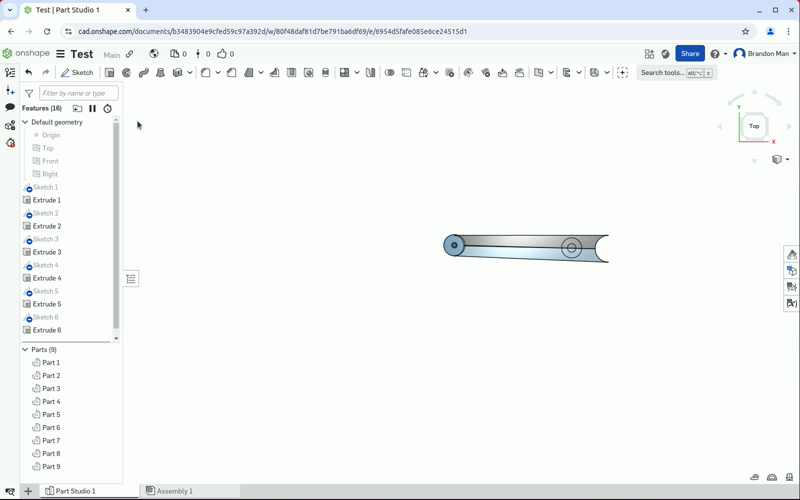
mouse_move(69, 189)
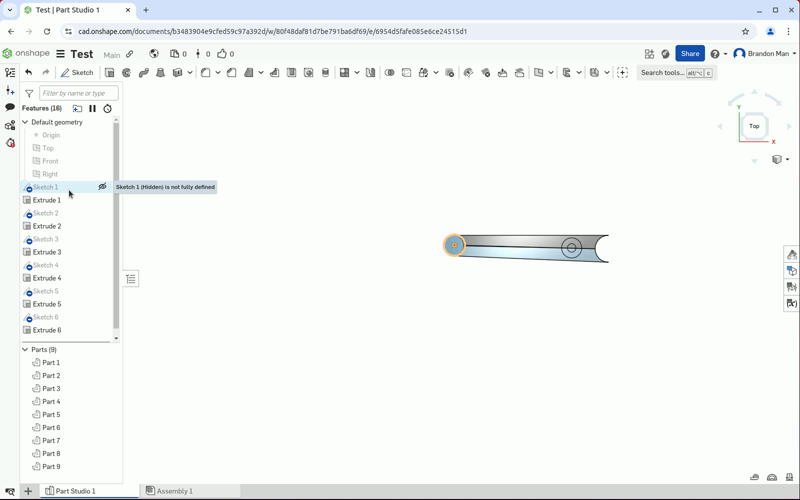
click(69, 189)
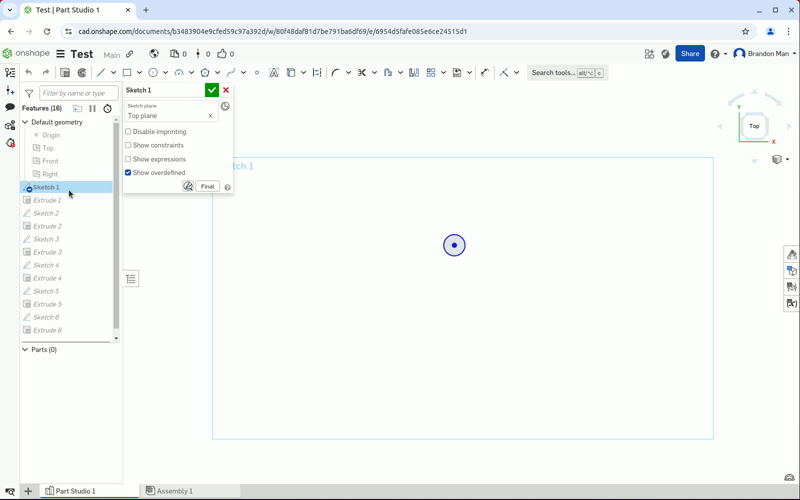
mouse_move(229, 92)
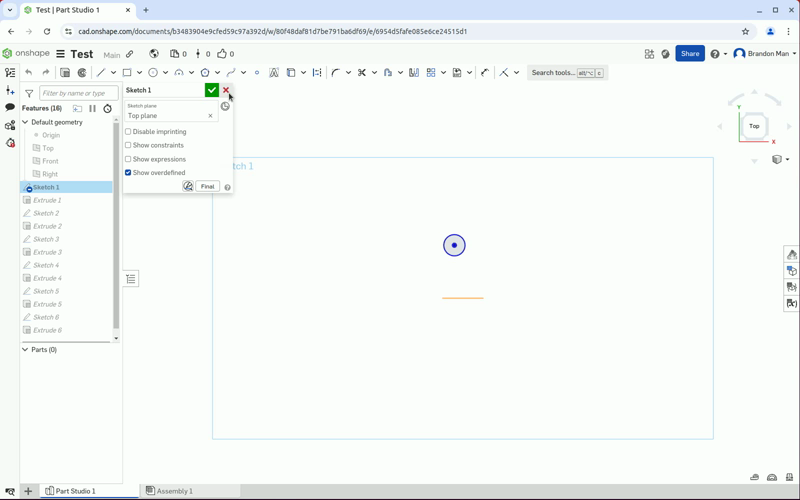
click(229, 92)
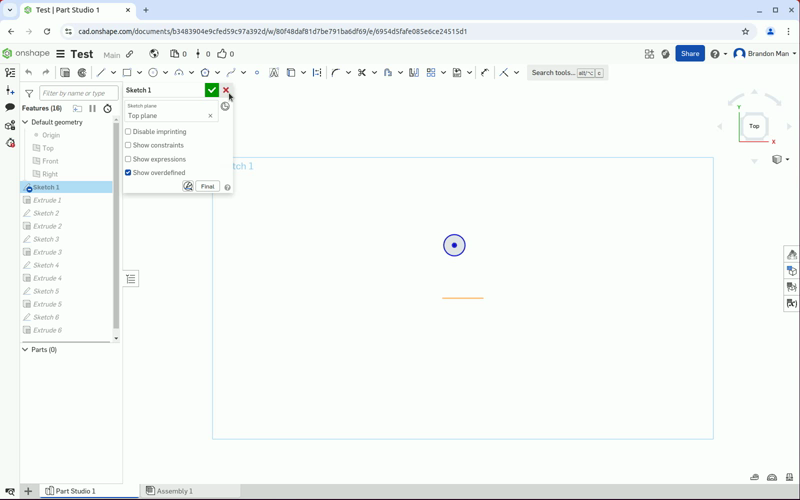
key(shift+s)
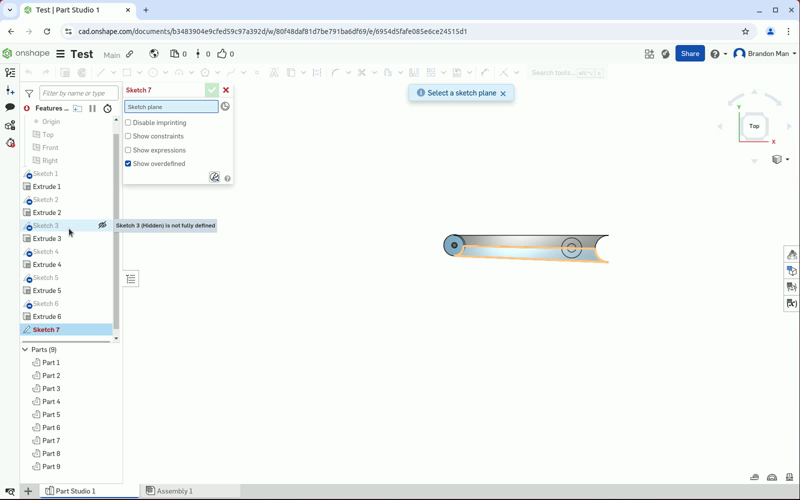
scroll(3)
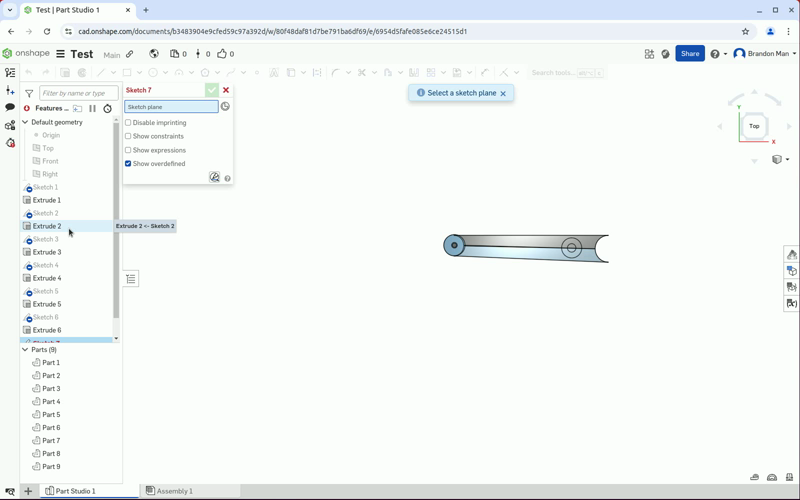
mouse_move(69, 150)
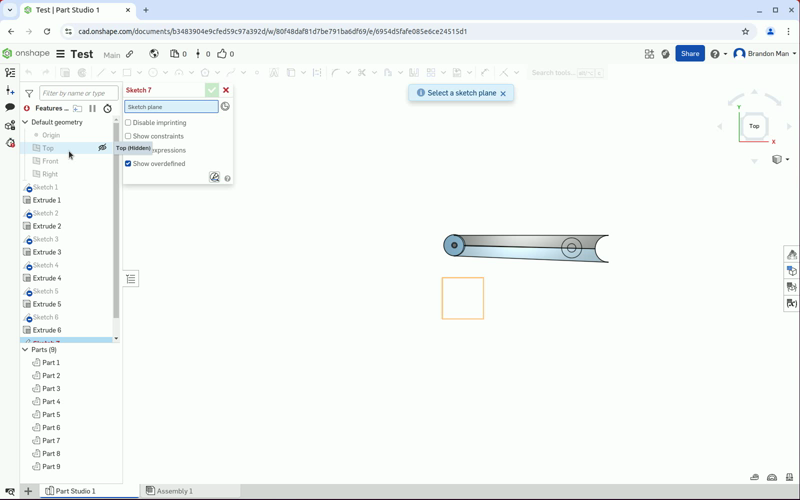
click(69, 150)
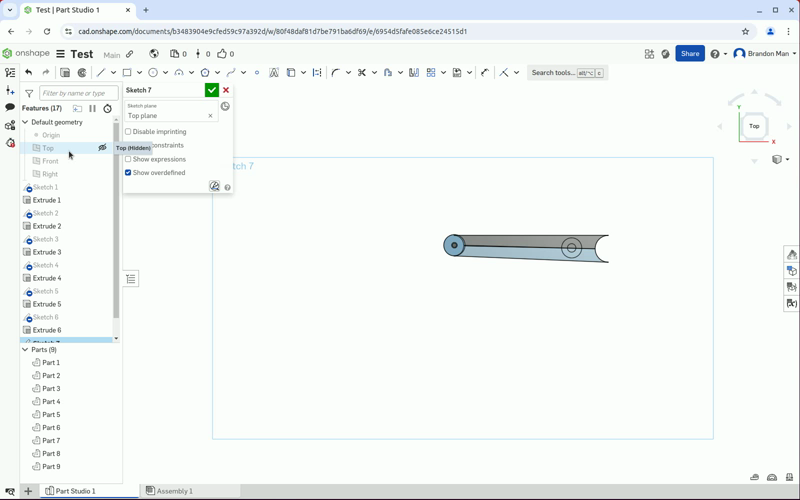
mouse_move(73, 352)
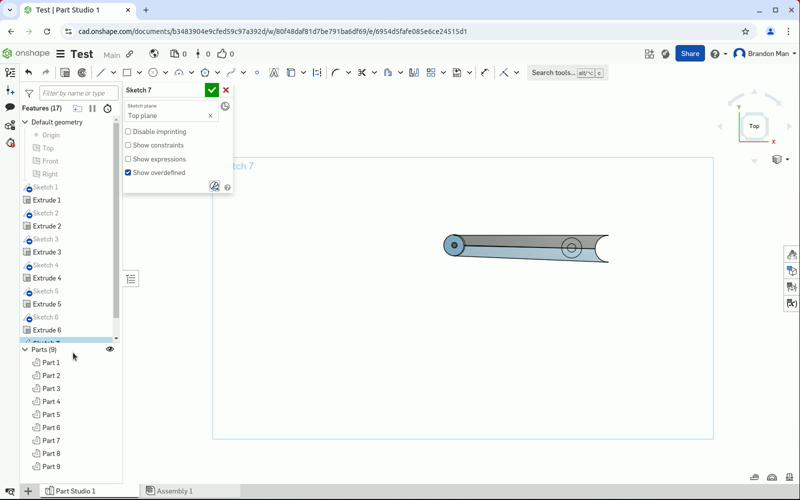
key(y)
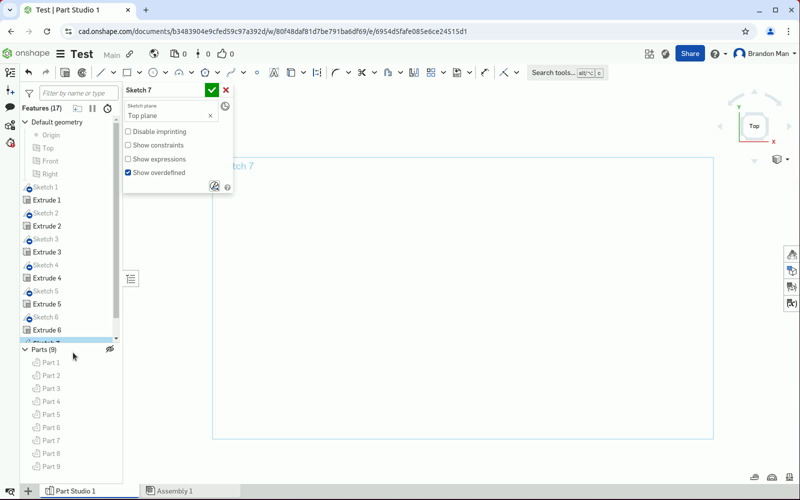
key(c)
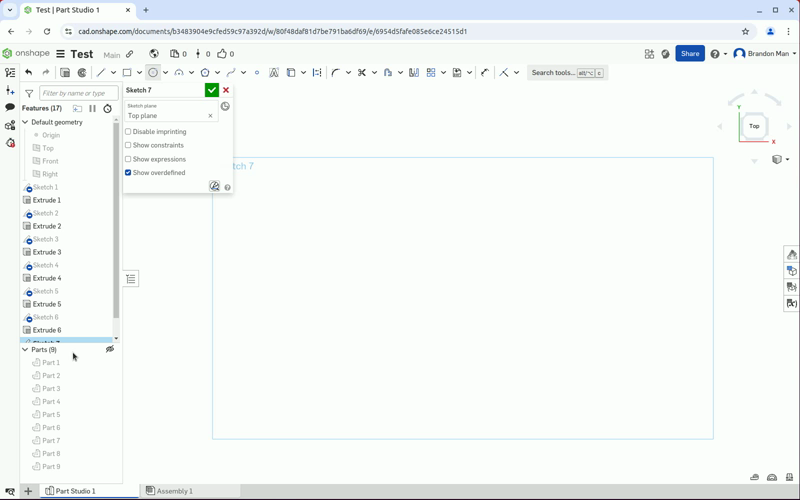
key_down(shift)
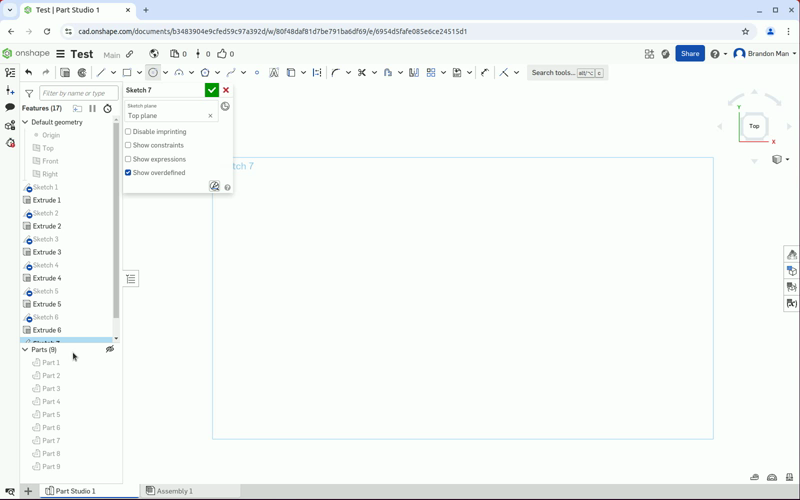
mouse_move(565, 247)
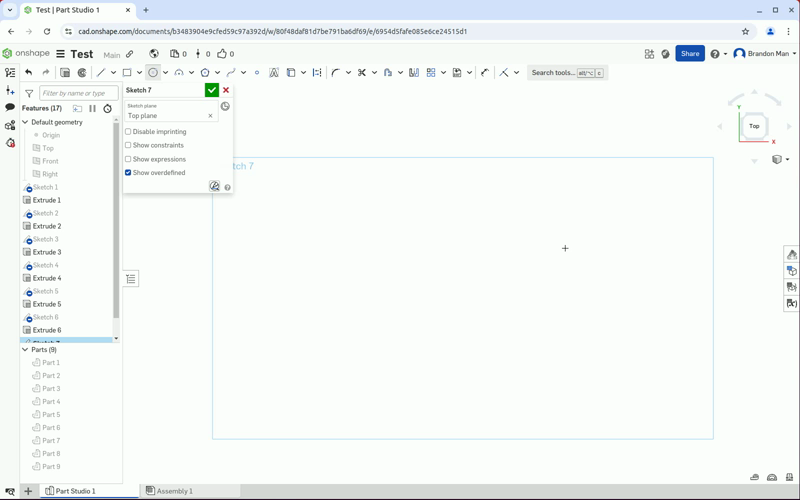
click(565, 247)
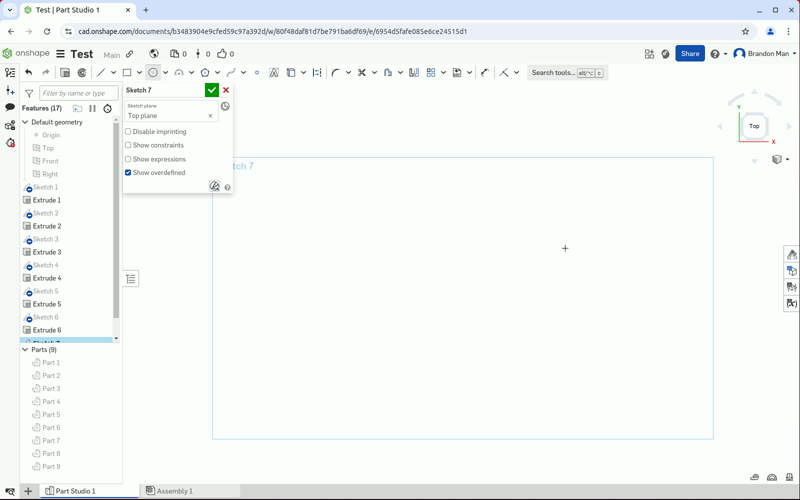
key_up(shift)
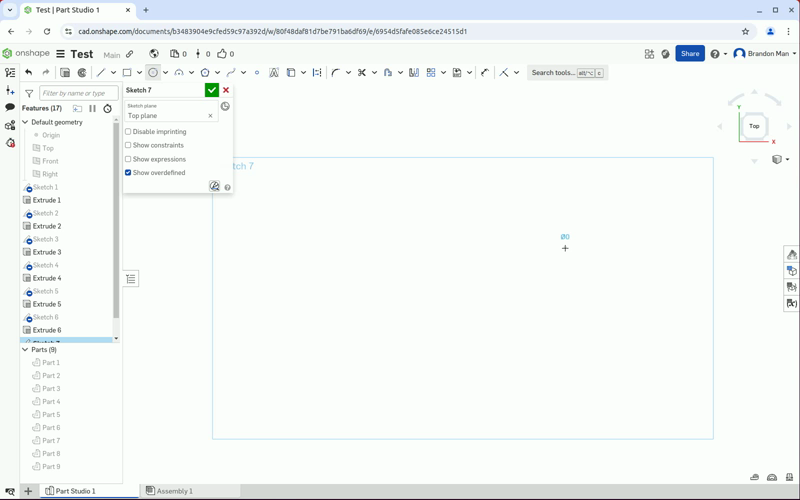
mouse_move(569, 247)
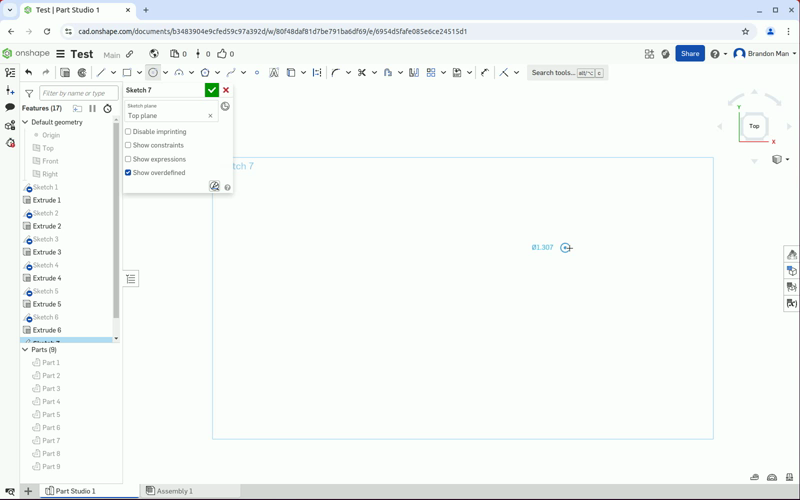
click(569, 247)
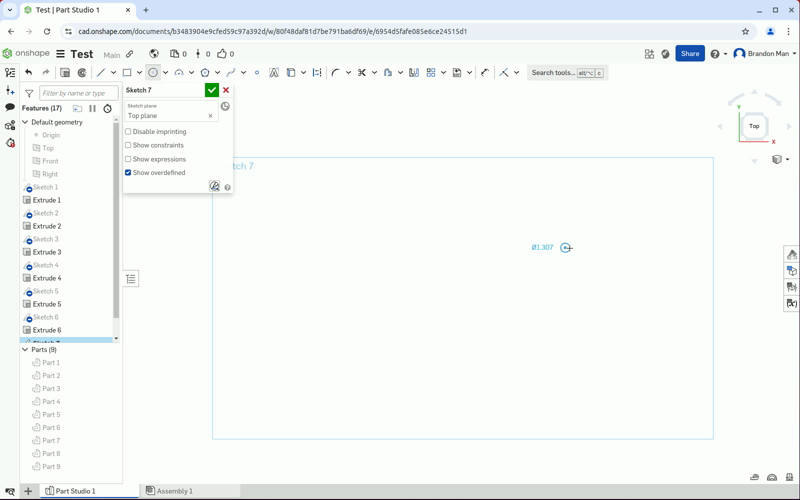
key(esc)
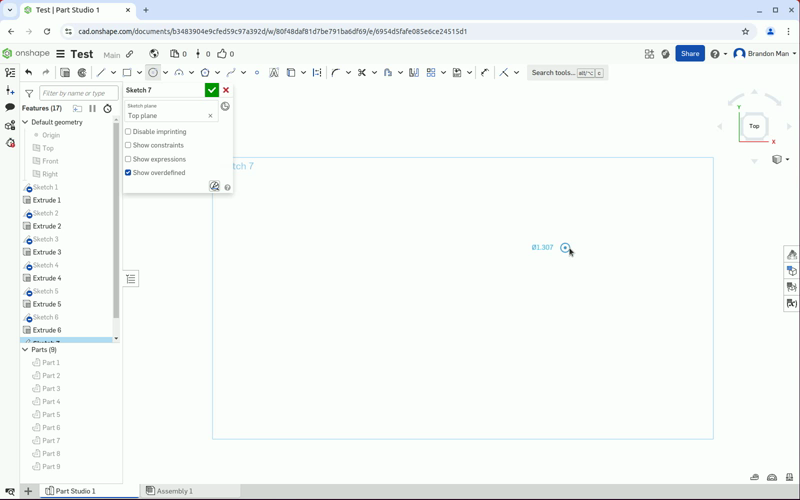
mouse_move(562, 245)
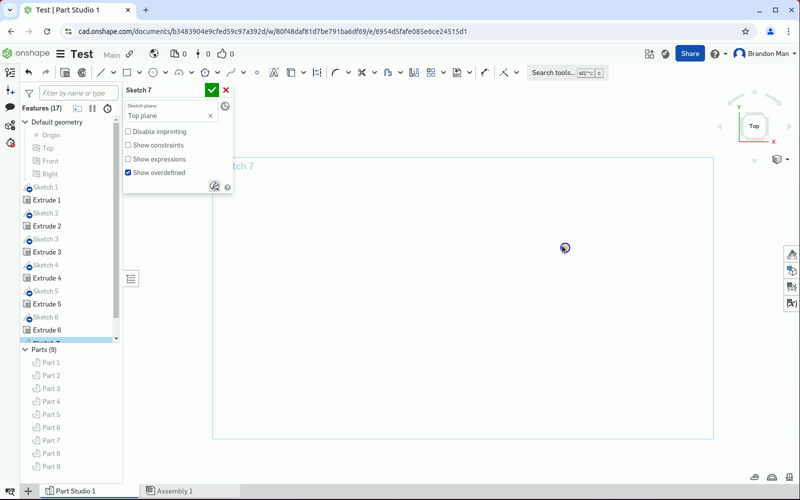
scroll(6)
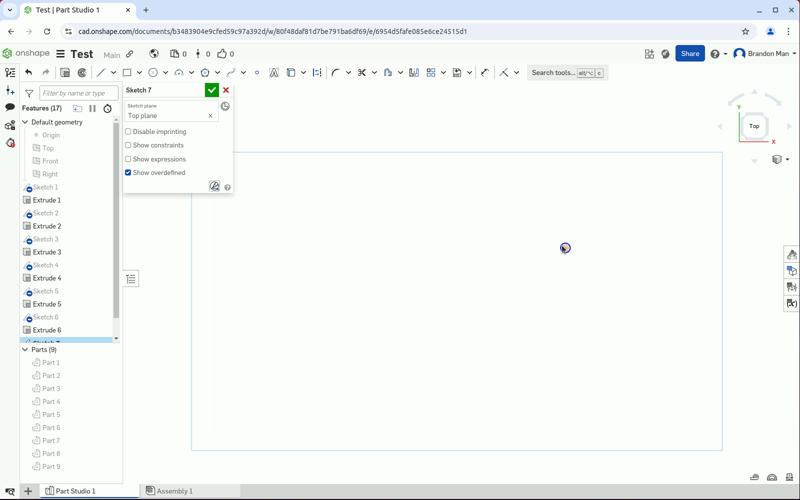
scroll(6)
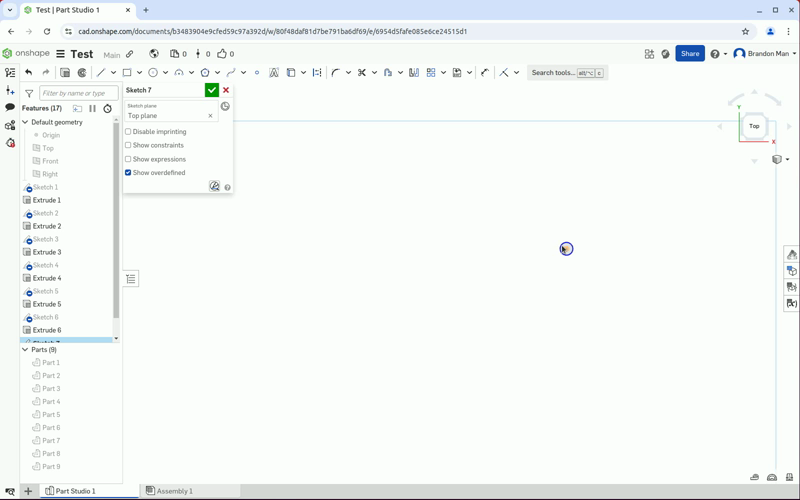
scroll(6)
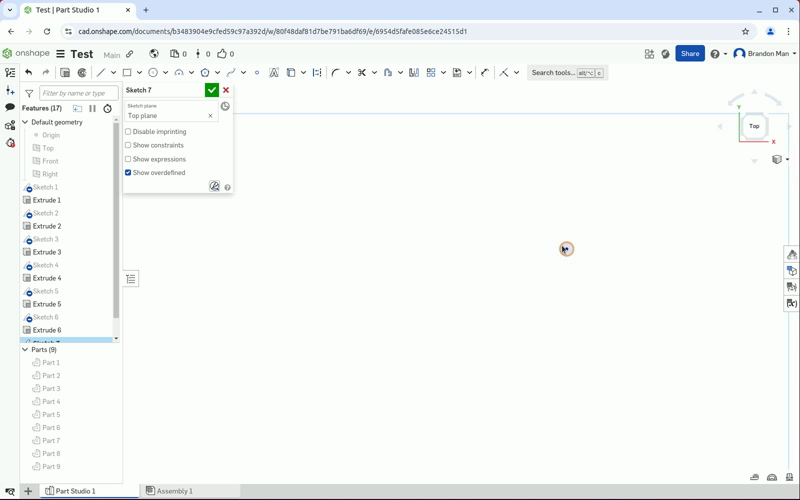
scroll(6)
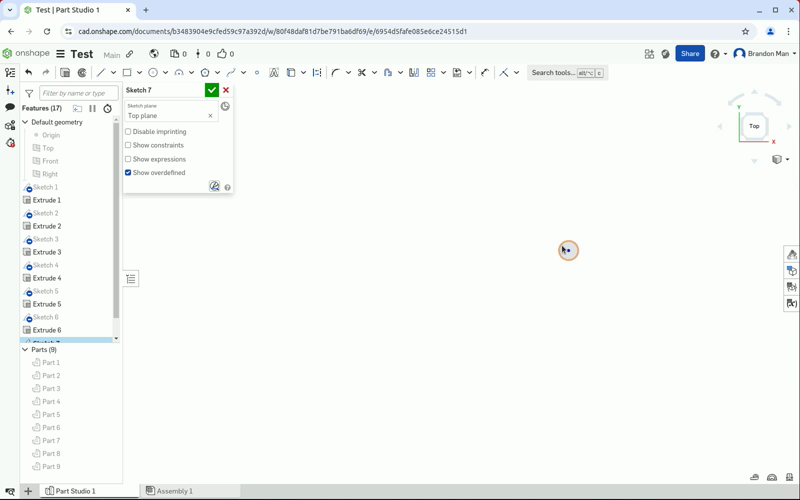
scroll(6)
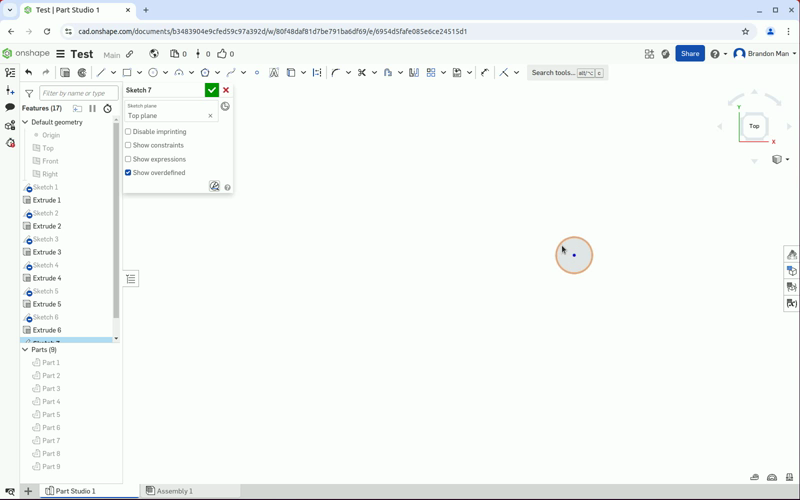
scroll(6)
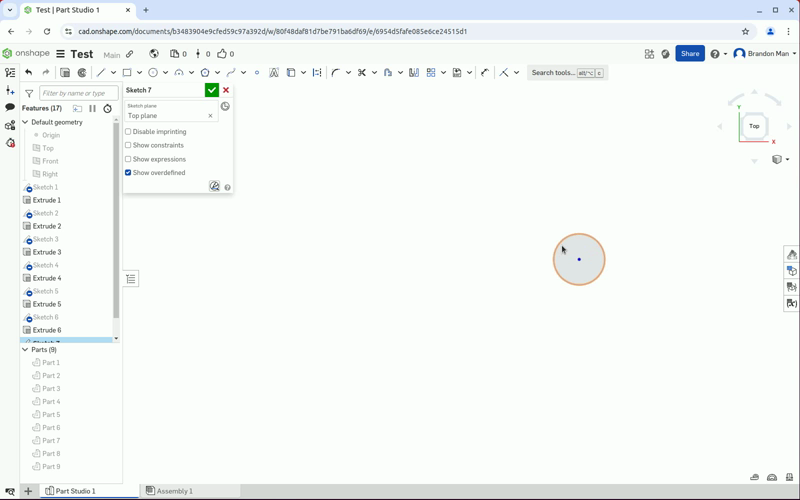
scroll(6)
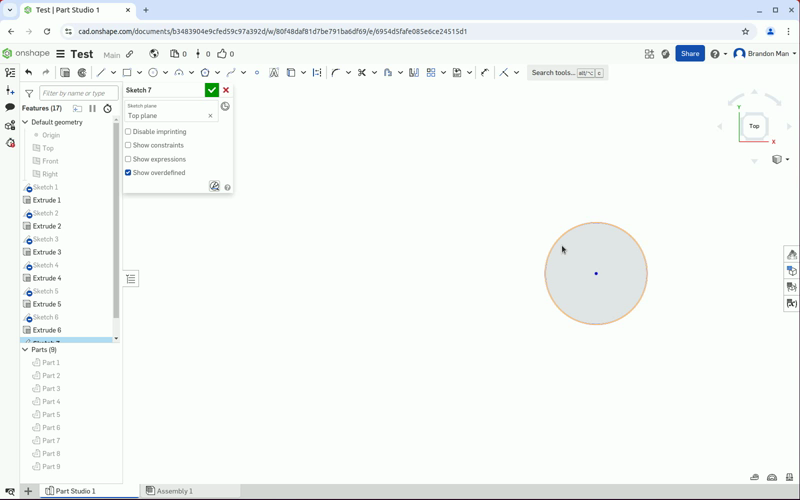
click(562, 245)
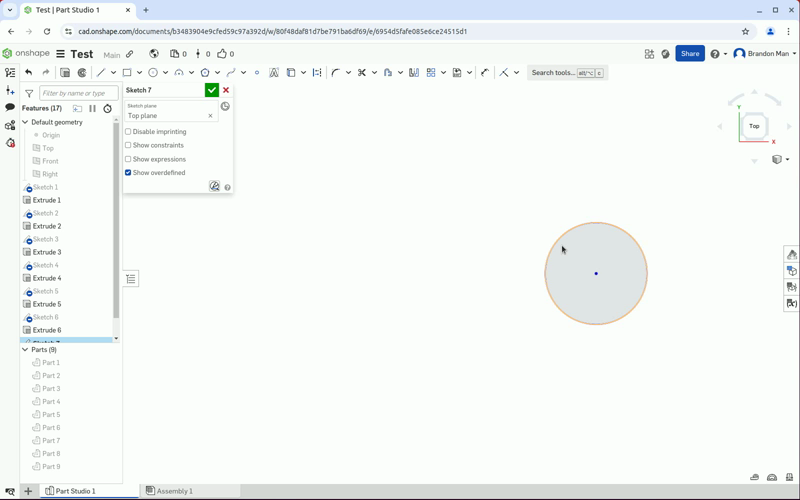
scroll(-6)
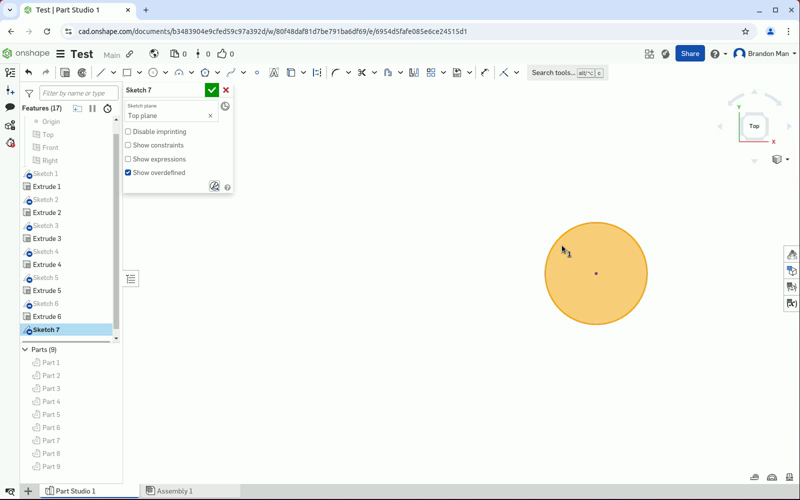
scroll(-6)
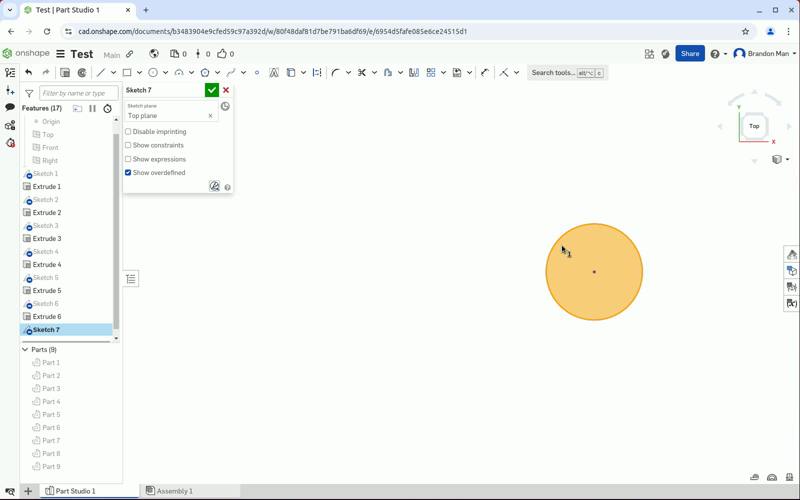
scroll(-6)
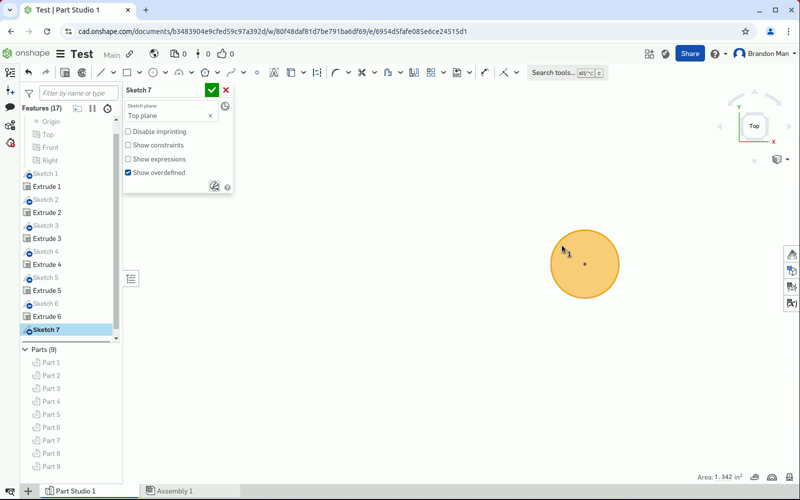
scroll(-6)
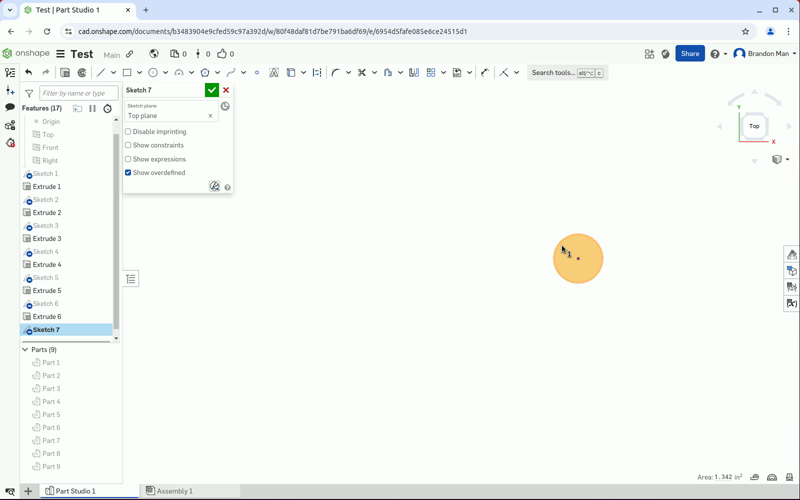
scroll(-6)
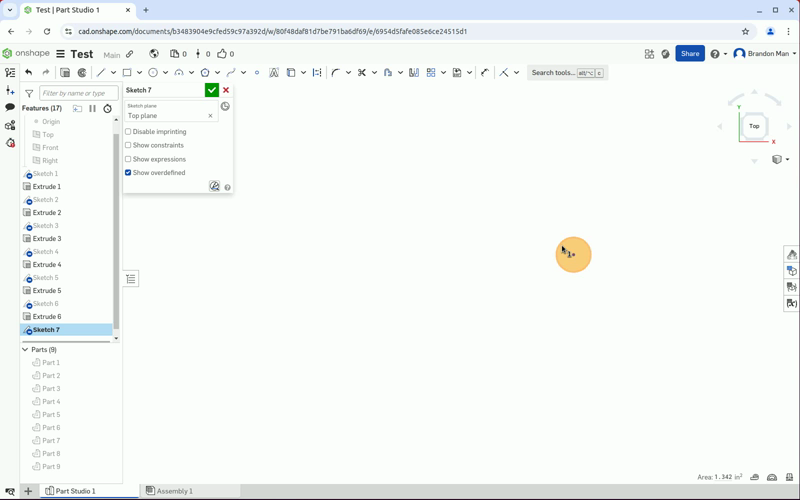
scroll(-6)
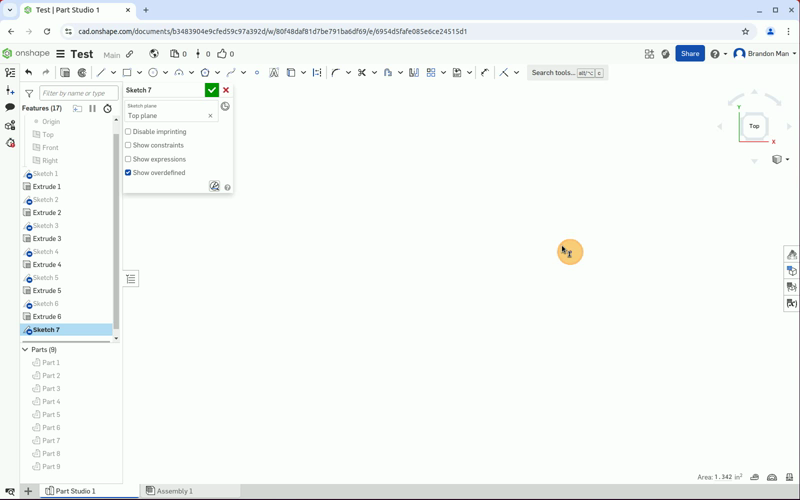
scroll(-6)
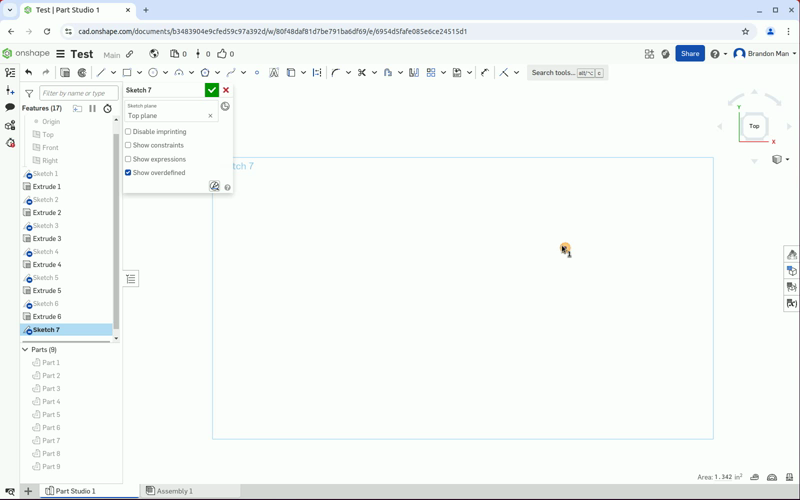
mouse_move(73, 352)
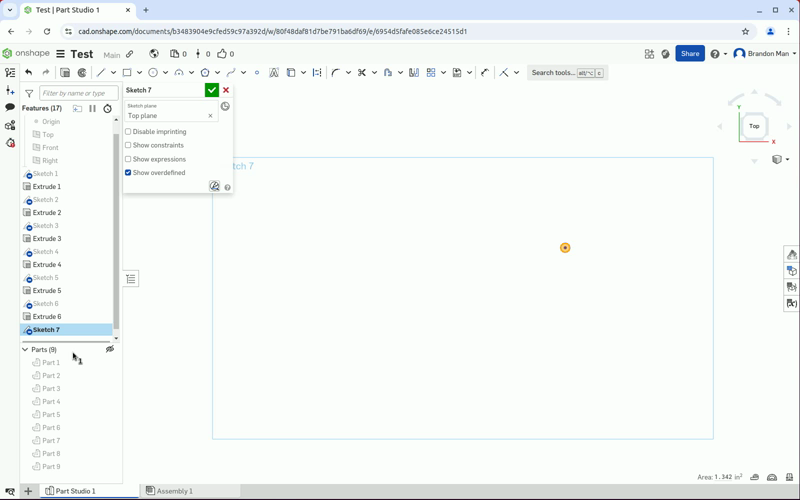
key(shift+y)
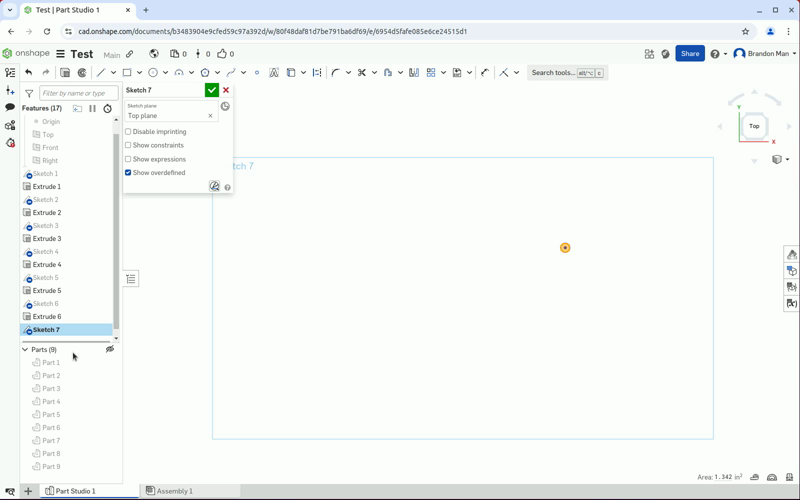
key(shift+e)
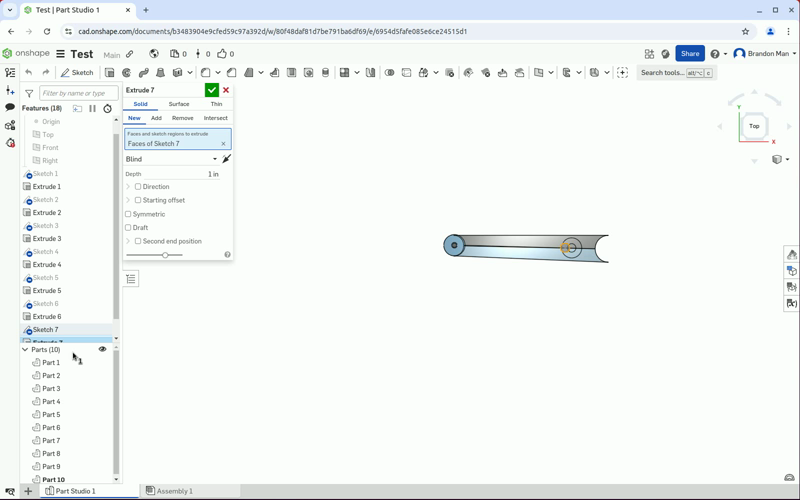
mouse_move(143, 106)
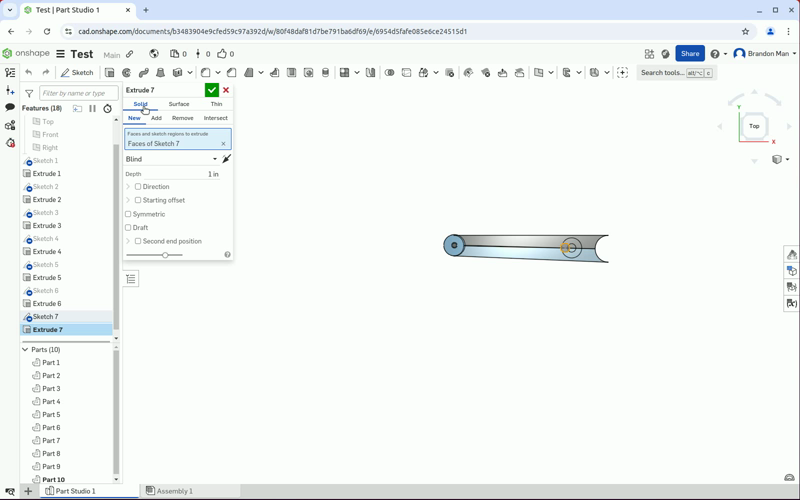
click(143, 106)
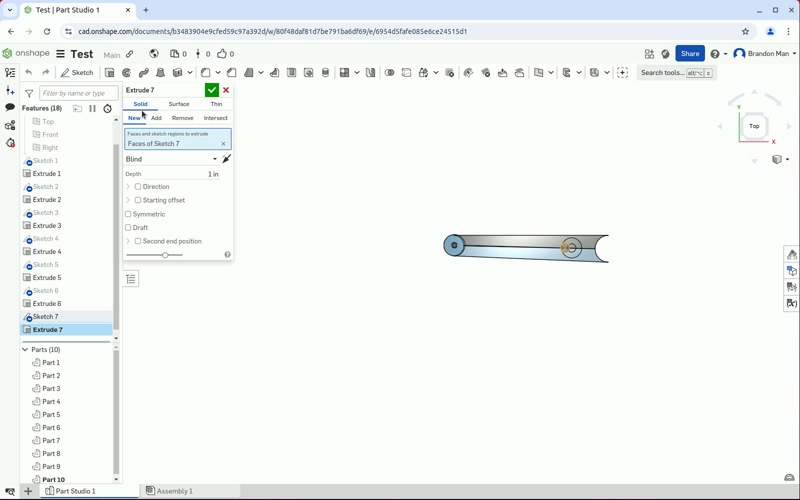
mouse_move(137, 120)
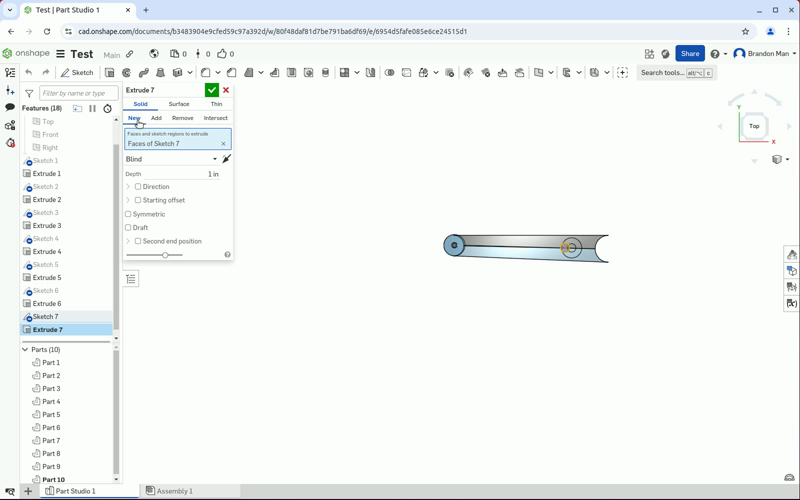
click(137, 120)
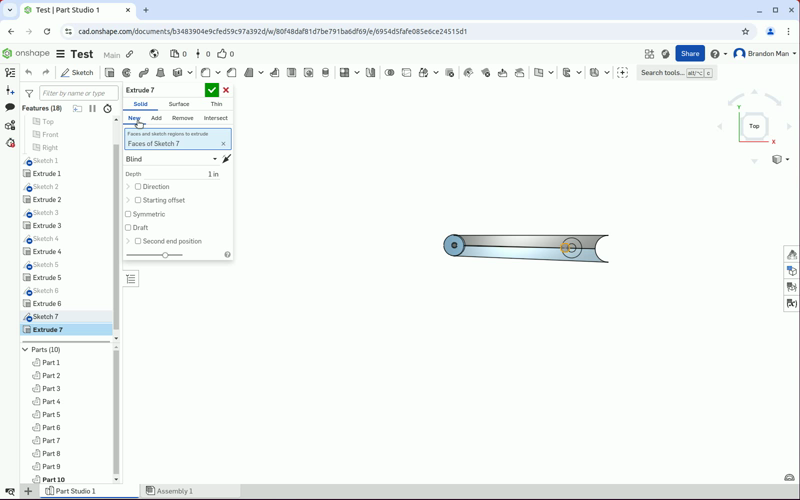
key(tab, 4)
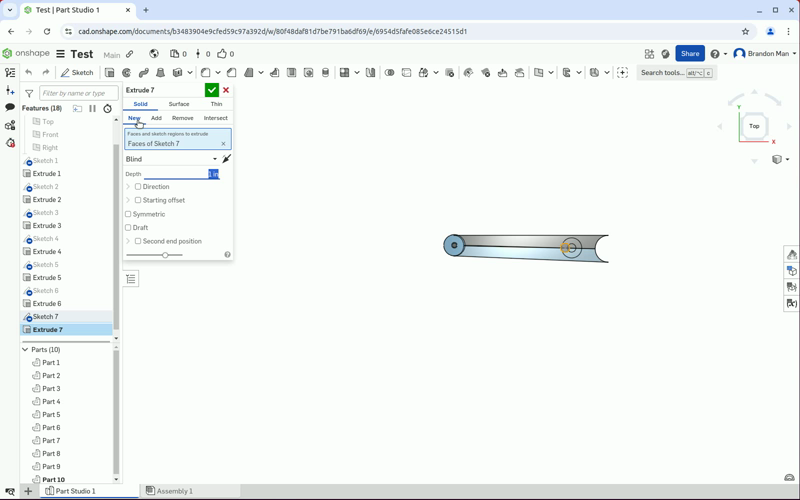
text(9.869)
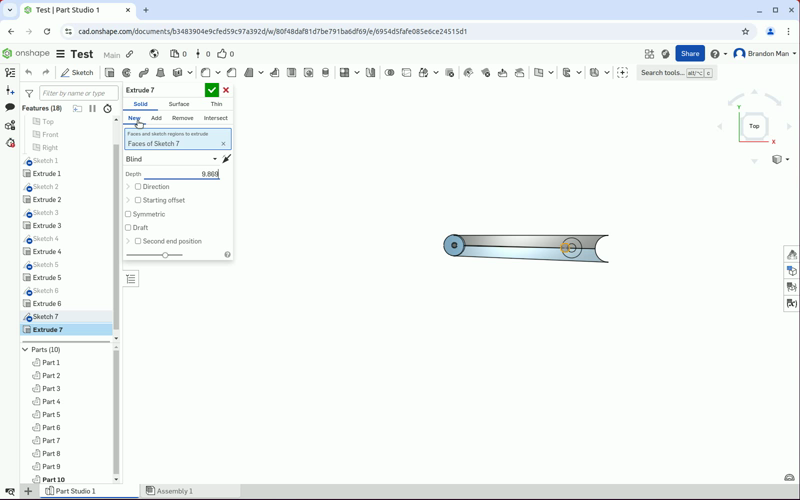
key(enter)
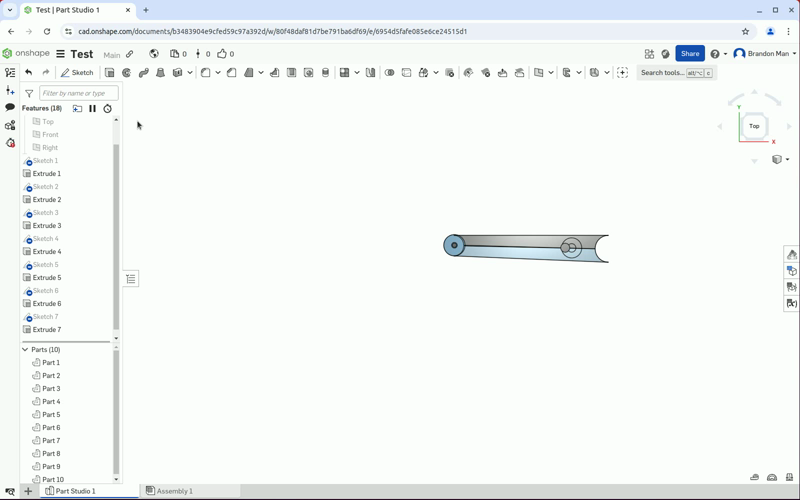
key(shift+h)
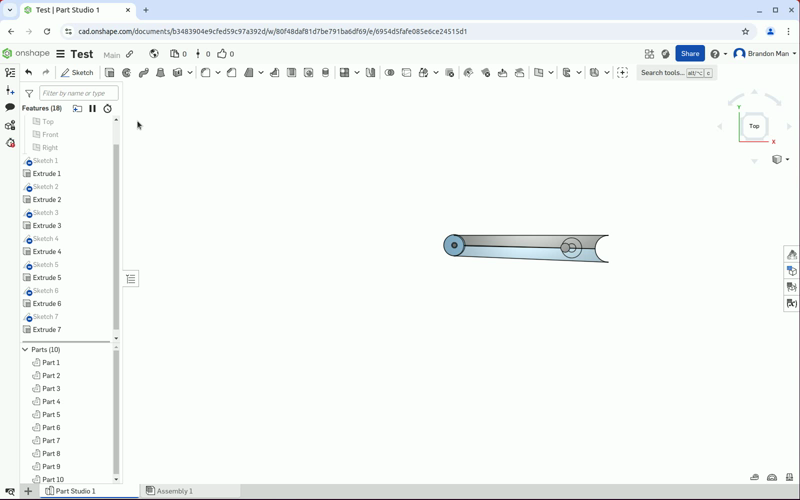
key(shift+h)
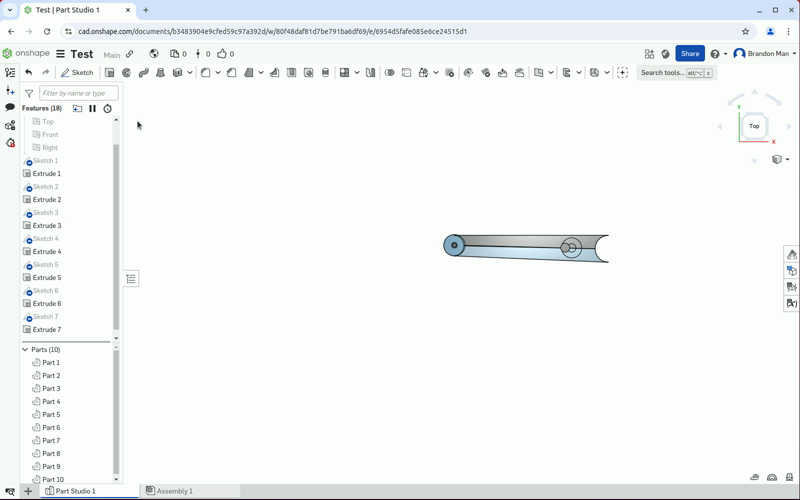
mouse_move(69, 163)
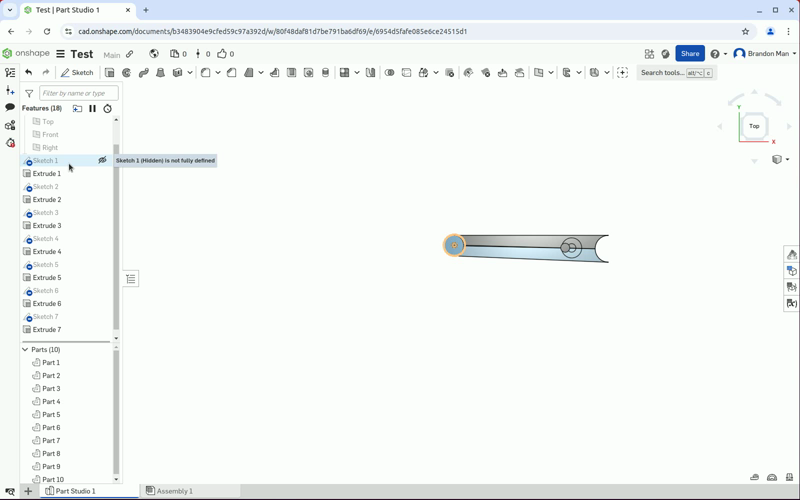
click(69, 163)
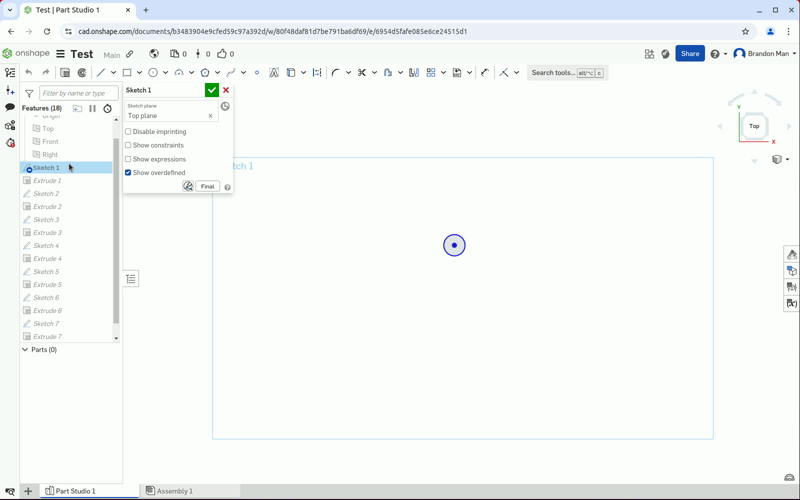
mouse_move(229, 92)
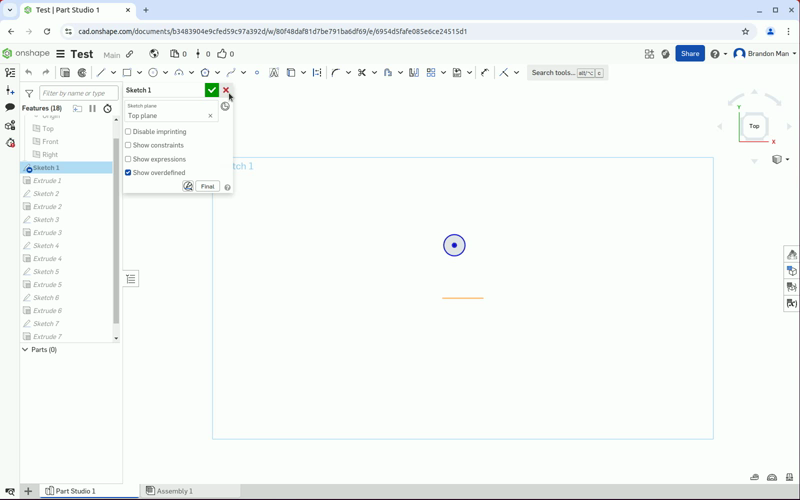
click(229, 92)
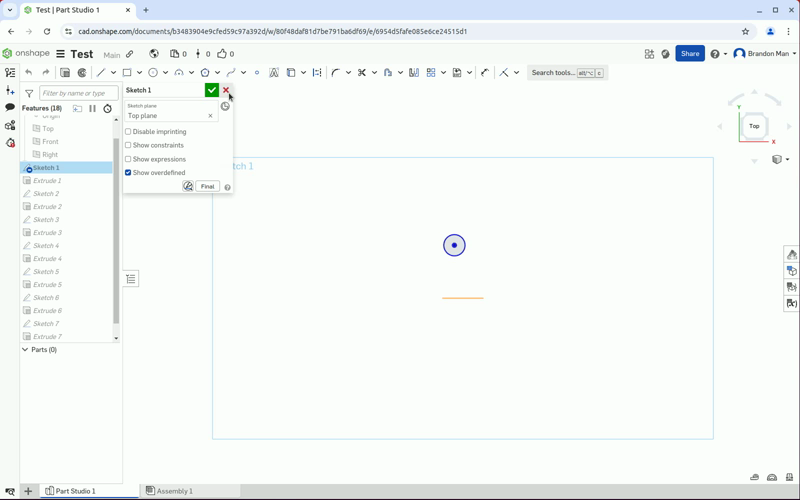
key(shift+s)
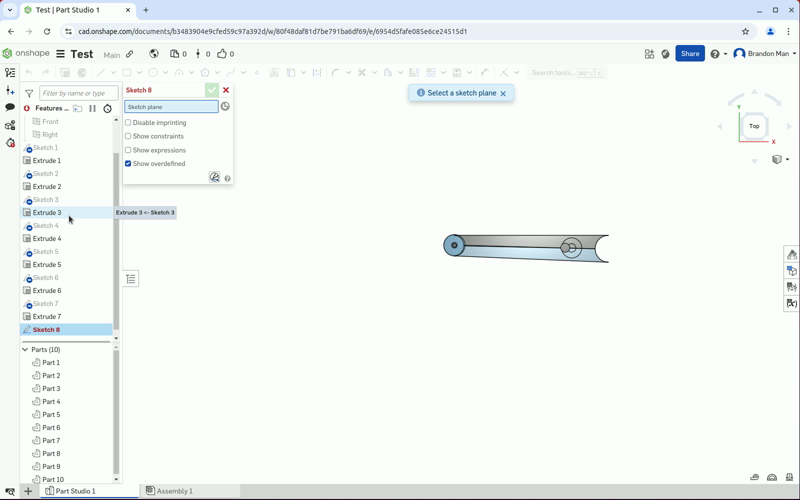
scroll(3)
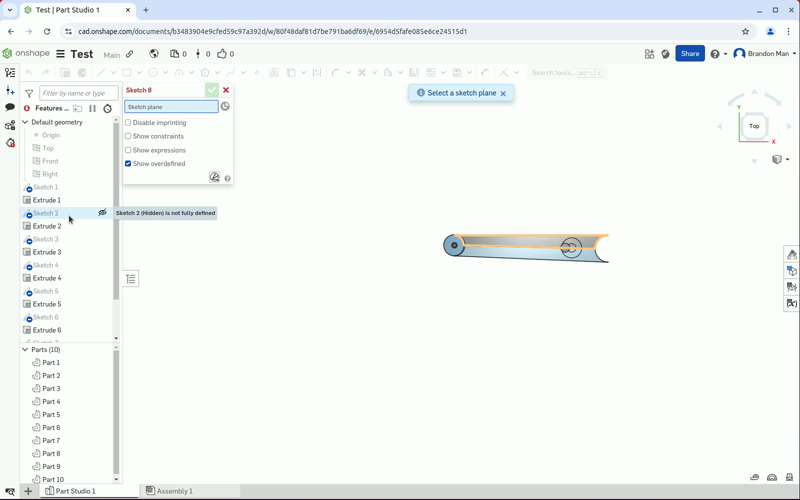
mouse_move(69, 150)
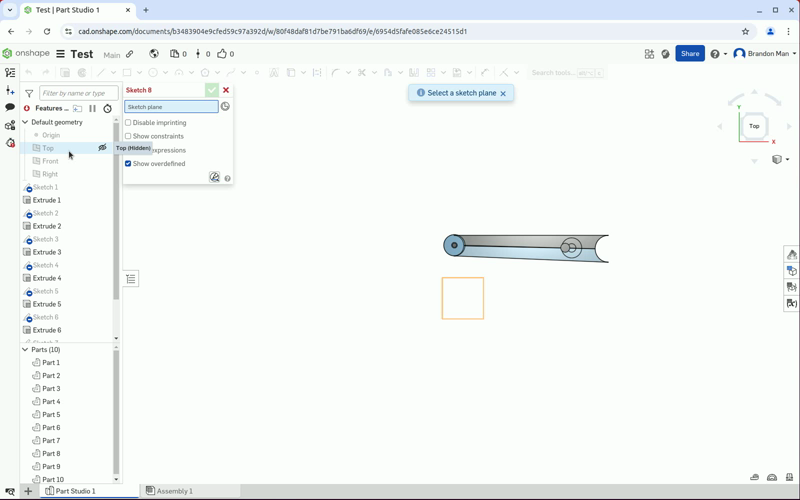
click(69, 150)
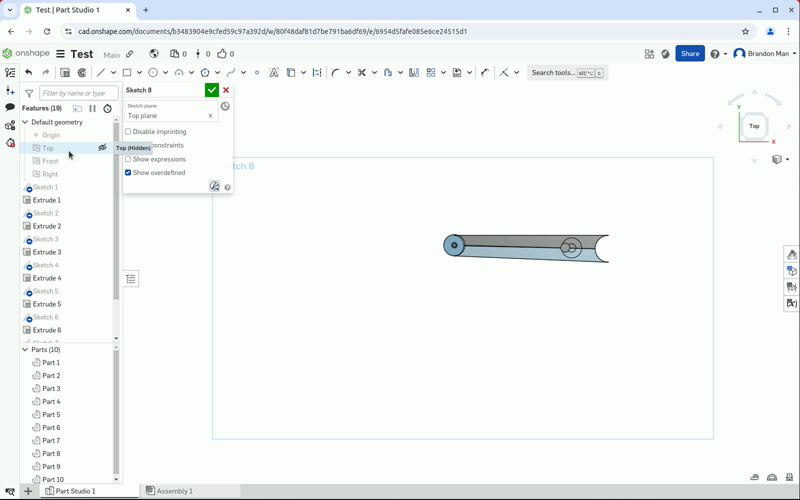
mouse_move(69, 352)
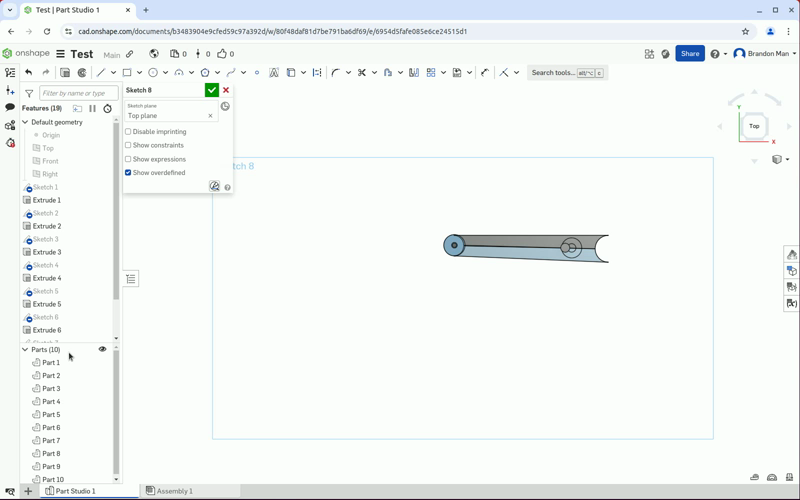
key(y)
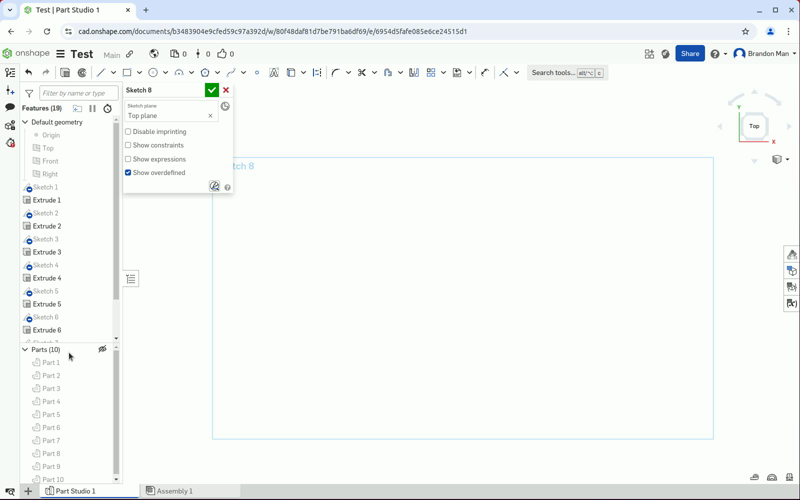
key(c)
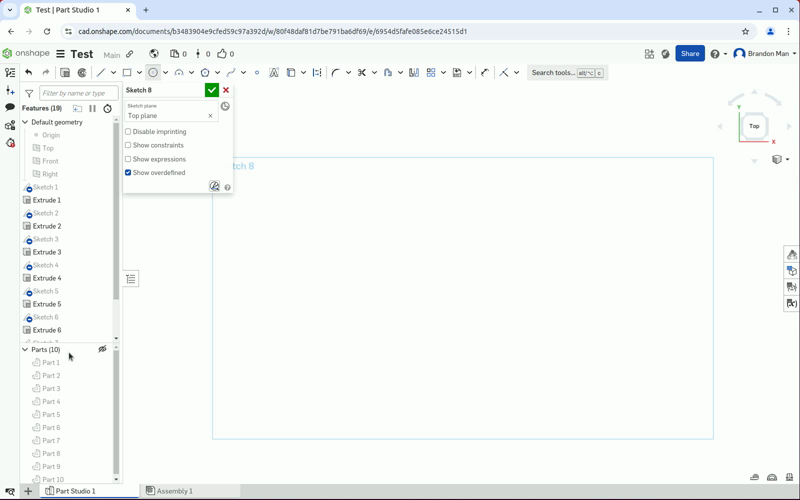
key_down(shift)
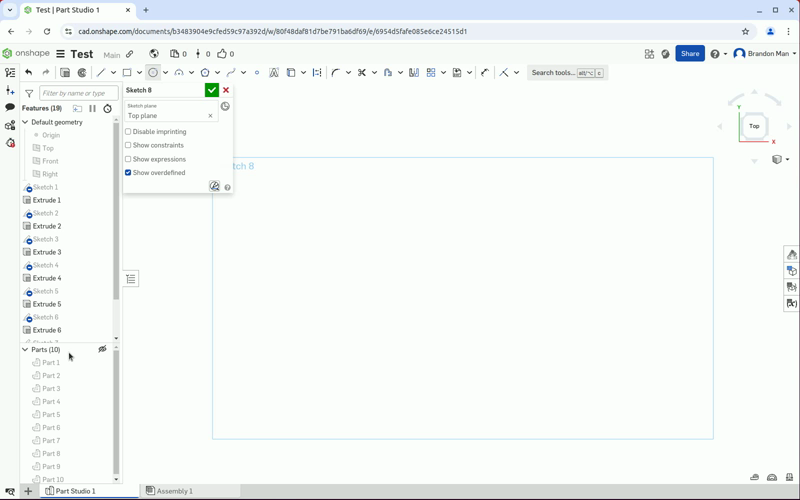
mouse_move(565, 318)
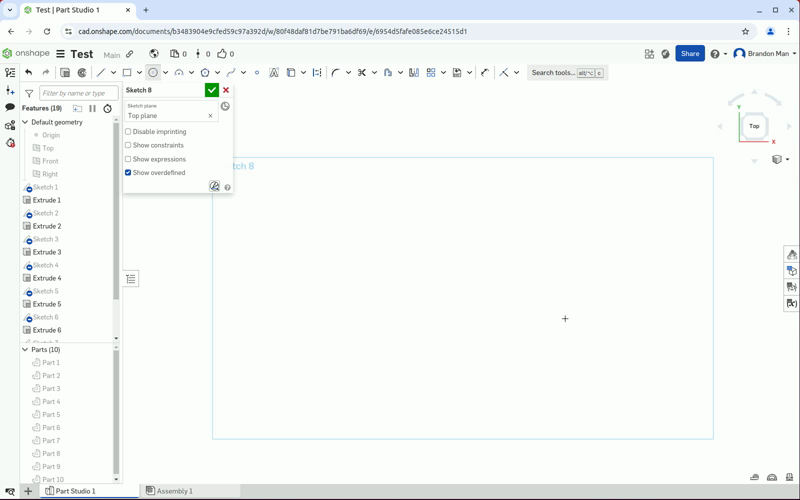
click(565, 318)
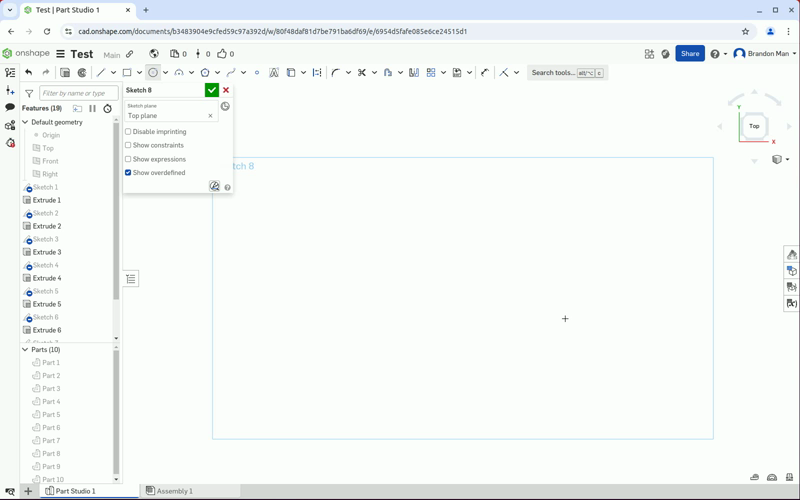
key_up(shift)
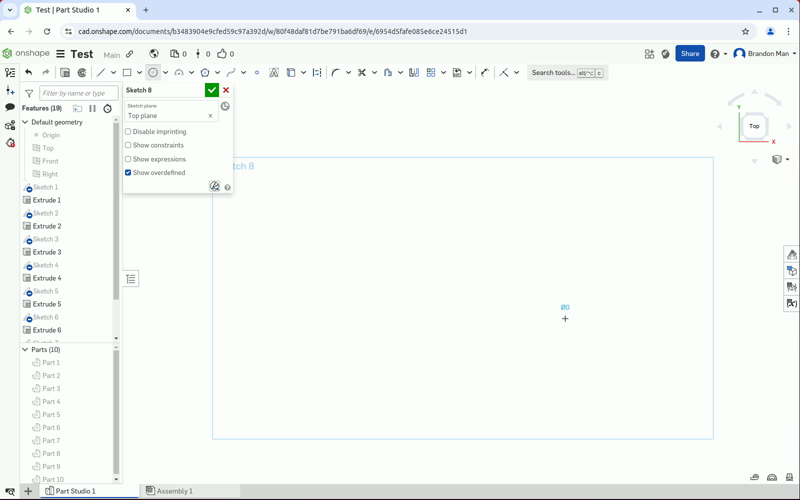
mouse_move(569, 318)
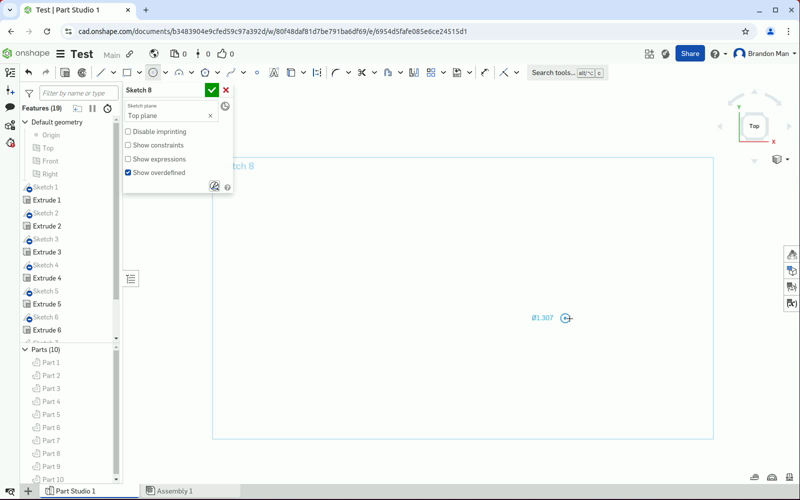
click(569, 318)
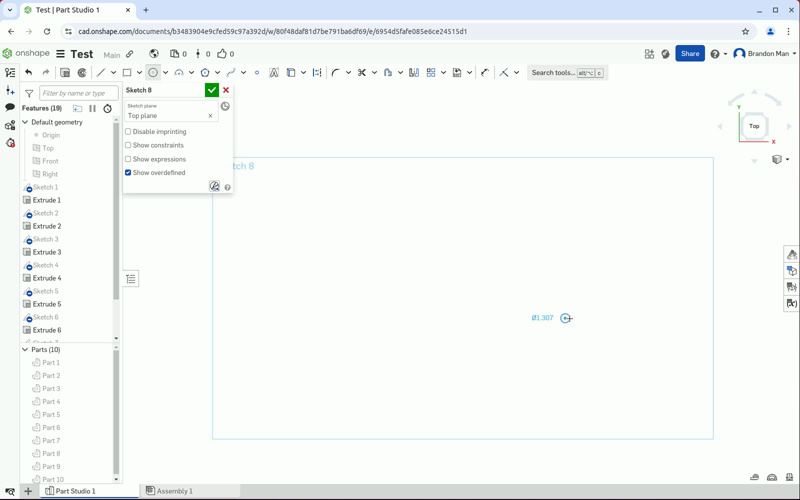
key(esc)
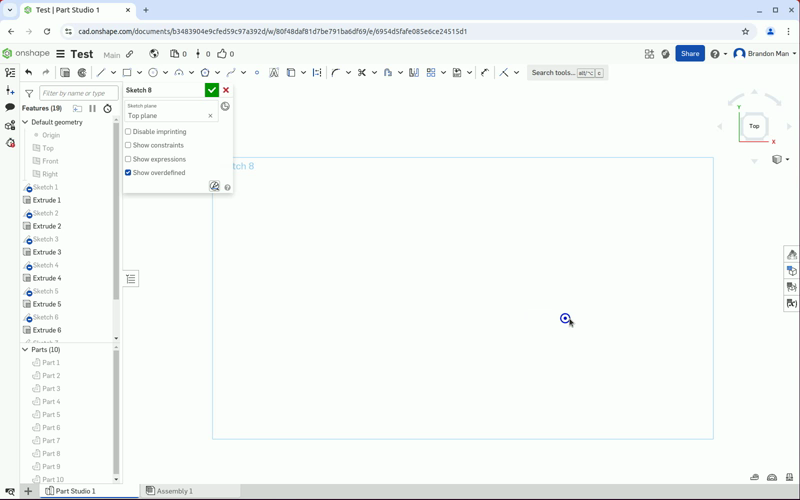
mouse_move(561, 316)
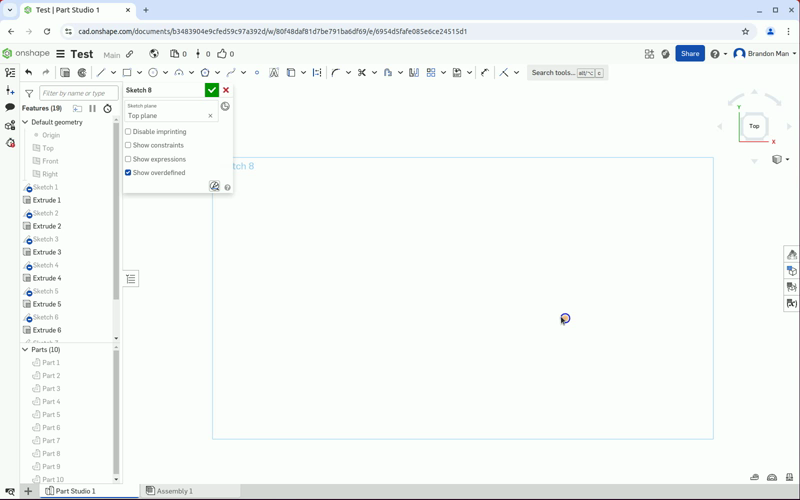
scroll(6)
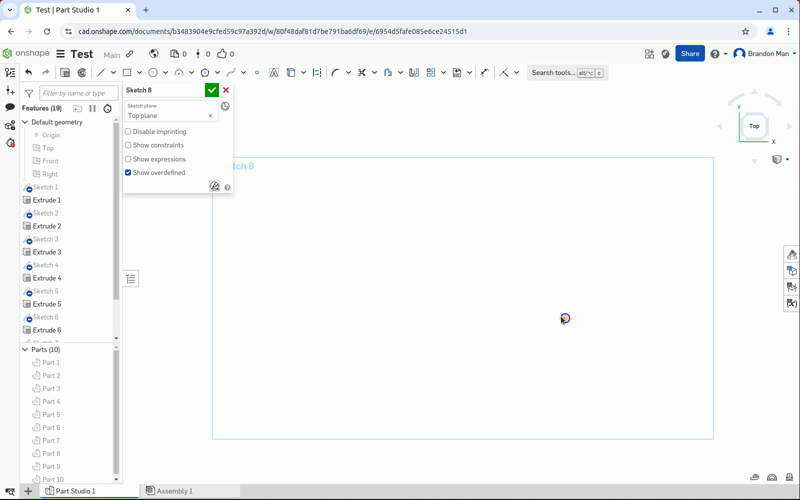
scroll(6)
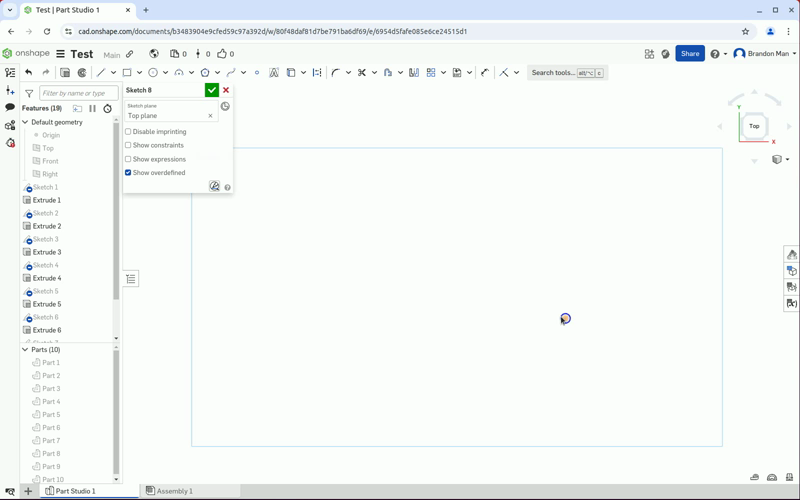
scroll(6)
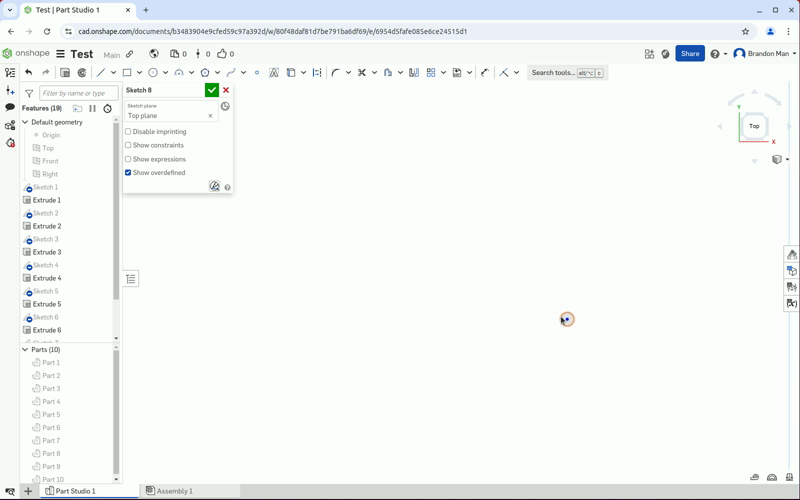
scroll(6)
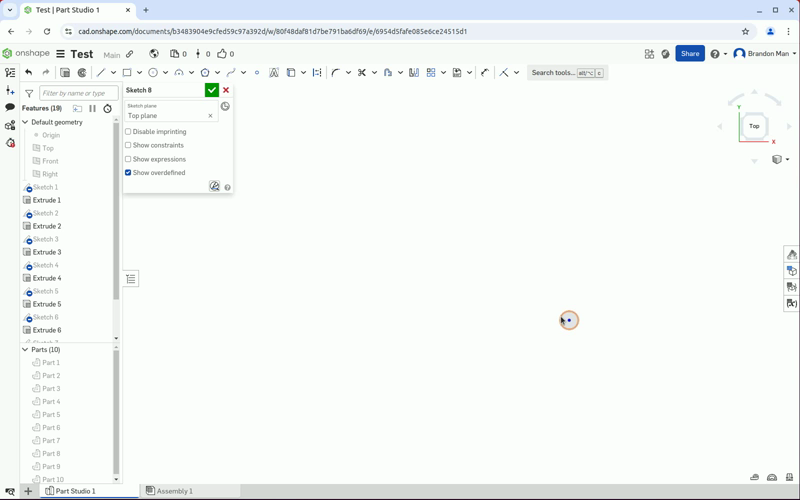
scroll(6)
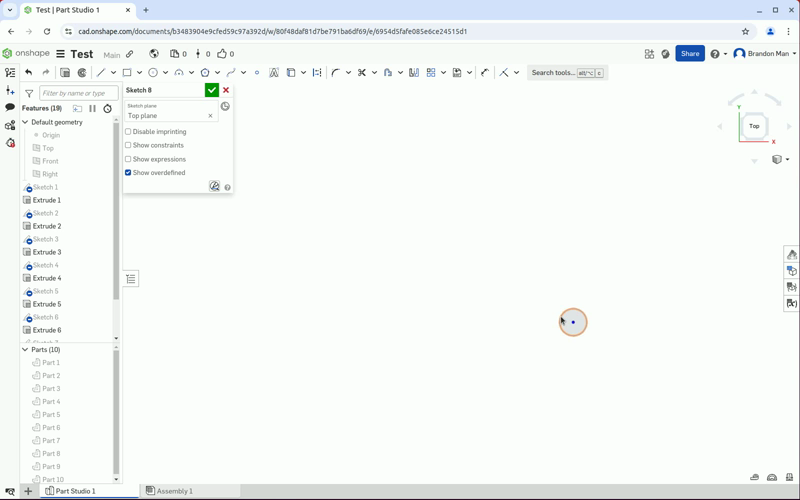
scroll(6)
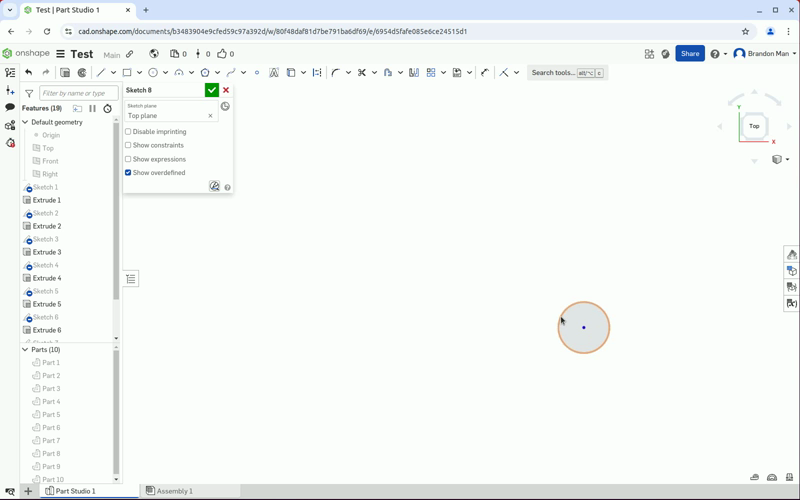
scroll(6)
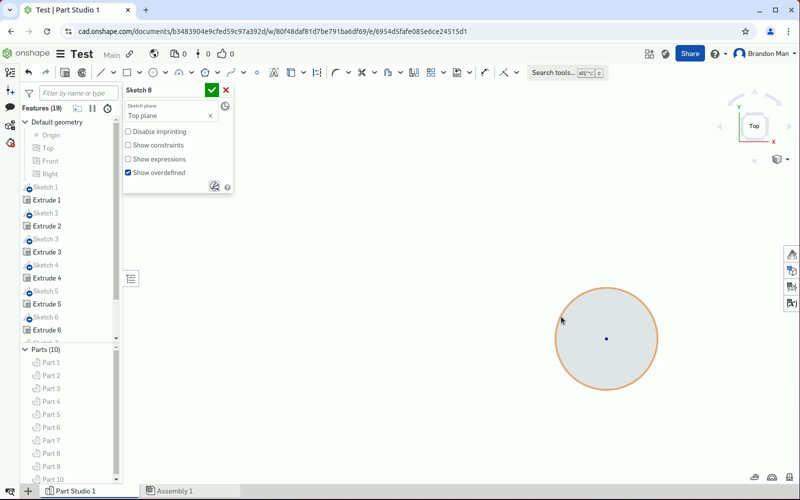
click(561, 316)
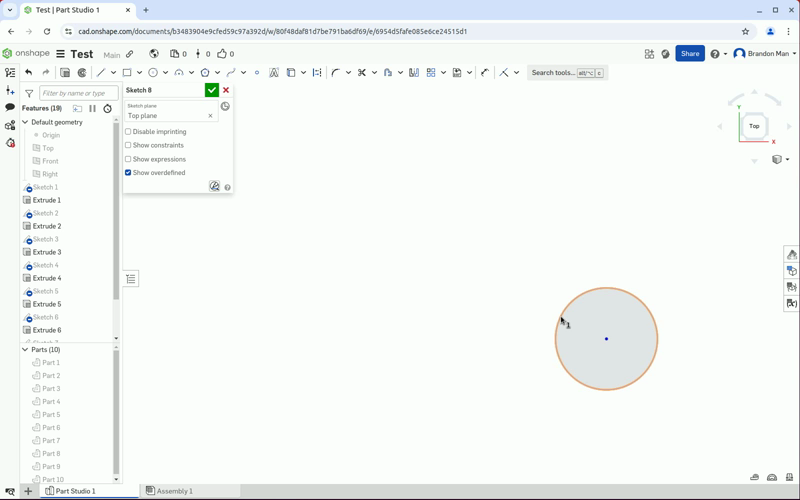
scroll(-6)
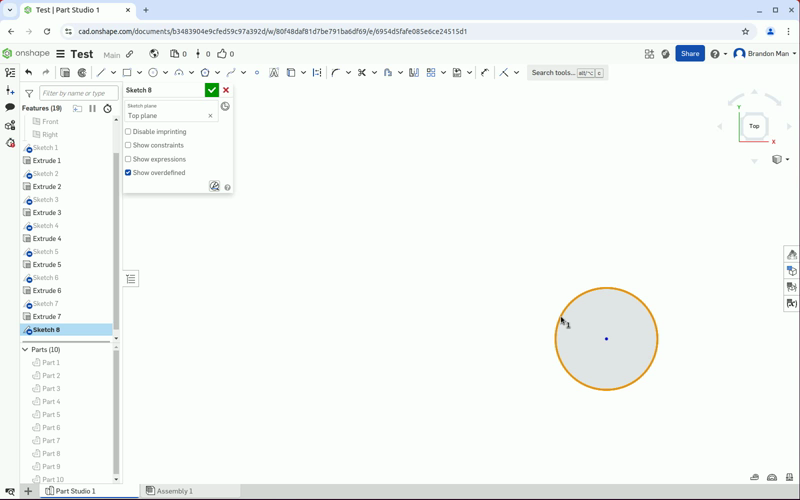
scroll(-6)
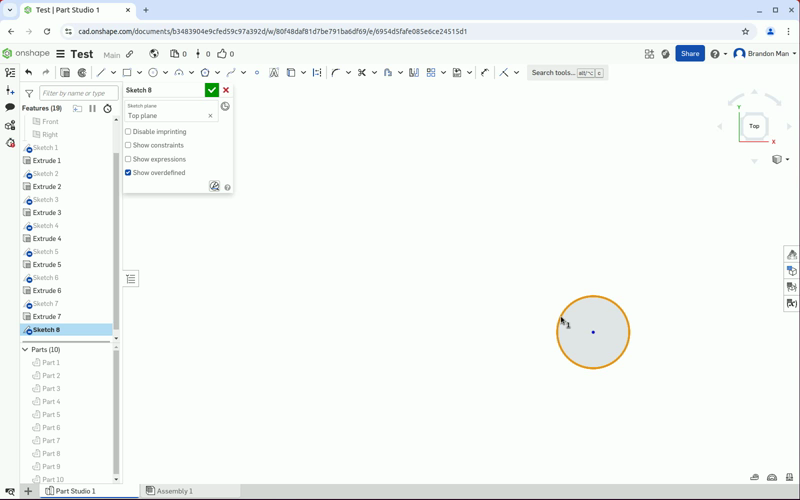
scroll(-6)
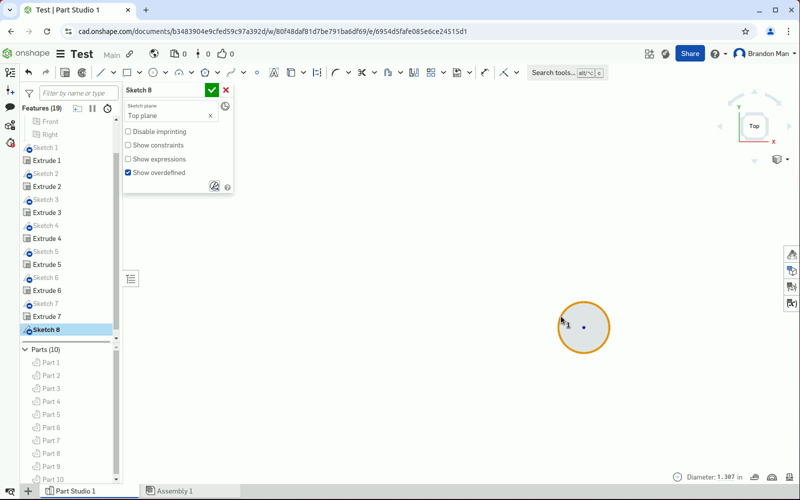
scroll(-6)
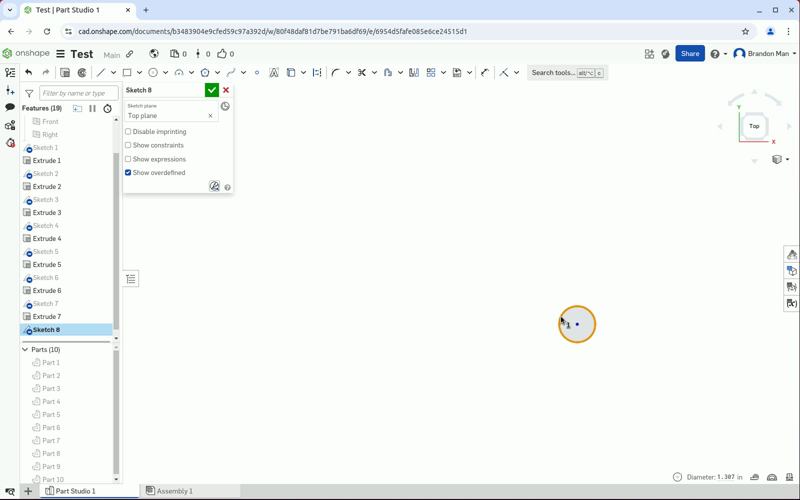
scroll(-6)
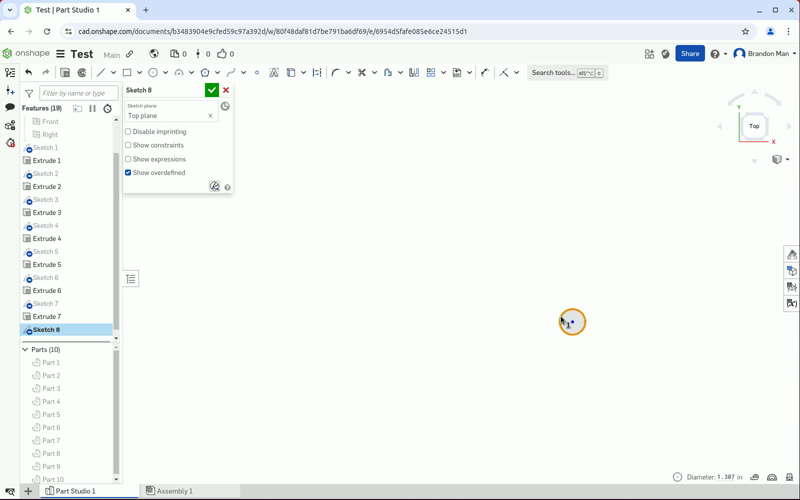
scroll(-6)
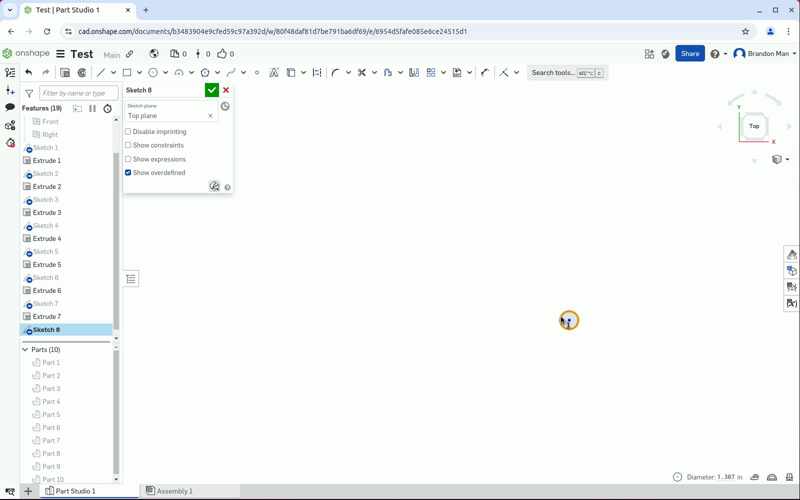
scroll(-6)
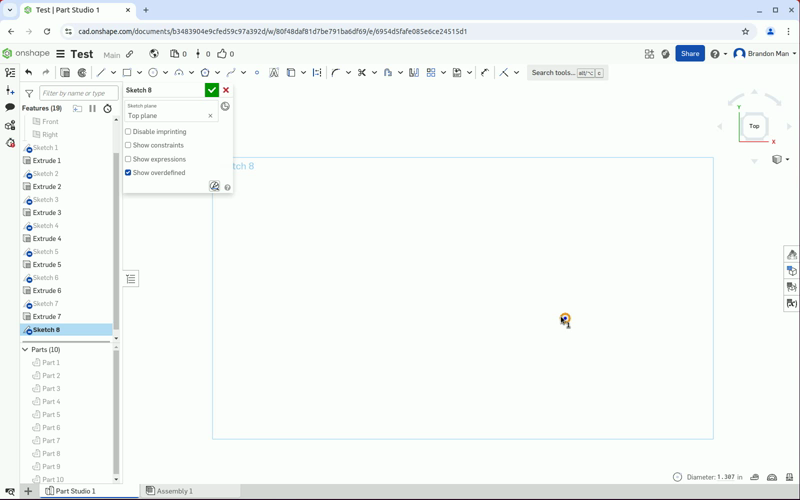
mouse_move(69, 352)
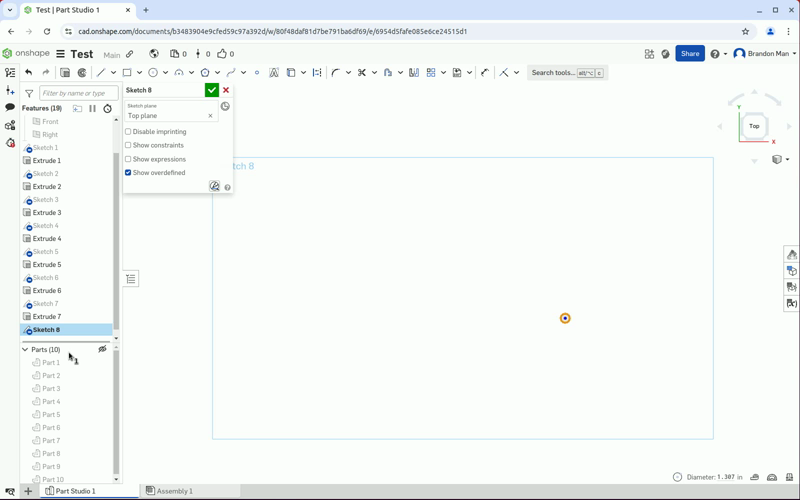
key(shift+y)
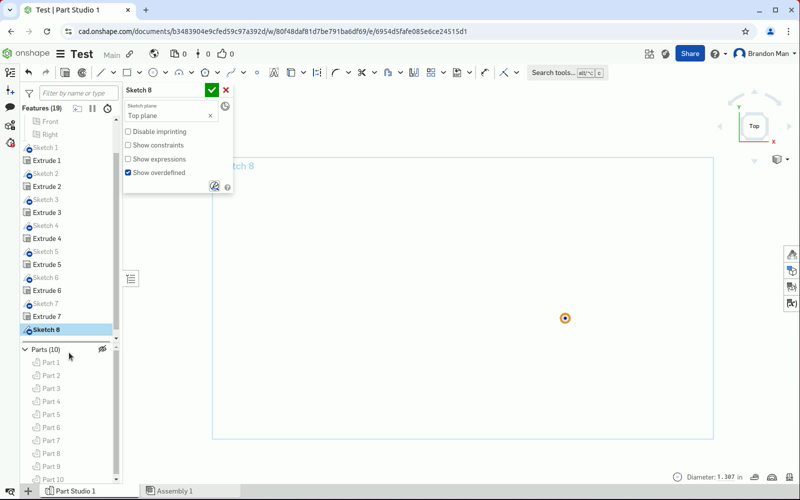
key(shift+e)
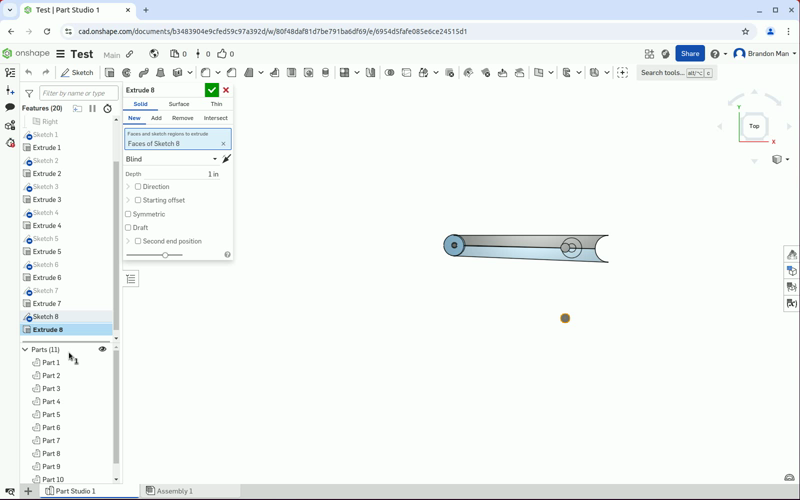
mouse_move(143, 106)
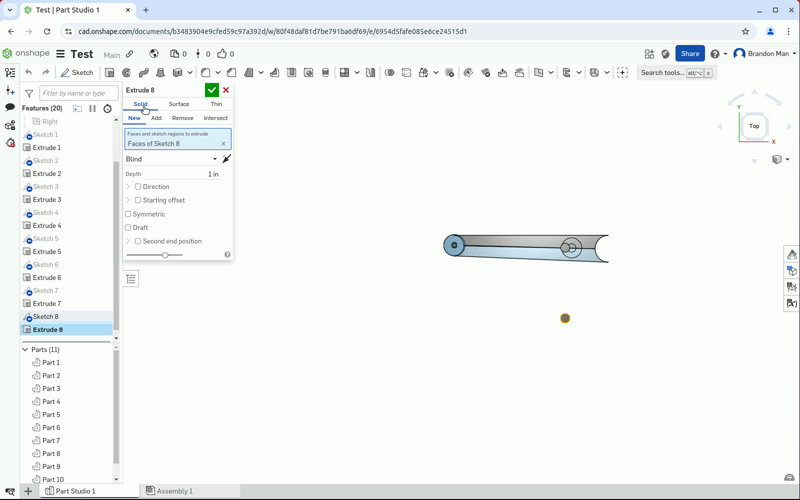
click(143, 106)
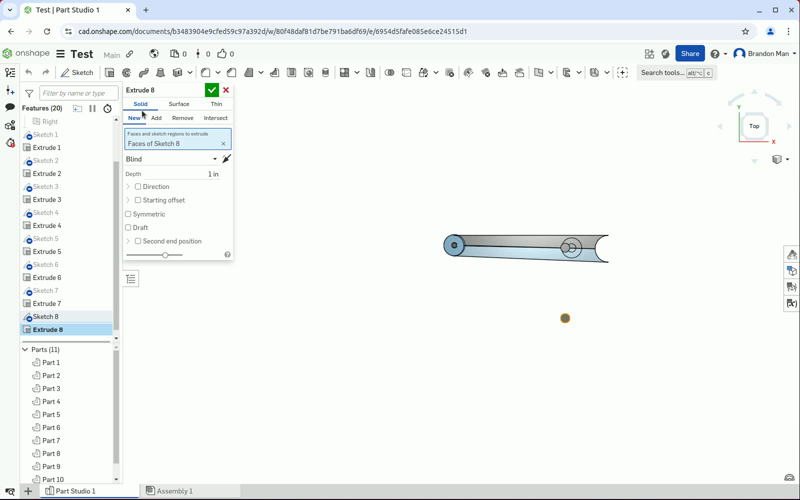
mouse_move(137, 120)
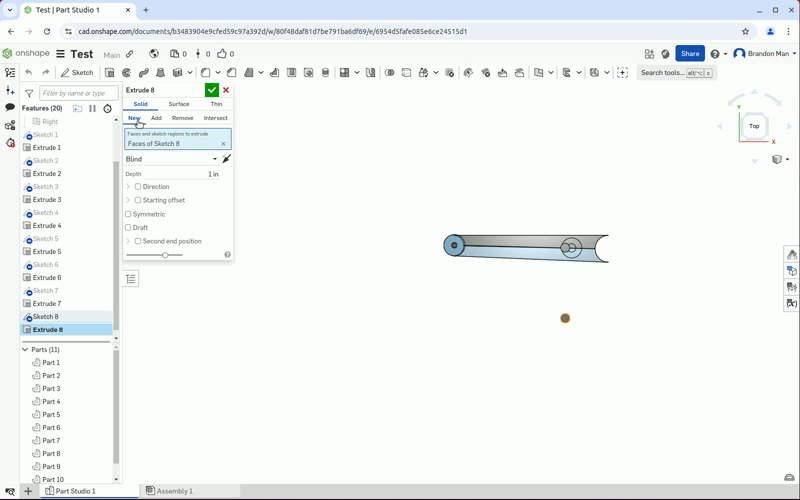
click(137, 120)
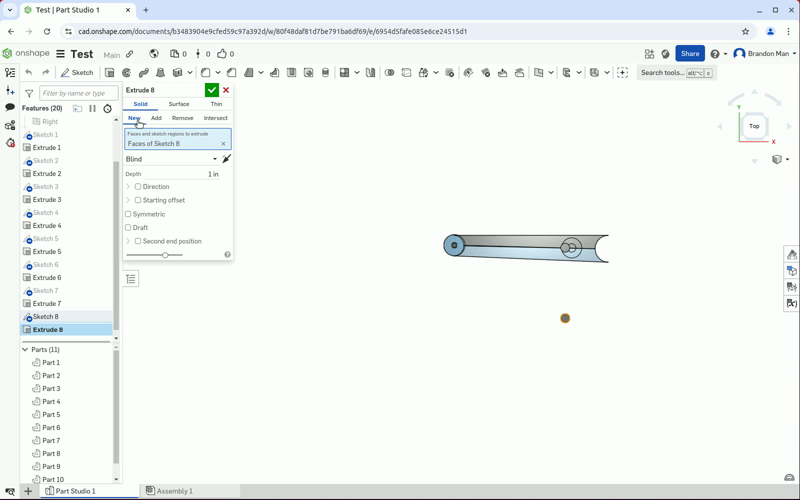
key(tab, 4)
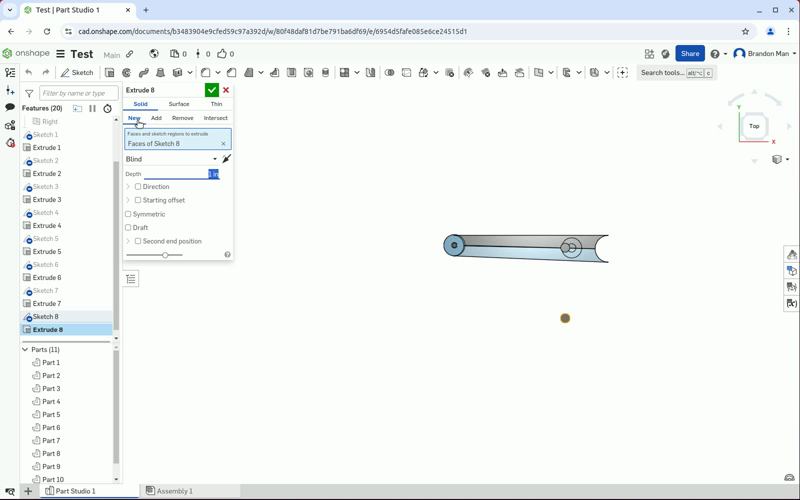
text(9.869)
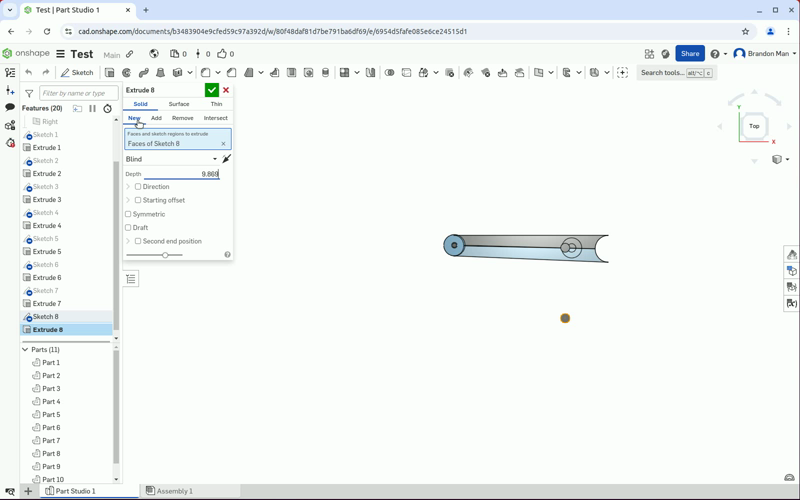
key(enter)
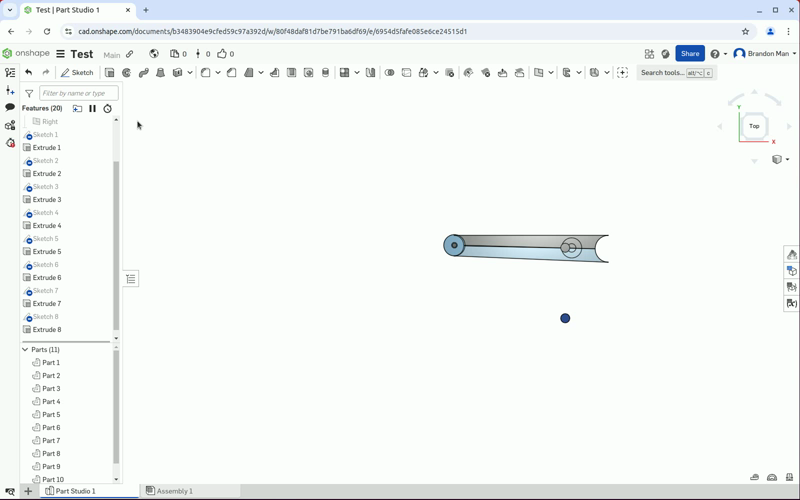
key(shift+h)
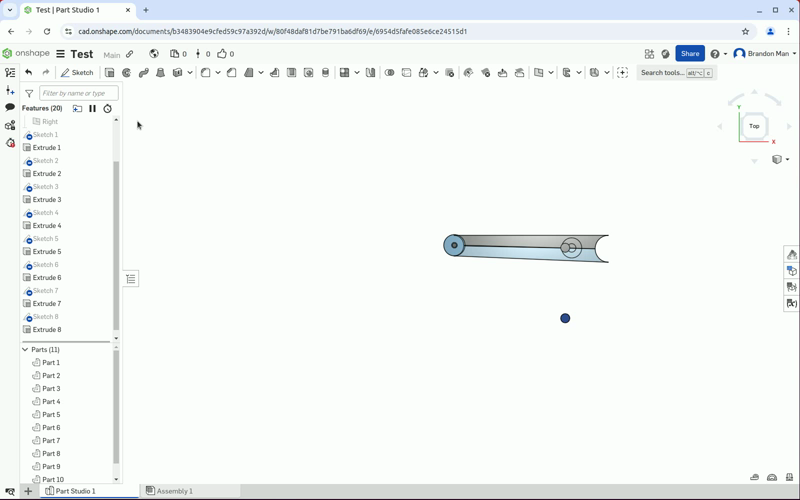
key(shift+h)
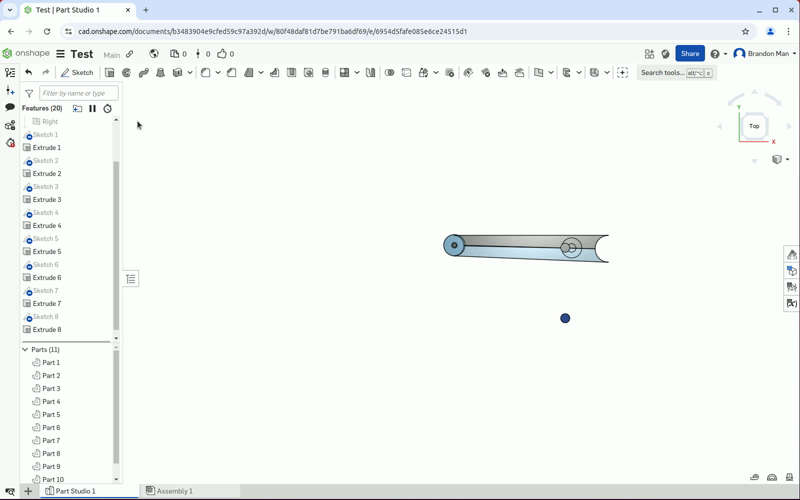
mouse_move(69, 137)
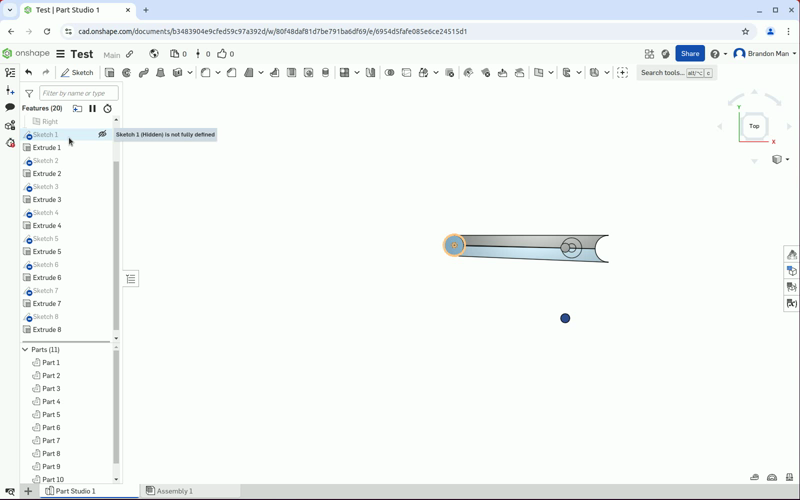
click(69, 137)
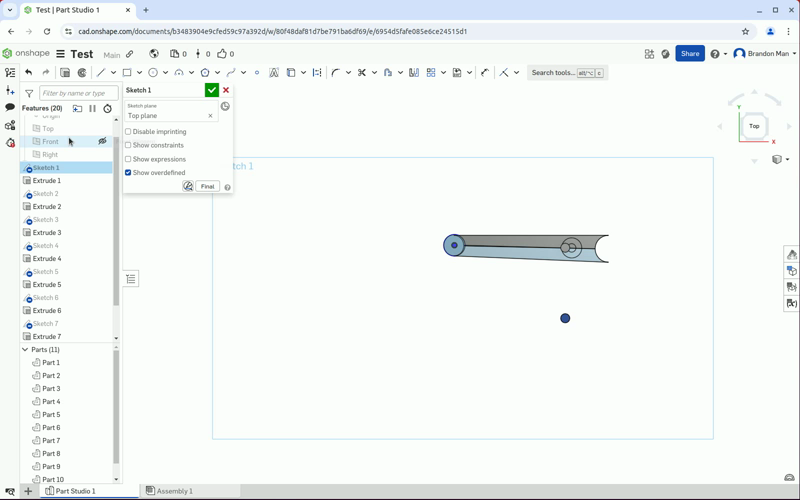
mouse_move(229, 92)
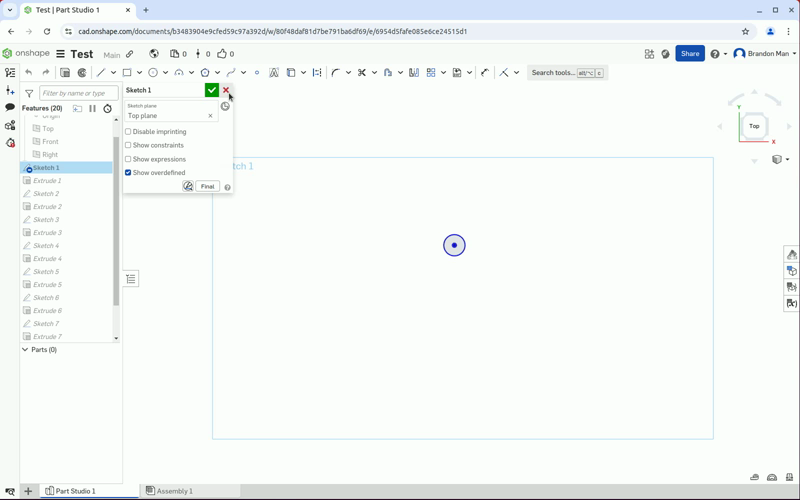
click(229, 92)
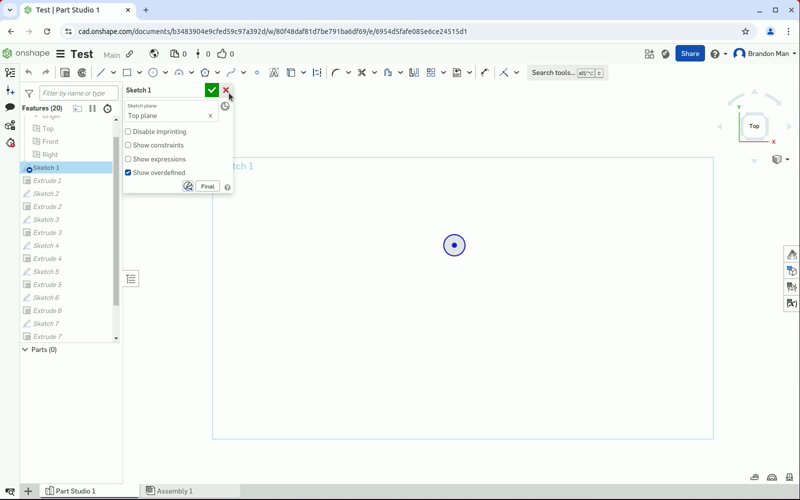
key(shift+s)
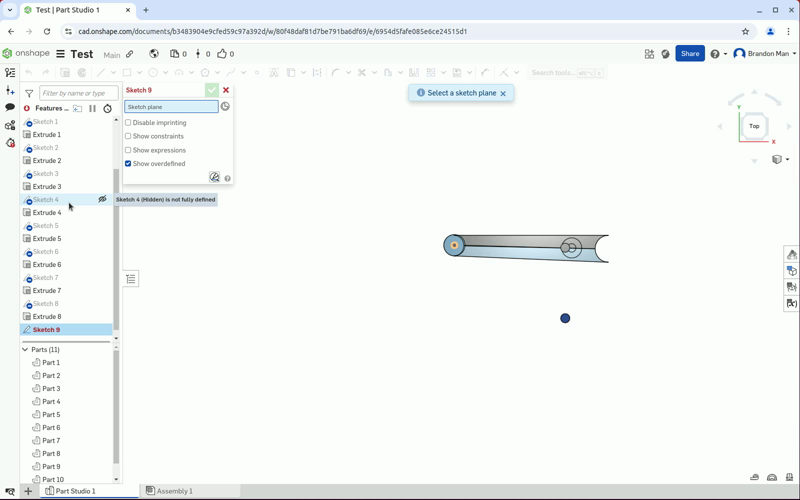
scroll(3)
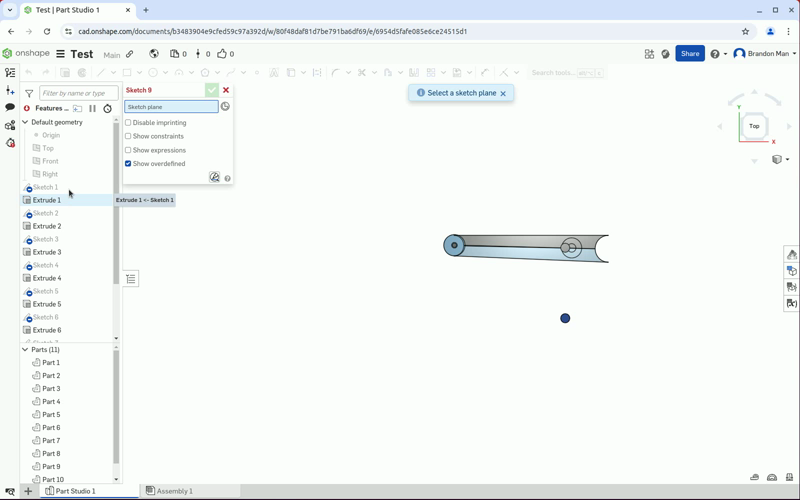
mouse_move(69, 150)
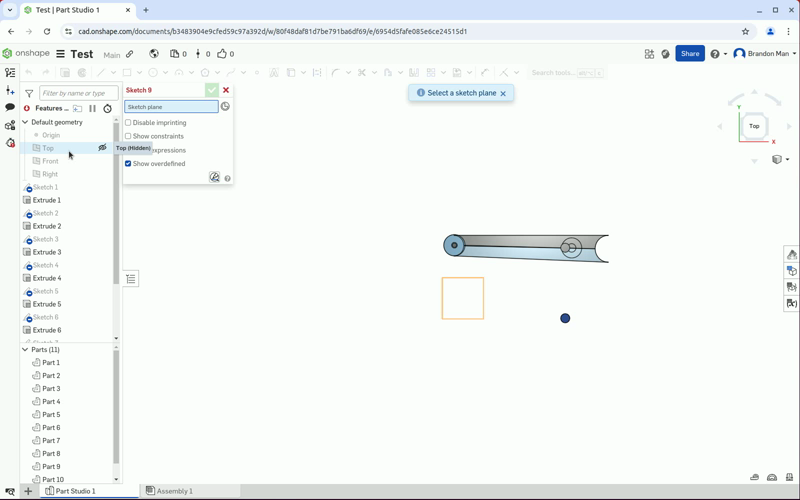
click(69, 150)
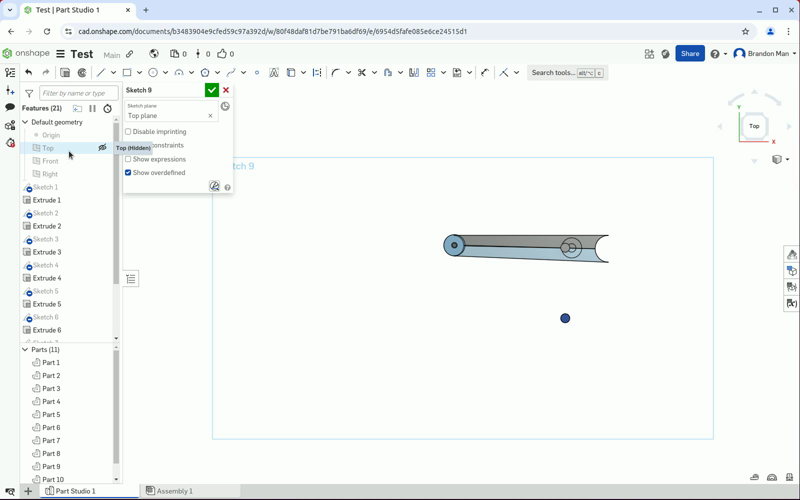
mouse_move(69, 352)
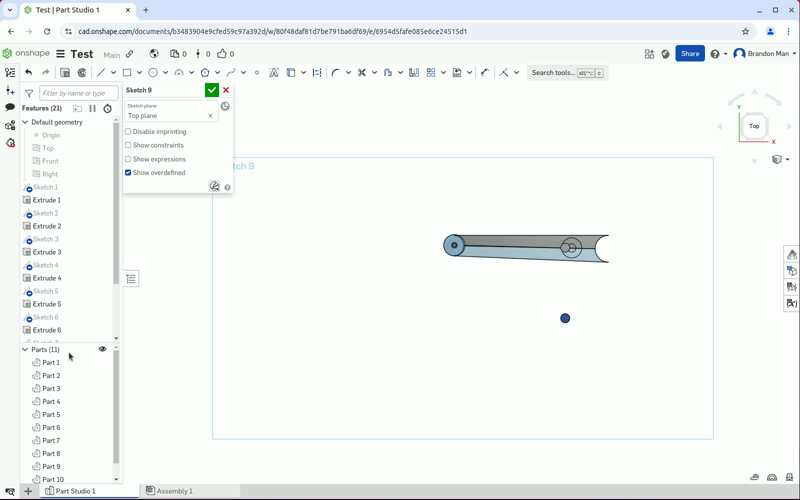
key(y)
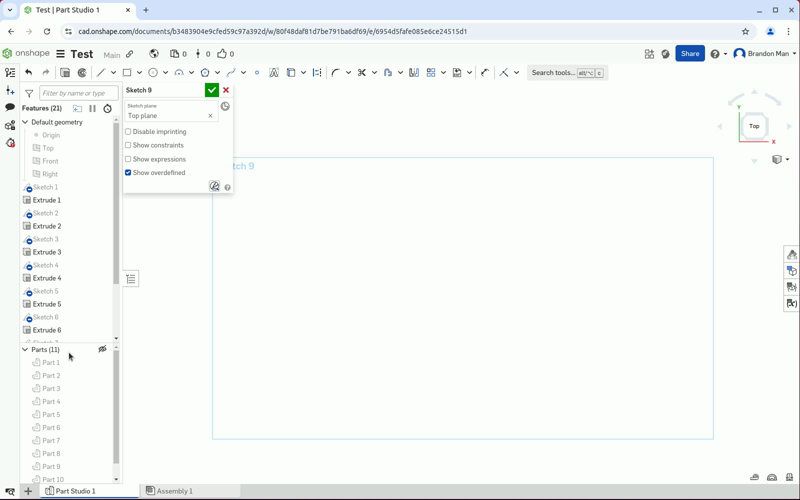
key(c)
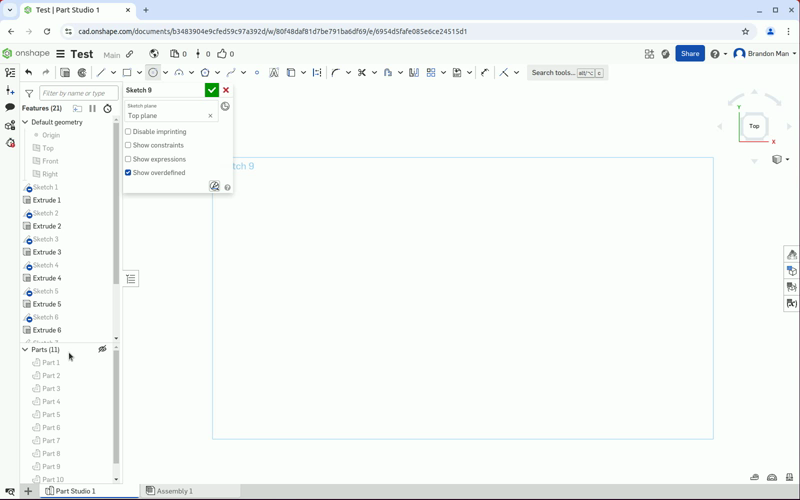
key_down(shift)
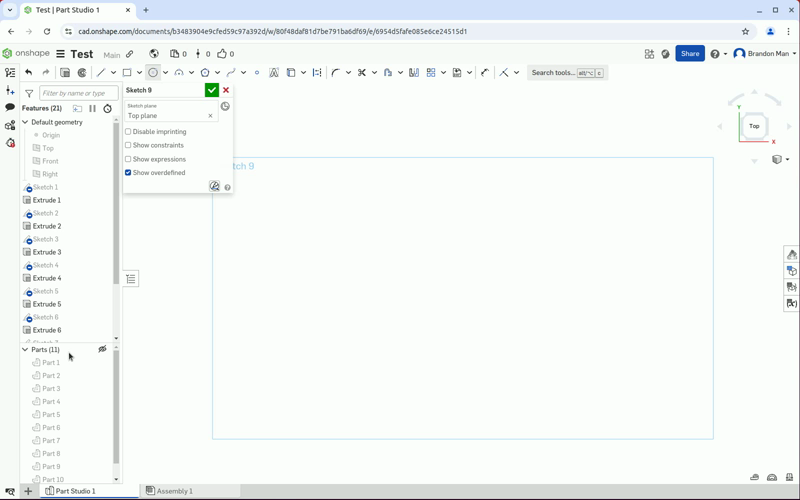
mouse_move(460, 282)
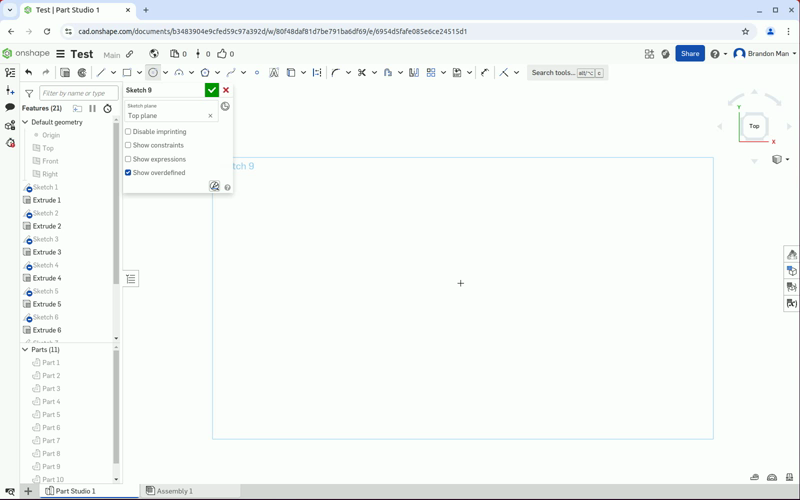
click(460, 282)
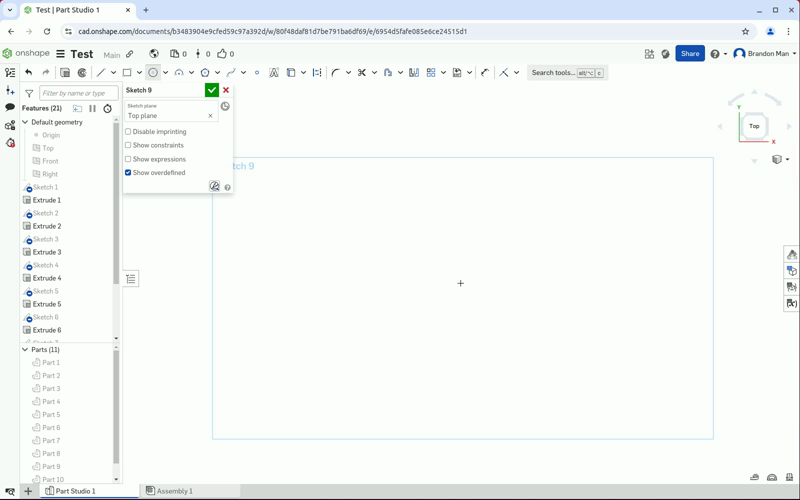
key_up(shift)
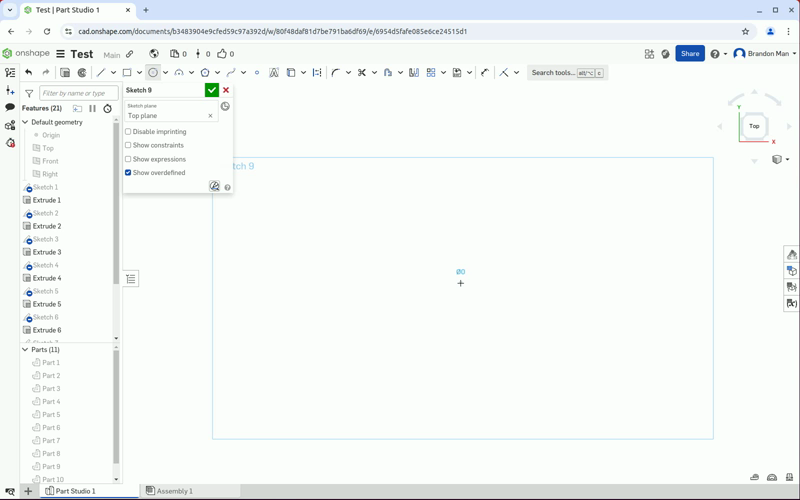
mouse_move(468, 282)
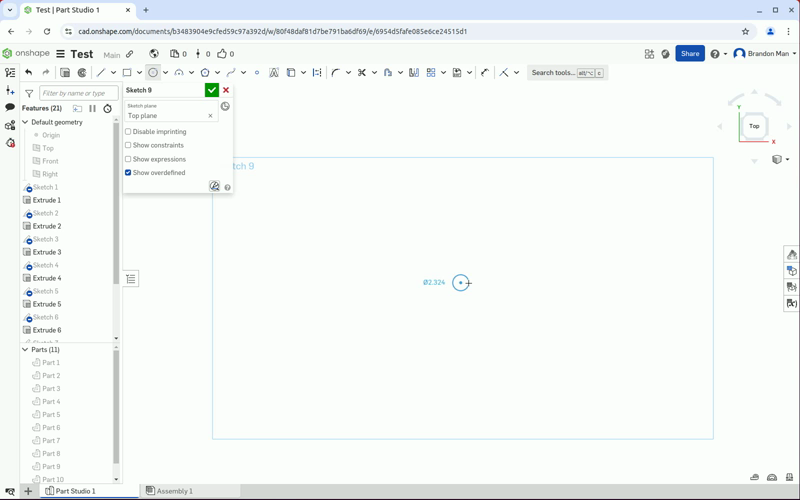
click(468, 282)
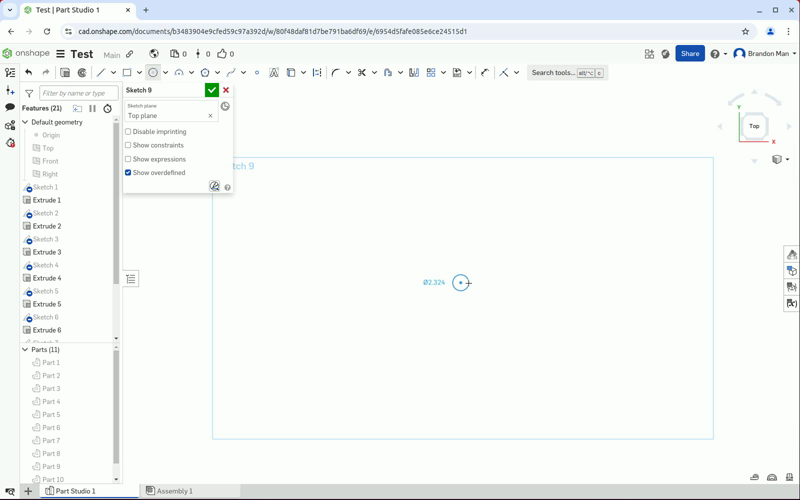
key(esc)
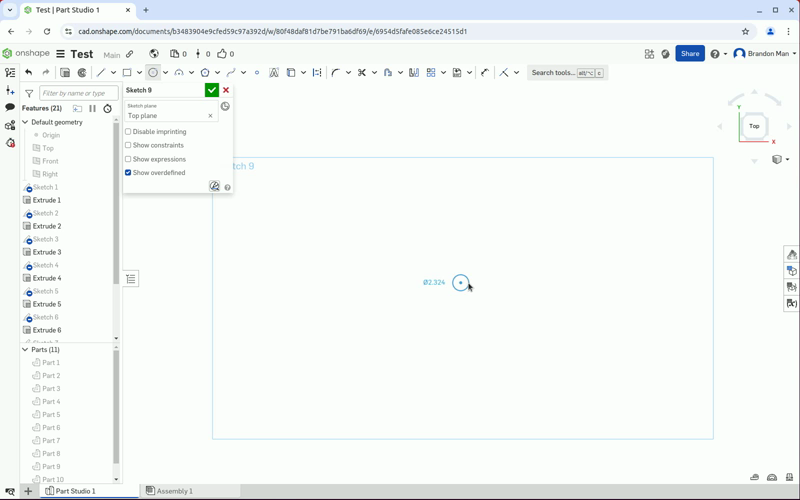
mouse_move(453, 279)
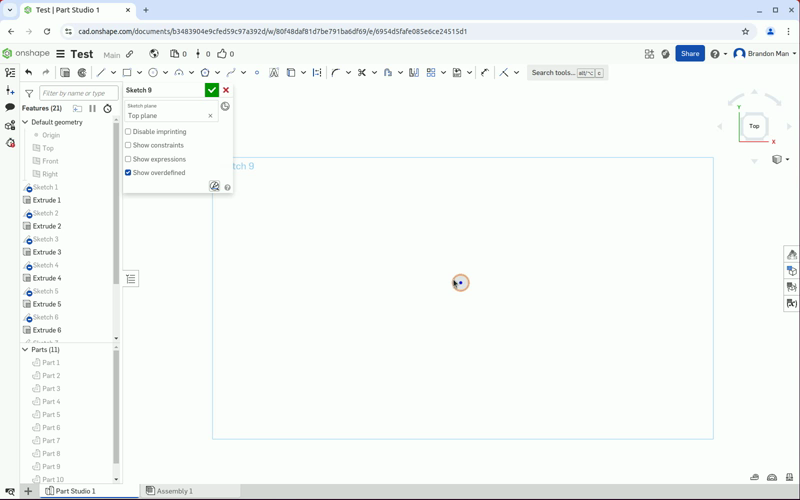
scroll(6)
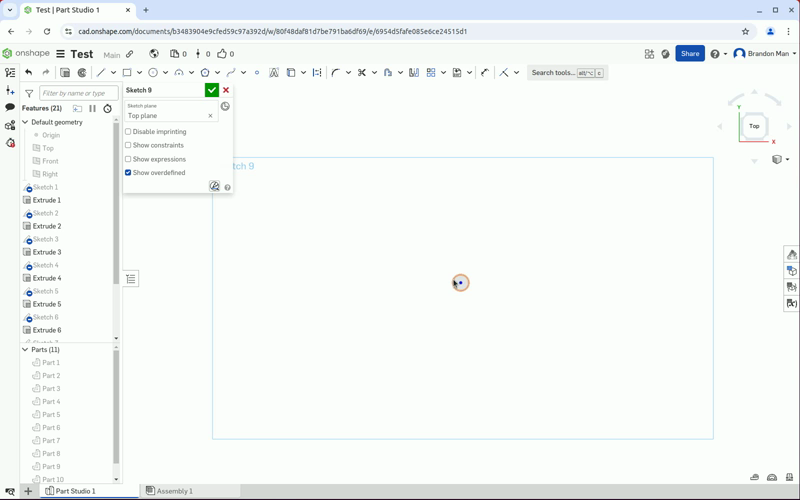
scroll(6)
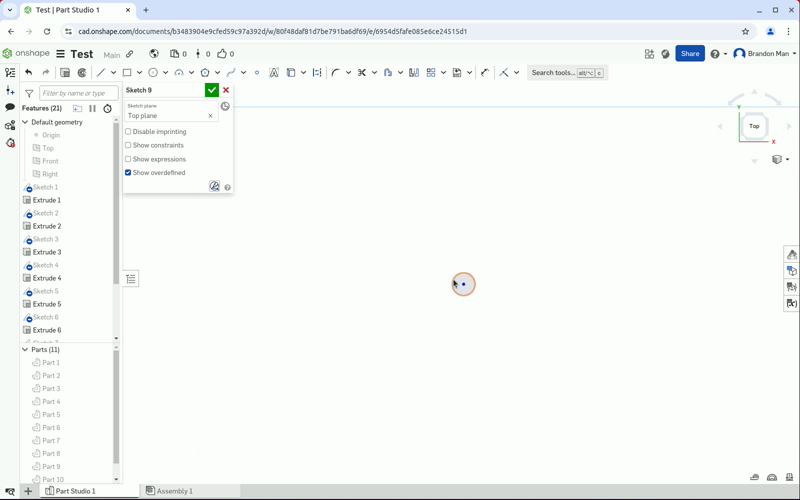
scroll(6)
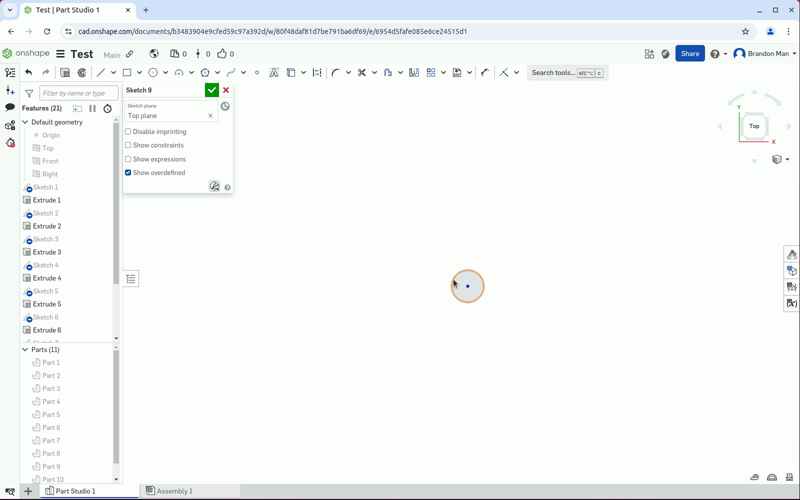
scroll(6)
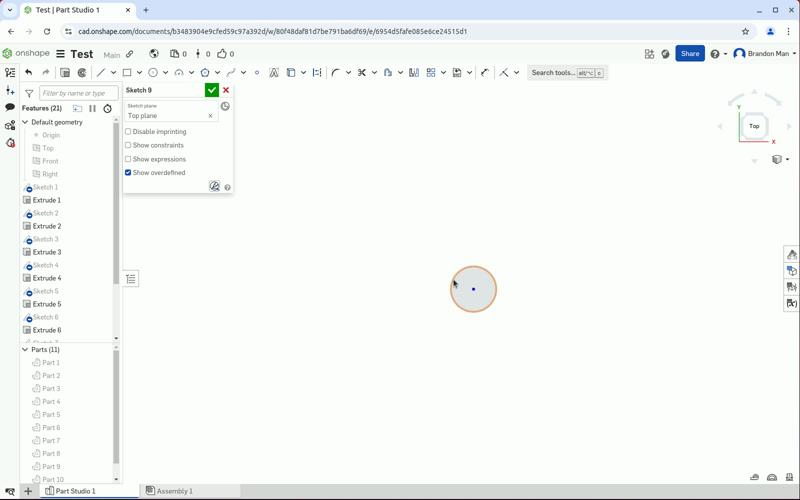
scroll(6)
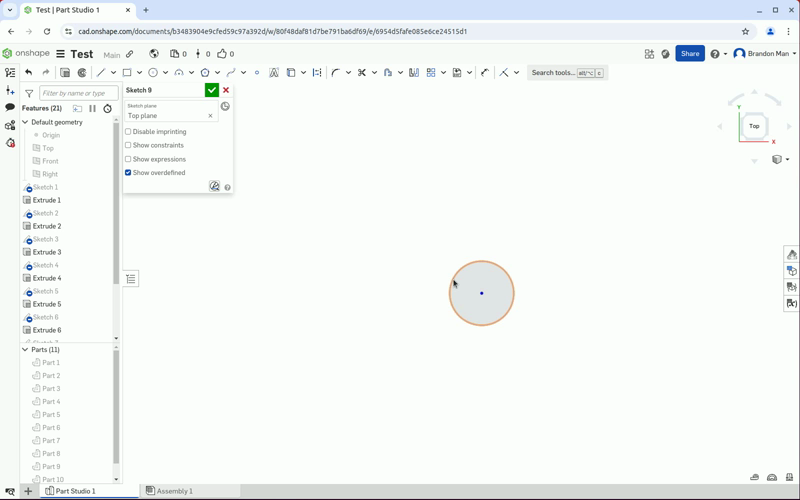
scroll(6)
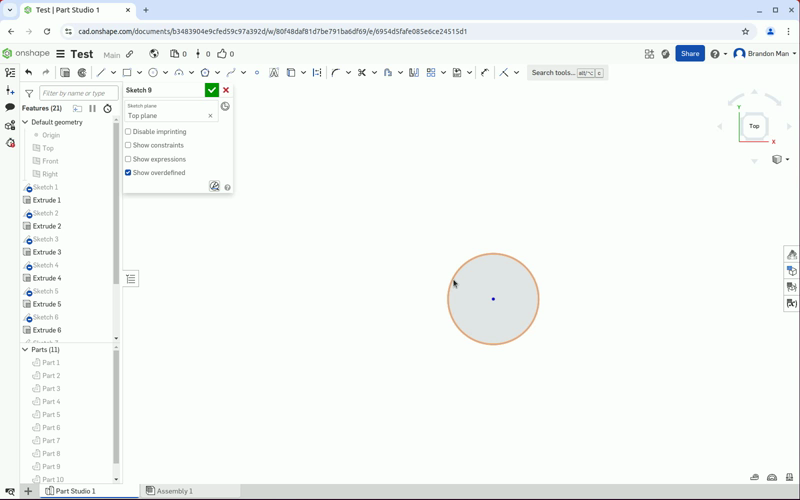
scroll(6)
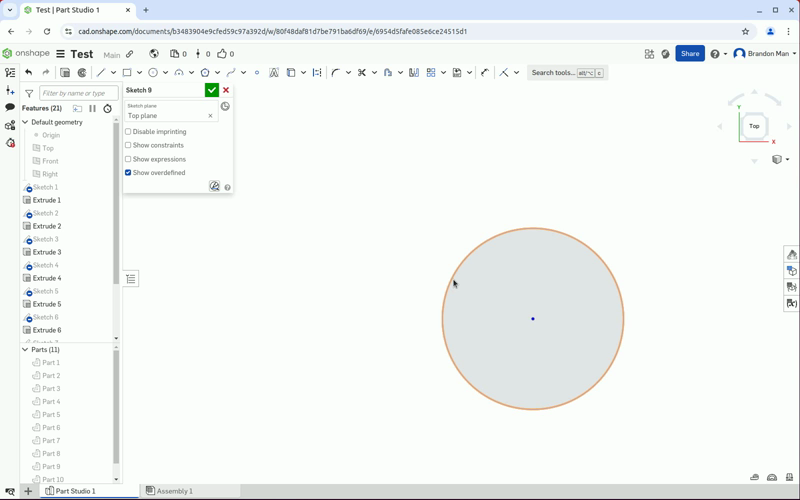
click(453, 279)
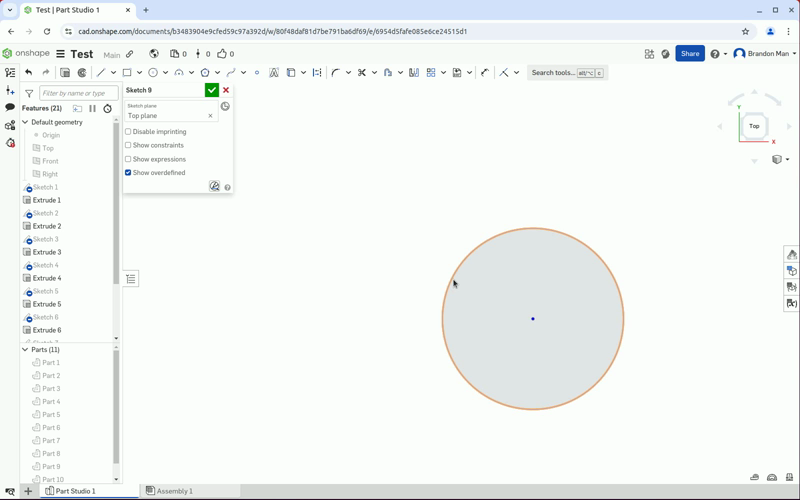
scroll(-6)
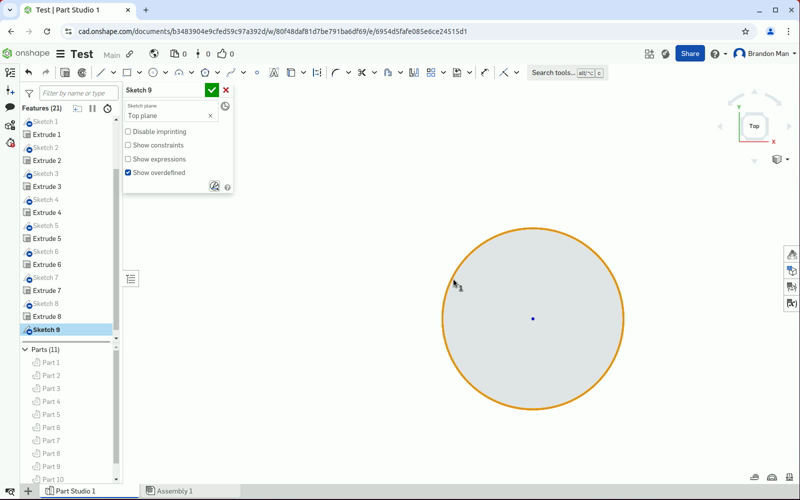
scroll(-6)
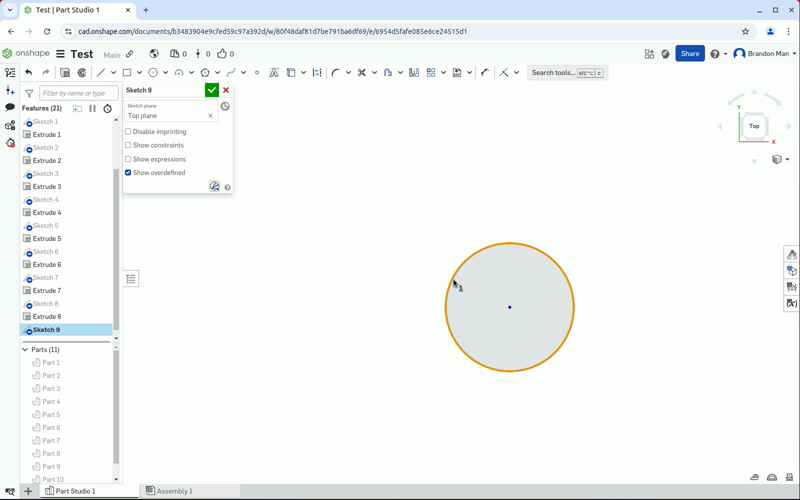
scroll(-6)
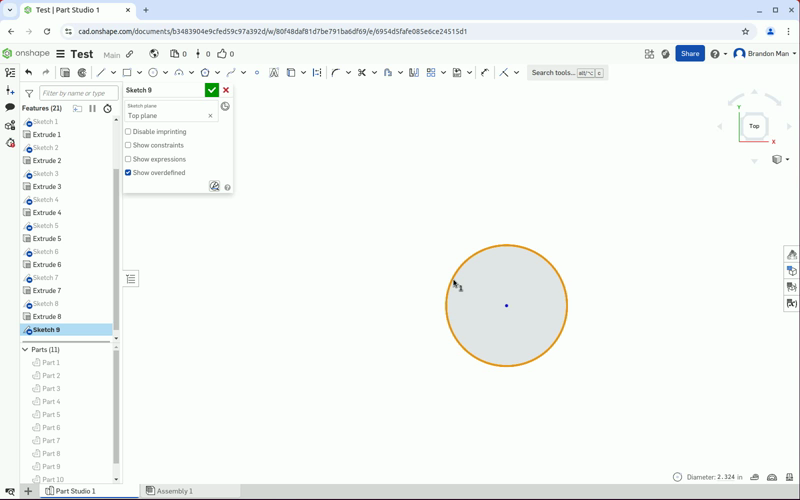
scroll(-6)
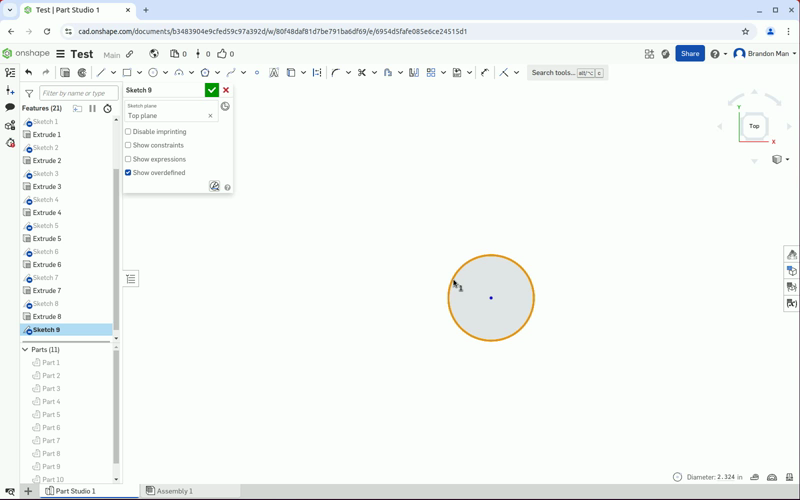
scroll(-6)
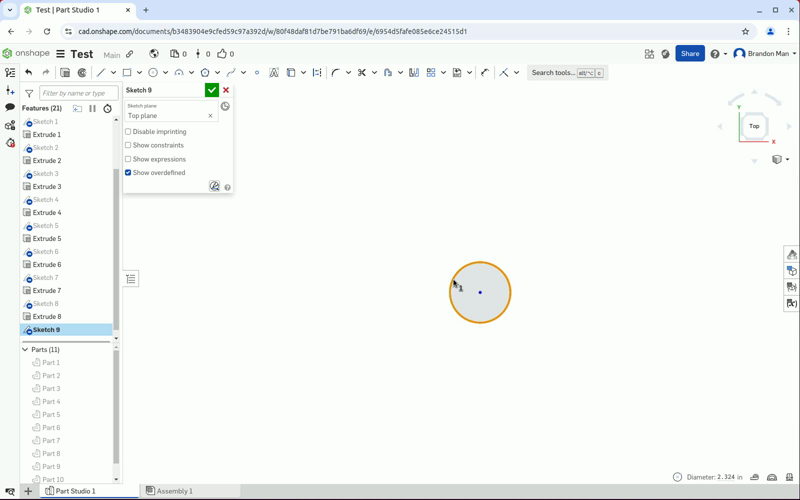
scroll(-6)
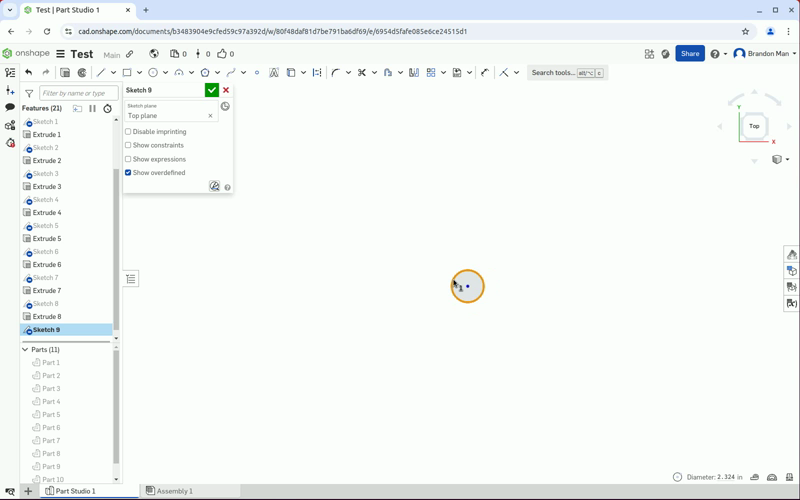
scroll(-6)
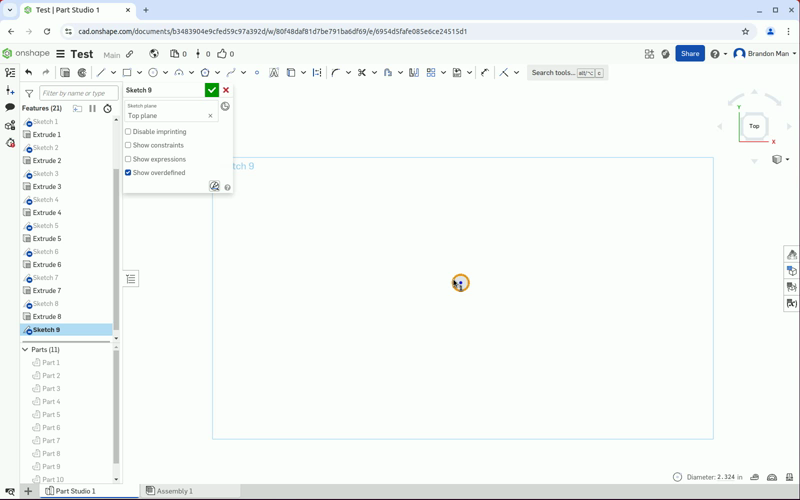
mouse_move(69, 352)
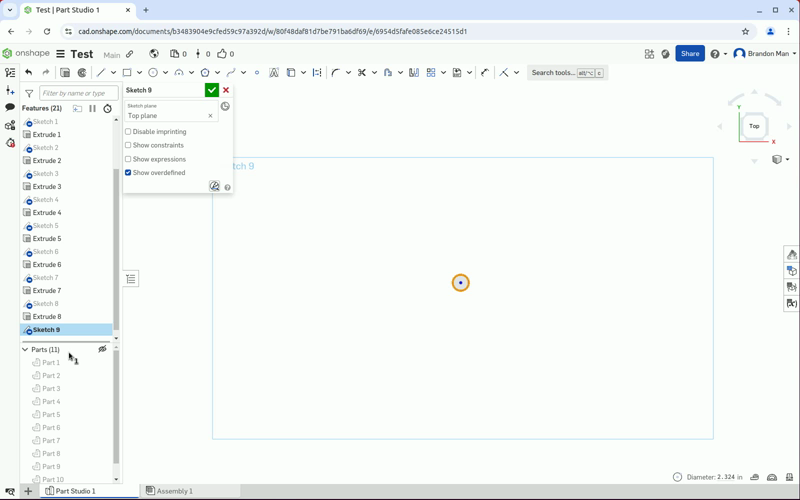
key(shift+y)
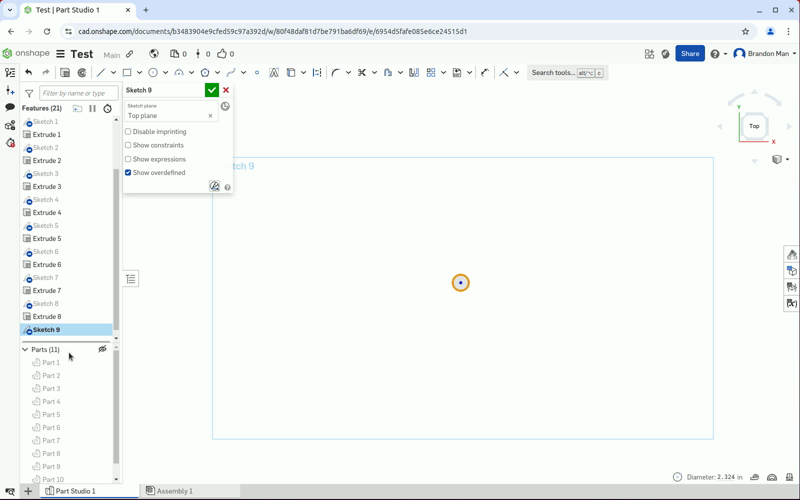
key(shift+e)
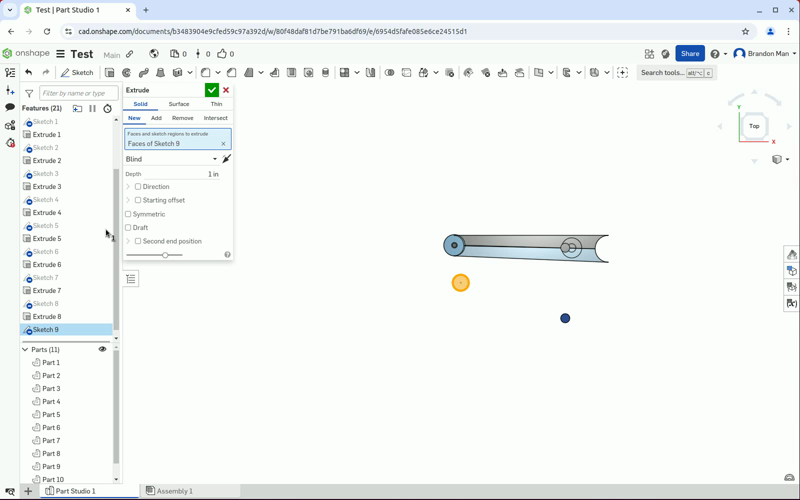
mouse_move(143, 106)
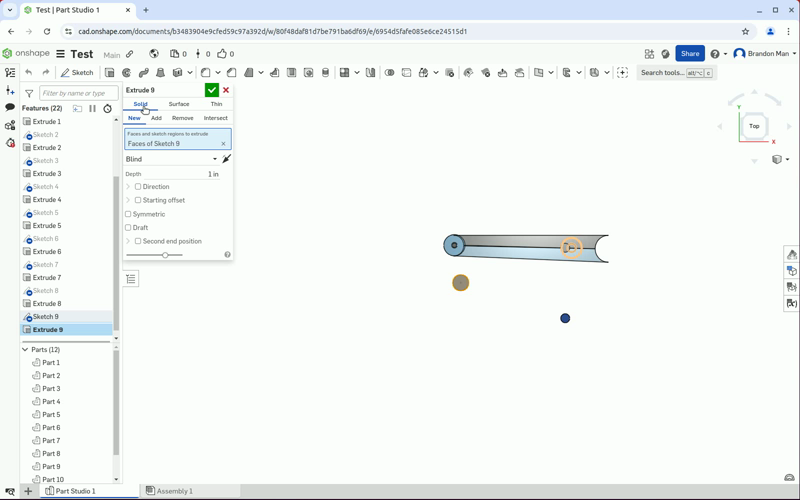
click(143, 106)
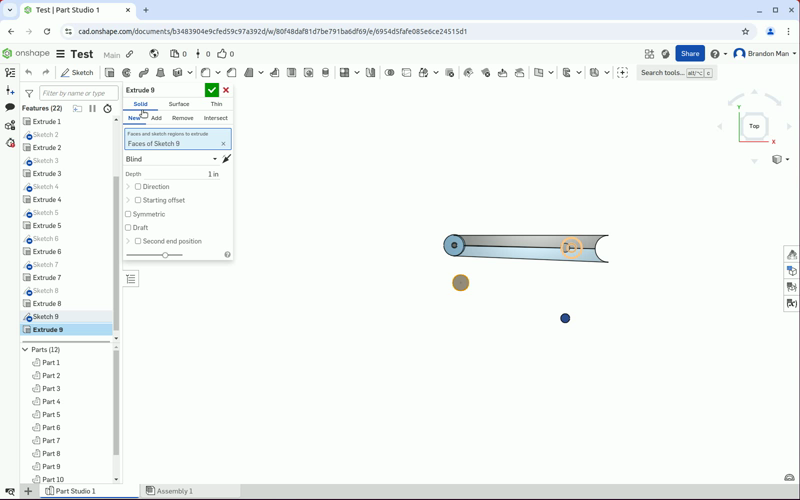
mouse_move(137, 120)
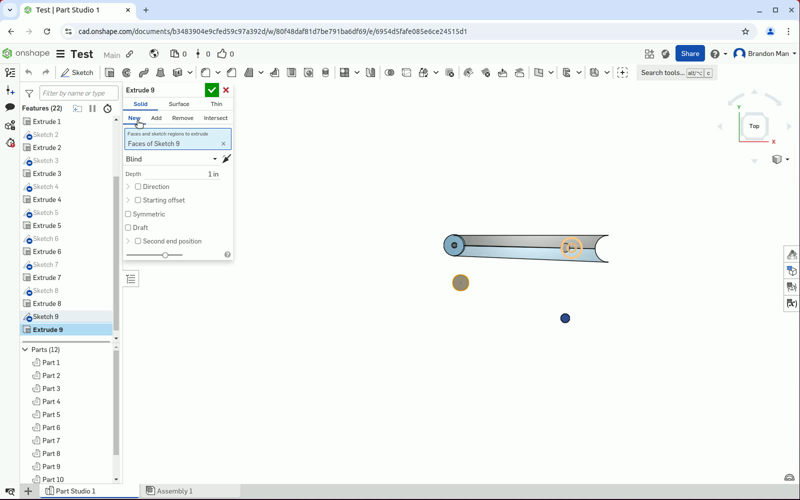
click(137, 120)
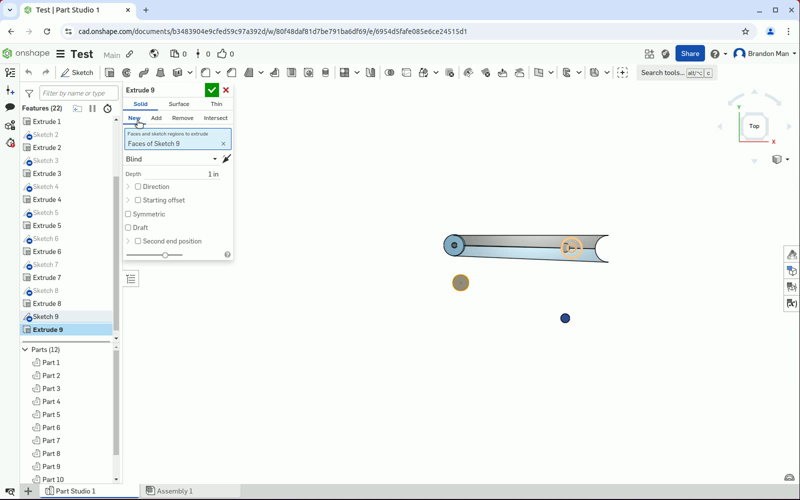
key(tab, 4)
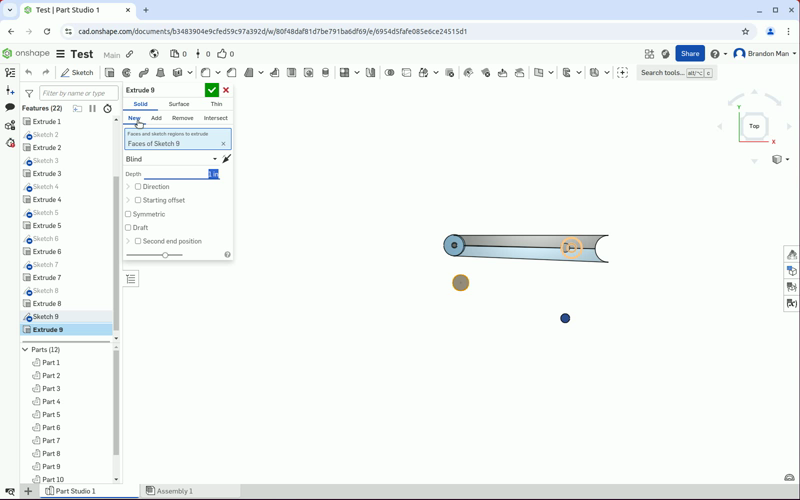
text(2.648)
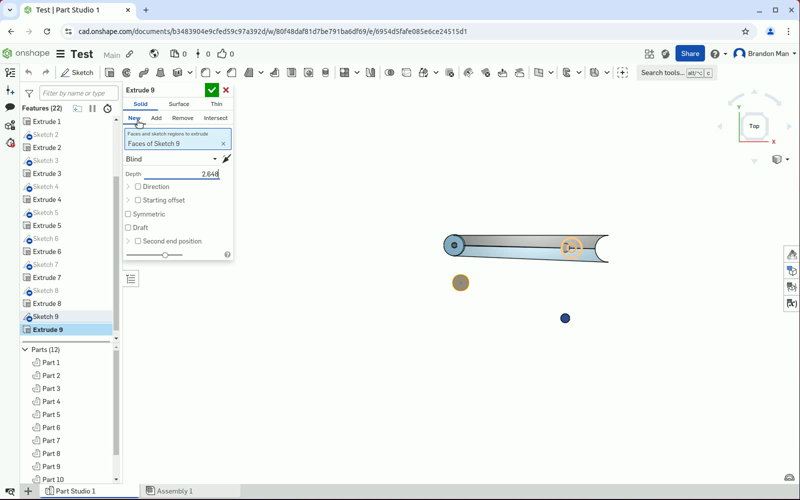
key(enter)
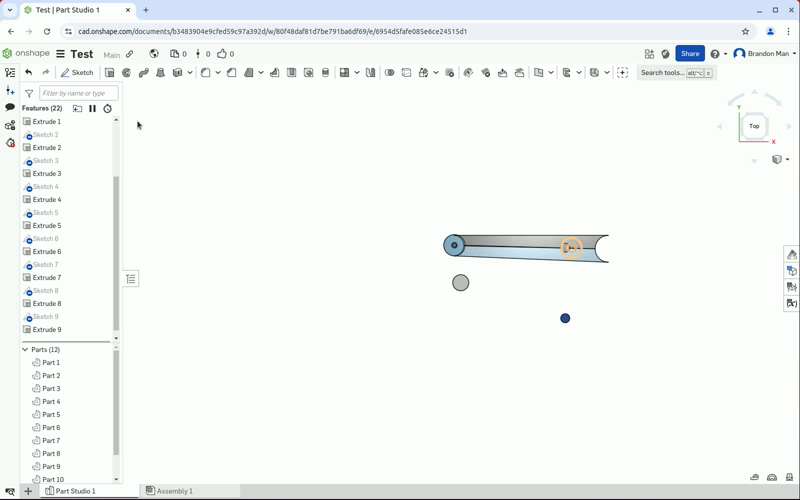
key(shift+h)
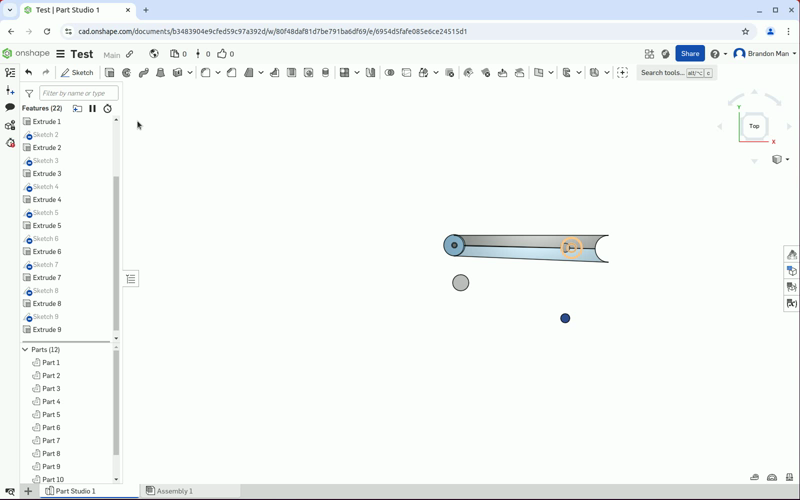
key(shift+h)
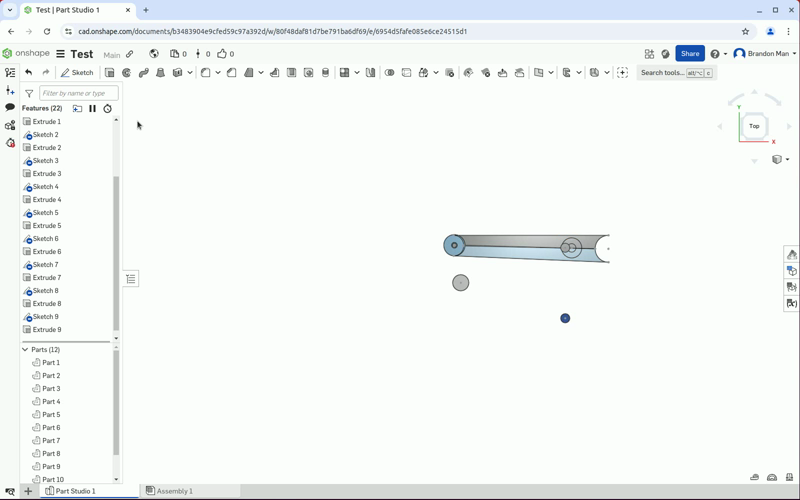
key(shift+7)
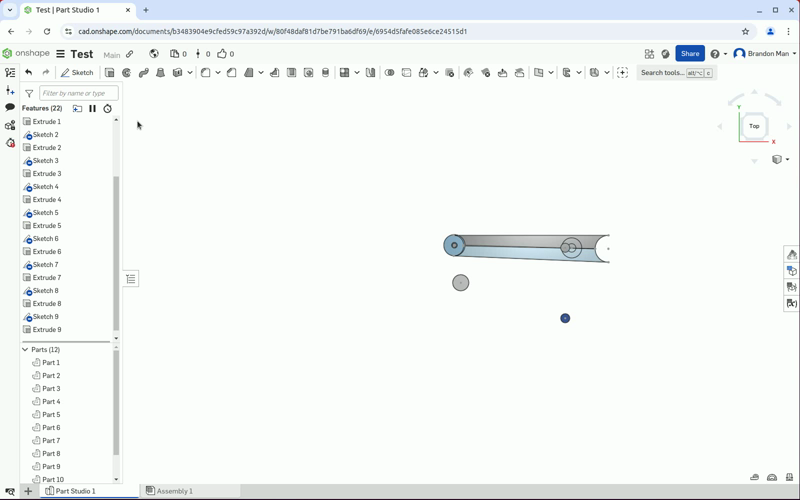
key(up, 3)
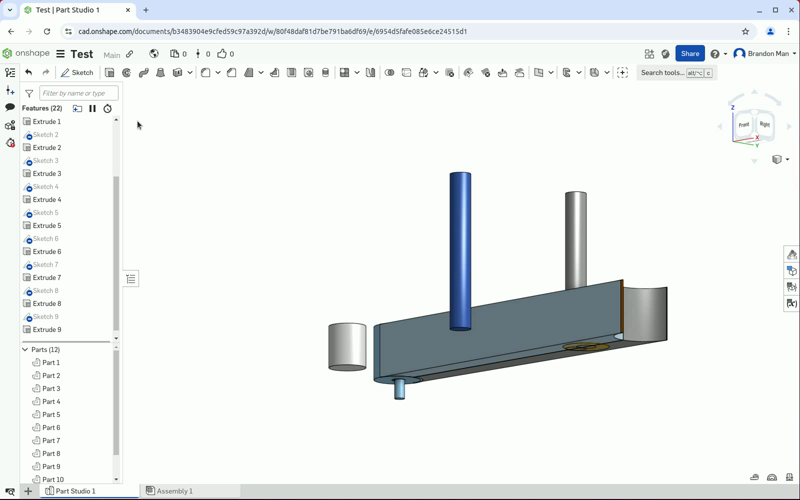
key(left, 3)
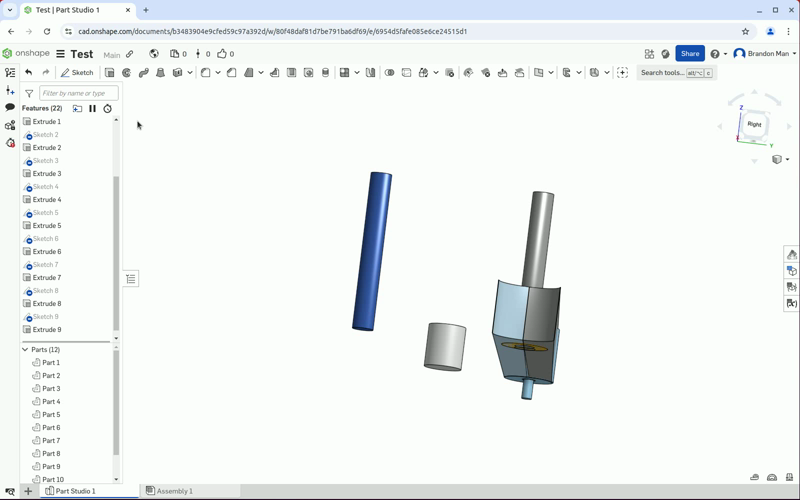
key(right, 3)
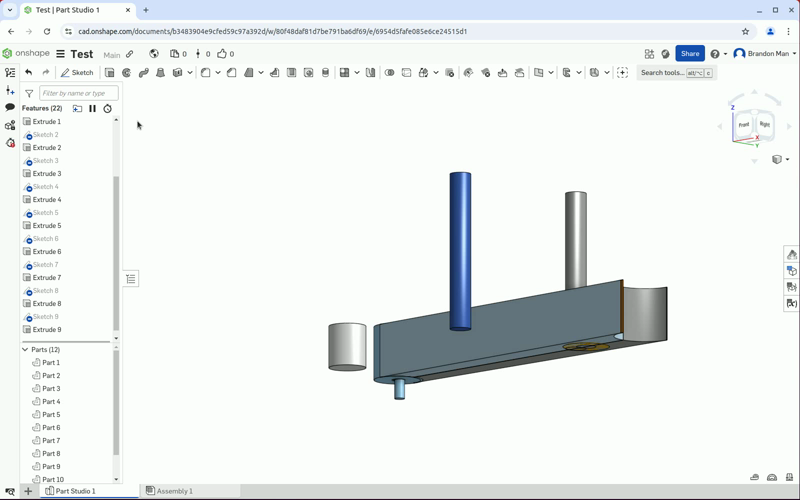
key(down, 3)
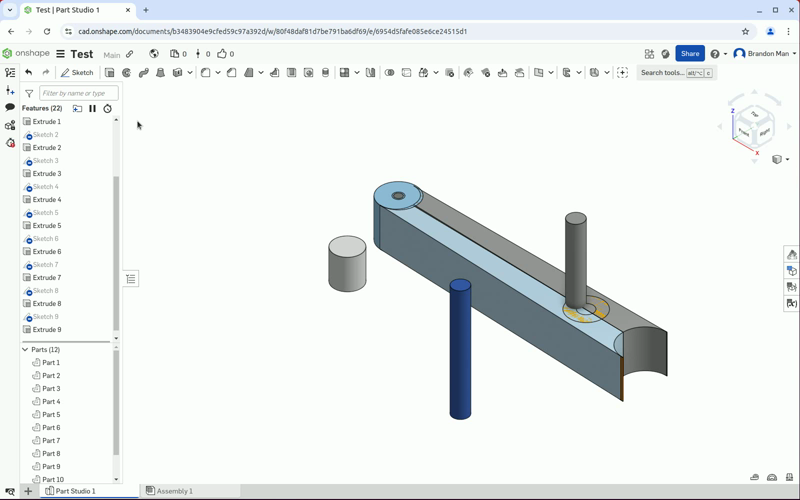
mouse_move(69, 111)
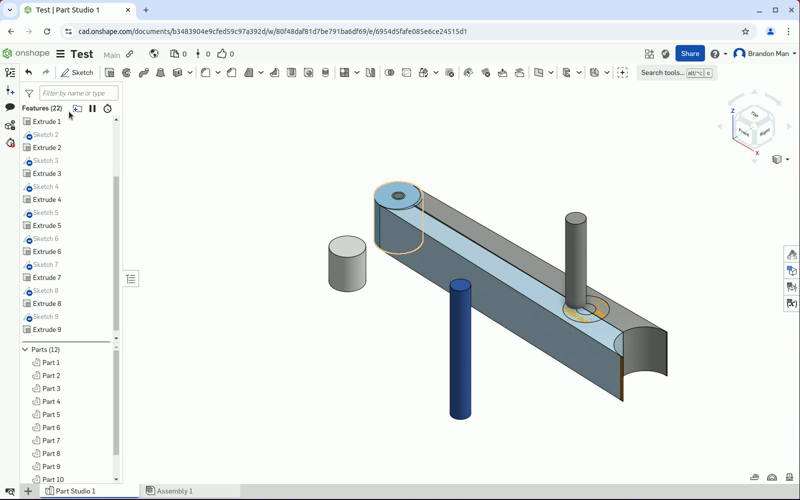
click(69, 111)